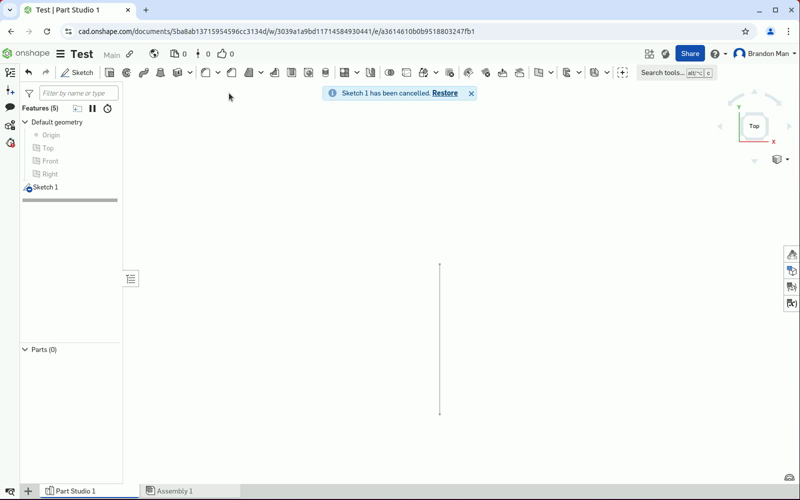
key(shift+h)
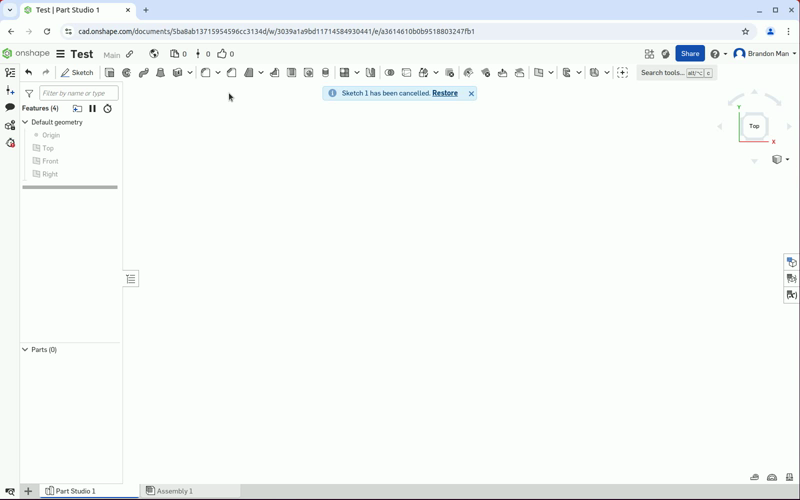
mouse_move(73, 352)
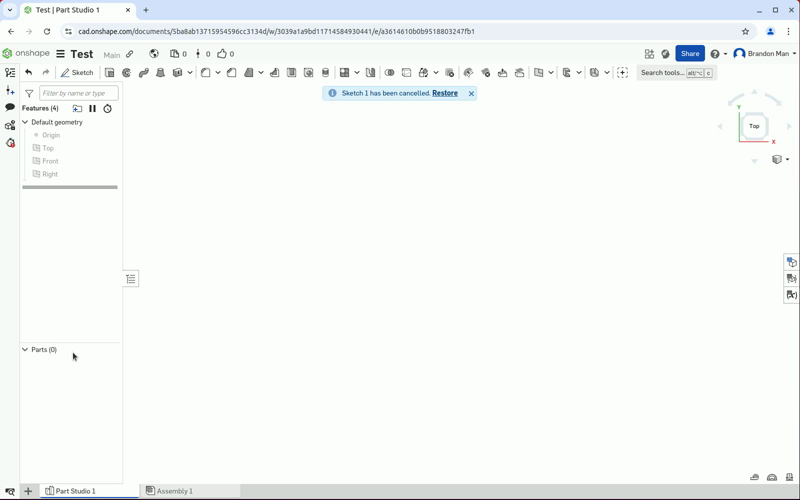
key(y)
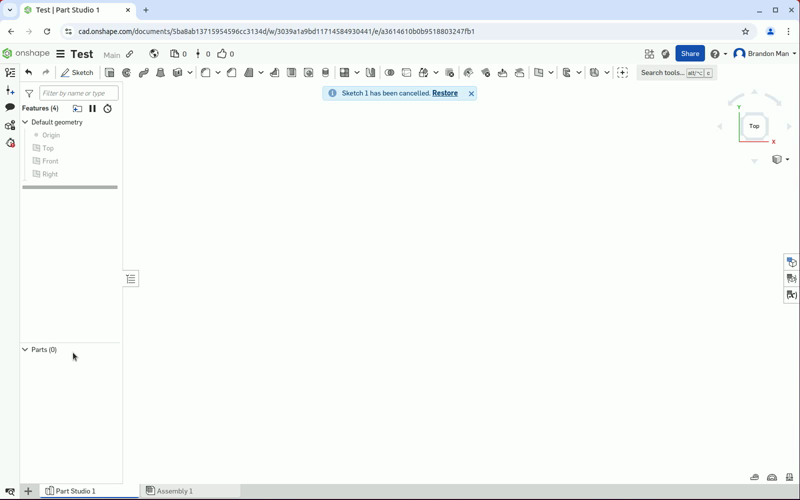
key(shift+p)
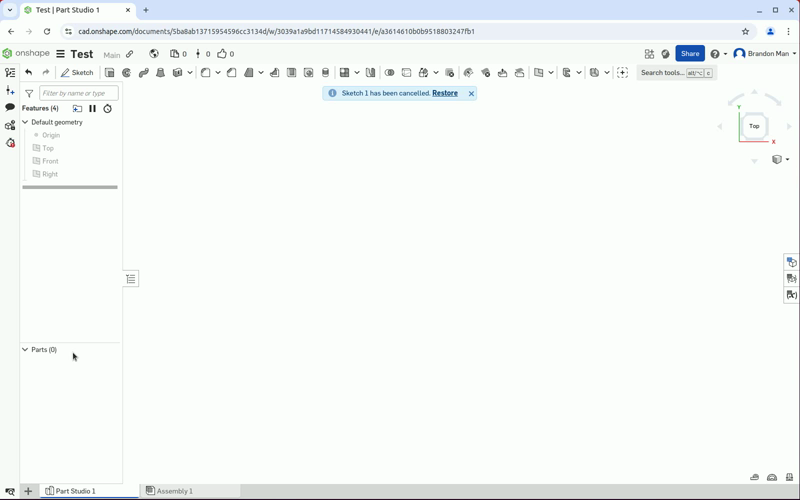
key(space)
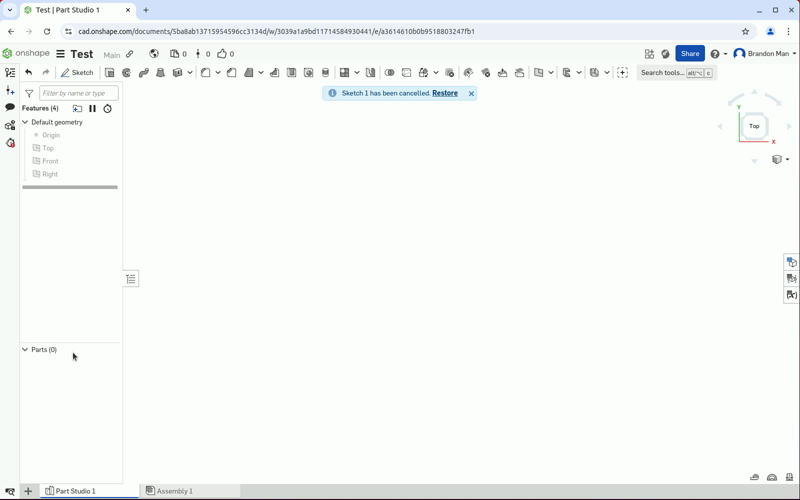
key_down(shift)
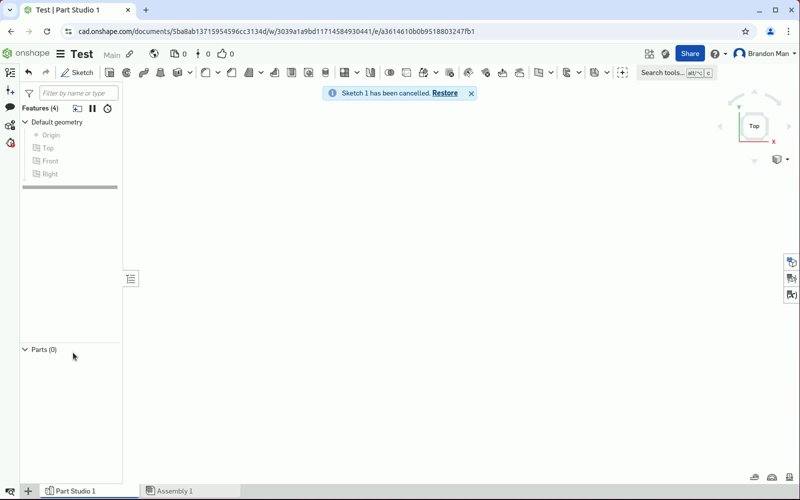
key(up)
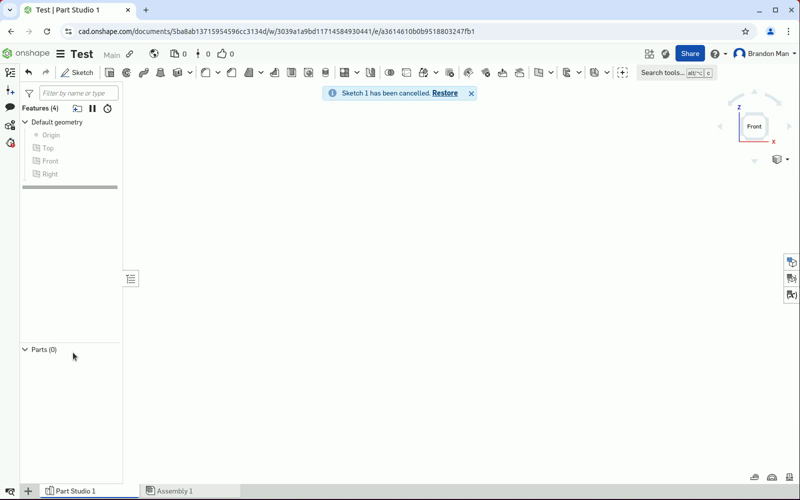
key_up(shift)
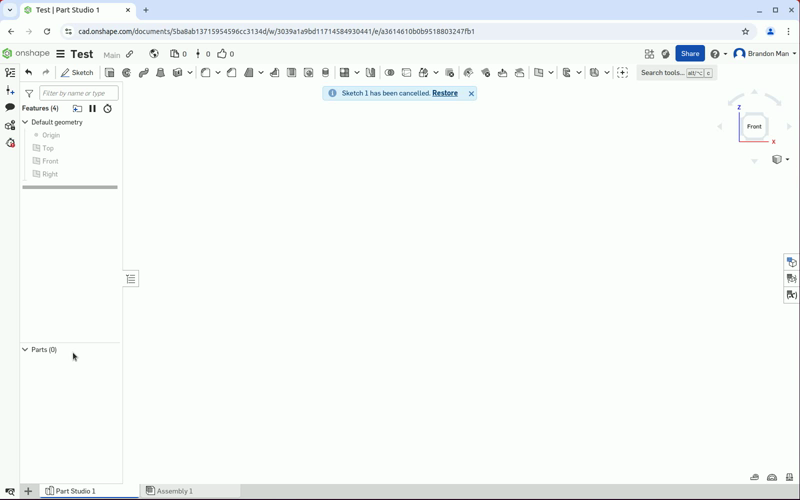
mouse_move(73, 352)
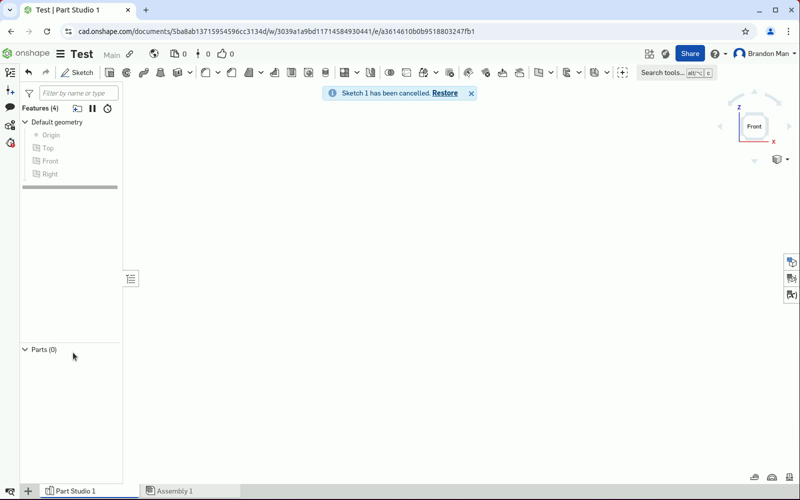
key(shift+y)
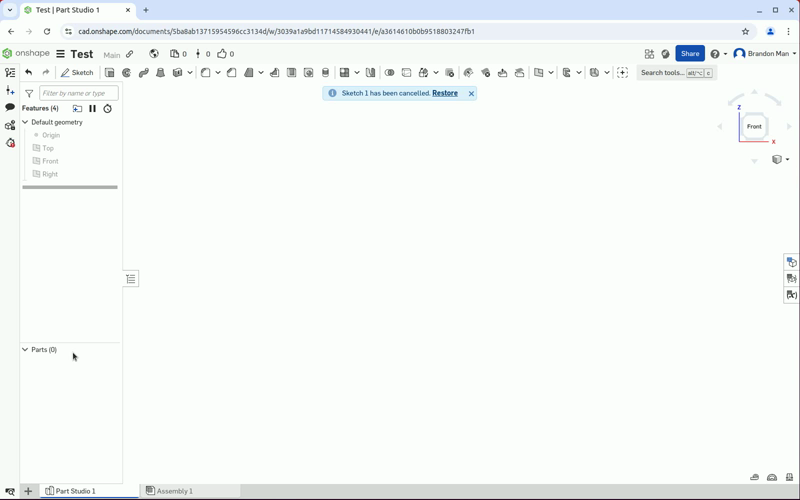
key(shift+s)
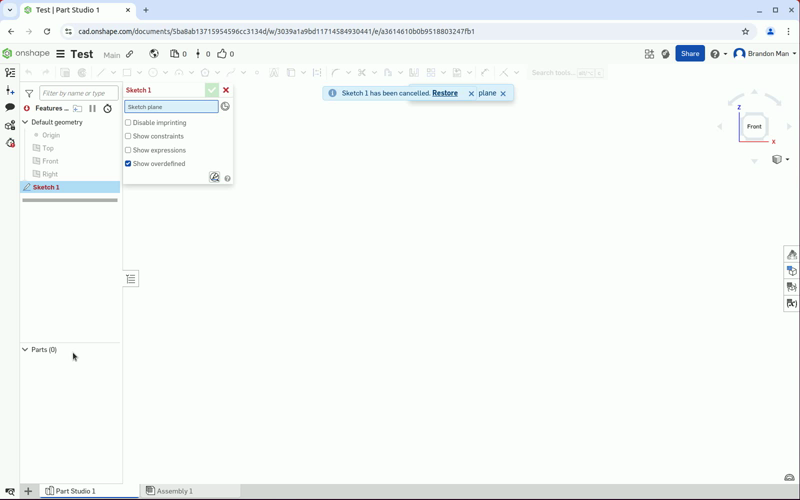
mouse_move(73, 163)
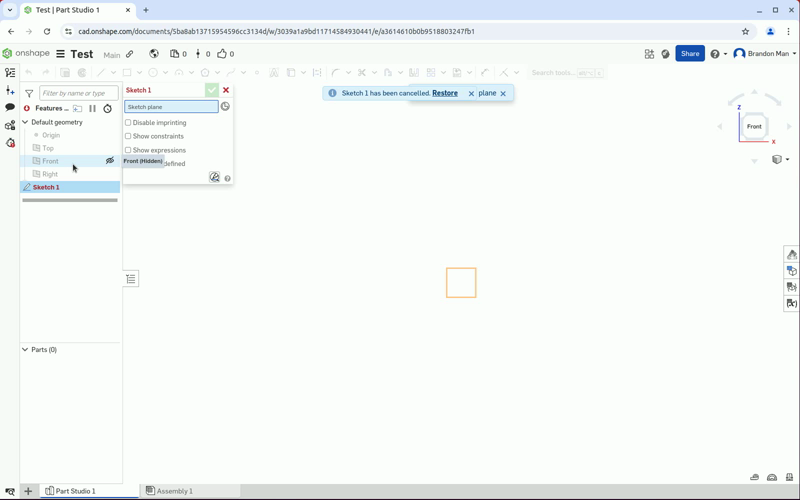
click(73, 163)
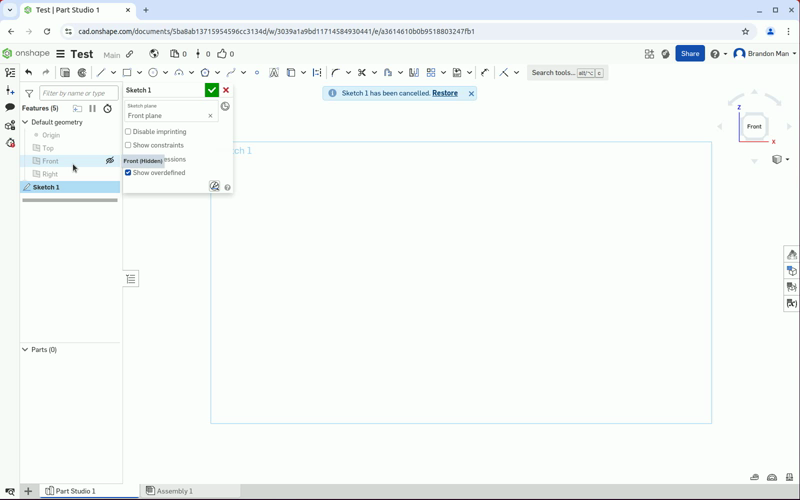
mouse_move(73, 352)
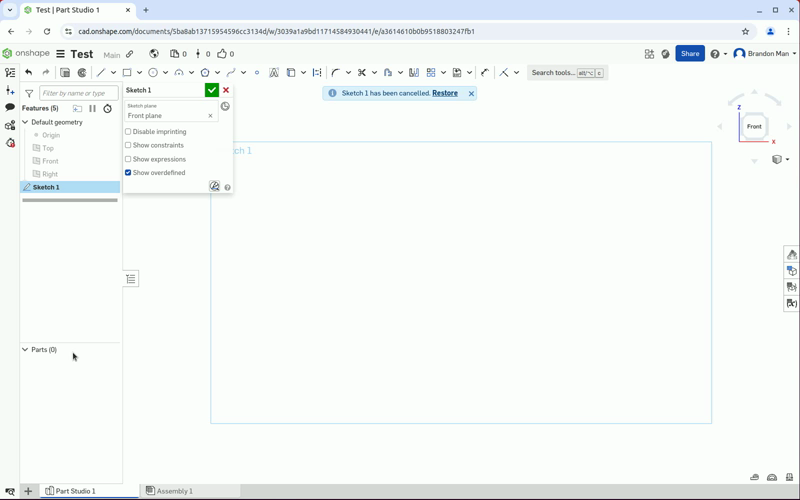
key(y)
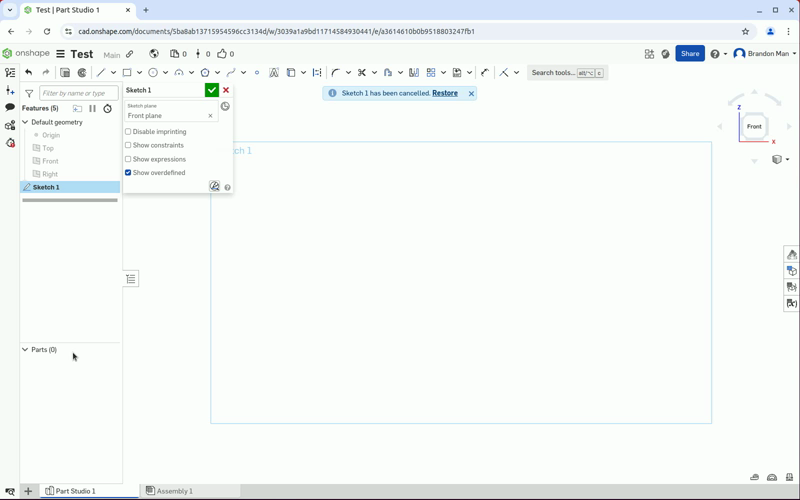
key(l)
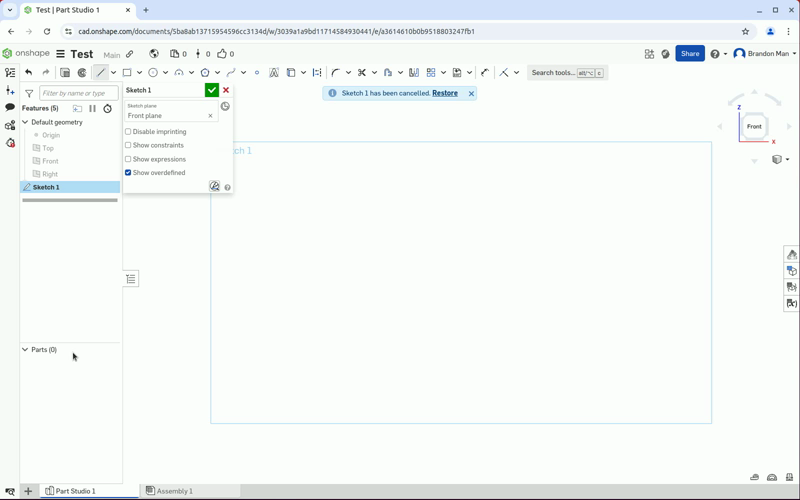
key_down(shift)
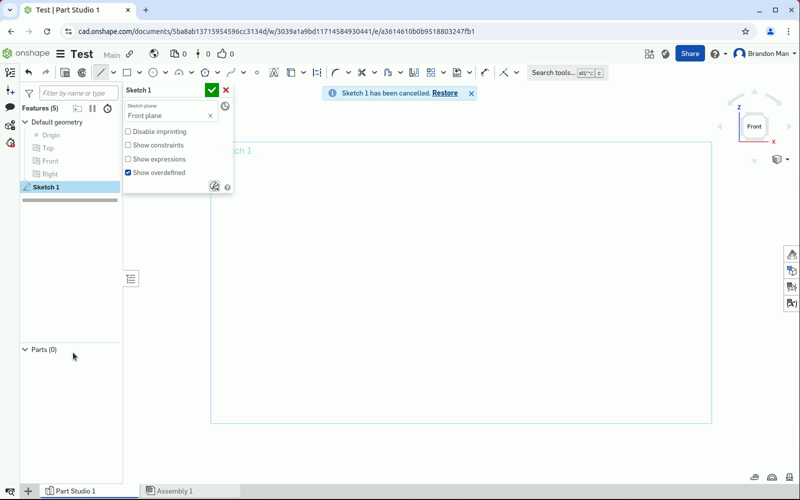
mouse_move(350, 298)
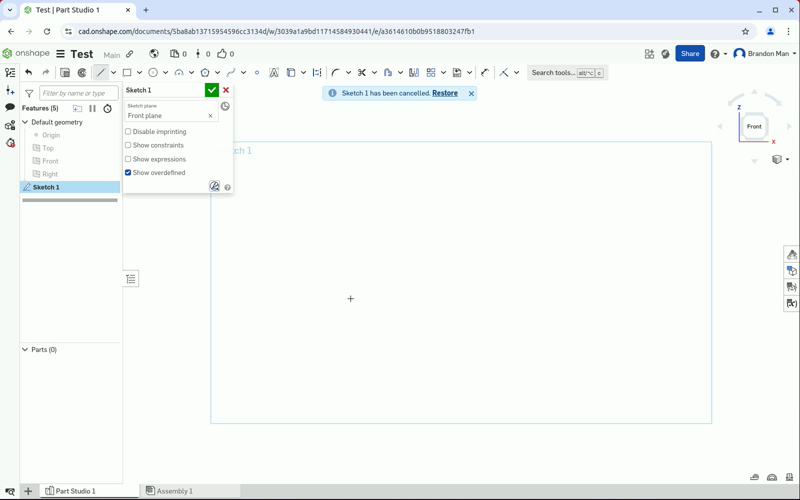
click(350, 298)
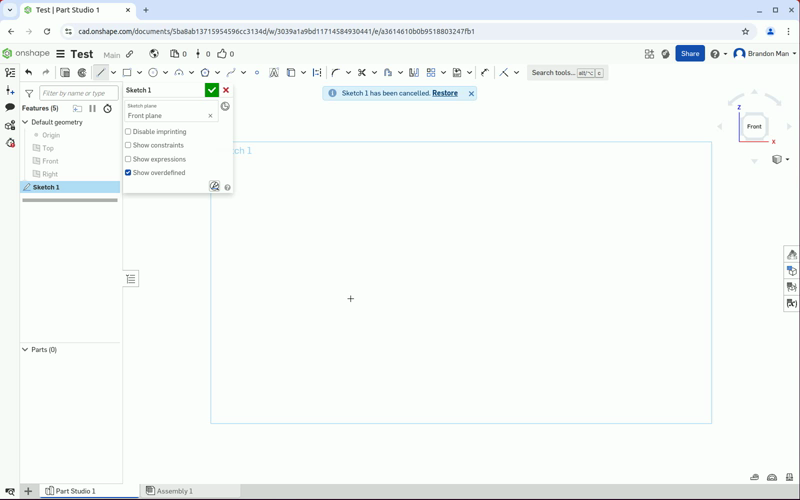
key_up(shift)
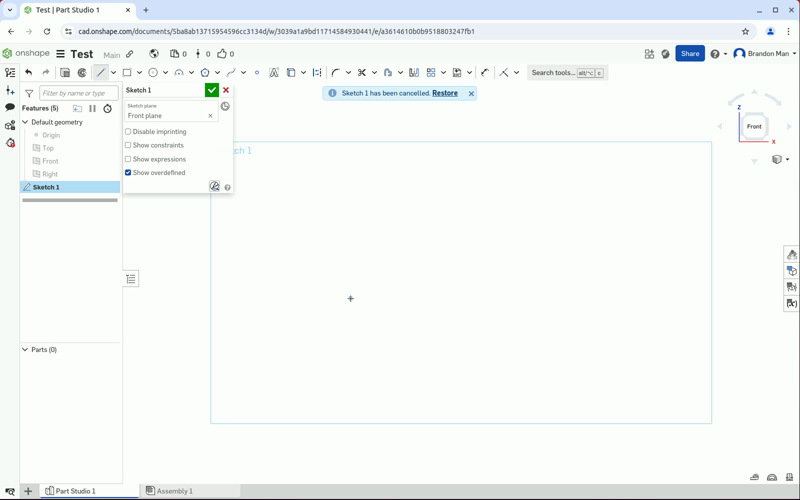
key_down(shift)
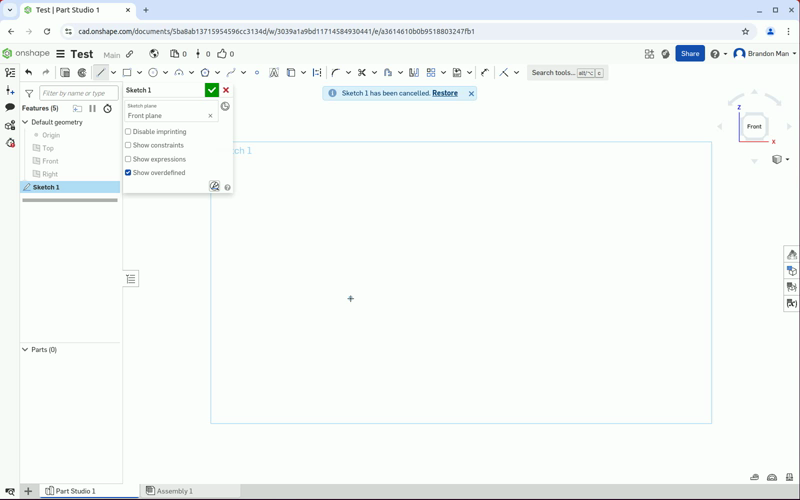
mouse_move(380, 298)
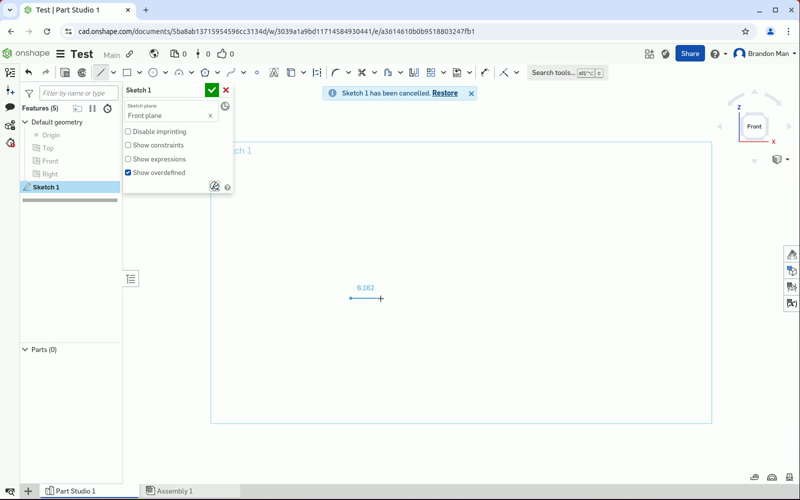
mouse_move(378, 298)
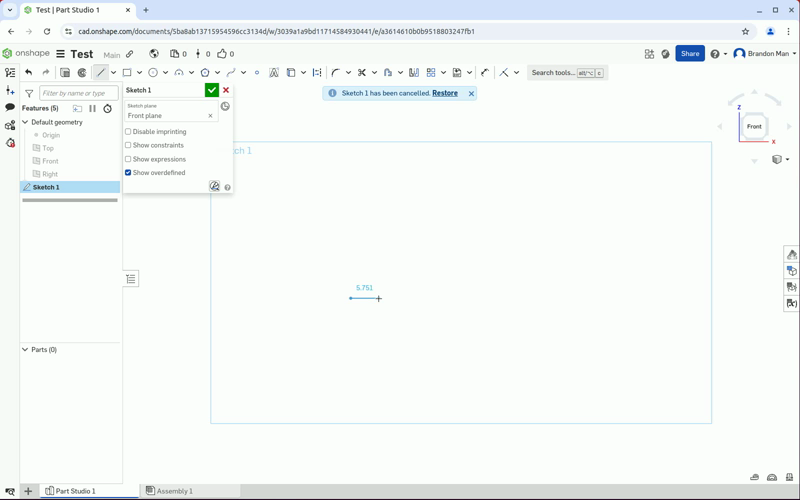
click(378, 298)
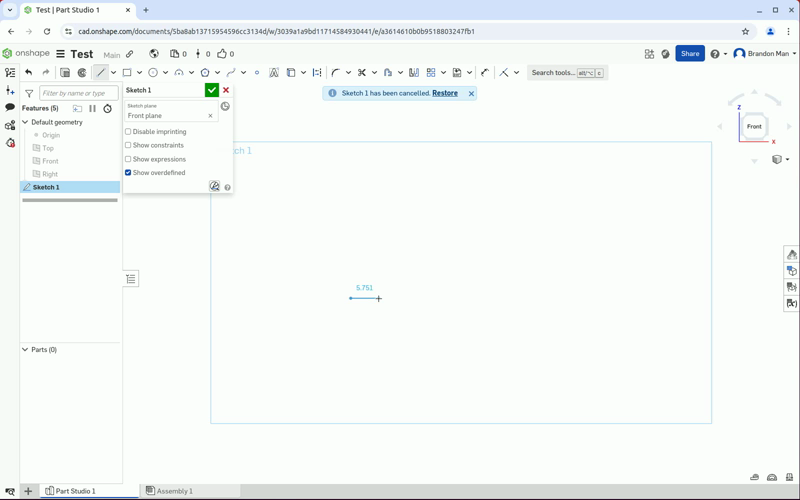
key_up(shift)
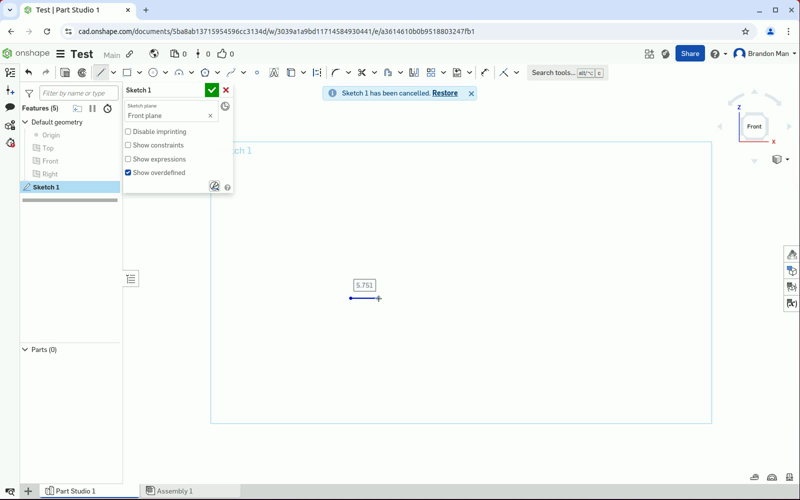
key_down(shift)
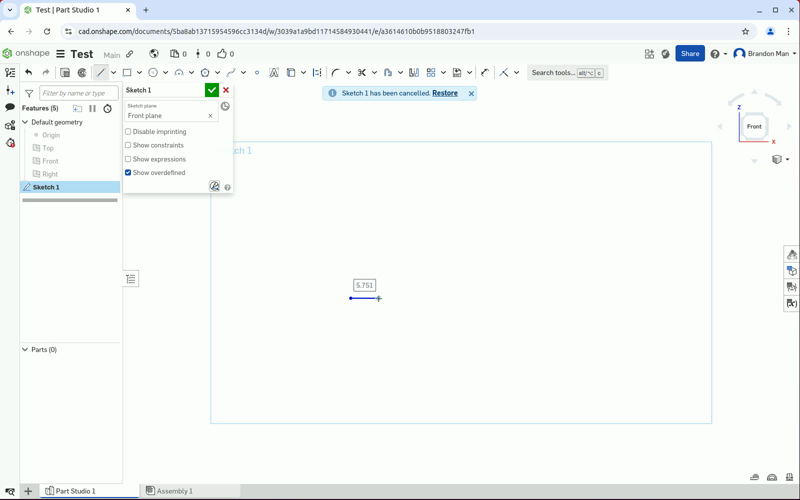
mouse_move(408, 298)
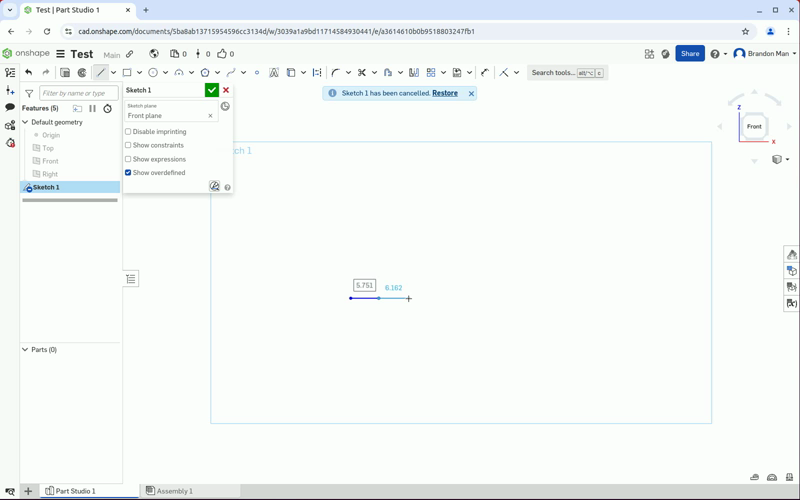
mouse_move(401, 298)
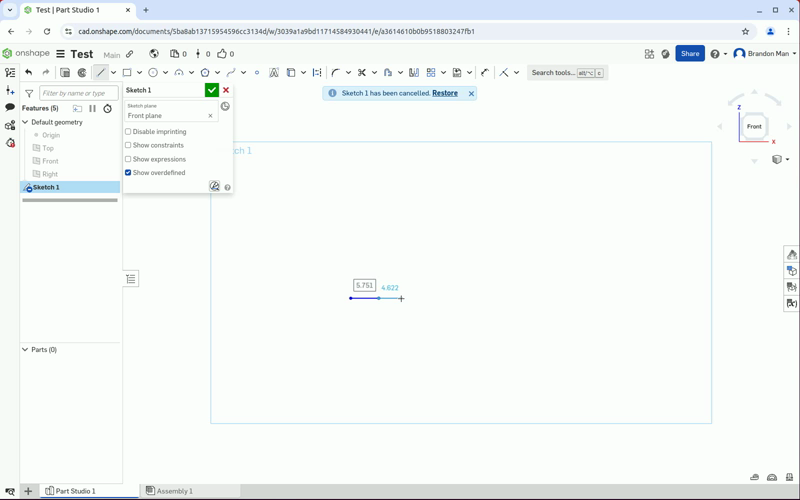
click(401, 298)
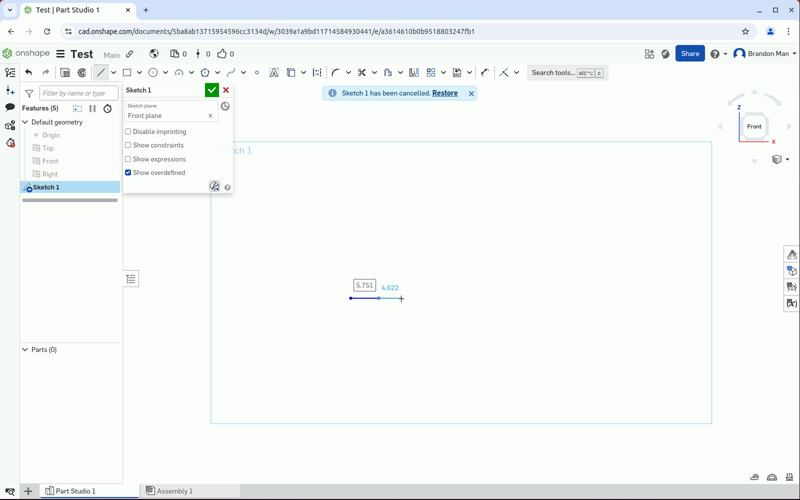
key_up(shift)
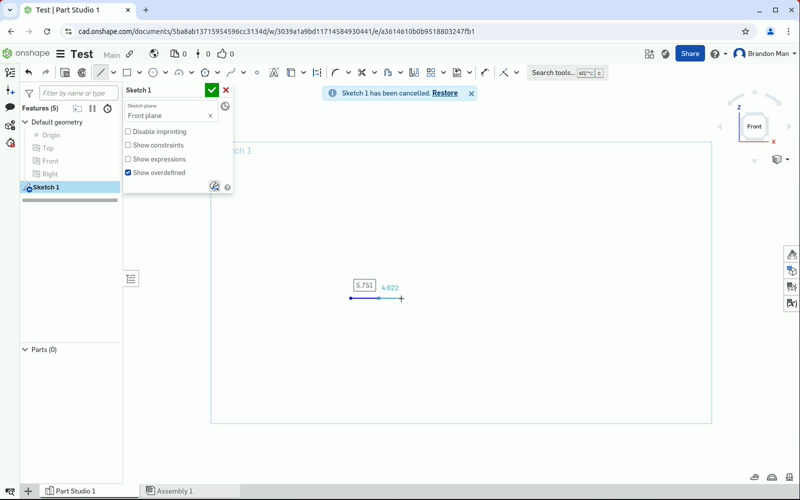
key_down(shift)
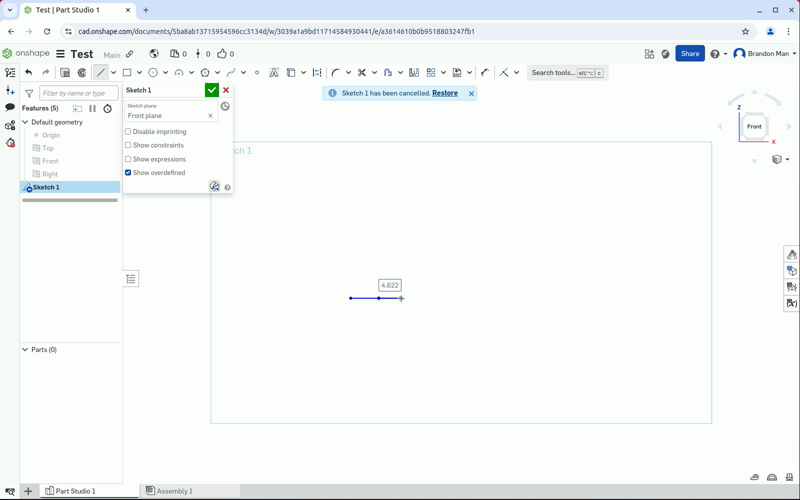
mouse_move(431, 298)
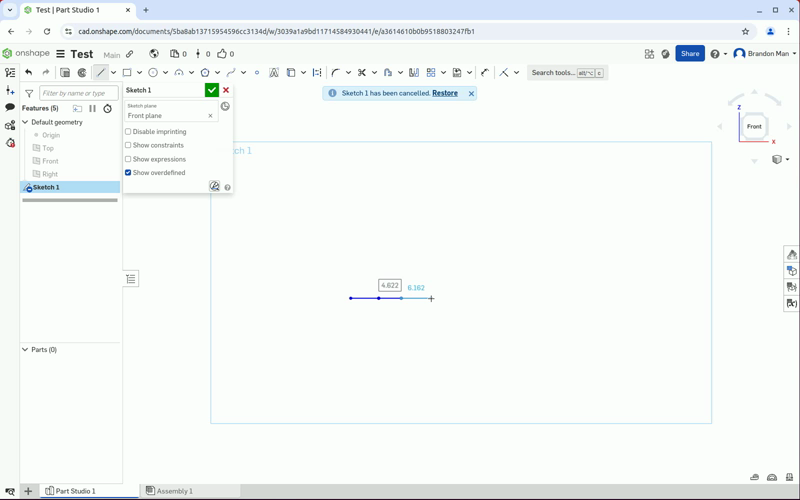
mouse_move(429, 298)
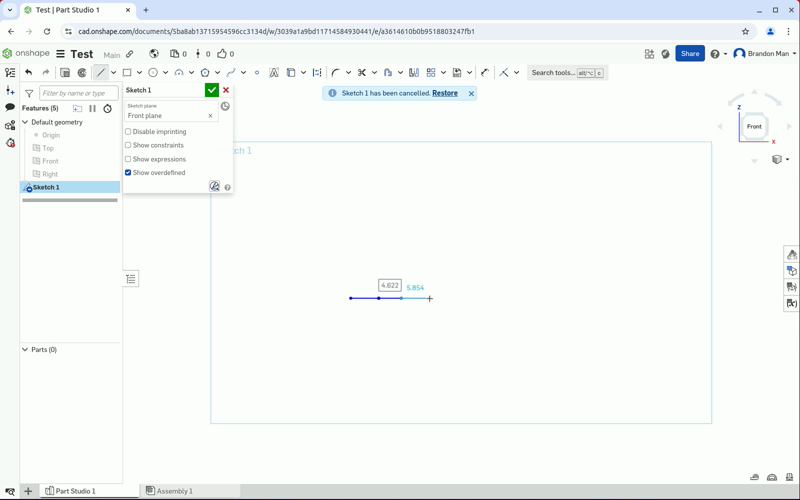
click(429, 298)
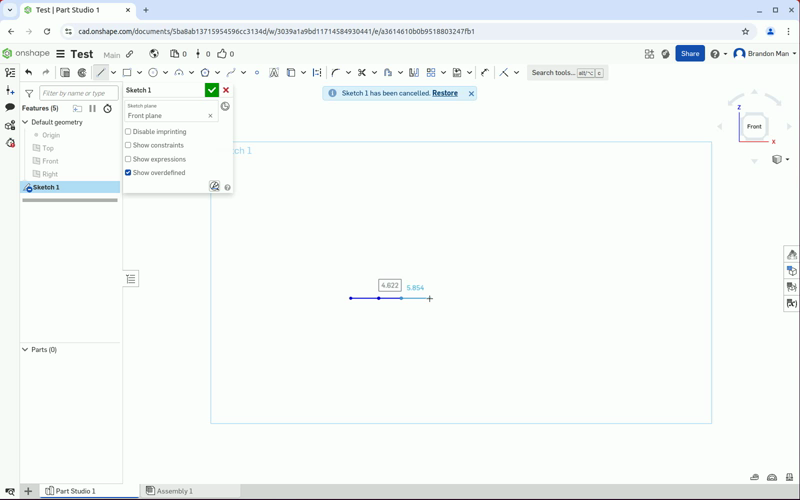
key_up(shift)
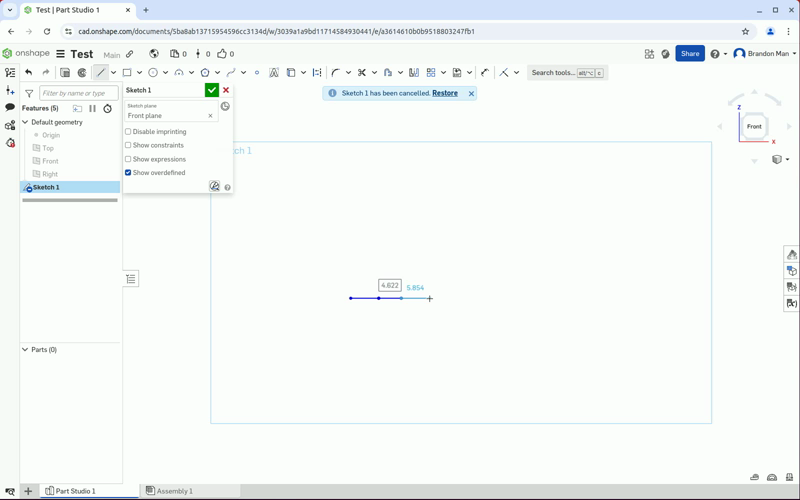
key_down(shift)
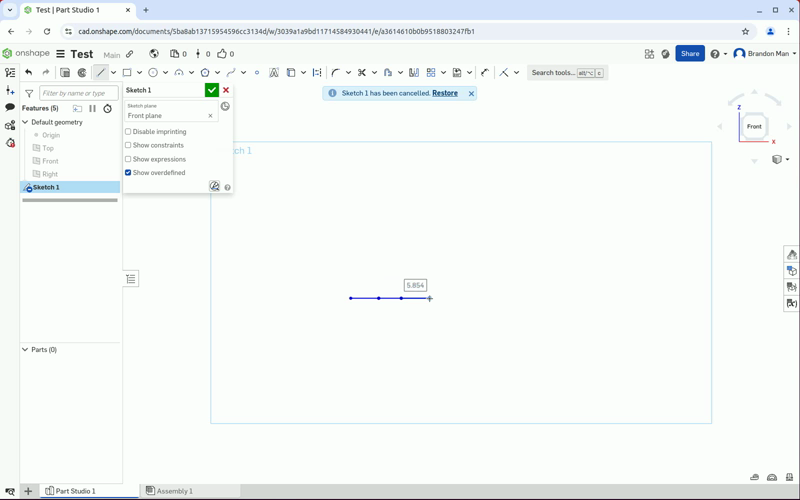
mouse_move(459, 298)
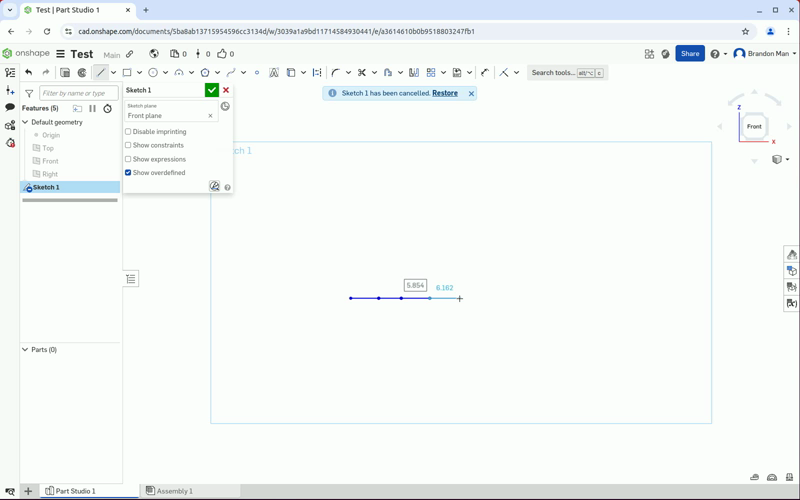
mouse_move(429, 282)
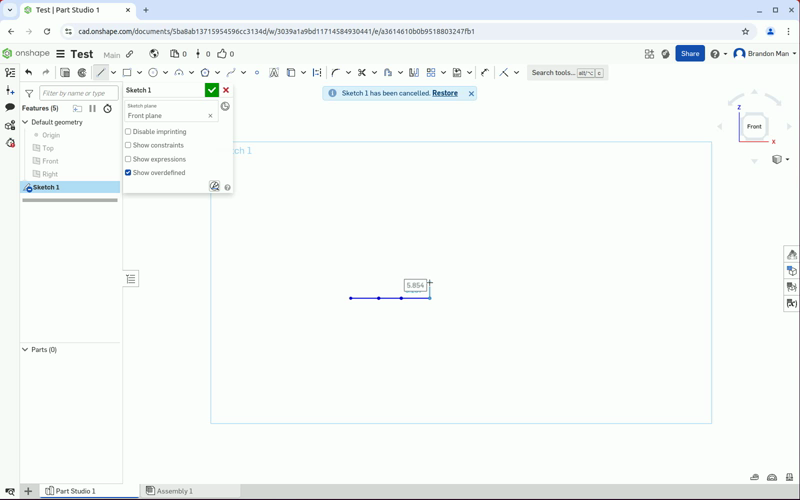
click(429, 282)
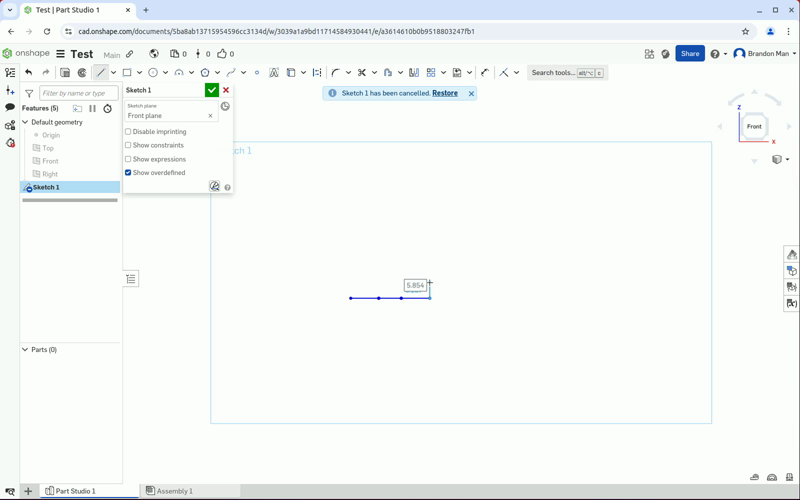
key_up(shift)
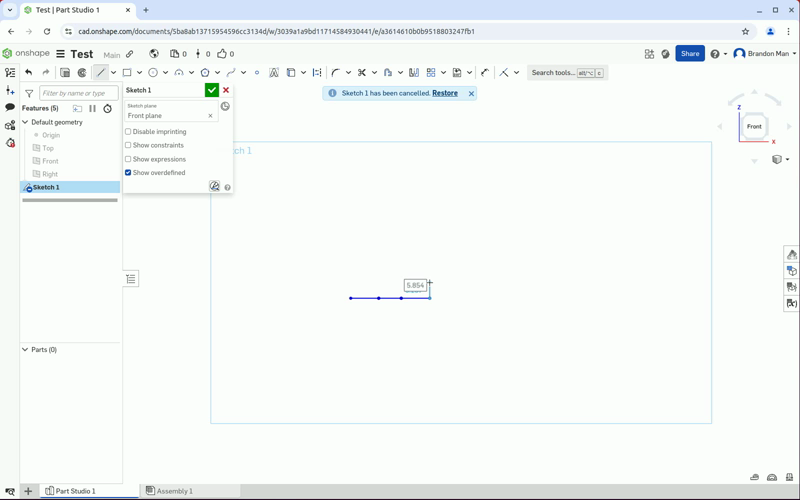
key_down(shift)
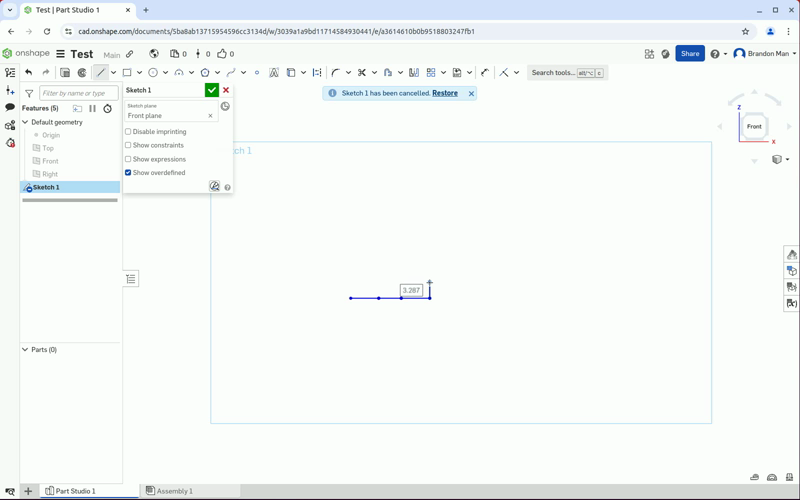
mouse_move(459, 282)
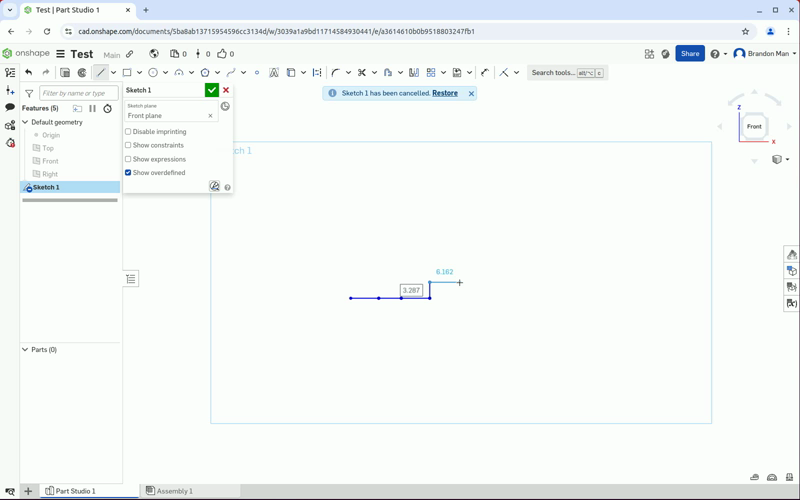
mouse_move(429, 260)
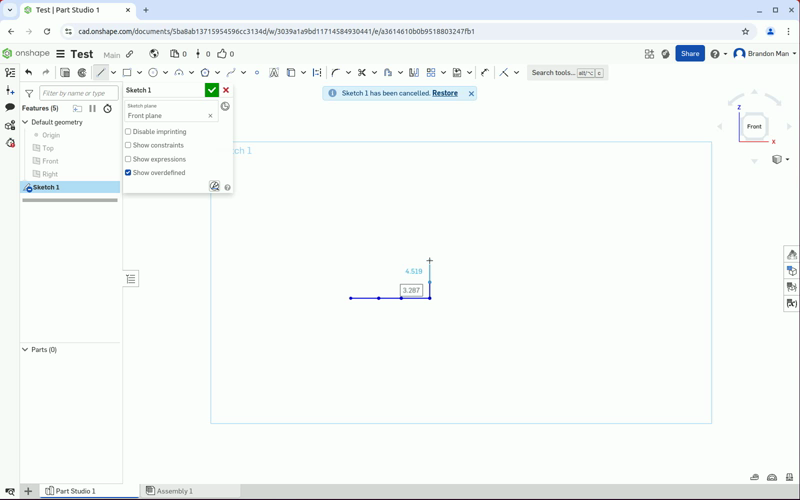
click(429, 260)
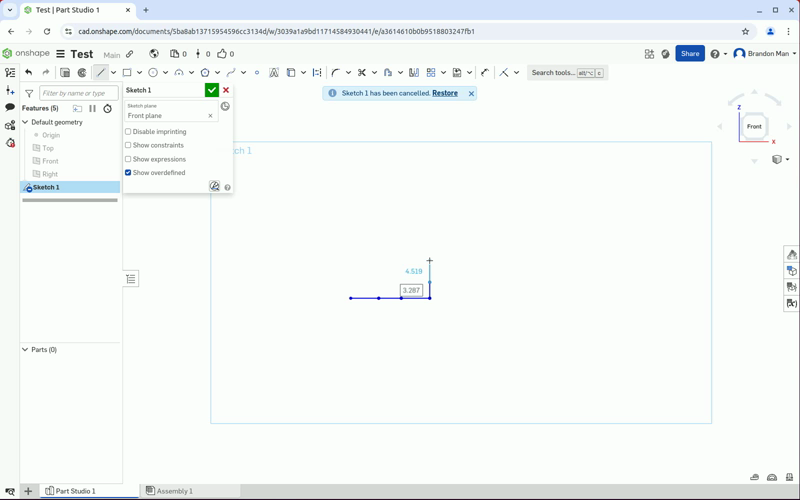
key_up(shift)
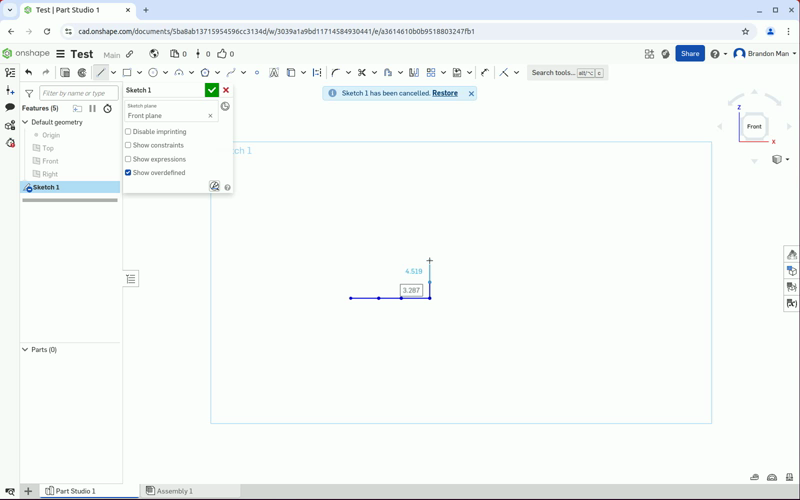
key_down(shift)
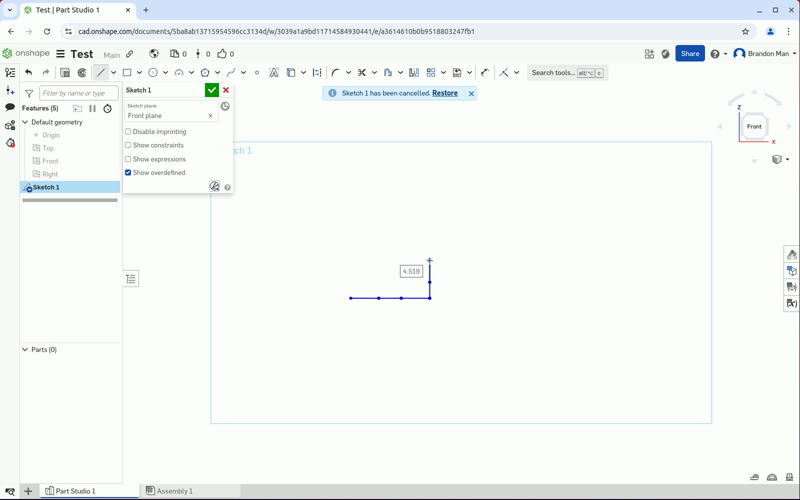
mouse_move(459, 260)
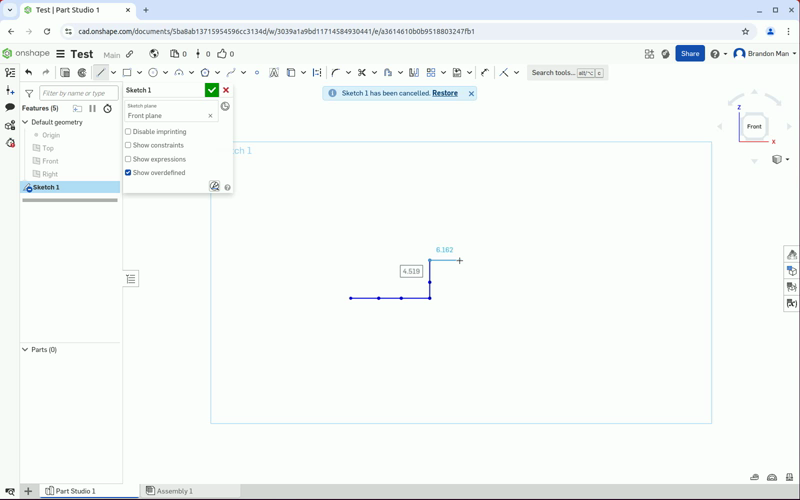
mouse_move(429, 251)
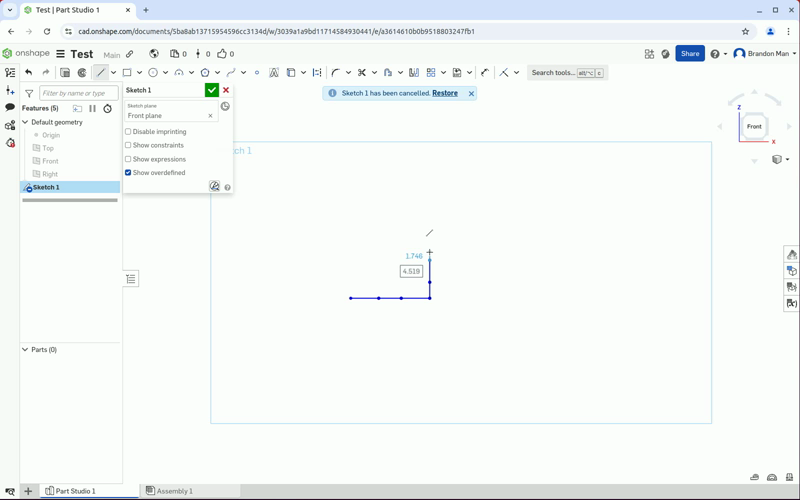
click(429, 251)
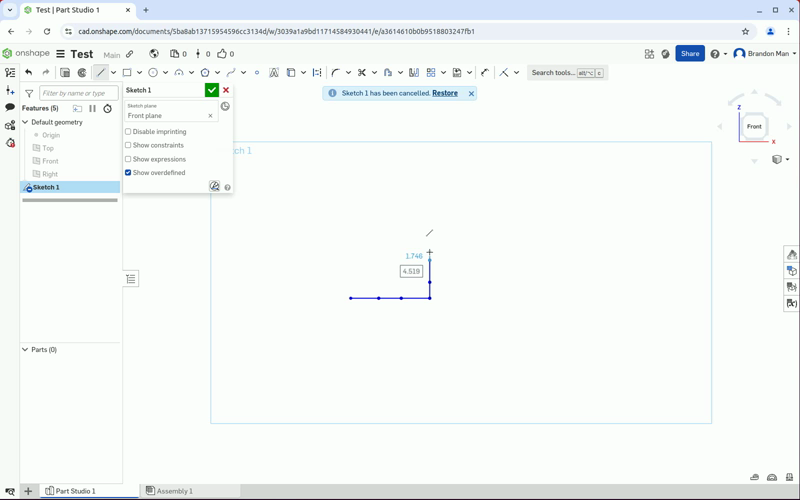
key_up(shift)
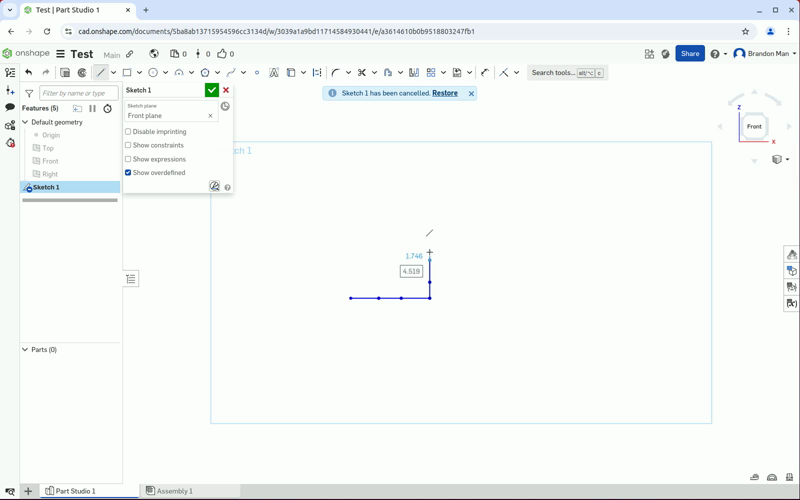
key_down(shift)
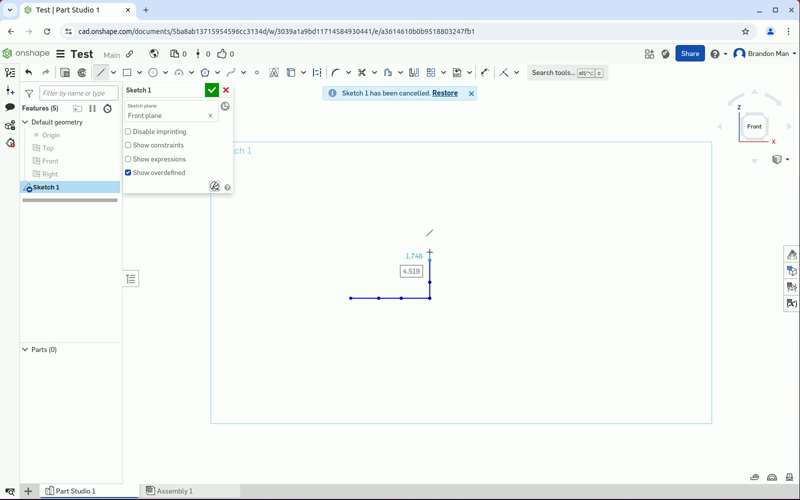
mouse_move(350, 251)
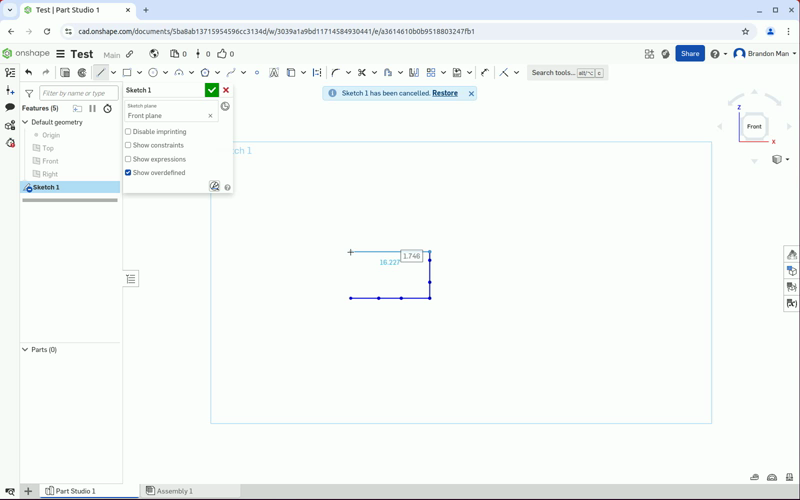
click(350, 251)
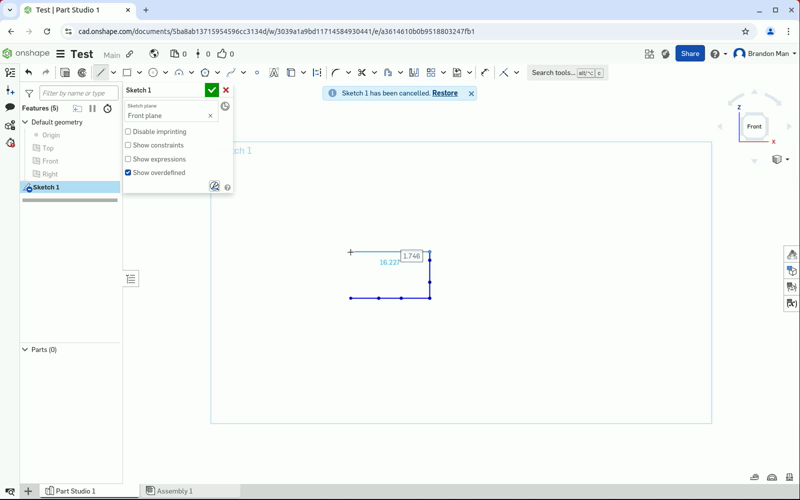
key_up(shift)
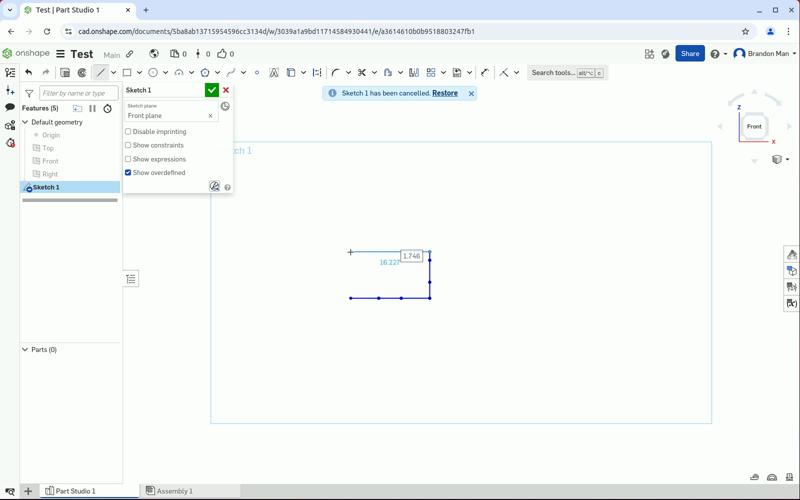
key_down(shift)
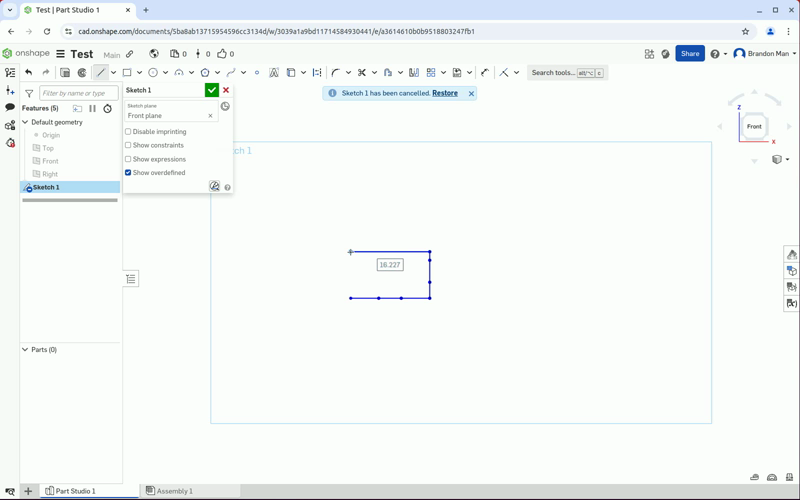
mouse_move(380, 251)
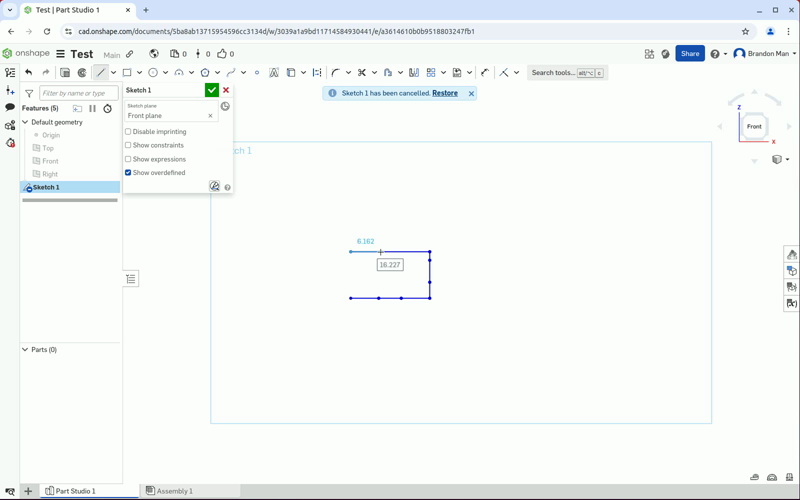
mouse_move(350, 260)
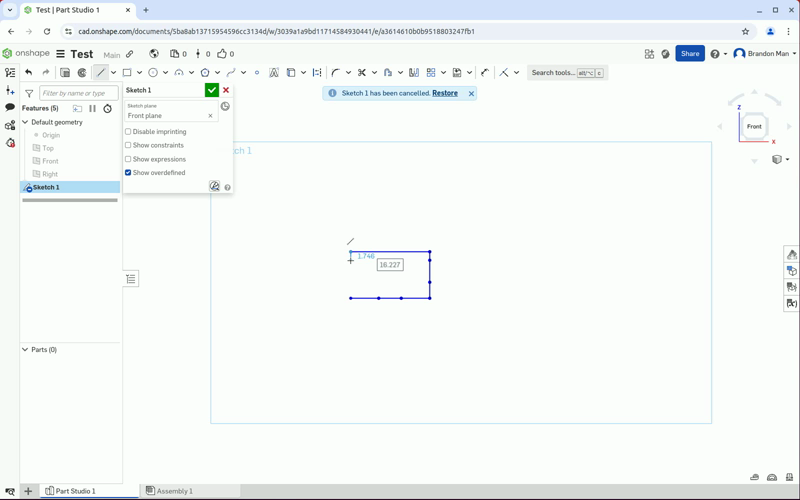
click(350, 260)
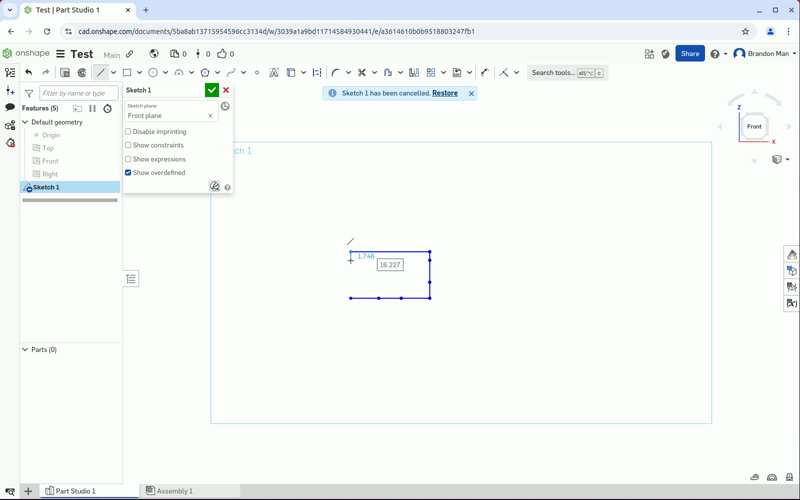
key_up(shift)
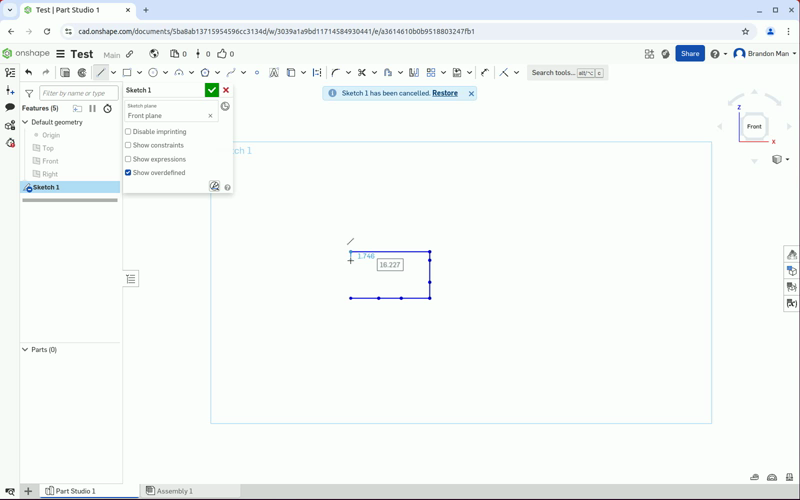
key_down(shift)
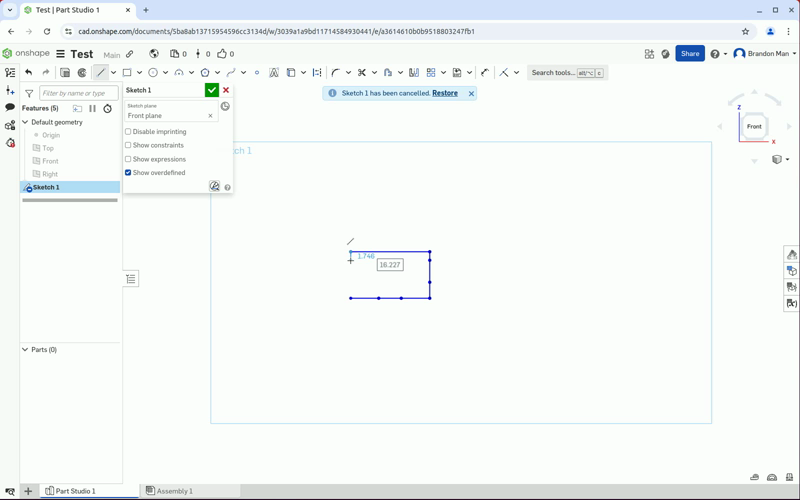
mouse_move(380, 260)
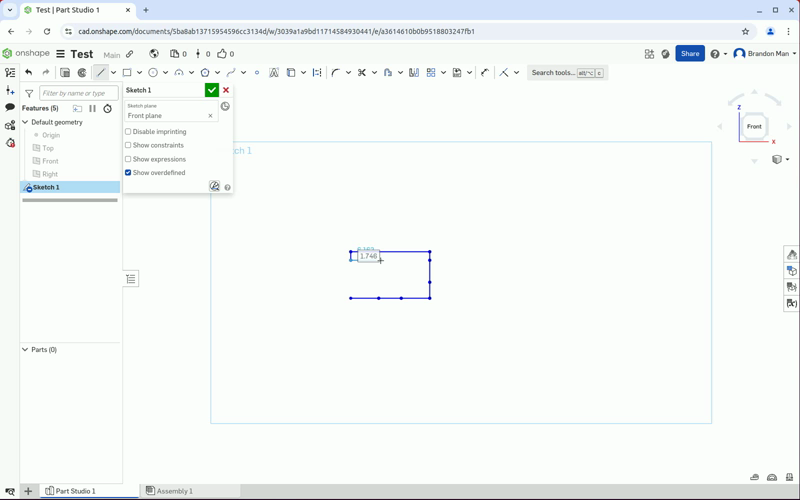
mouse_move(350, 282)
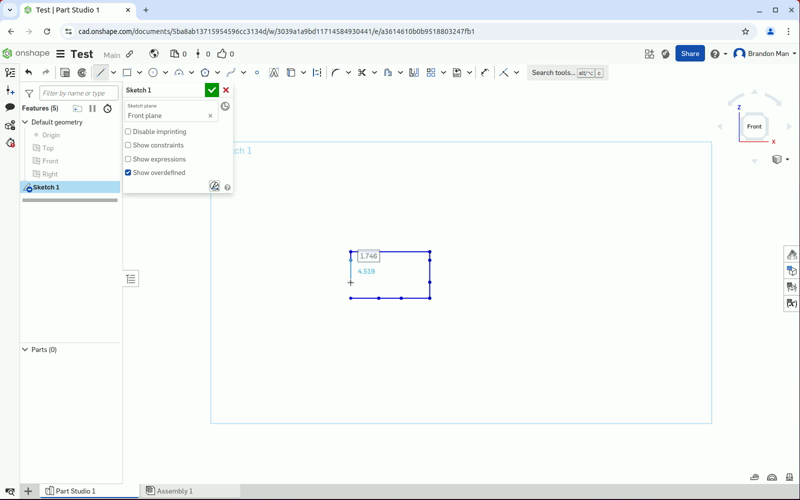
click(350, 282)
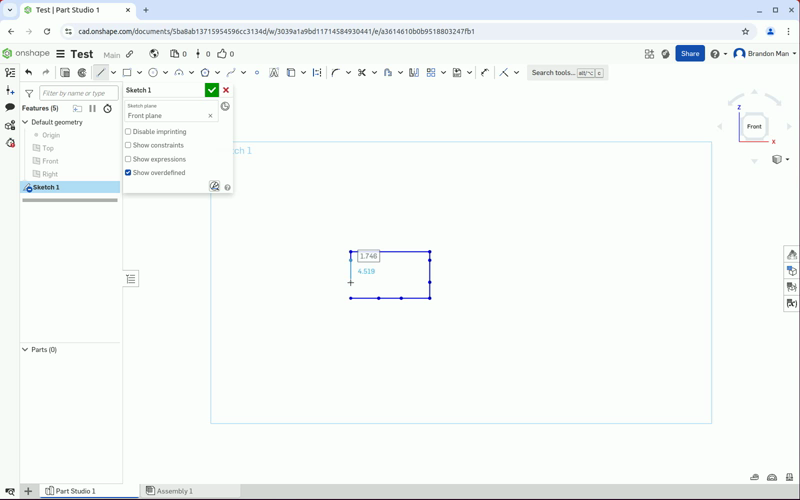
key_up(shift)
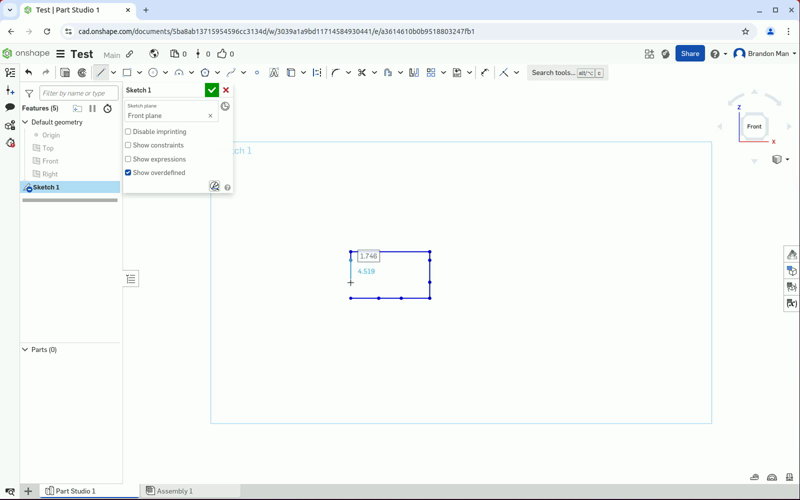
mouse_move(380, 282)
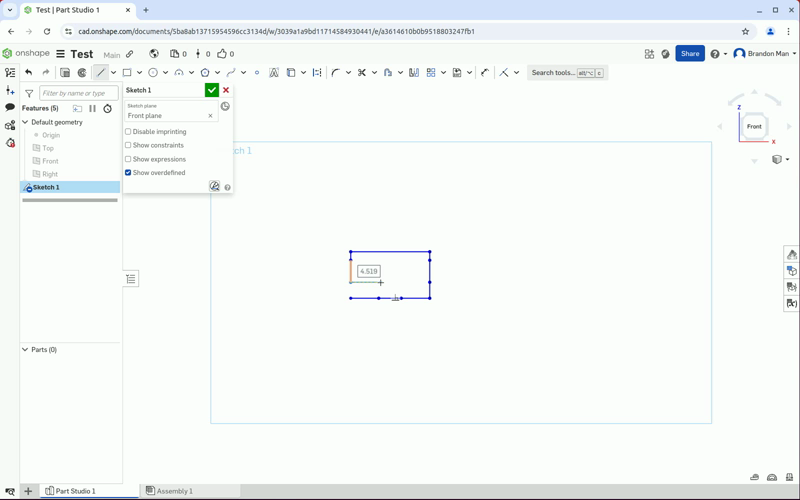
key_down(shift)
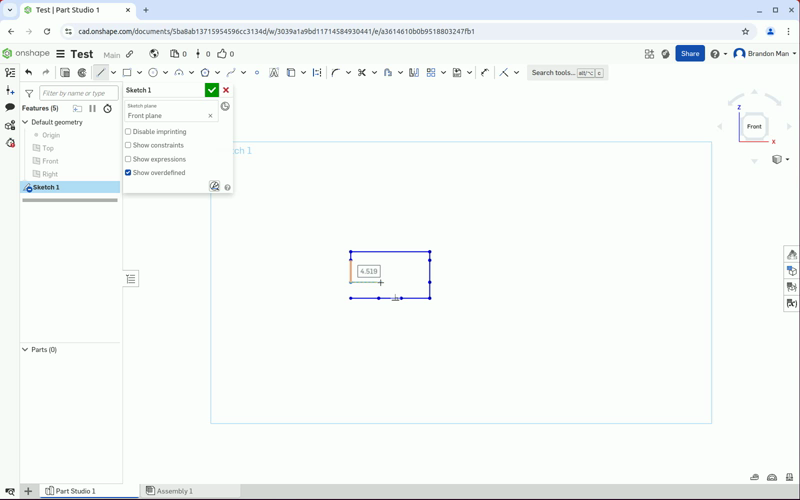
mouse_move(350, 298)
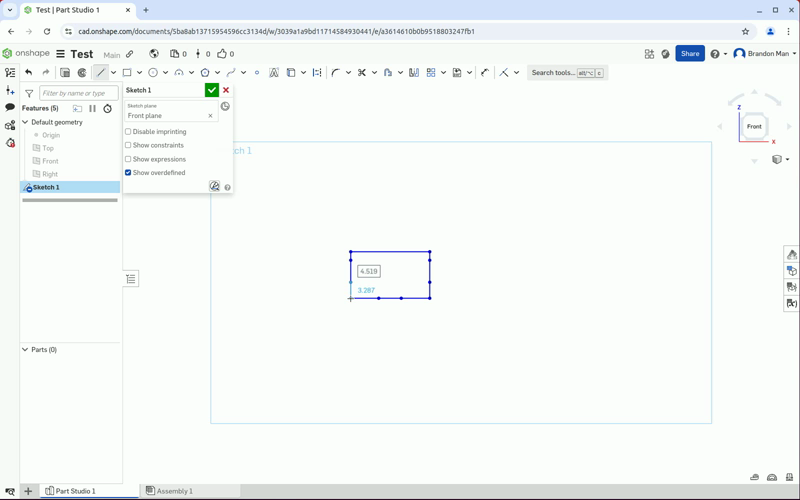
key_up(shift)
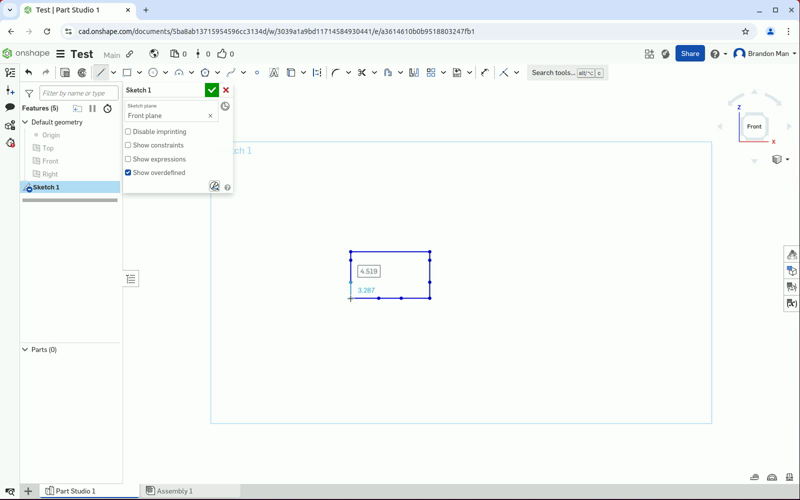
click(350, 298)
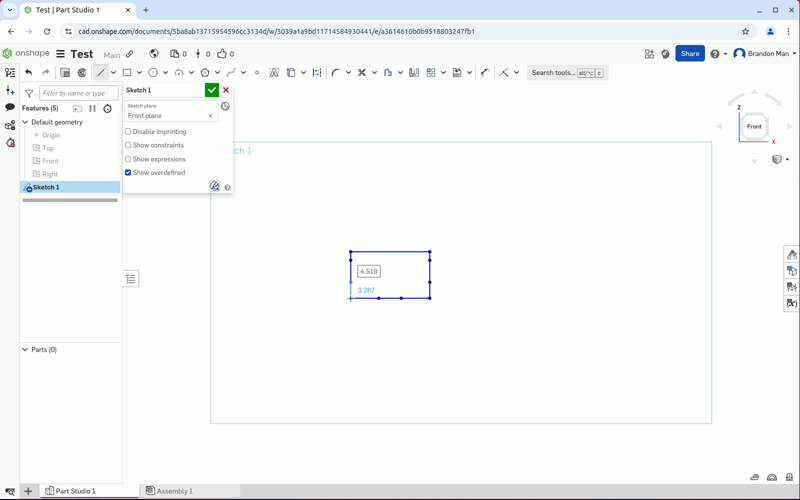
key(esc)
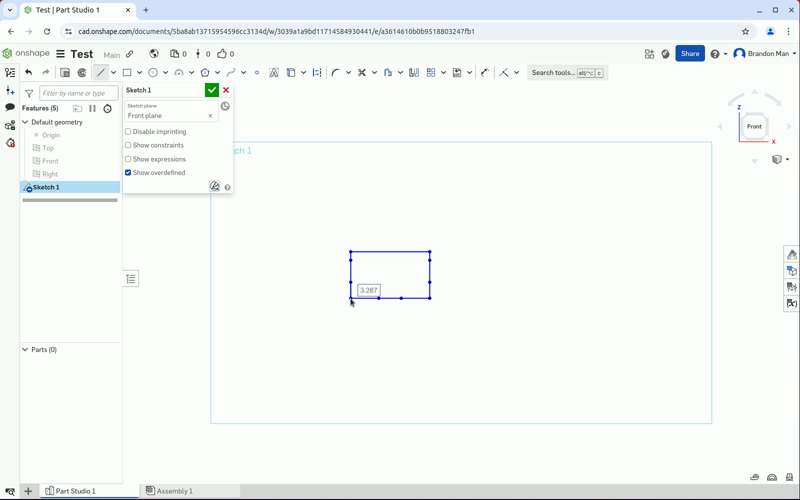
mouse_move(410, 262)
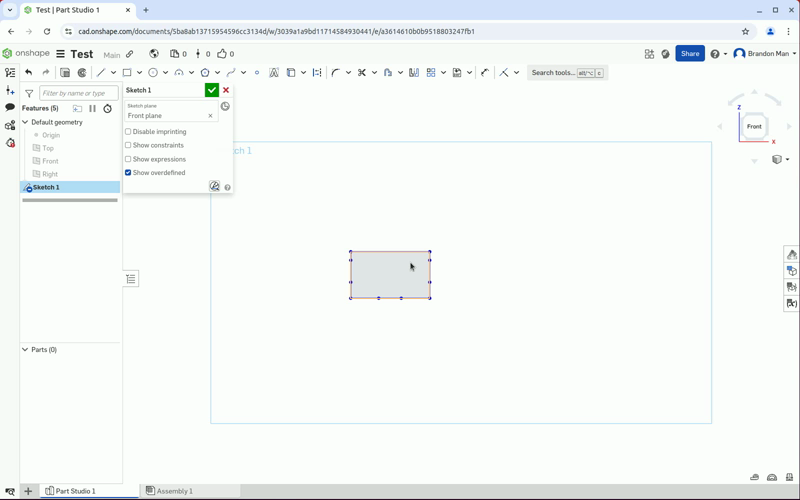
click(410, 262)
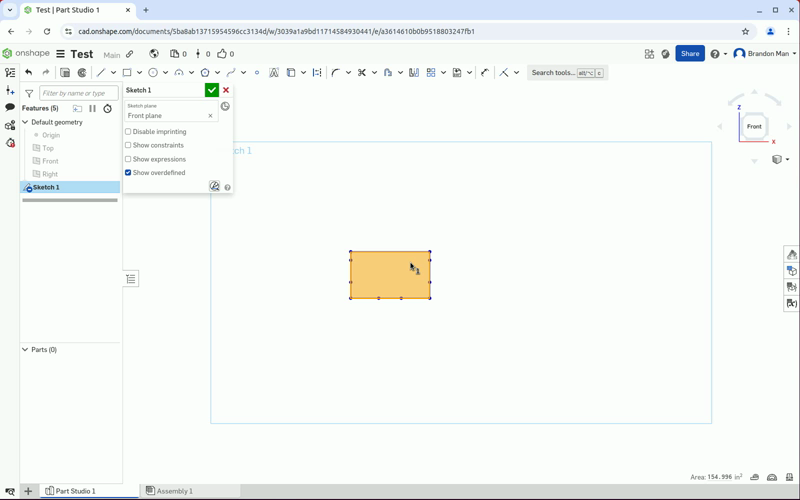
mouse_move(73, 352)
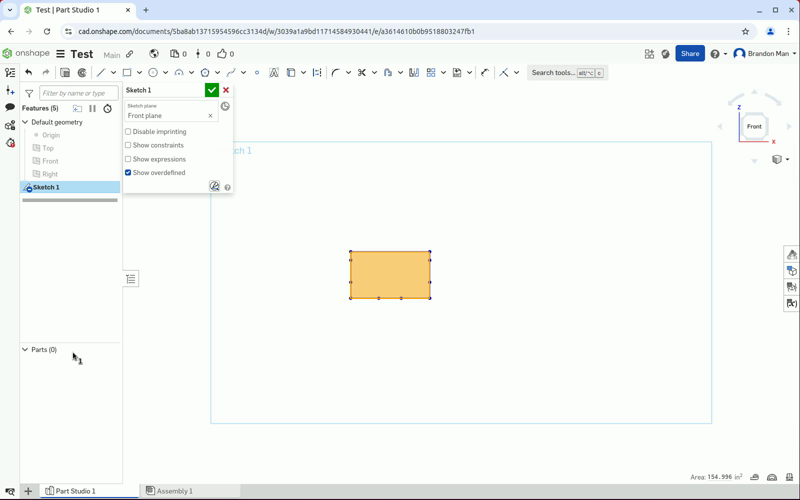
key(shift+y)
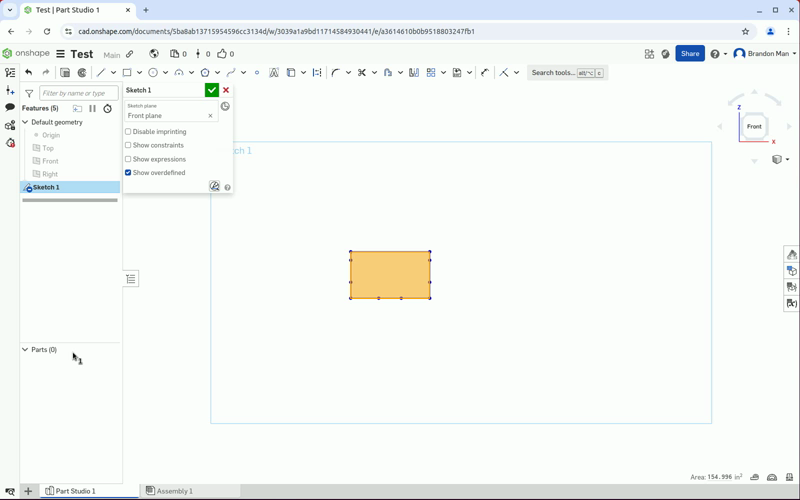
key(shift+e)
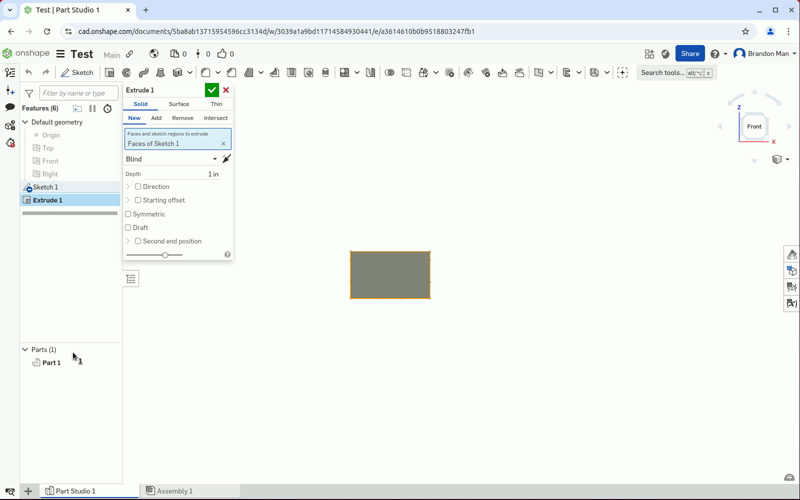
mouse_move(143, 106)
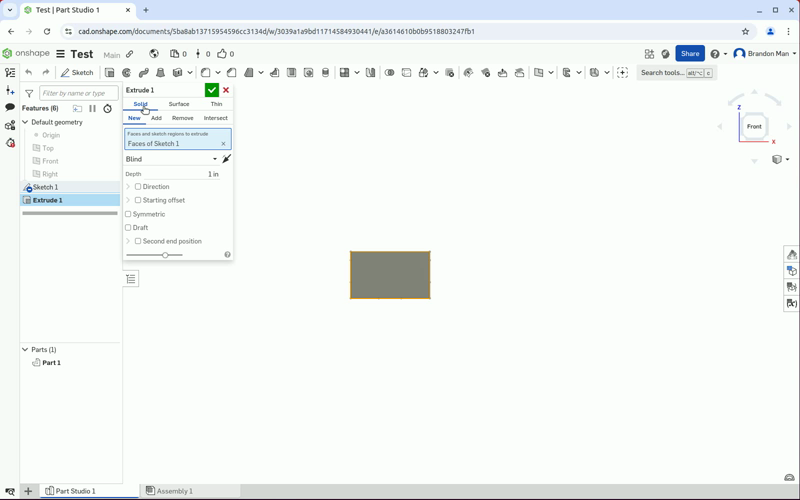
click(143, 106)
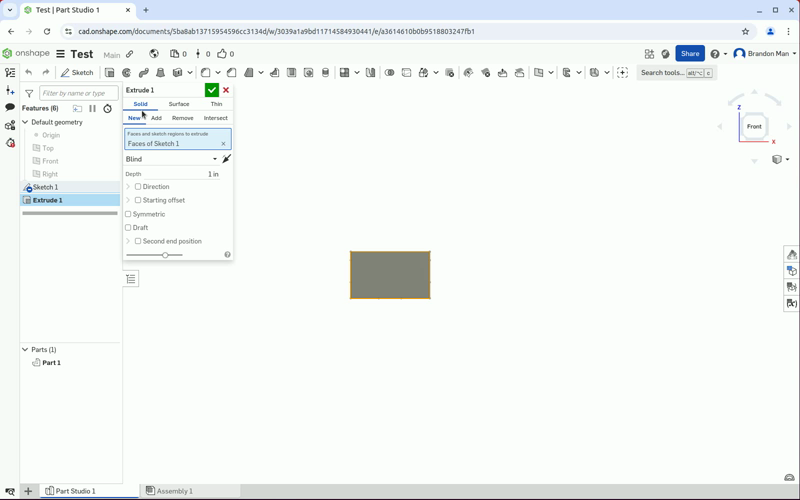
mouse_move(137, 120)
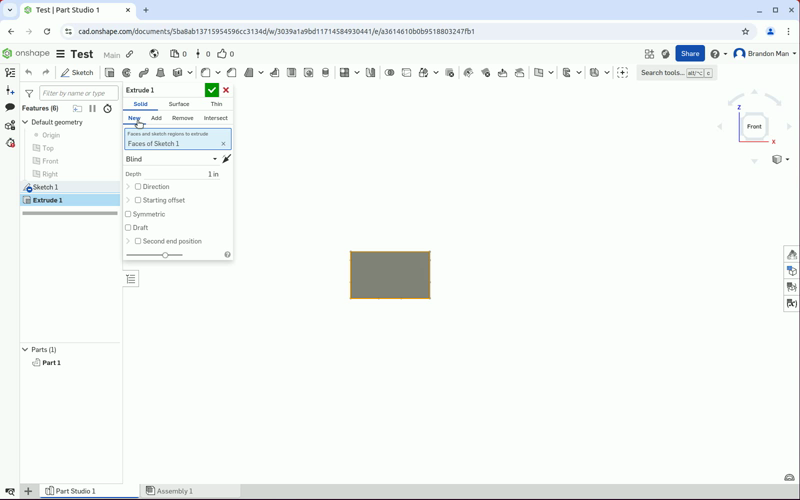
click(137, 120)
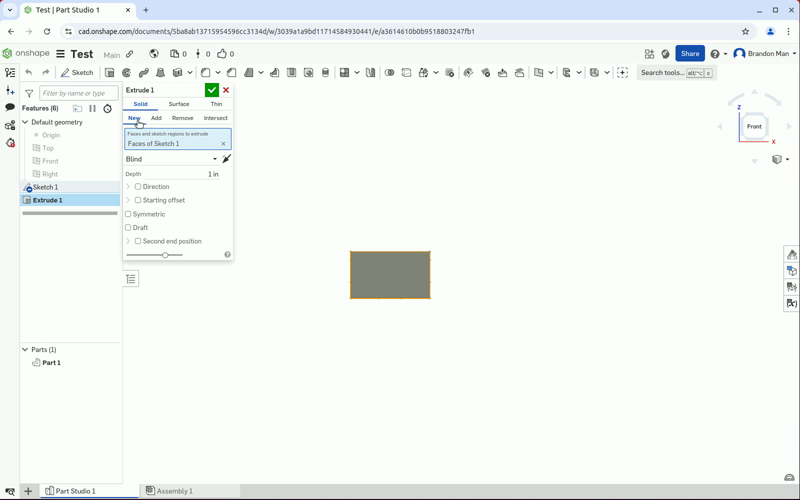
key(tab, 4)
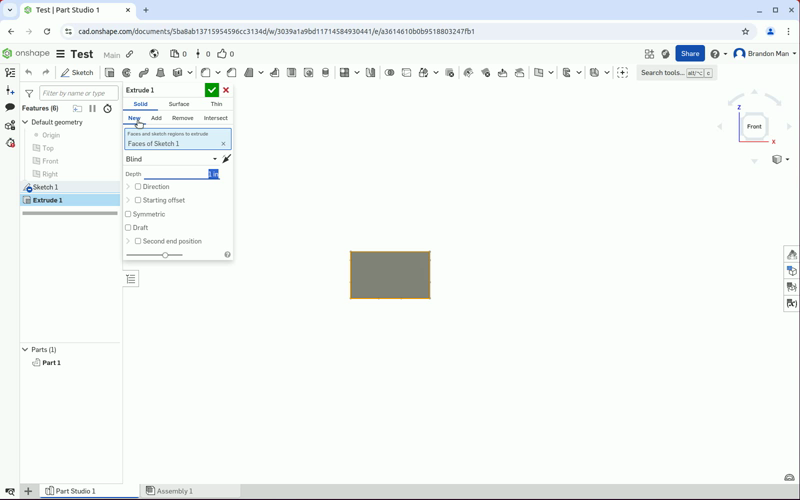
text(0.481)
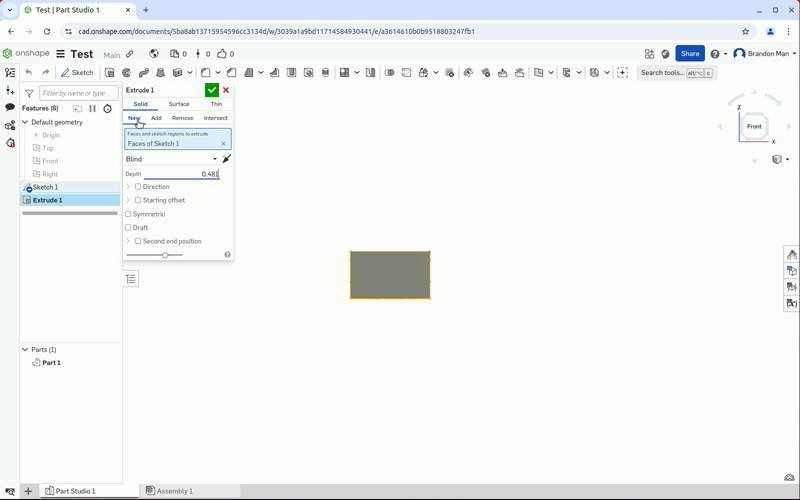
key(enter)
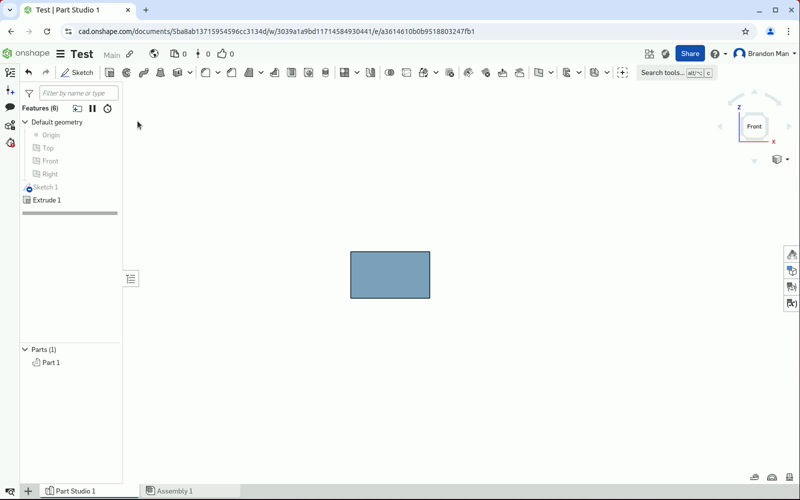
key(shift+h)
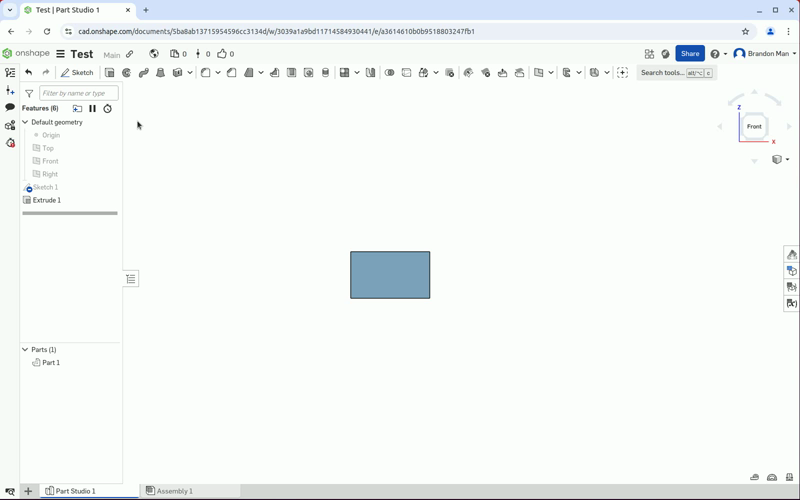
key(shift+h)
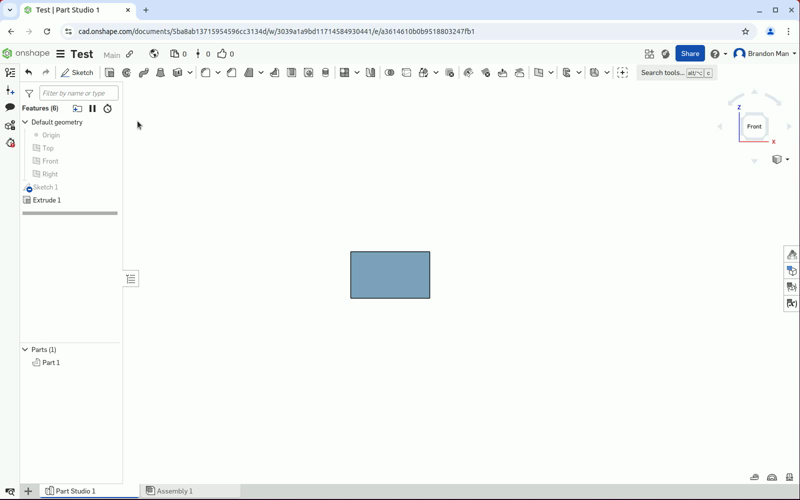
mouse_move(73, 189)
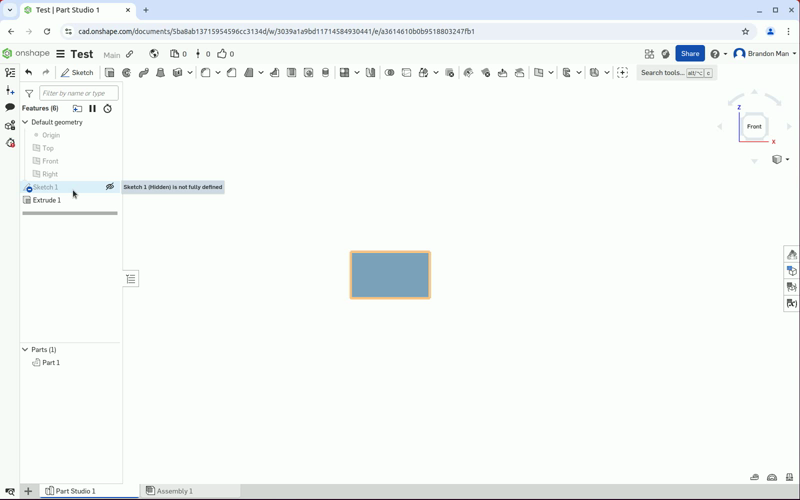
click(73, 189)
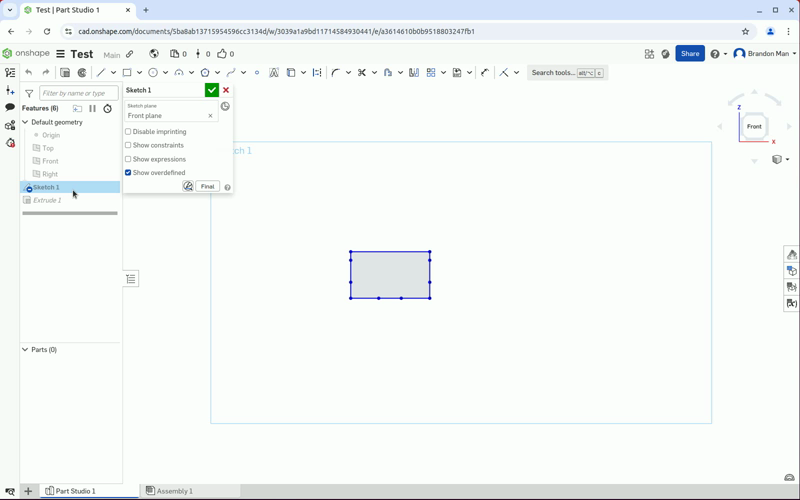
mouse_move(229, 92)
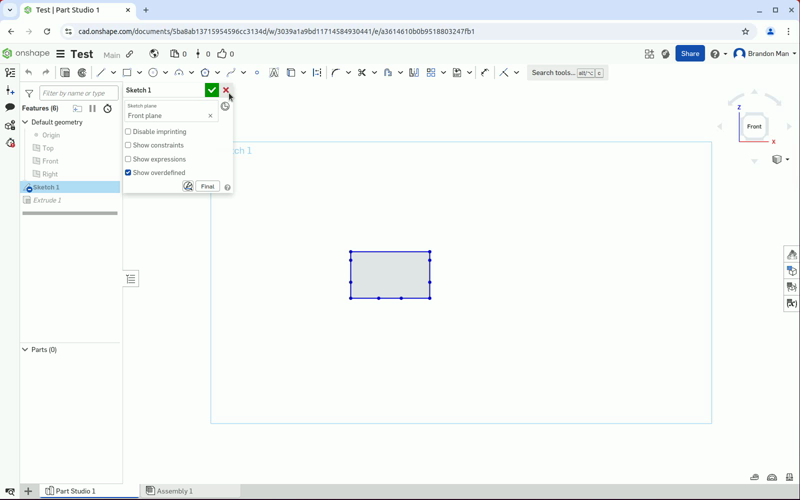
click(229, 92)
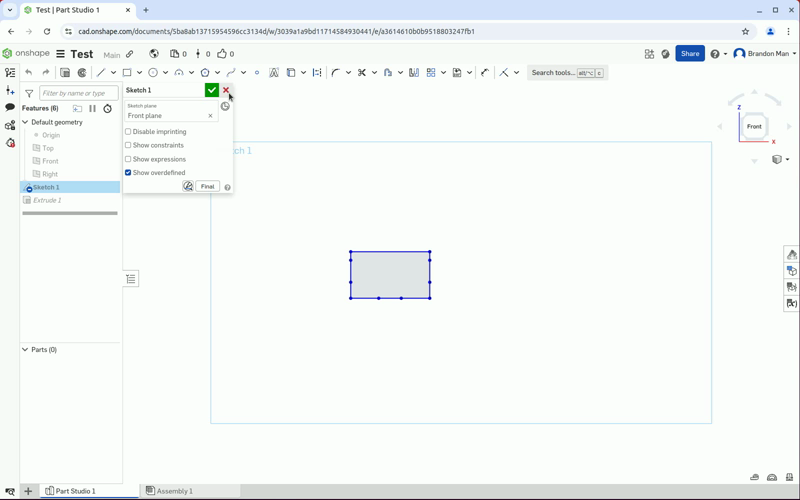
key(shift+s)
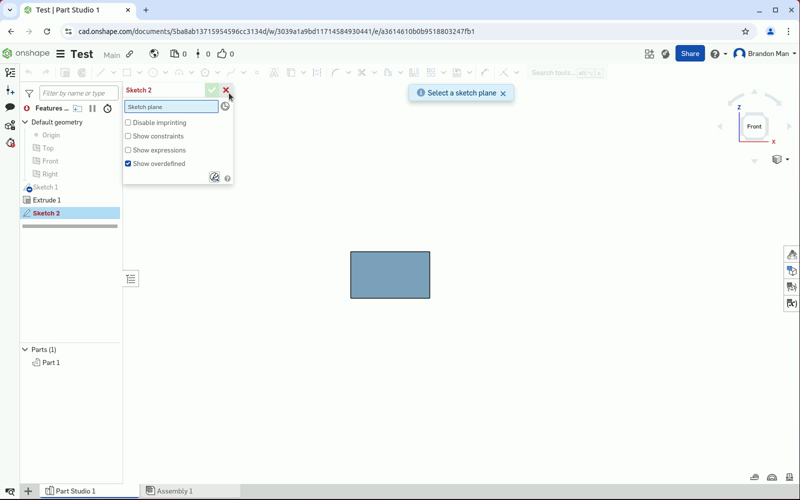
mouse_move(73, 163)
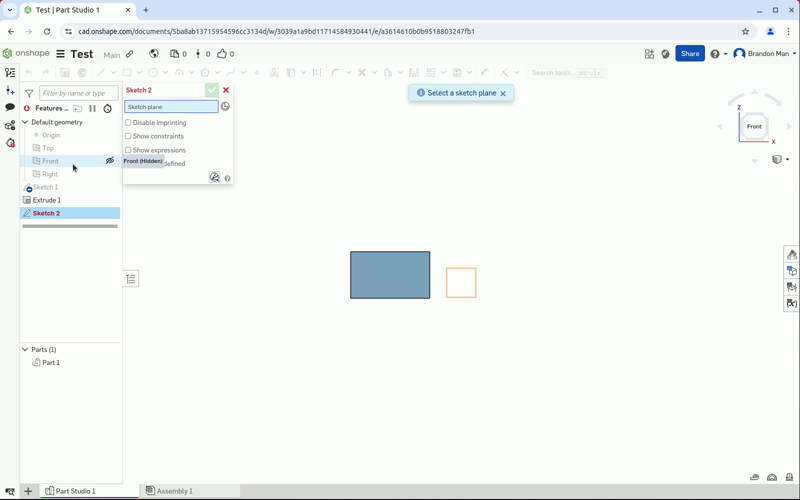
click(73, 163)
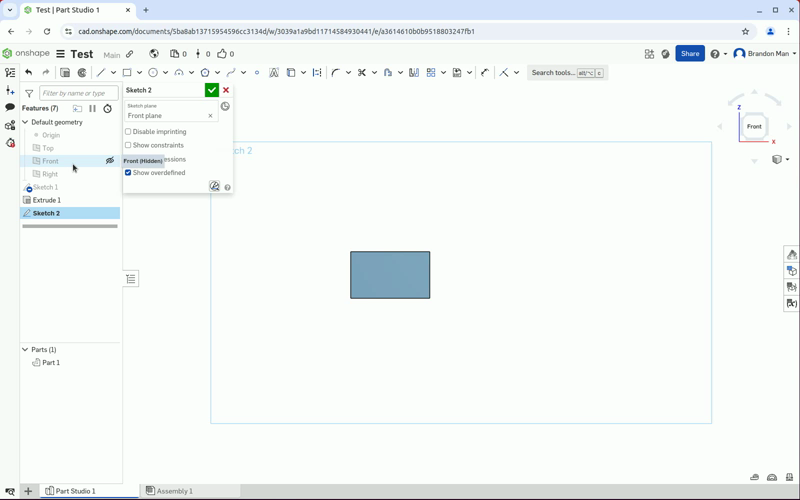
mouse_move(73, 352)
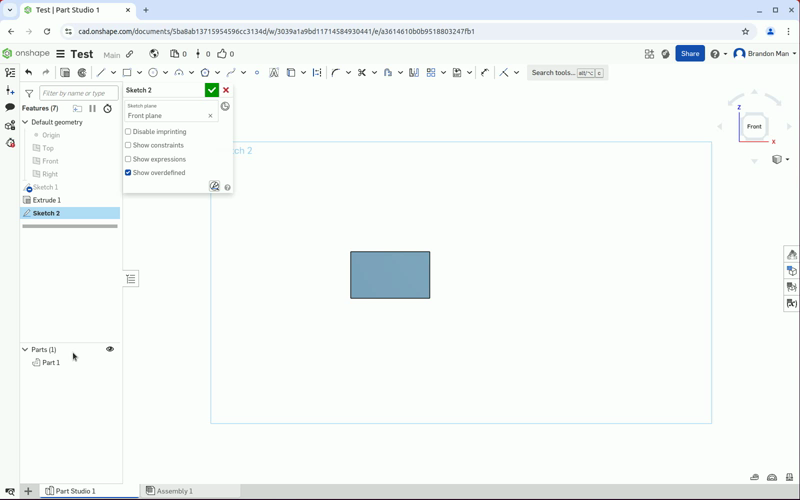
key(y)
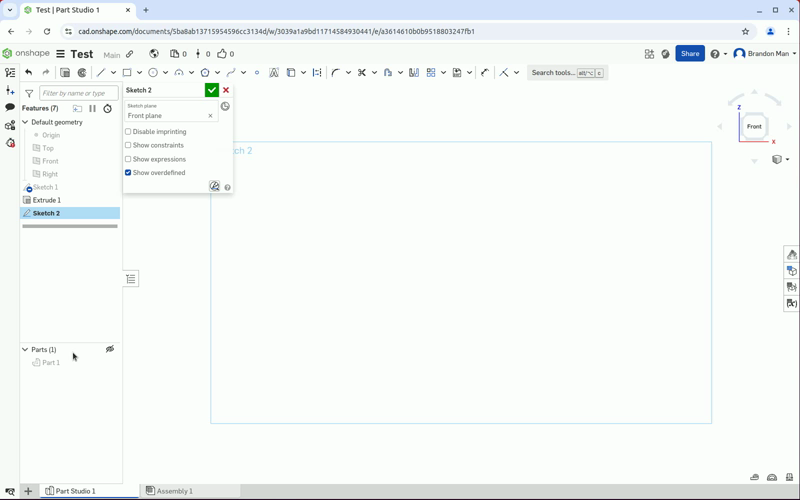
key(l)
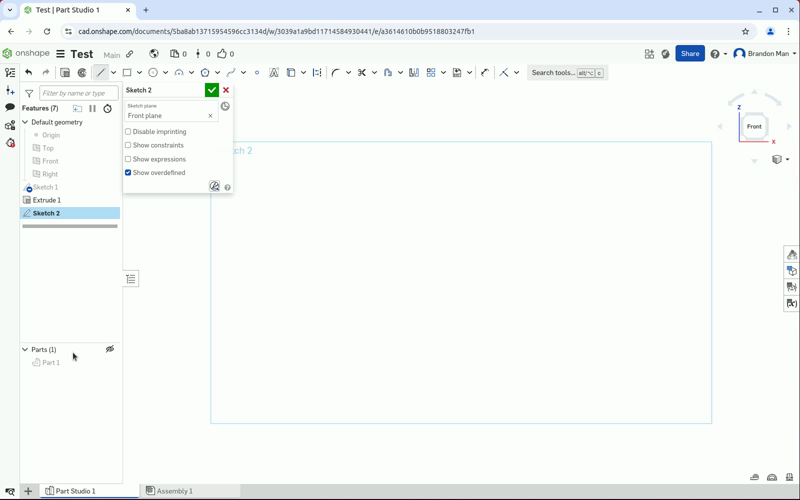
key_down(shift)
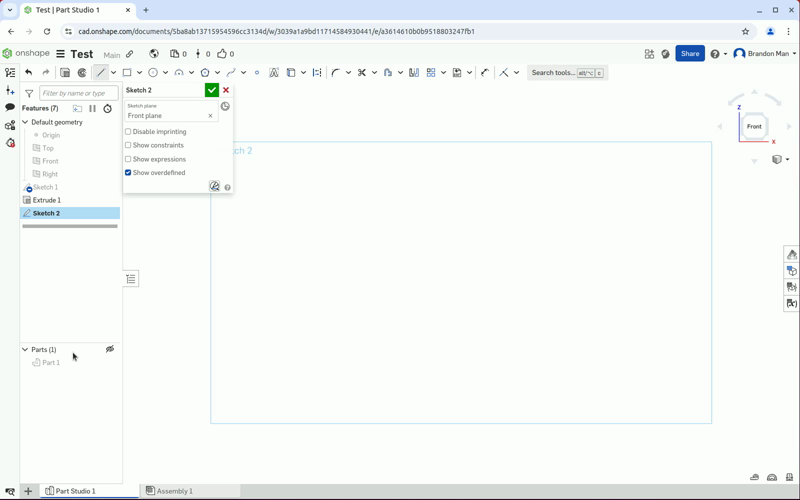
mouse_move(348, 282)
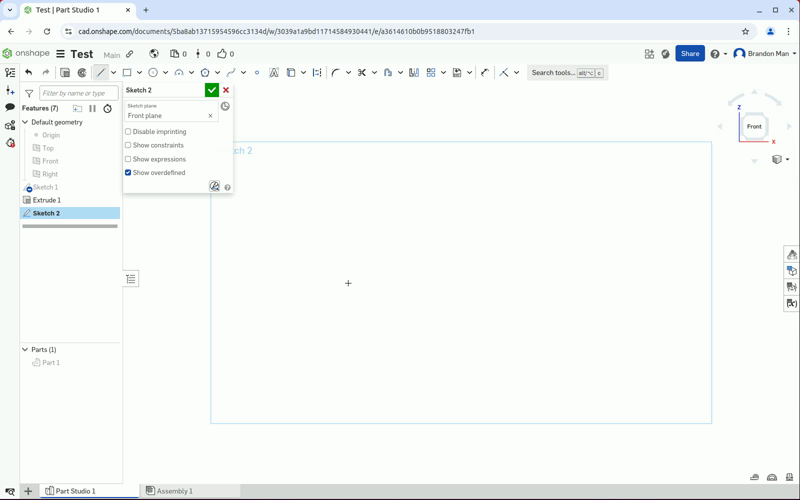
click(348, 282)
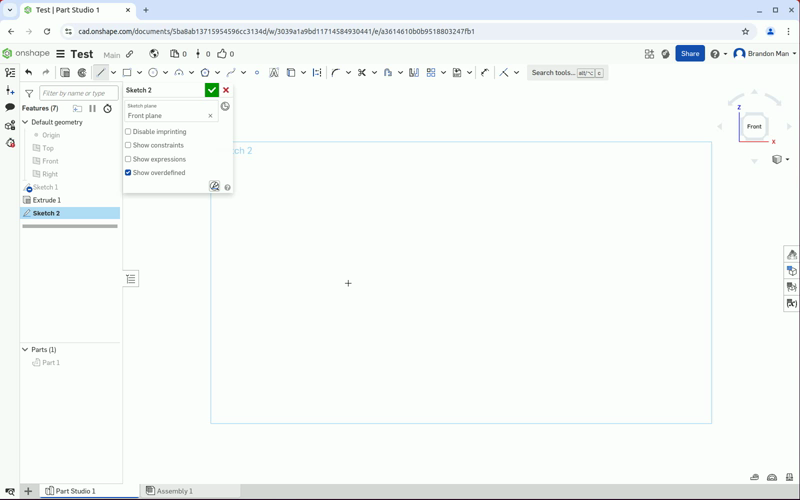
key_up(shift)
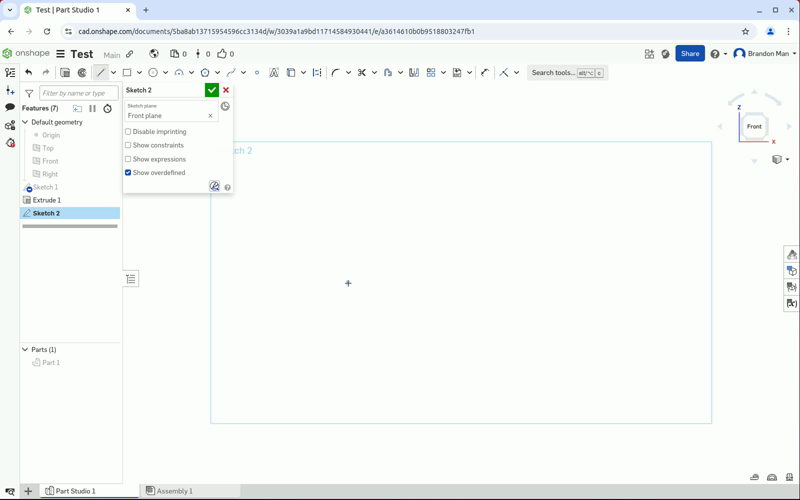
key_down(shift)
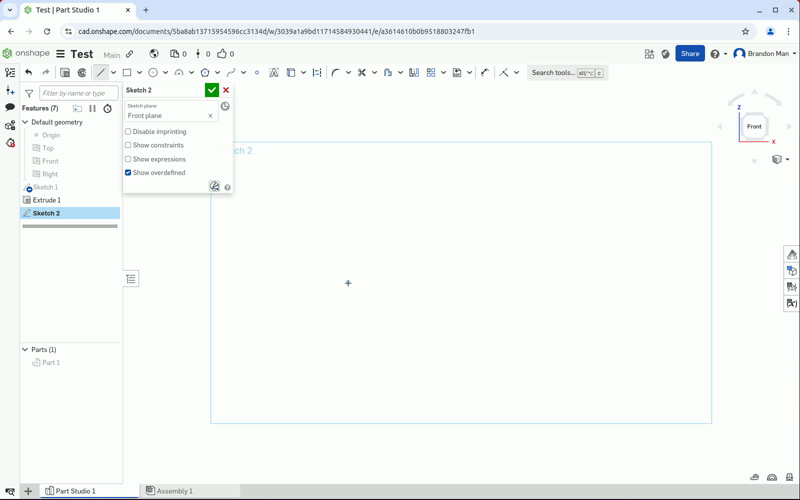
mouse_move(378, 282)
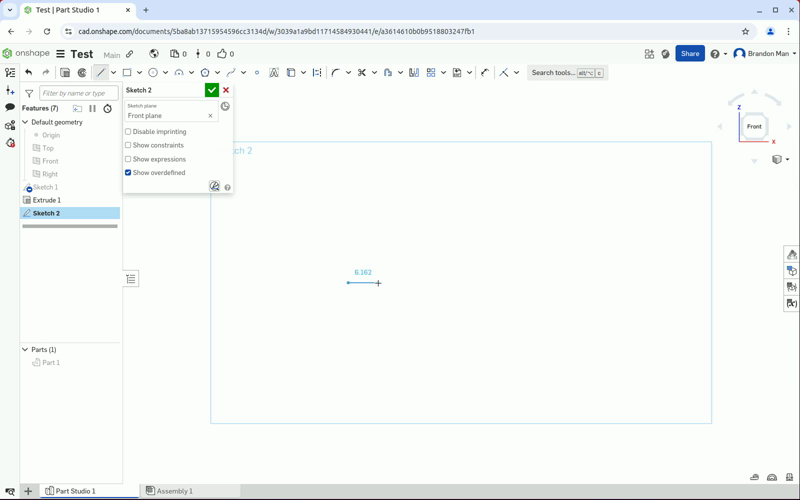
mouse_move(351, 282)
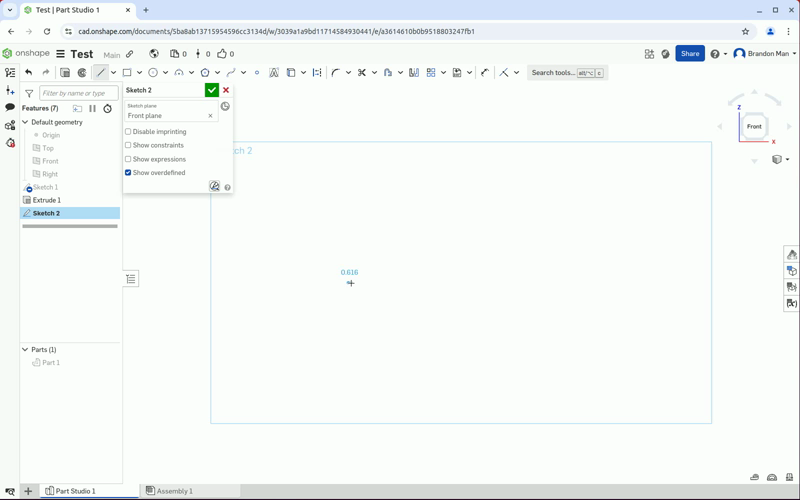
scroll(6)
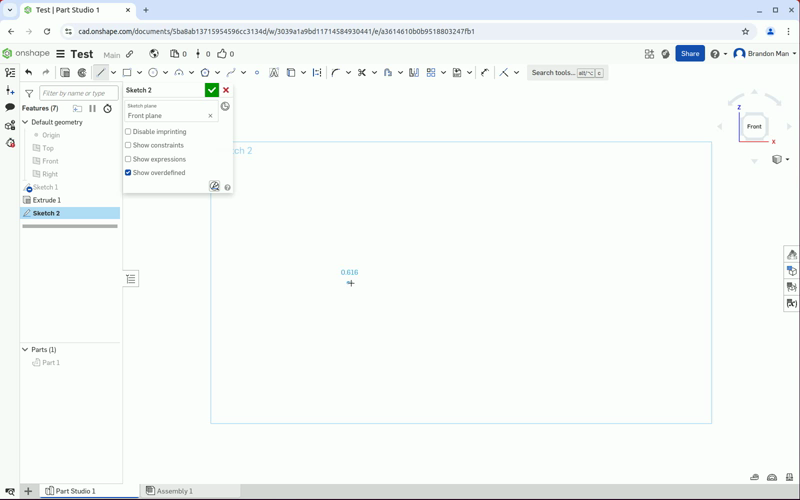
scroll(6)
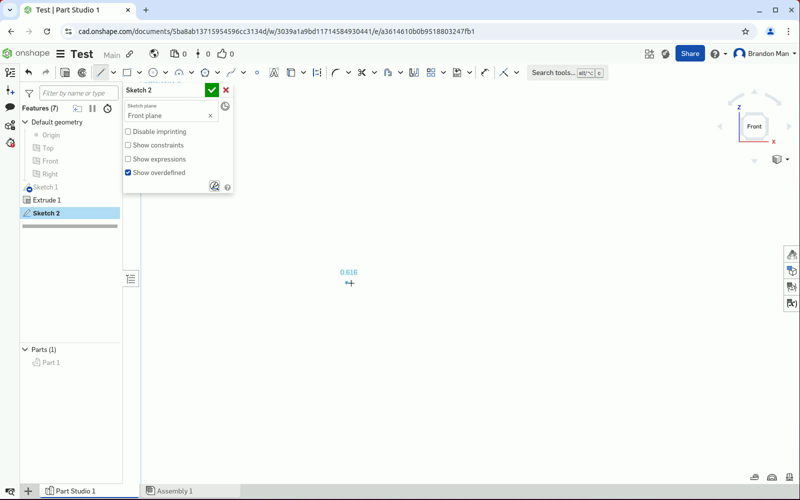
scroll(6)
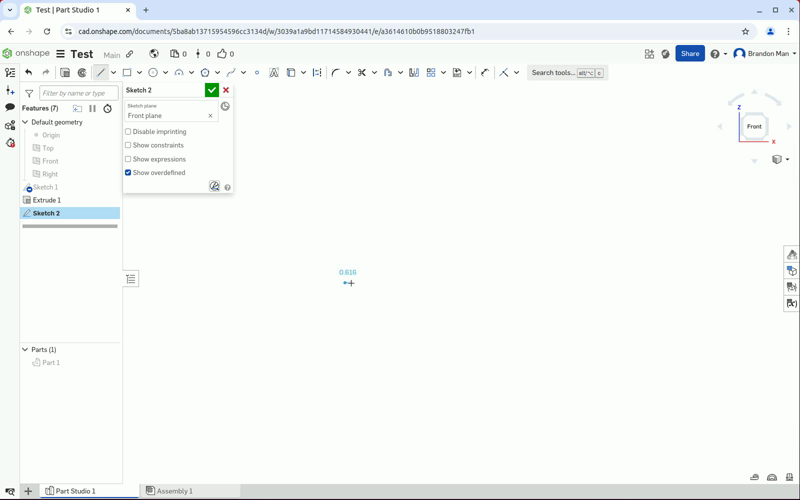
scroll(6)
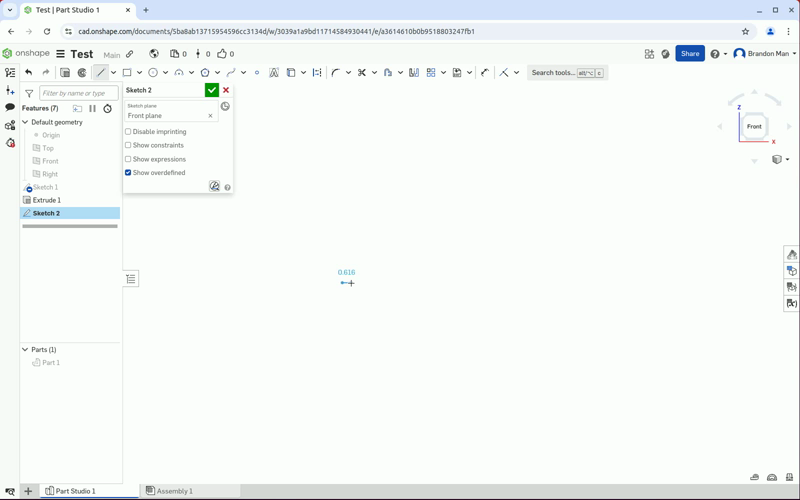
scroll(6)
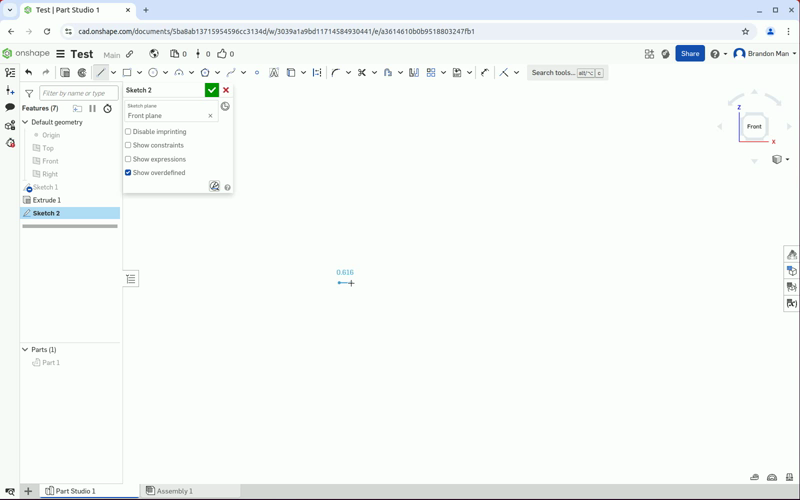
scroll(6)
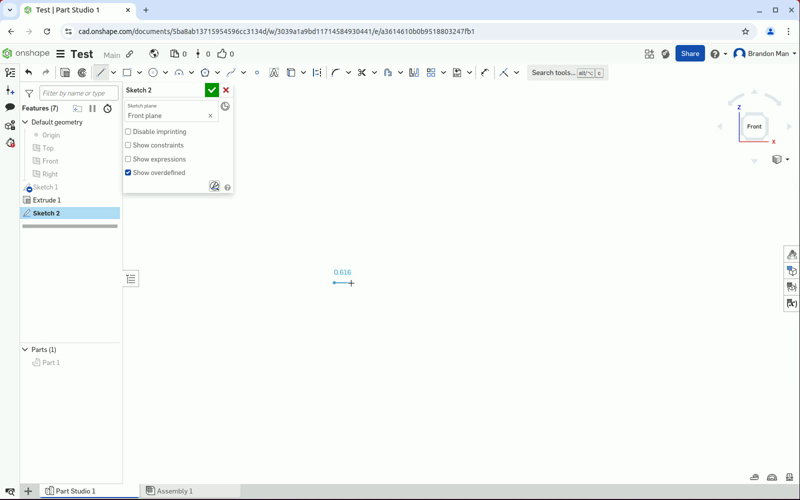
scroll(6)
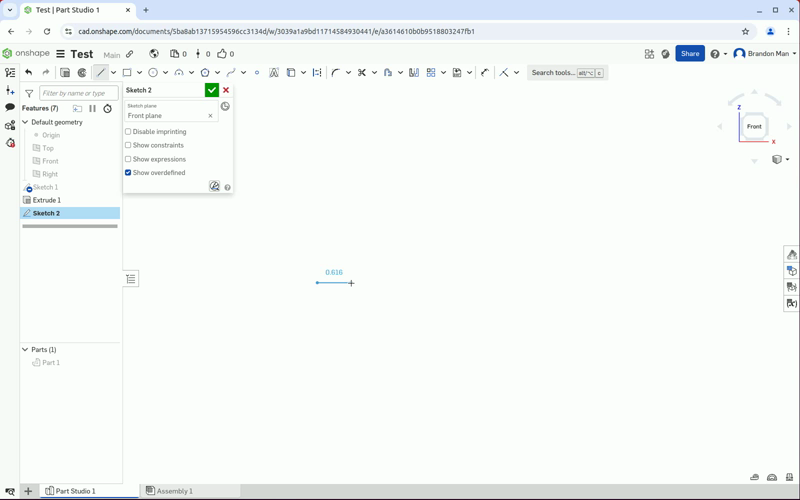
click(351, 282)
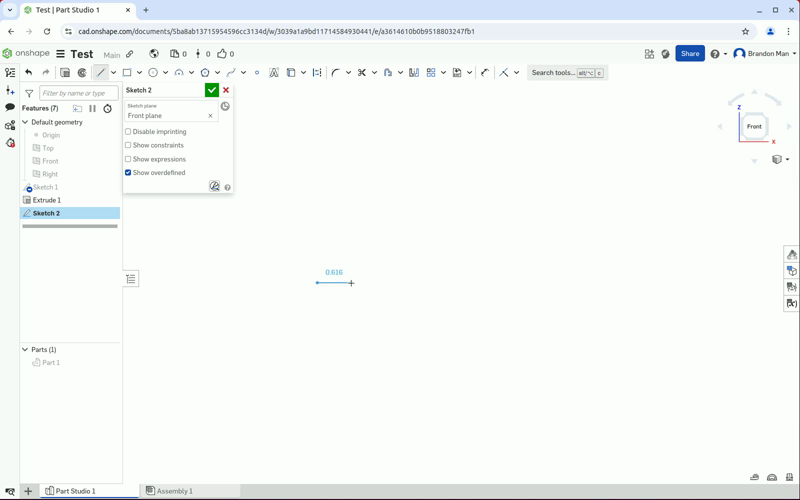
scroll(-6)
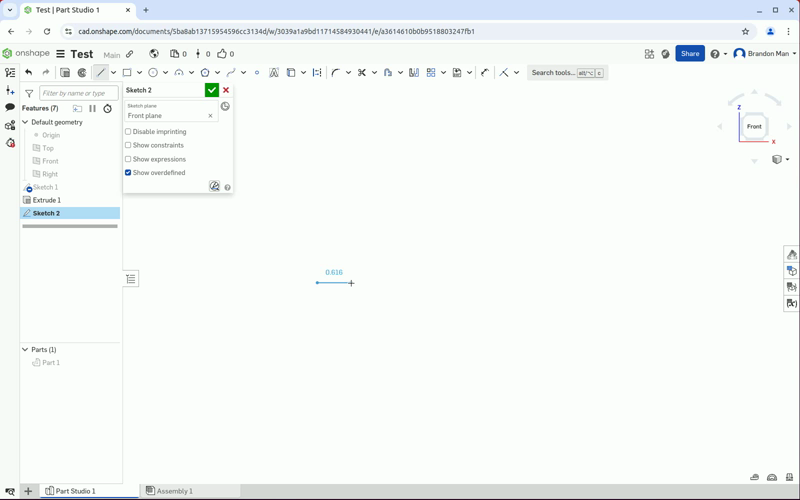
scroll(-6)
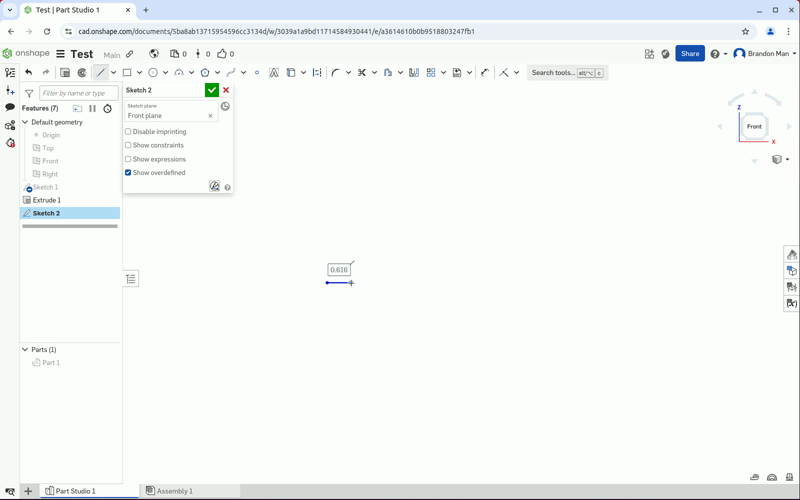
scroll(-6)
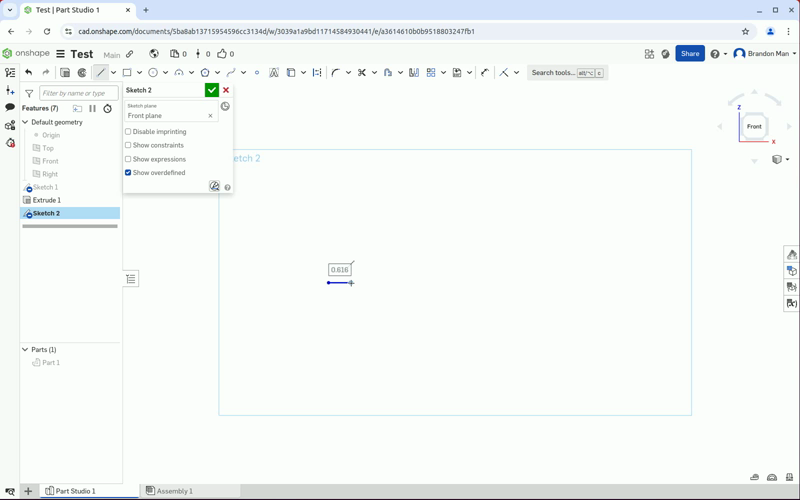
scroll(-6)
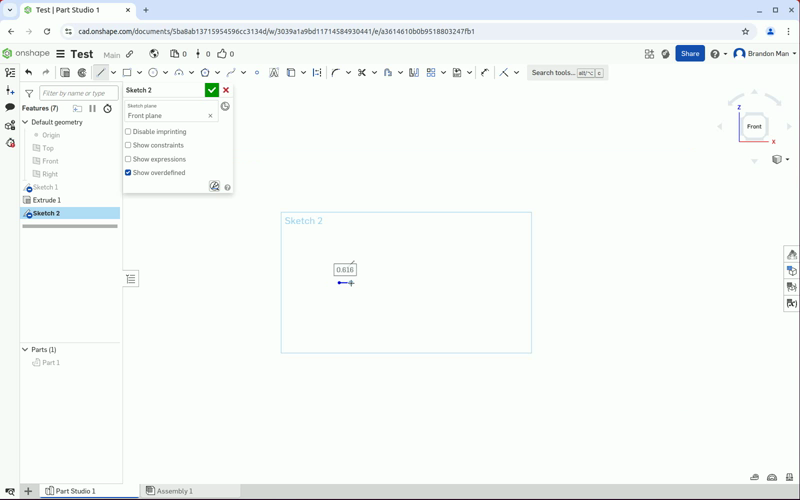
scroll(-6)
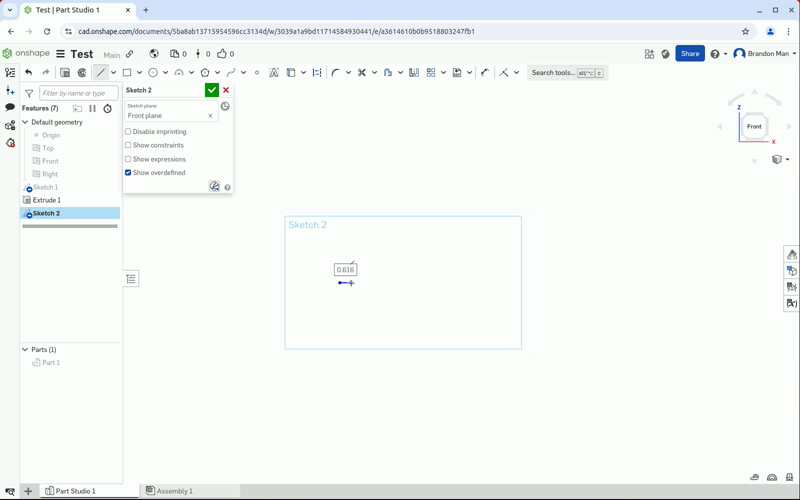
scroll(-6)
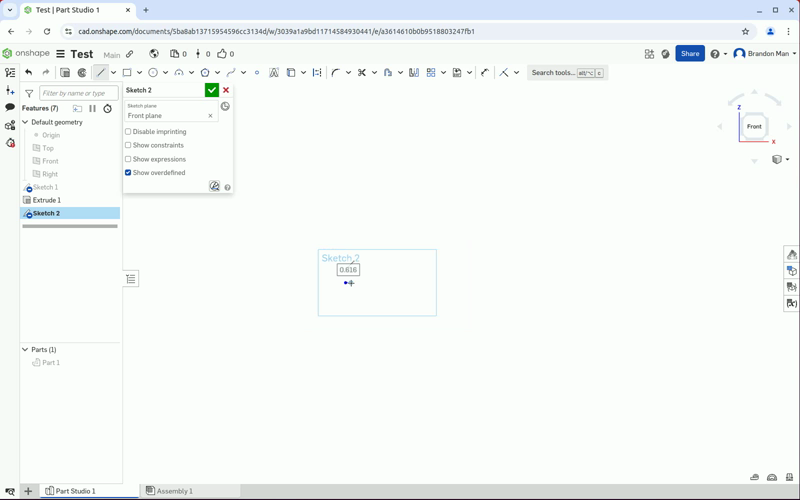
scroll(-6)
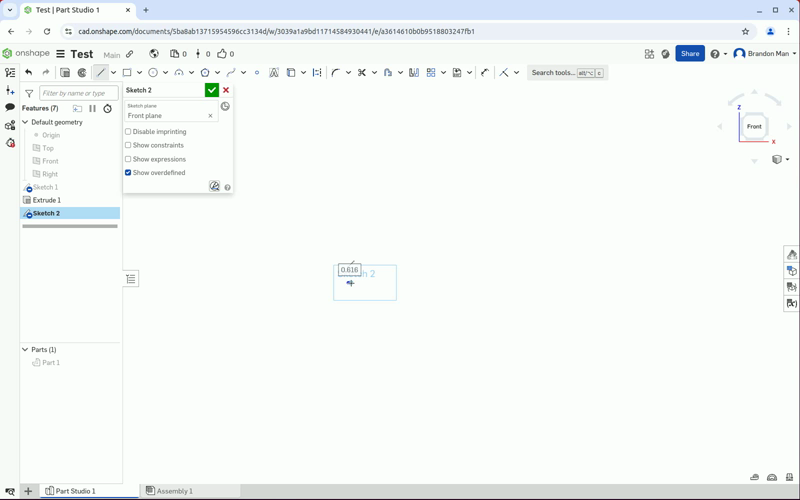
key_up(shift)
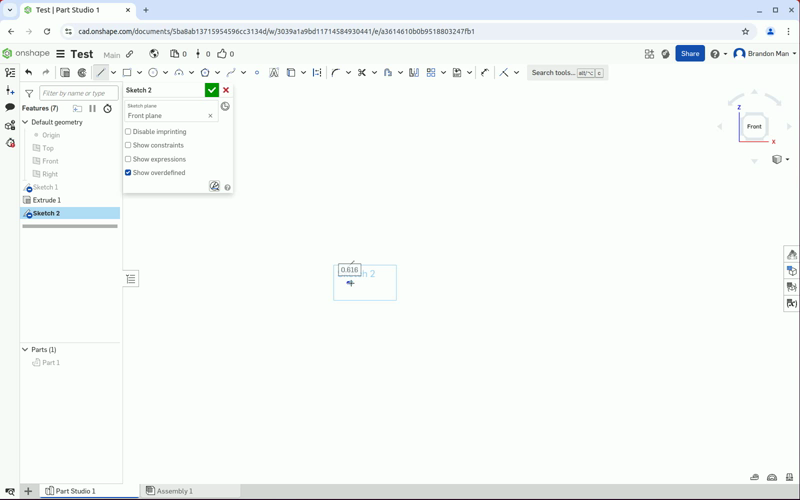
key_down(shift)
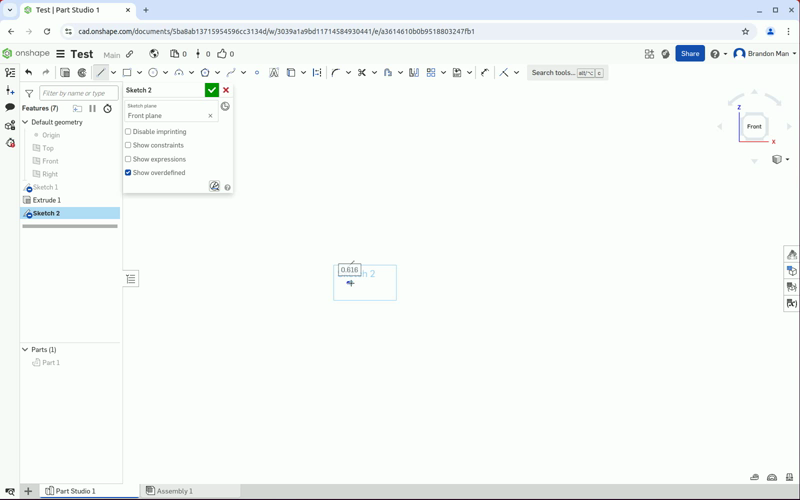
mouse_move(381, 282)
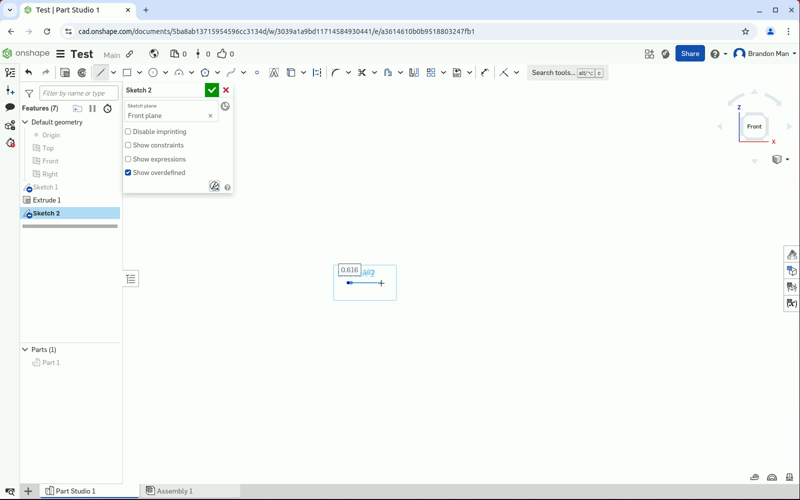
mouse_move(351, 258)
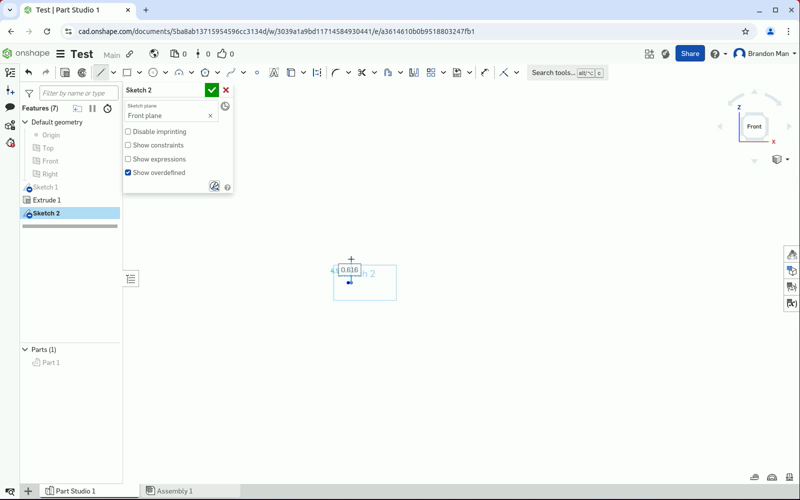
click(351, 258)
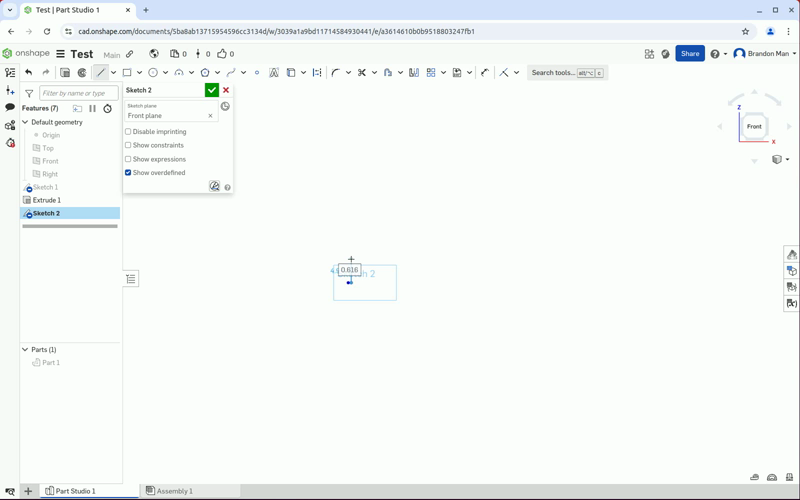
key_up(shift)
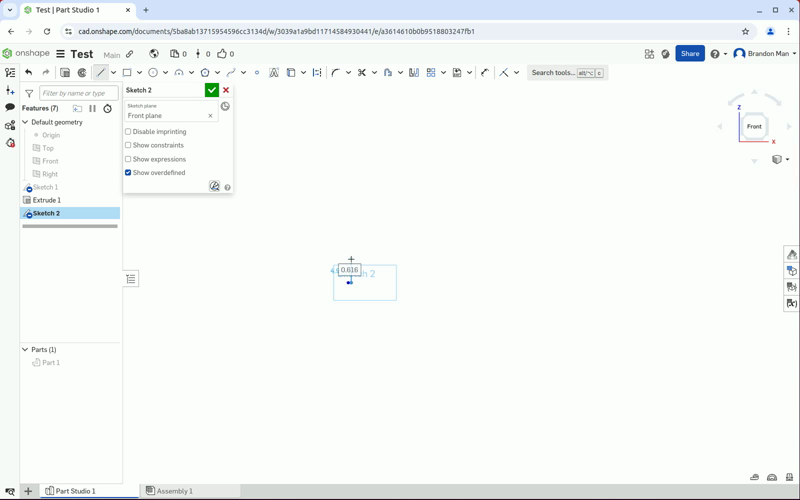
key_down(shift)
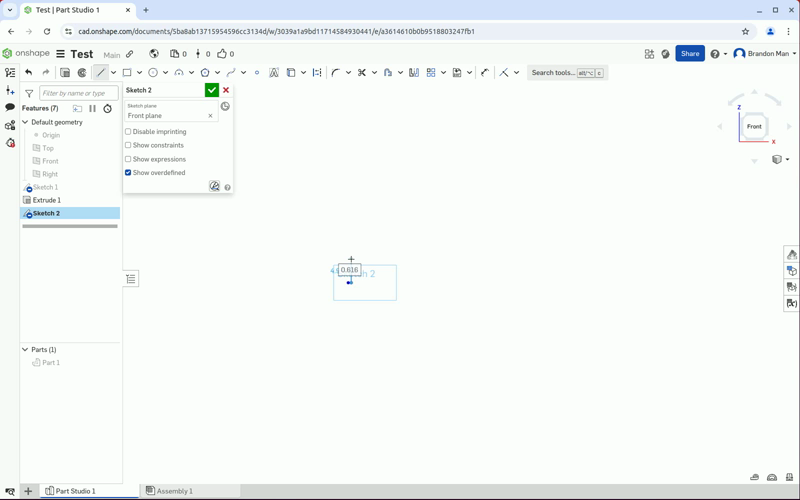
mouse_move(381, 258)
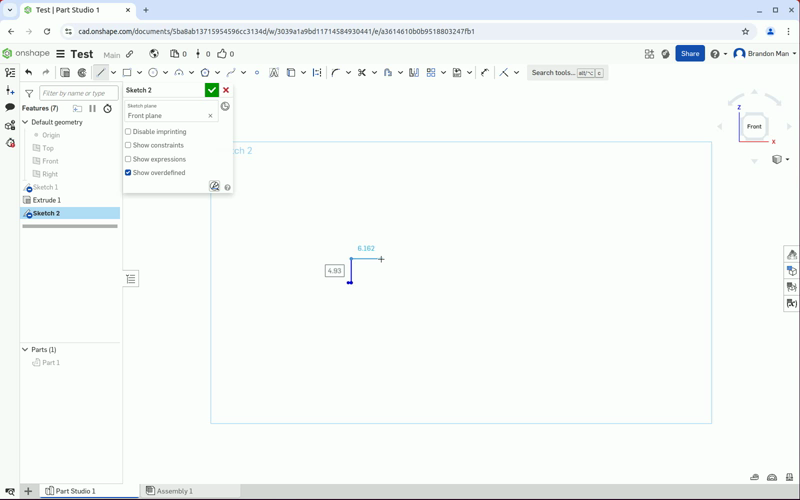
mouse_move(348, 258)
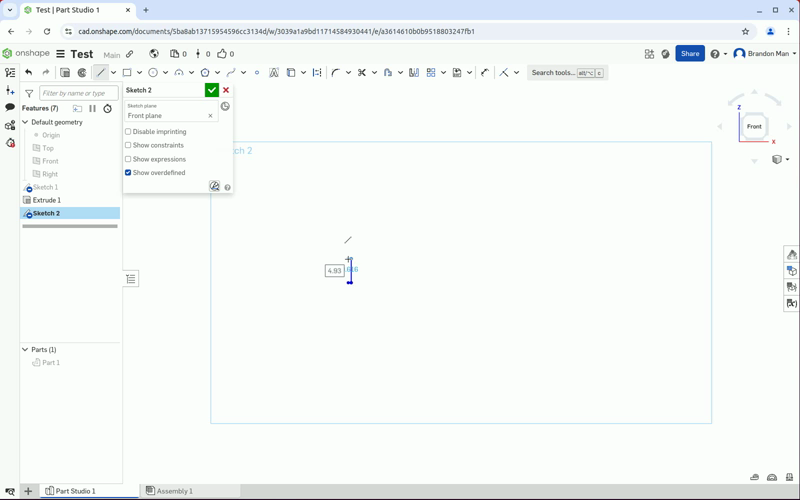
scroll(6)
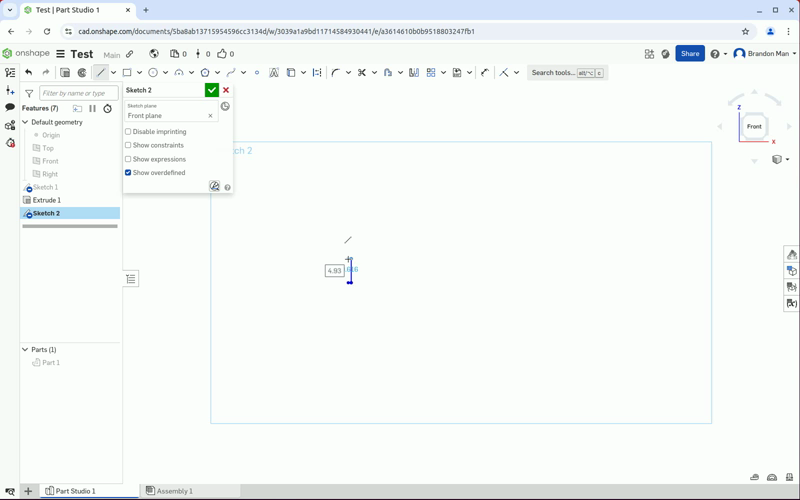
scroll(6)
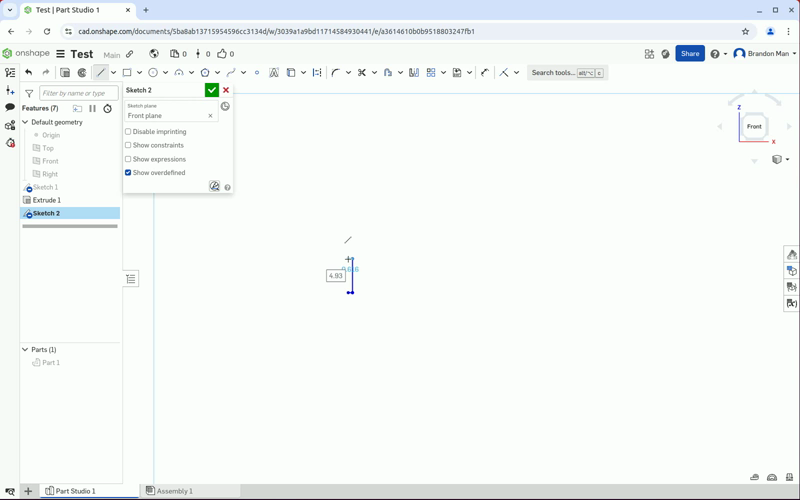
scroll(6)
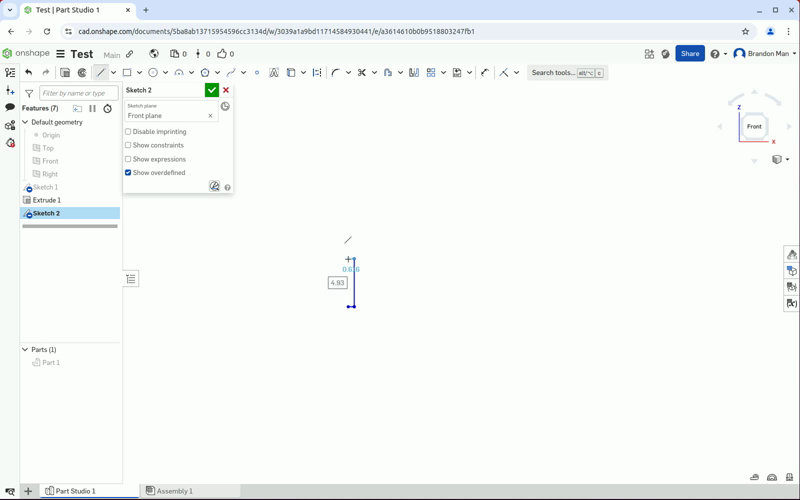
scroll(6)
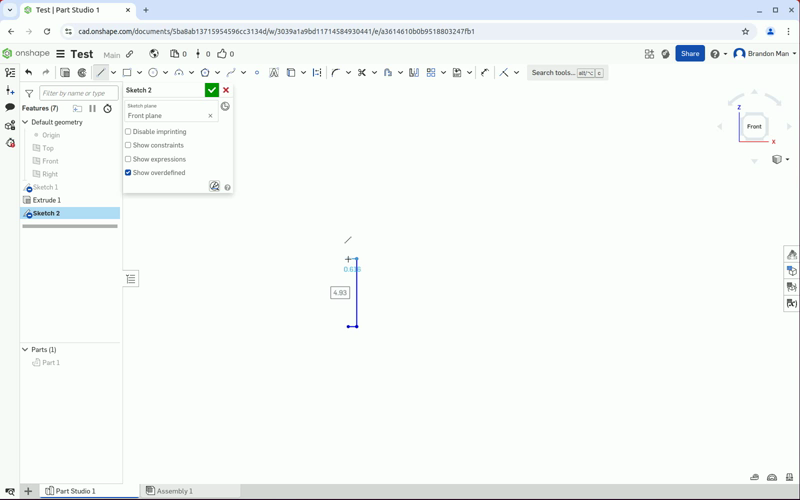
scroll(6)
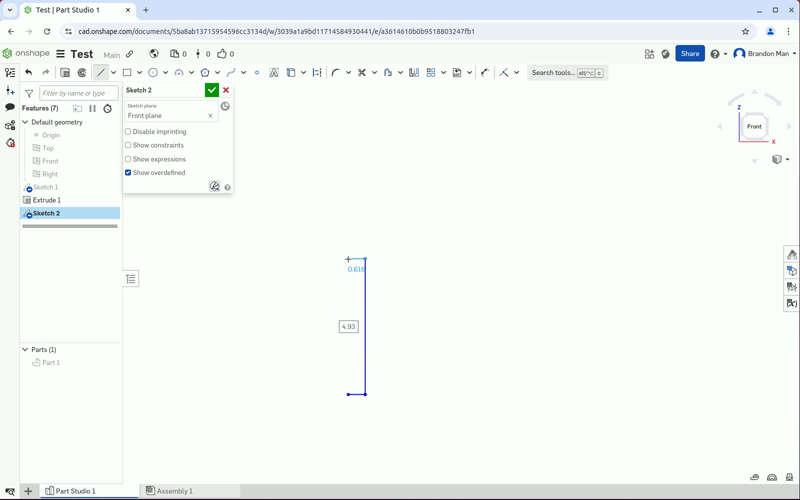
scroll(6)
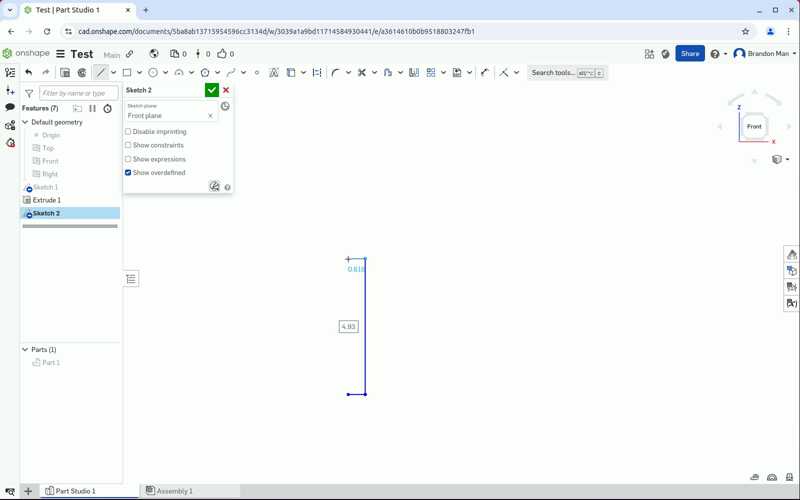
scroll(6)
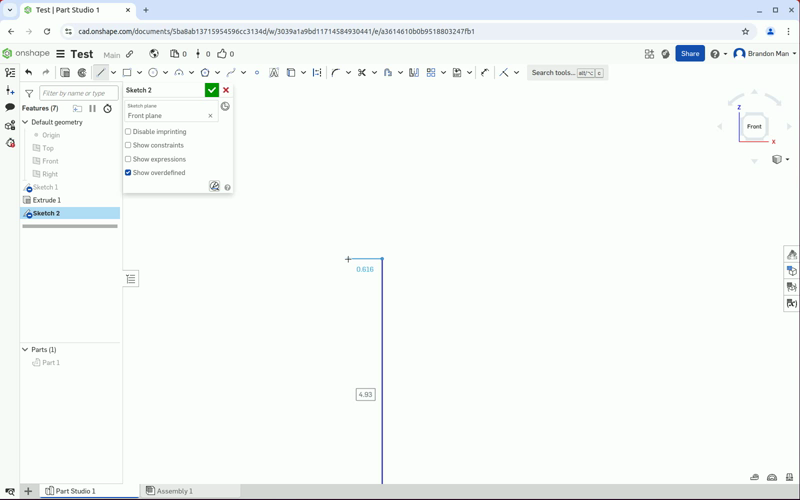
click(348, 258)
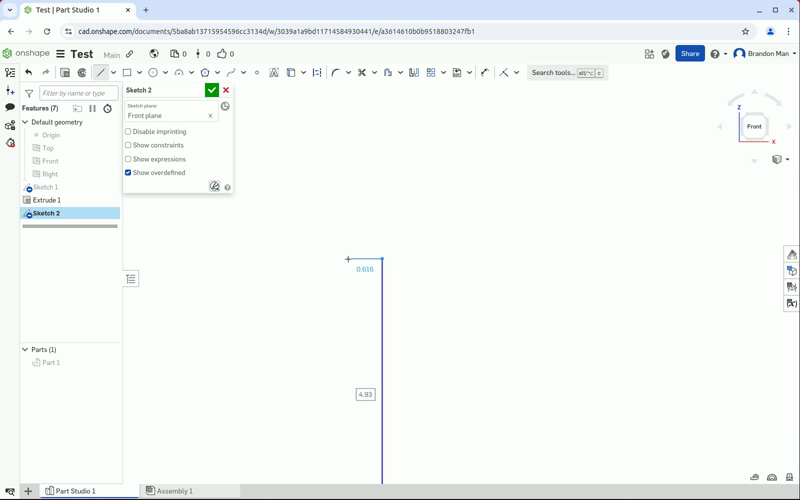
scroll(-6)
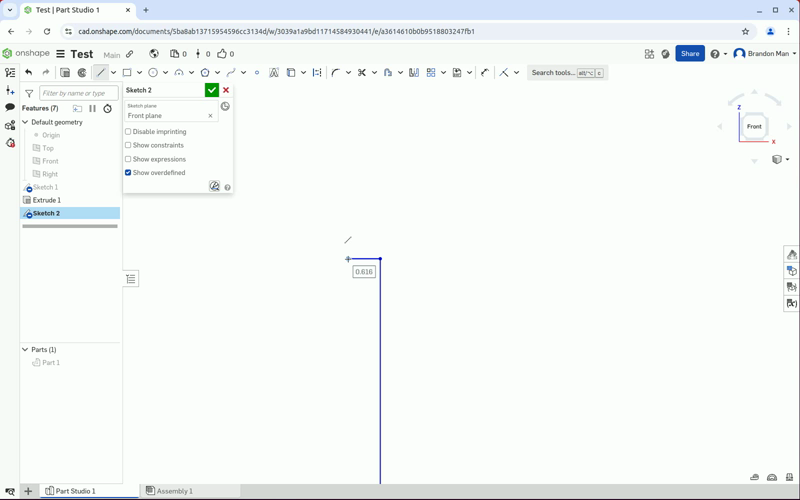
scroll(-6)
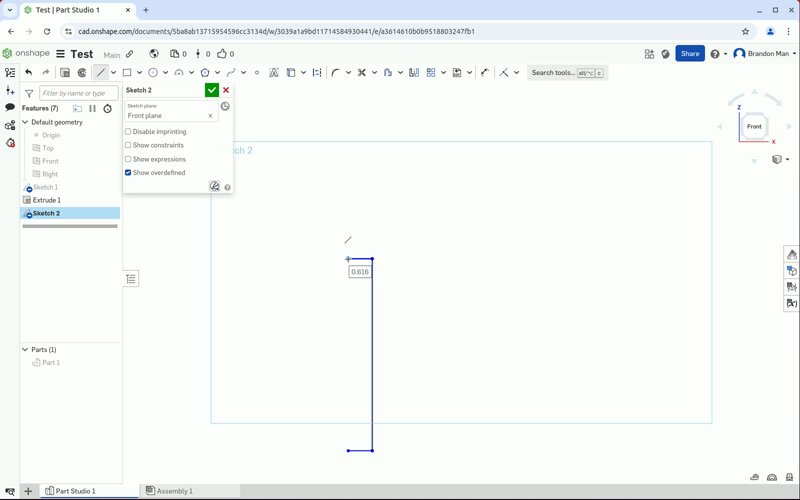
scroll(-6)
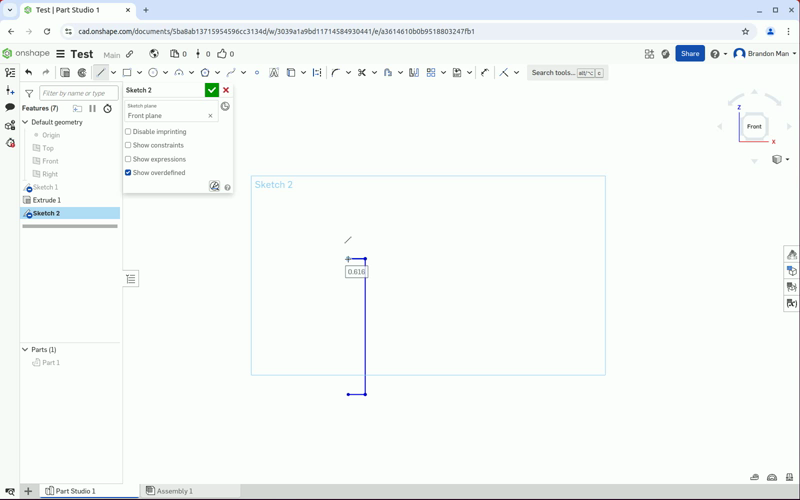
scroll(-6)
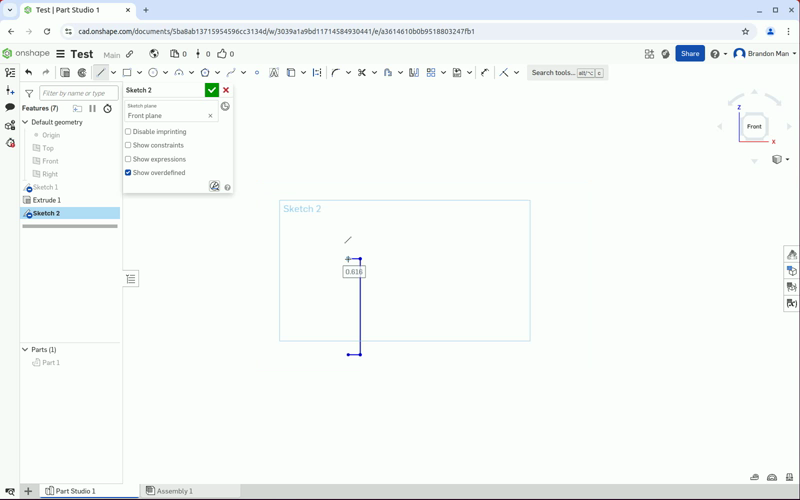
scroll(-6)
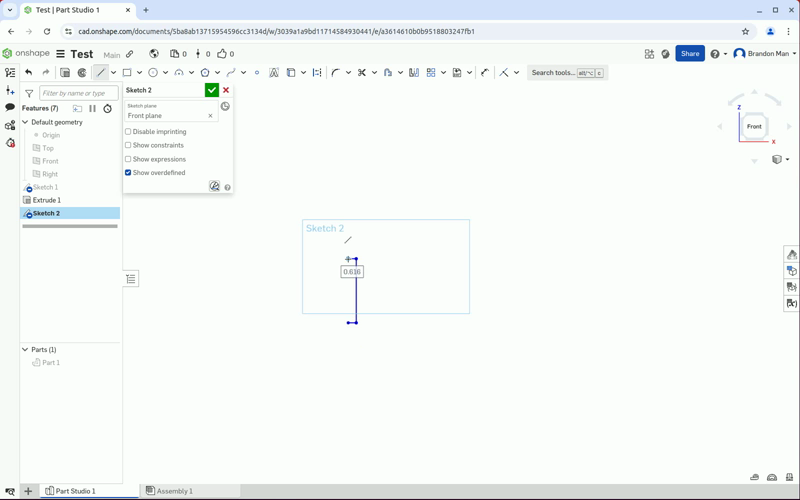
scroll(-6)
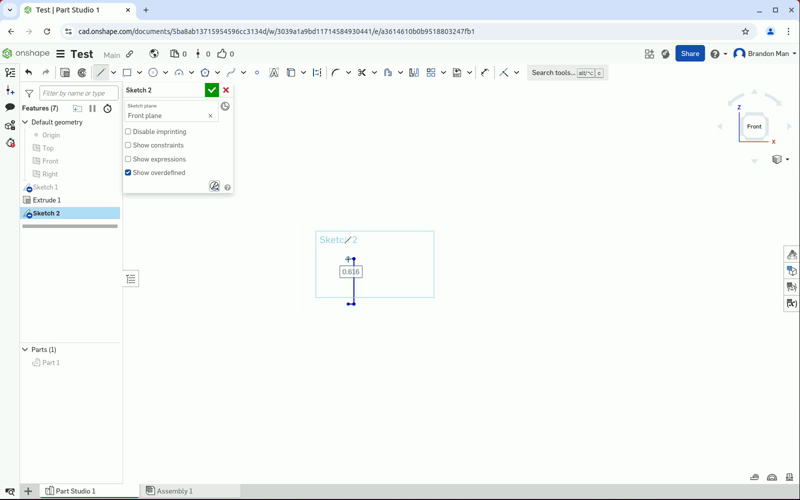
scroll(-6)
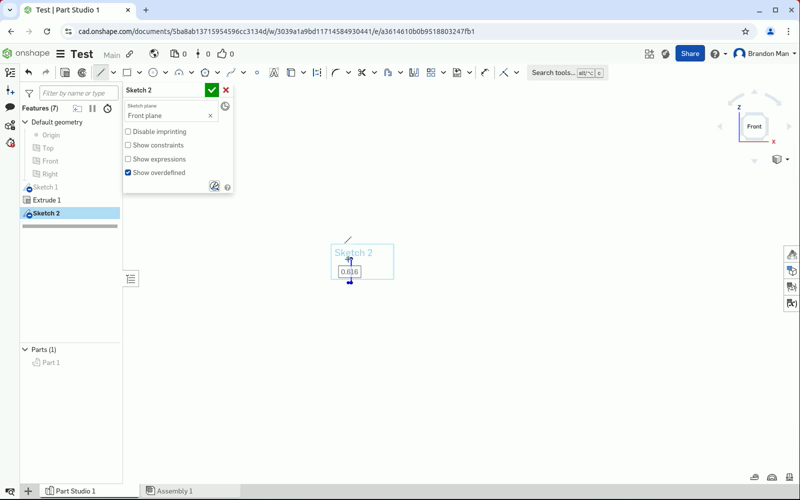
key_up(shift)
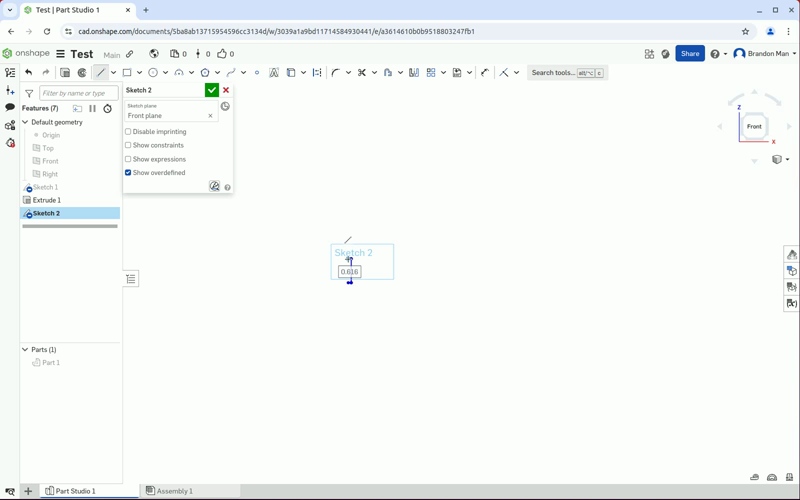
mouse_move(378, 258)
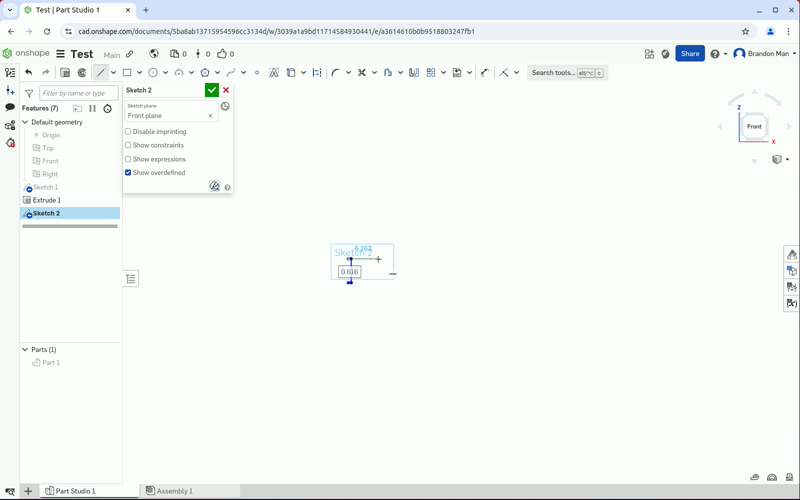
key_down(shift)
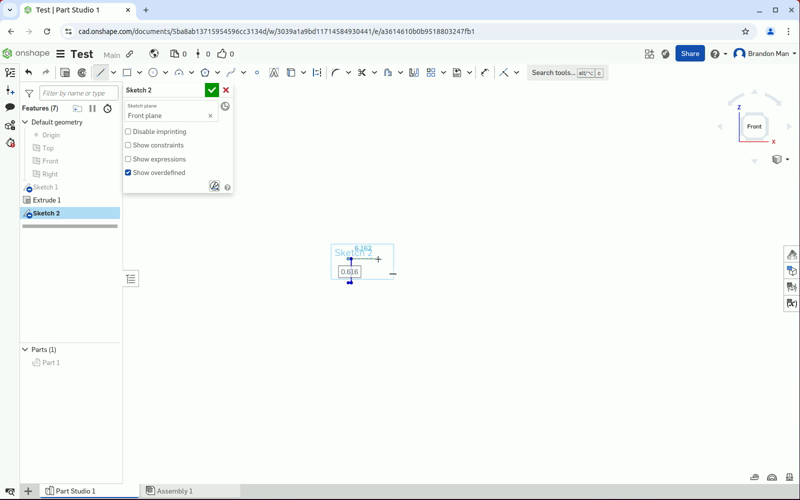
mouse_move(348, 282)
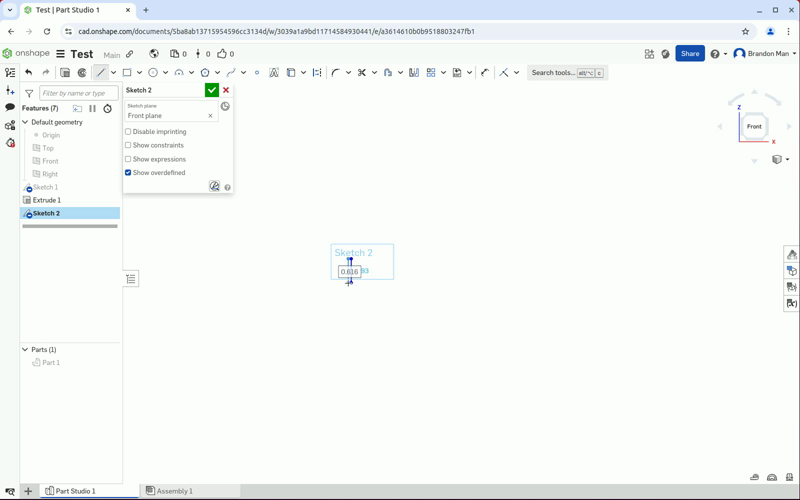
scroll(6)
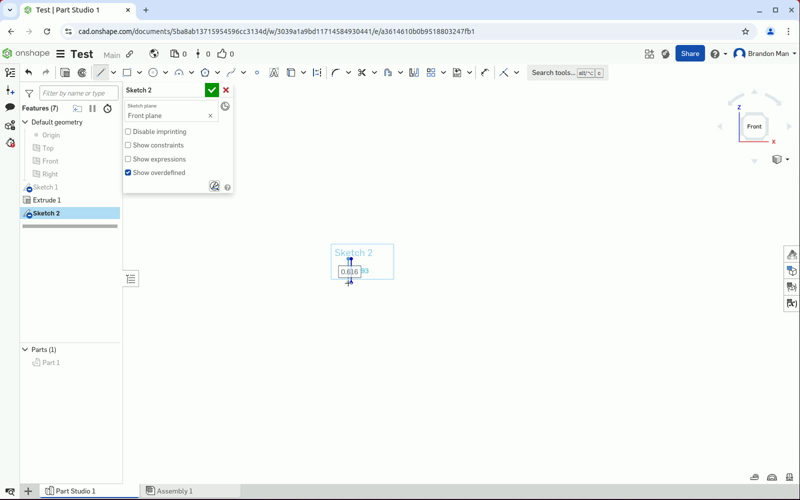
scroll(6)
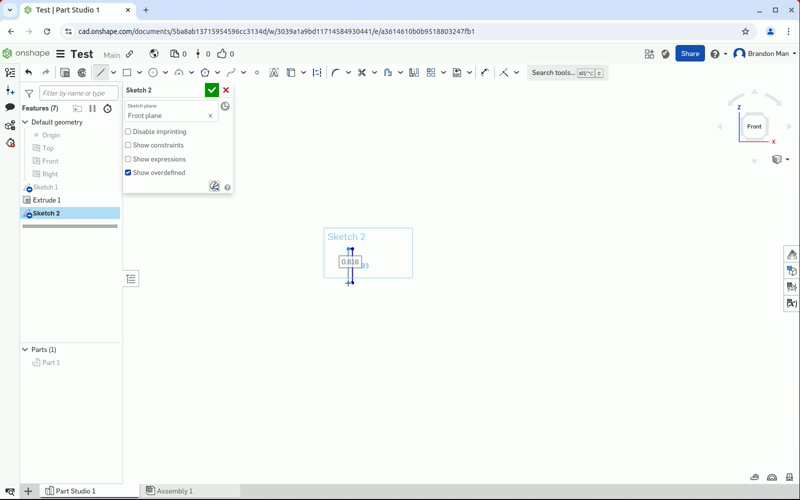
scroll(6)
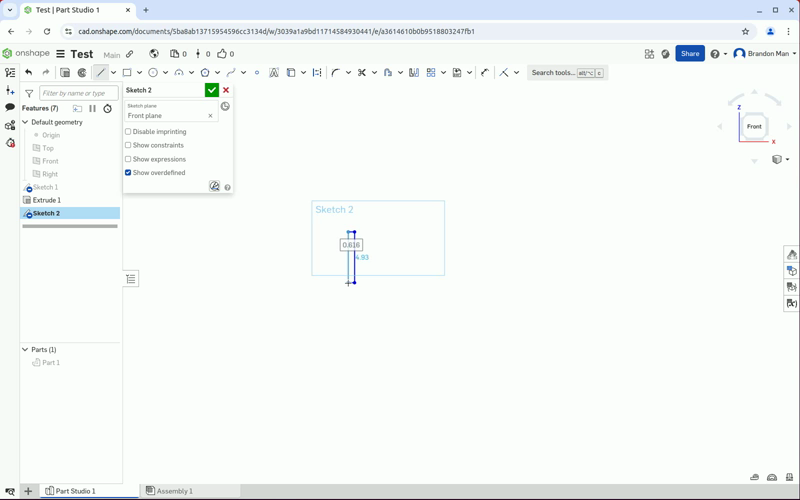
scroll(6)
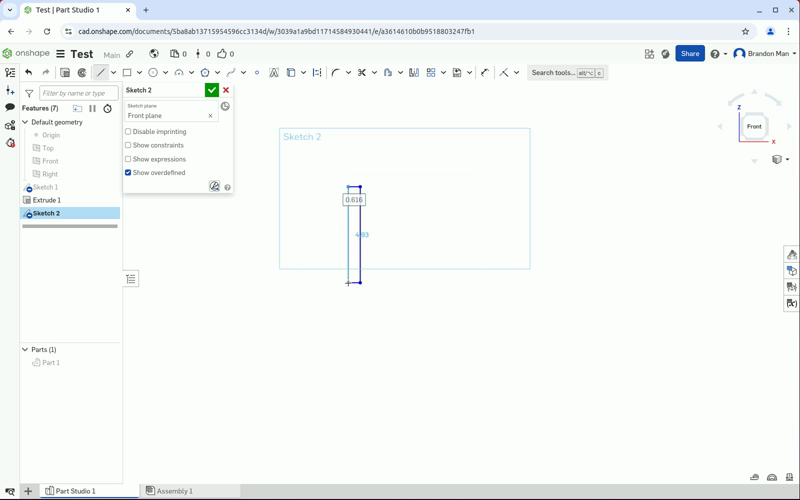
scroll(6)
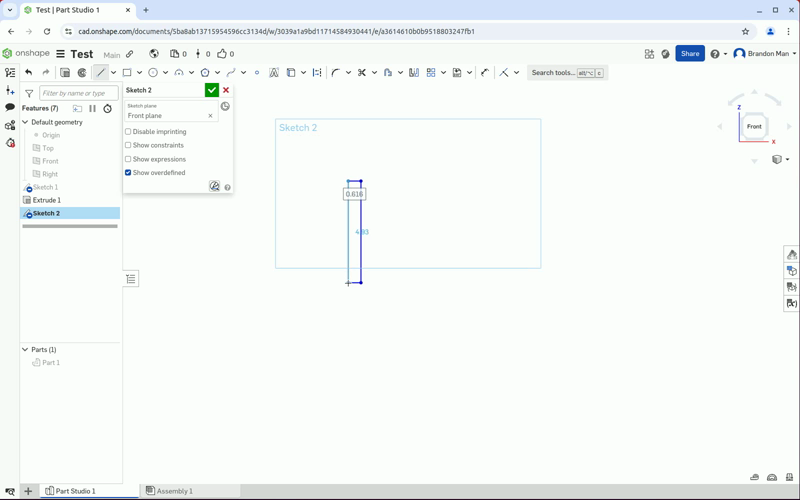
scroll(6)
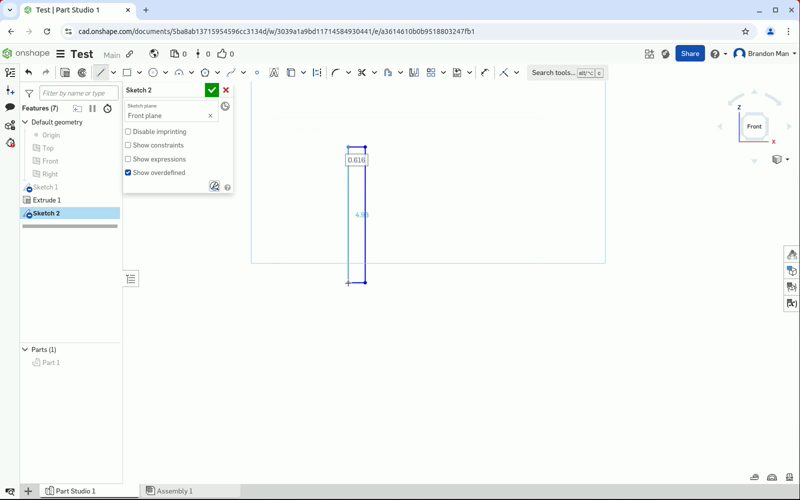
scroll(6)
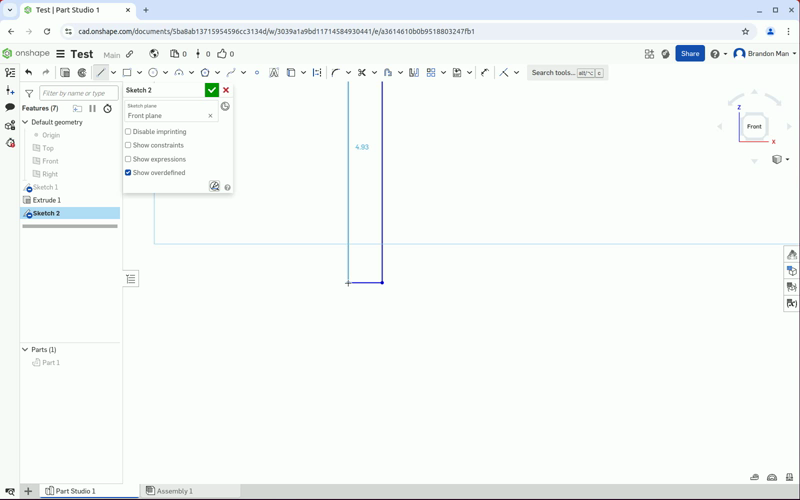
key_up(shift)
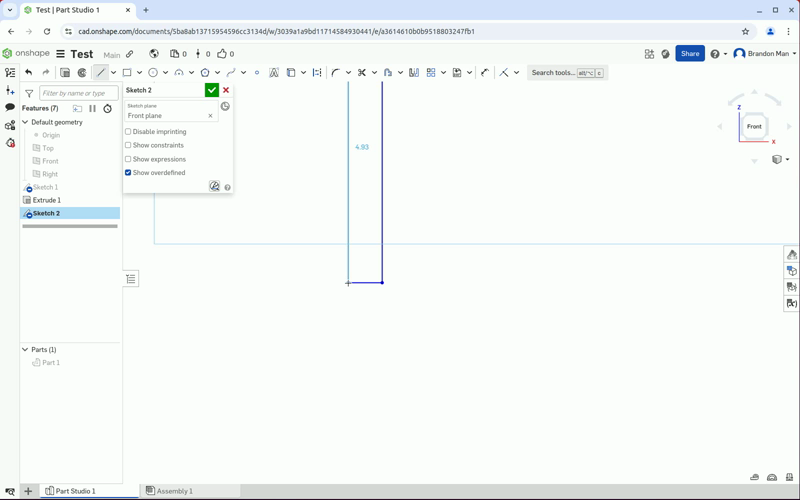
click(348, 282)
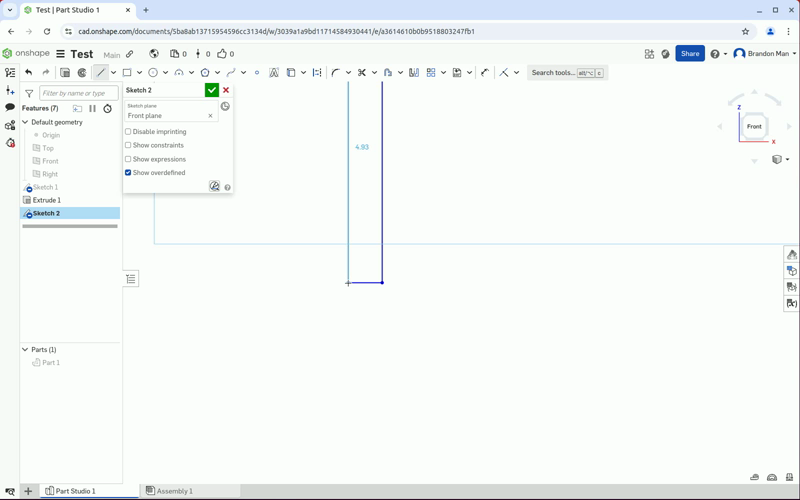
scroll(-6)
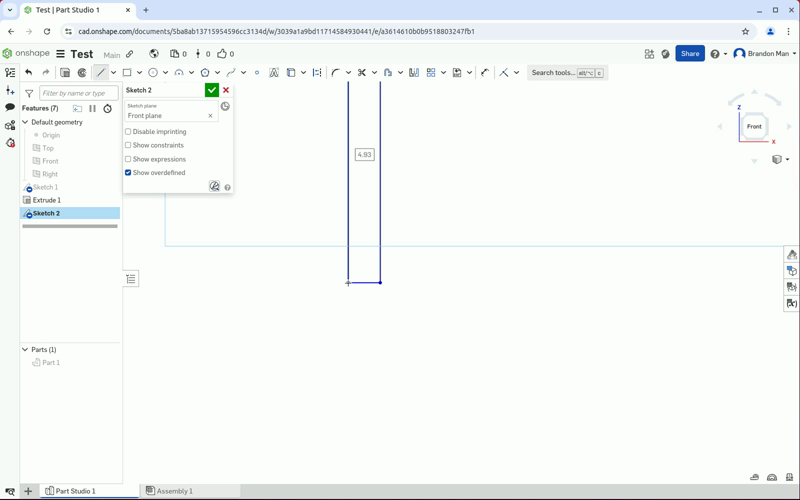
scroll(-6)
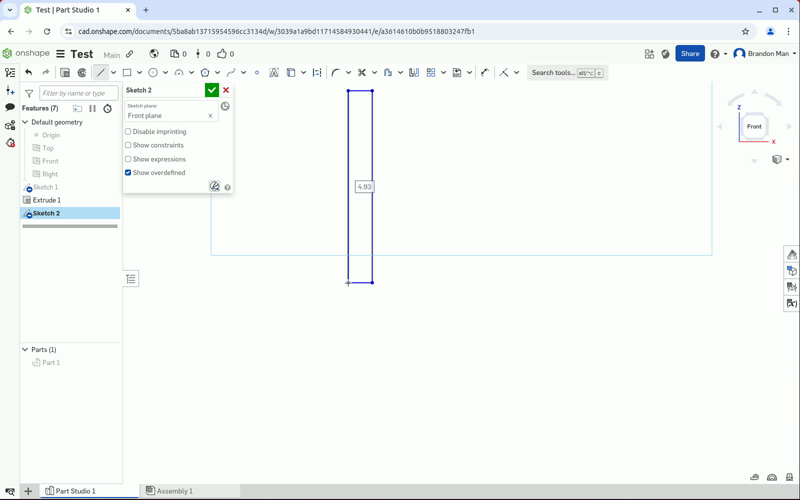
scroll(-6)
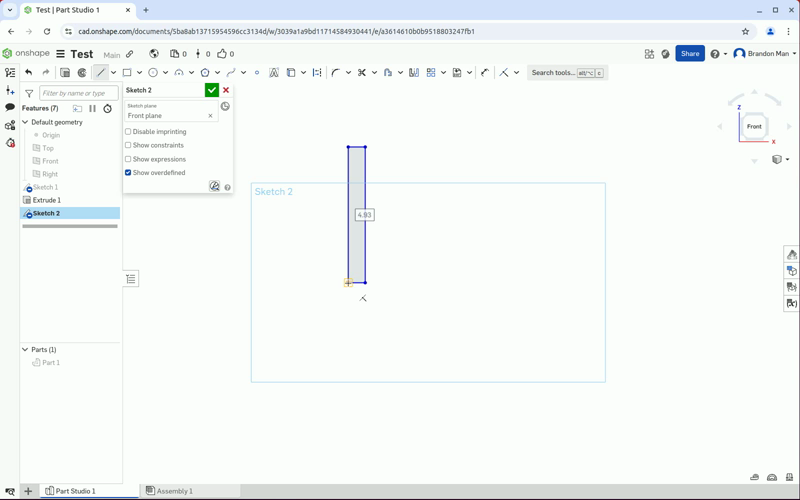
scroll(-6)
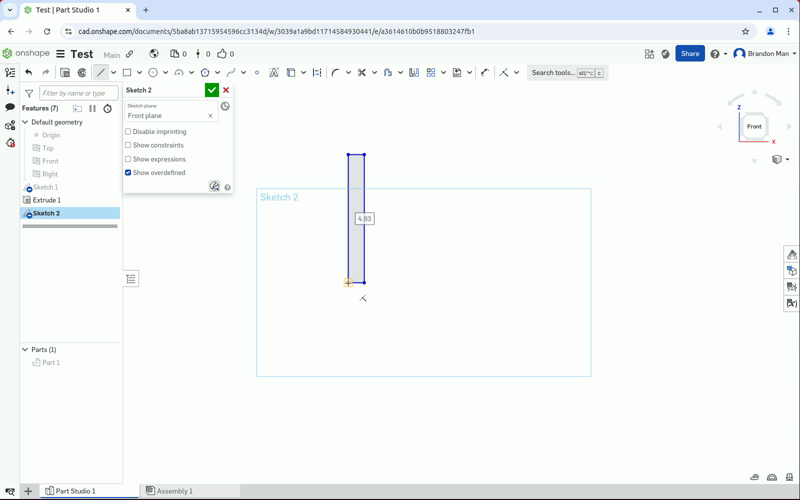
scroll(-6)
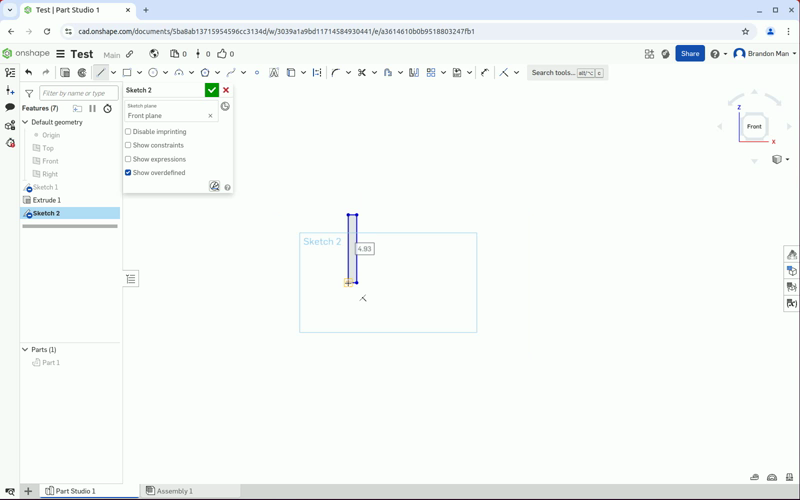
scroll(-6)
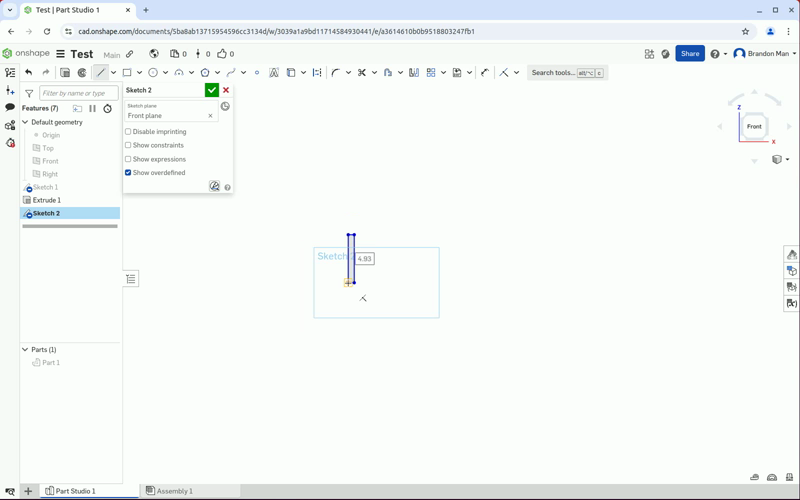
scroll(-6)
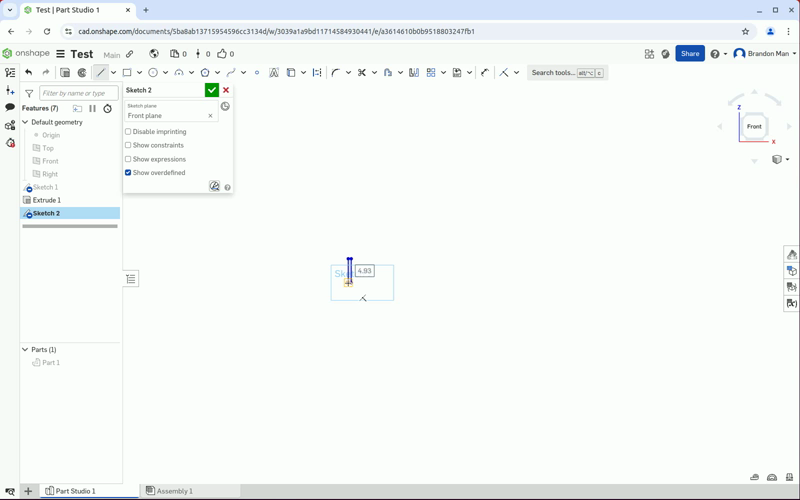
key(esc)
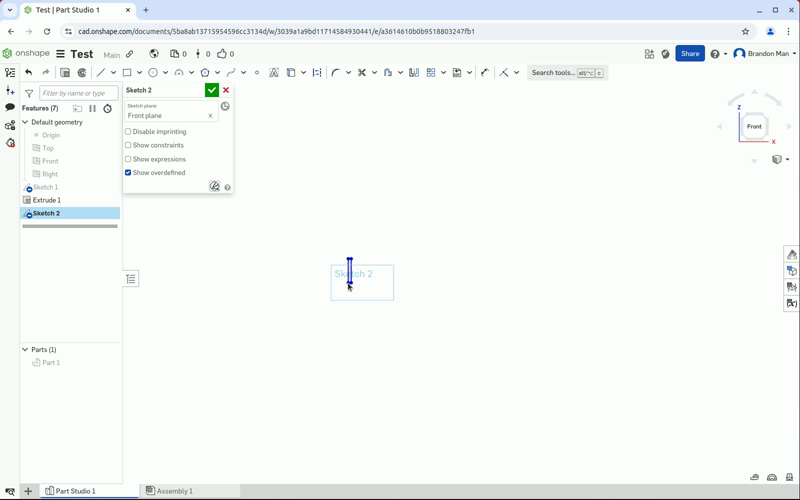
mouse_move(349, 260)
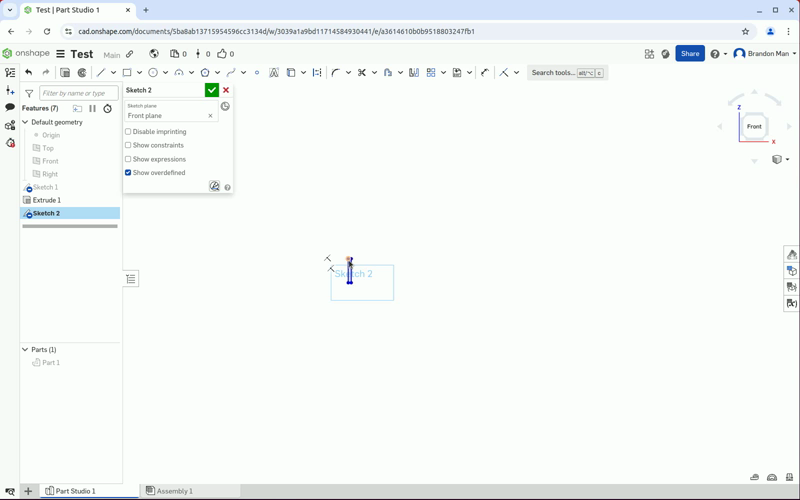
scroll(6)
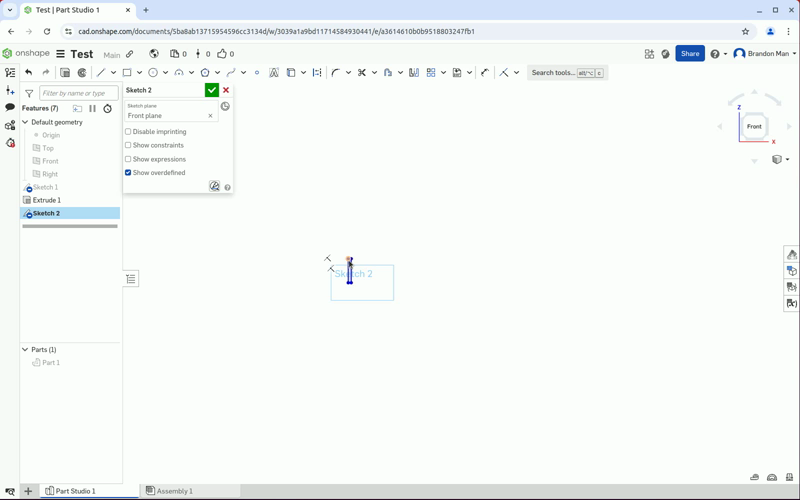
scroll(6)
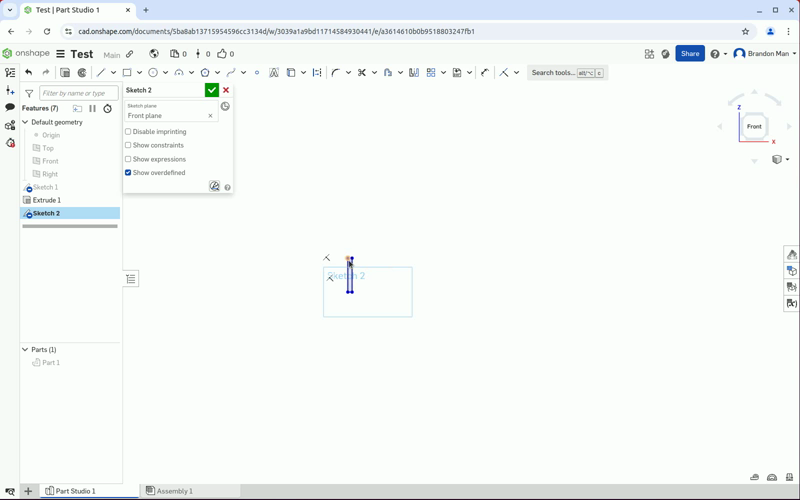
scroll(6)
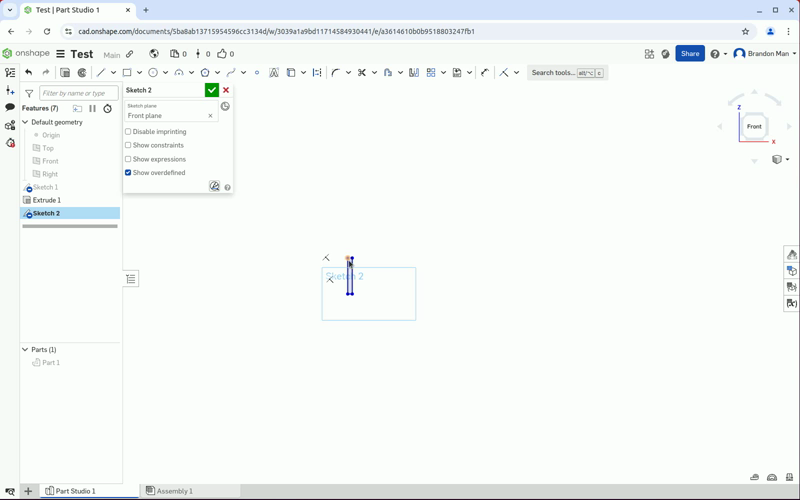
scroll(6)
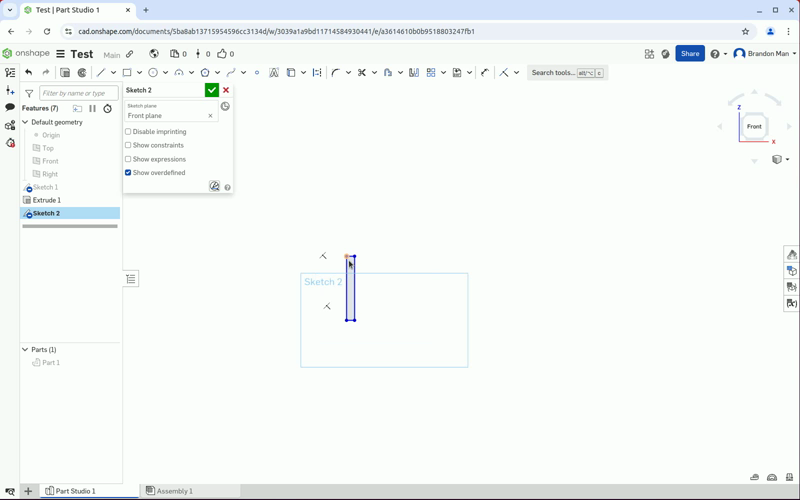
scroll(6)
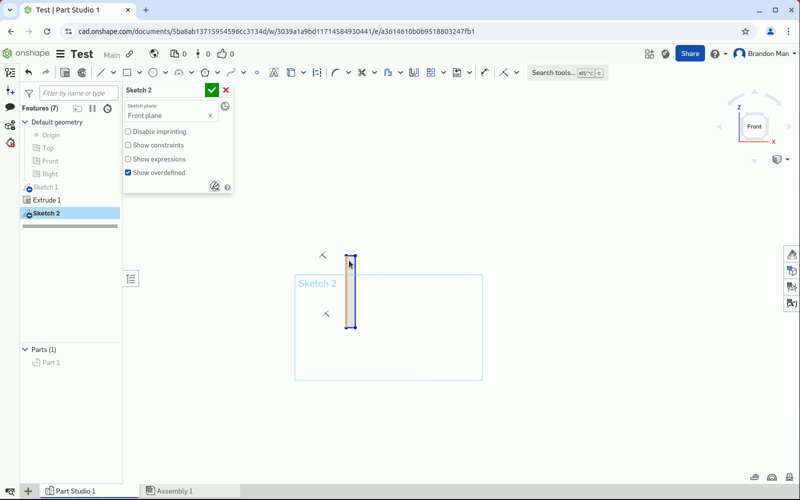
scroll(6)
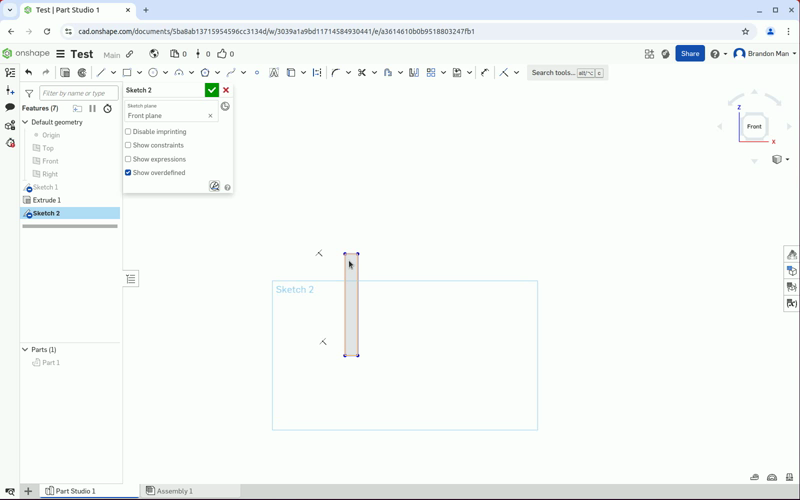
scroll(6)
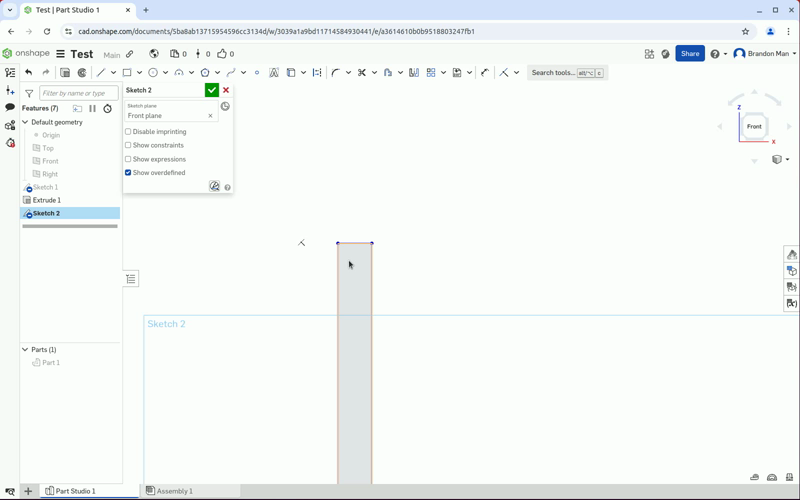
click(349, 260)
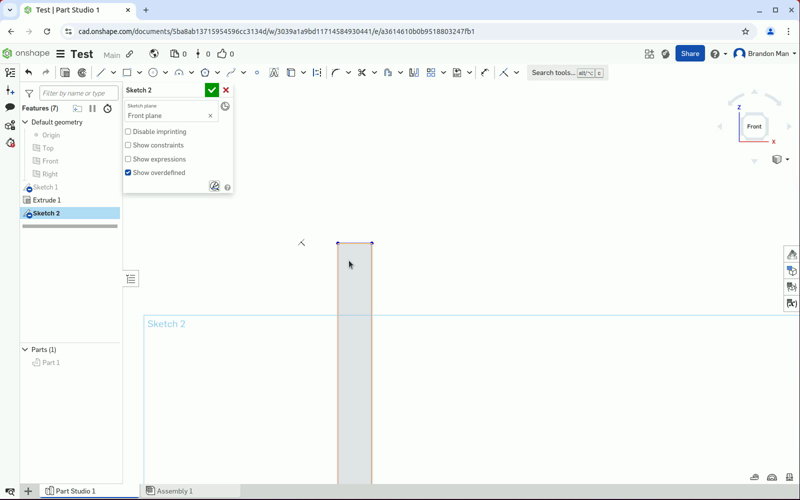
scroll(-6)
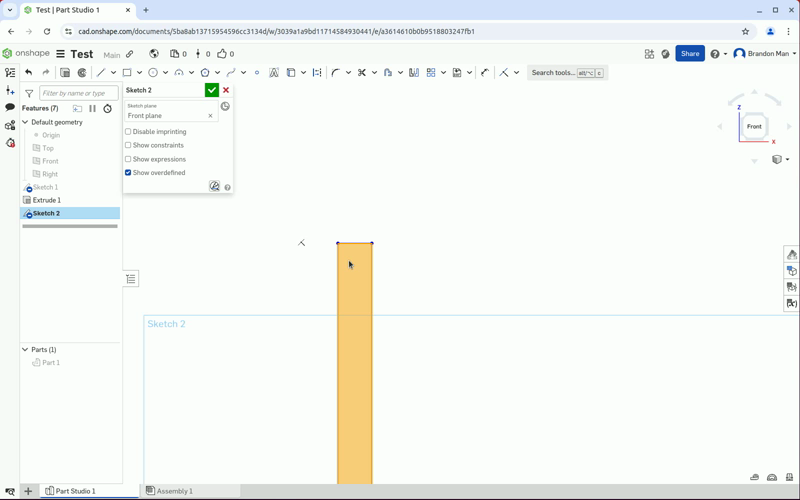
scroll(-6)
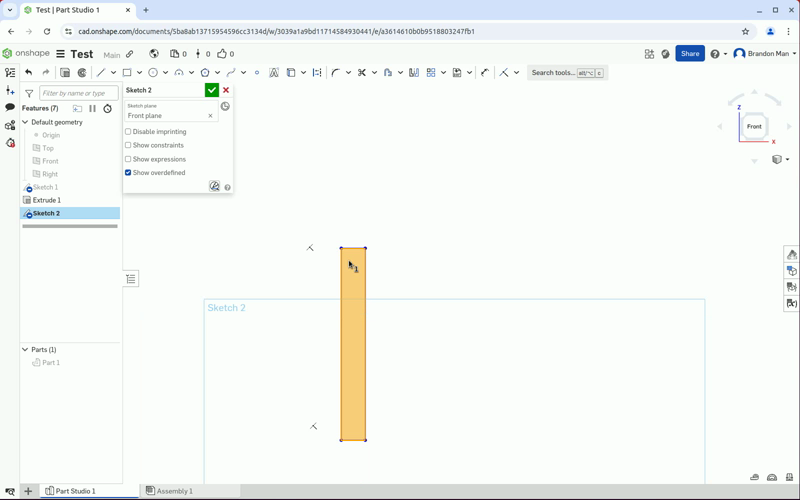
scroll(-6)
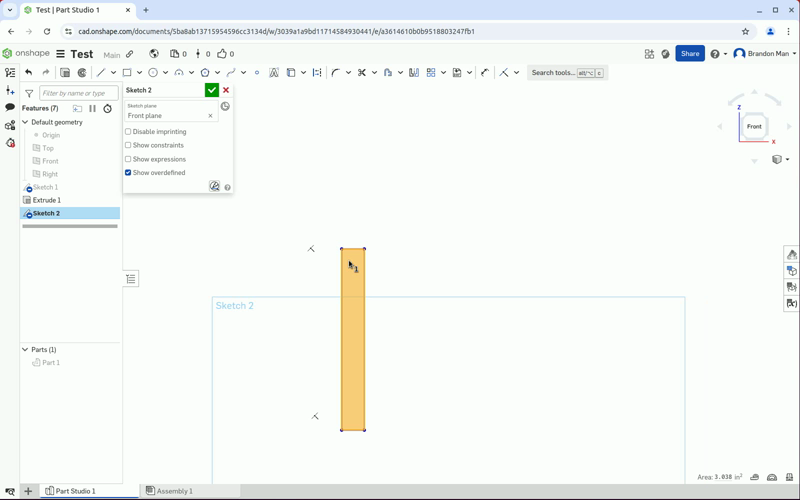
scroll(-6)
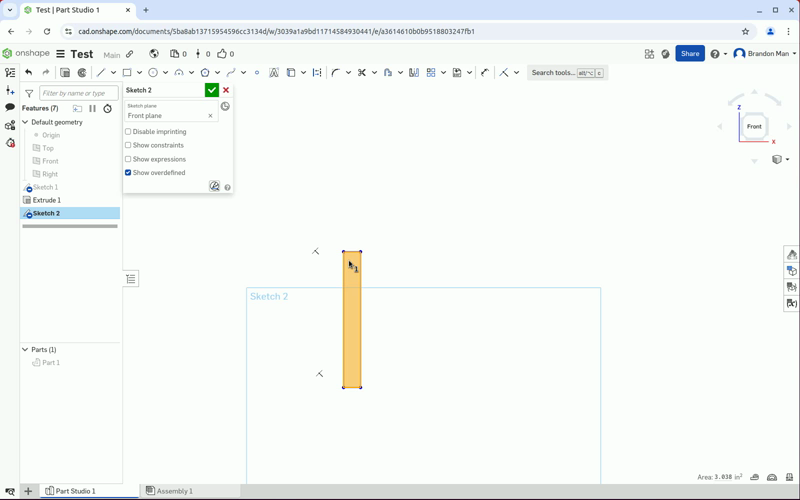
scroll(-6)
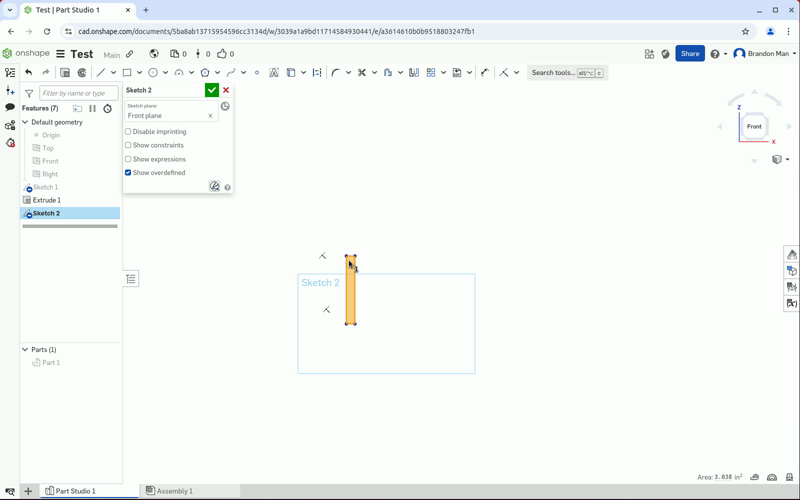
scroll(-6)
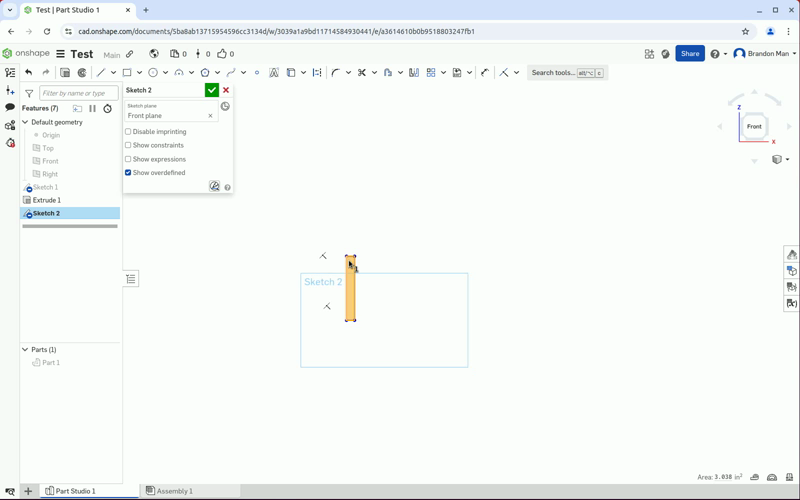
scroll(-6)
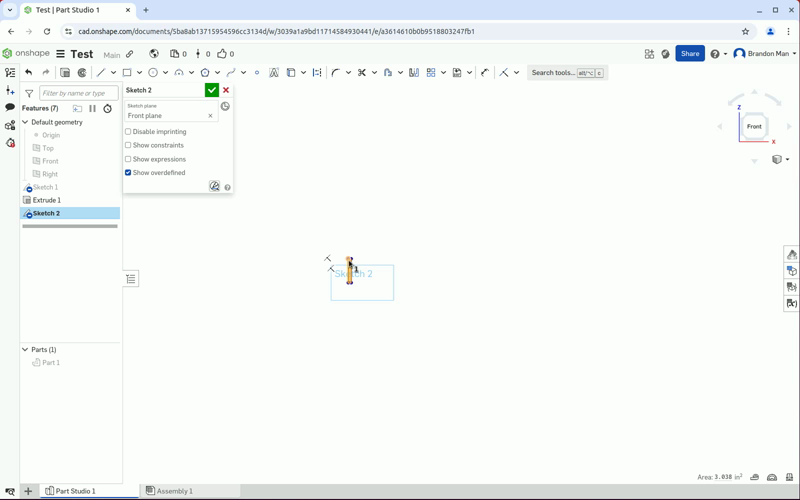
mouse_move(73, 352)
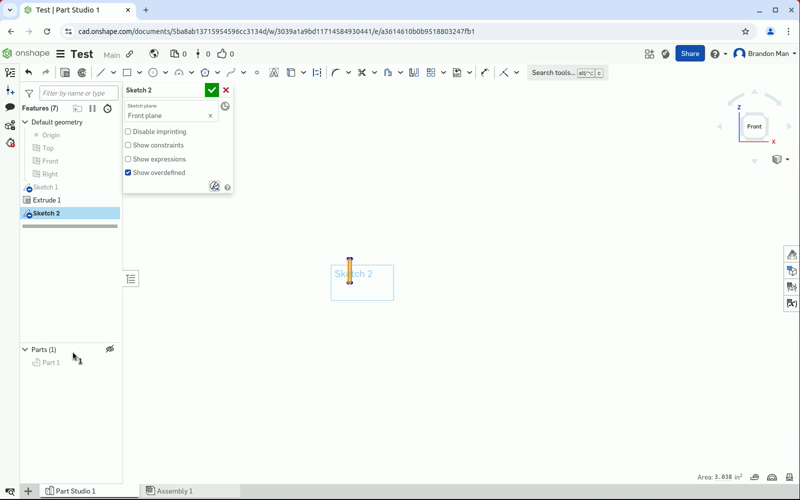
key(shift+y)
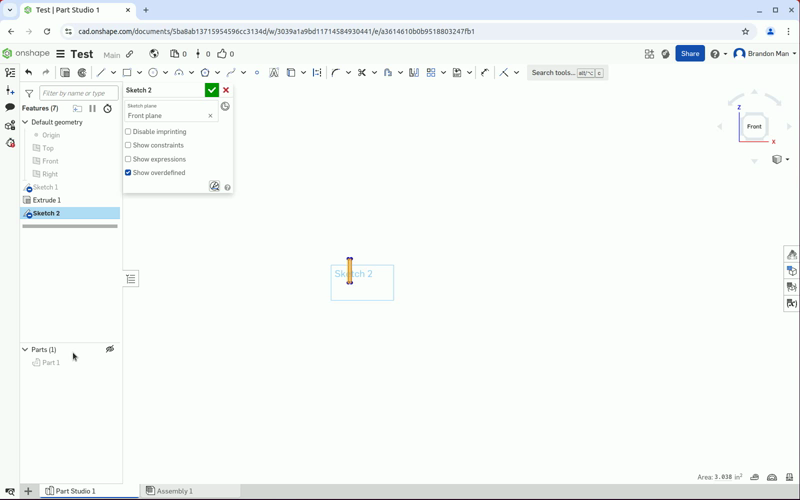
key(shift+e)
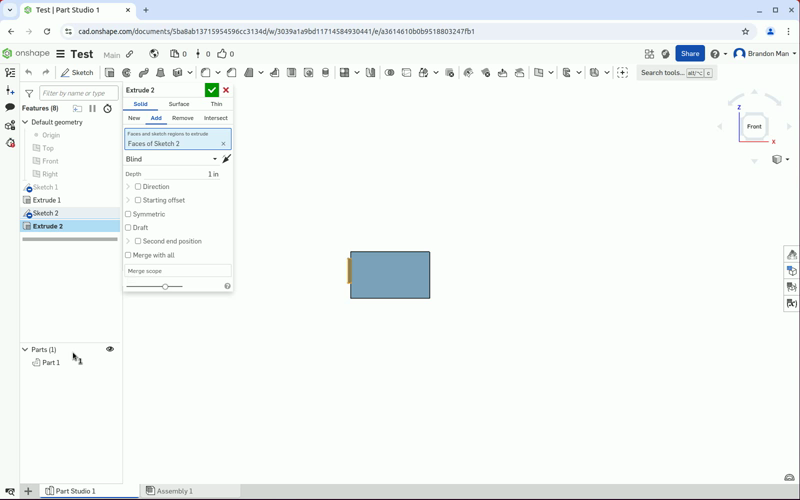
mouse_move(143, 106)
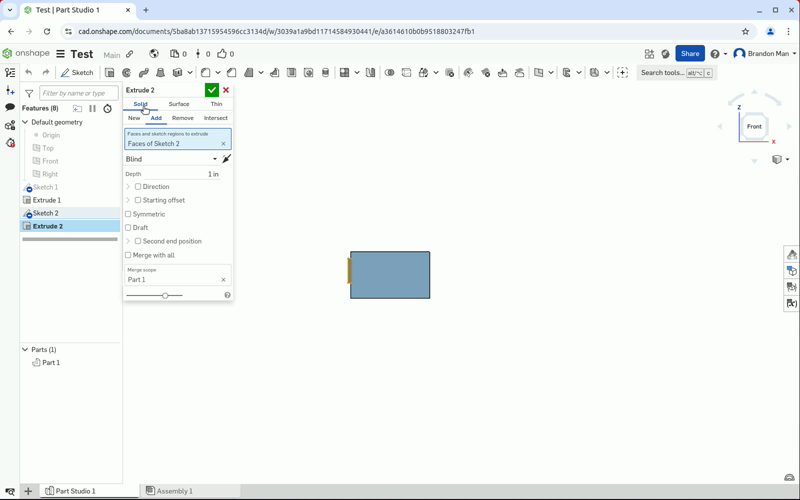
click(143, 106)
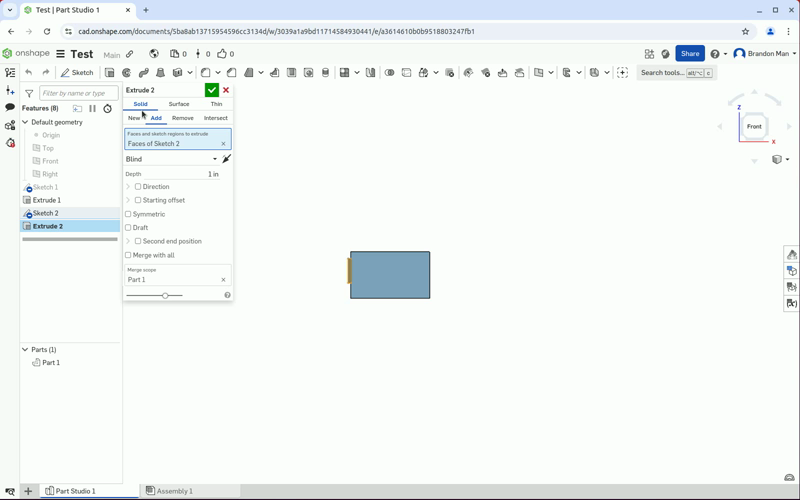
mouse_move(137, 120)
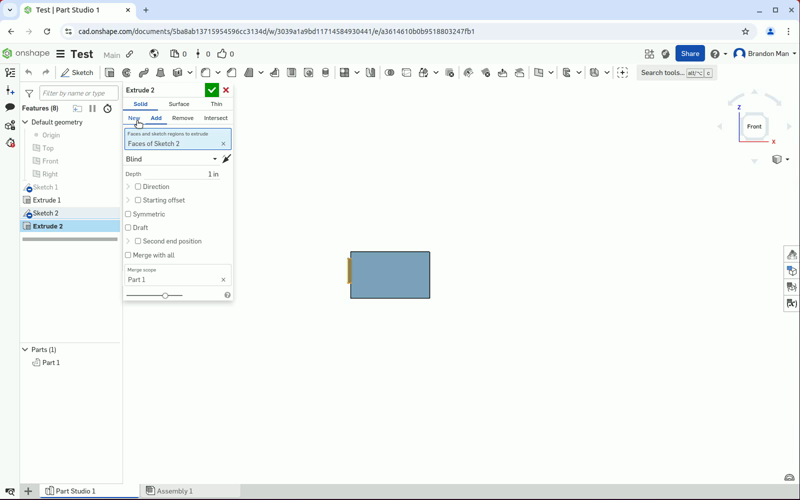
click(137, 120)
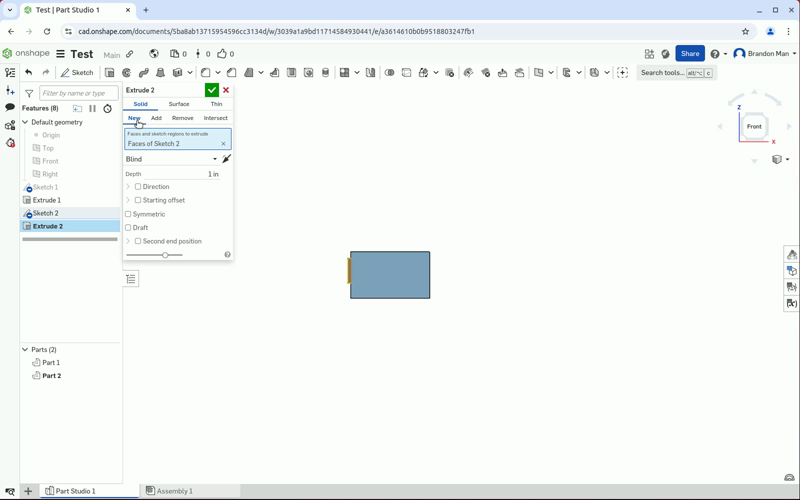
key(tab, 4)
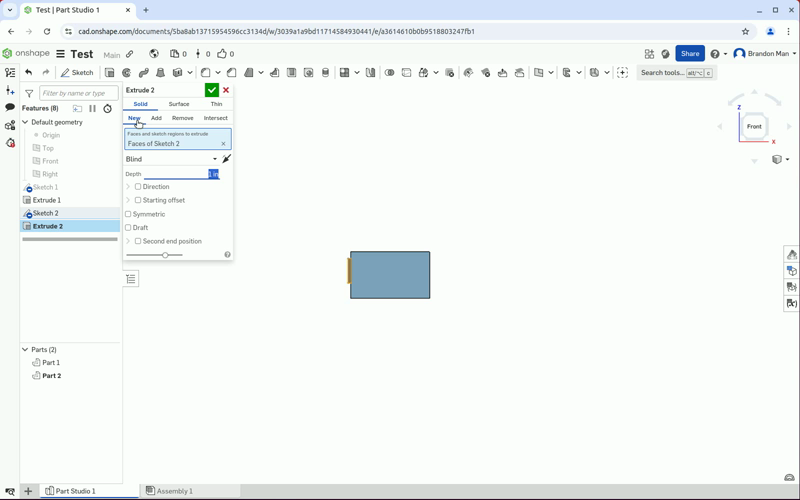
text(0.481)
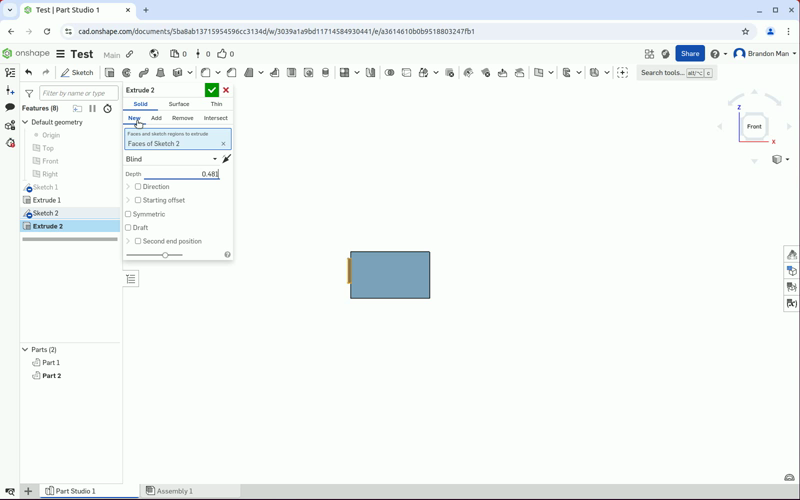
key(enter)
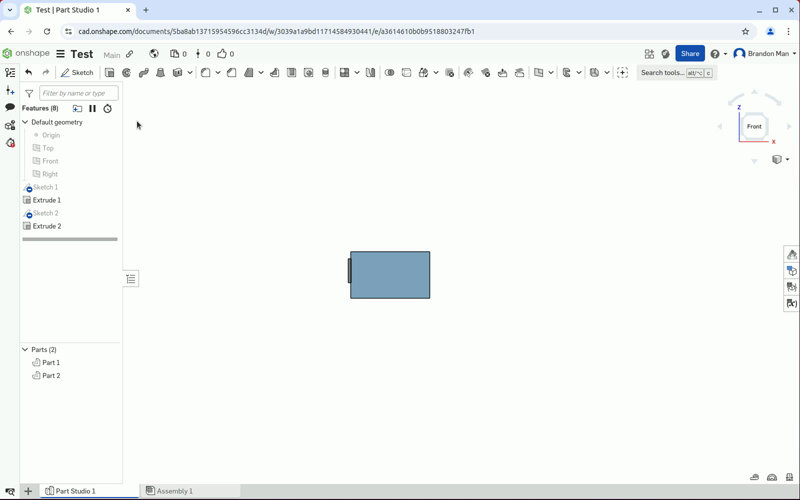
key(shift+h)
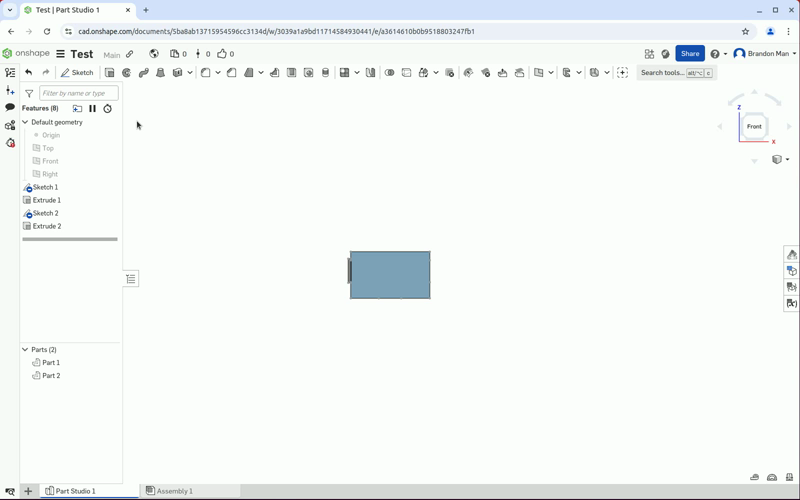
key(shift+h)
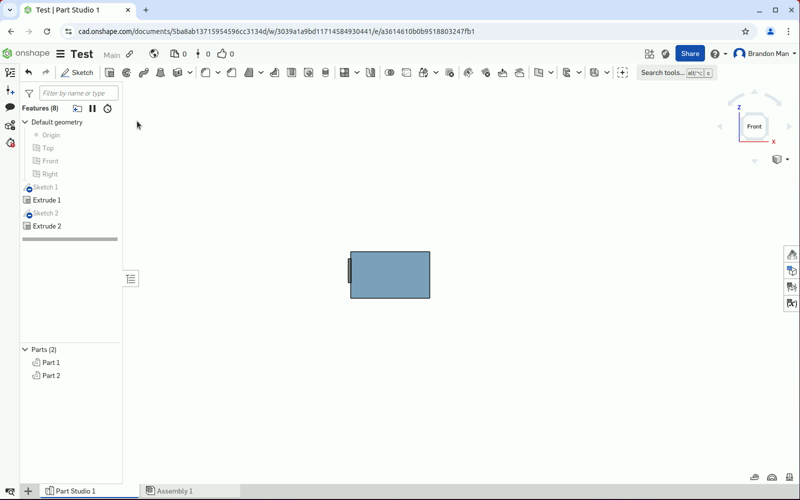
mouse_move(73, 189)
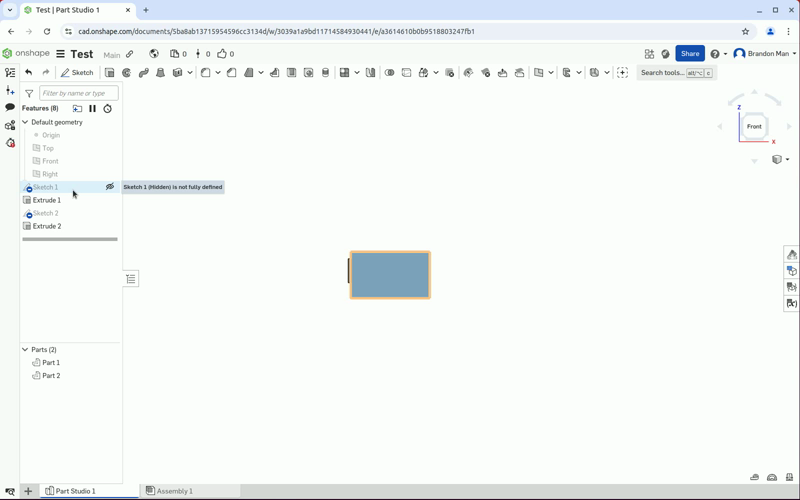
click(73, 189)
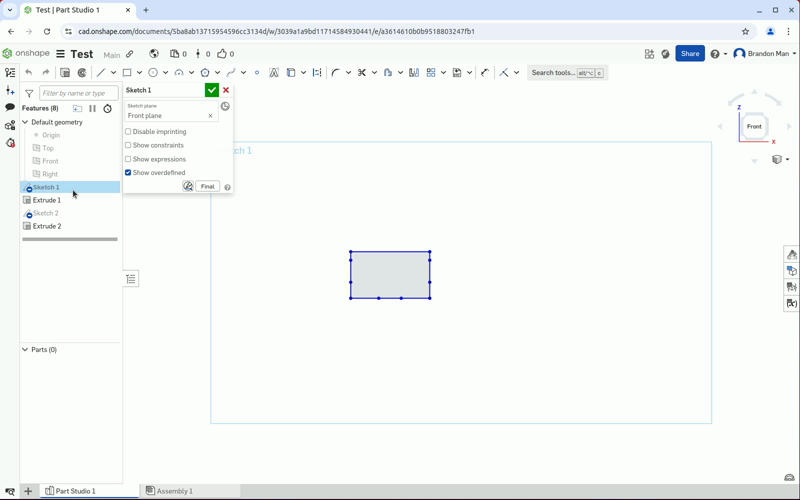
mouse_move(229, 92)
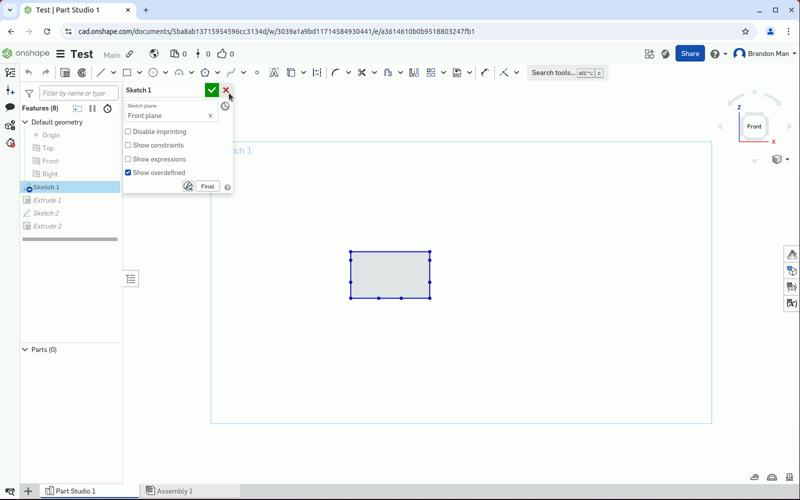
click(229, 92)
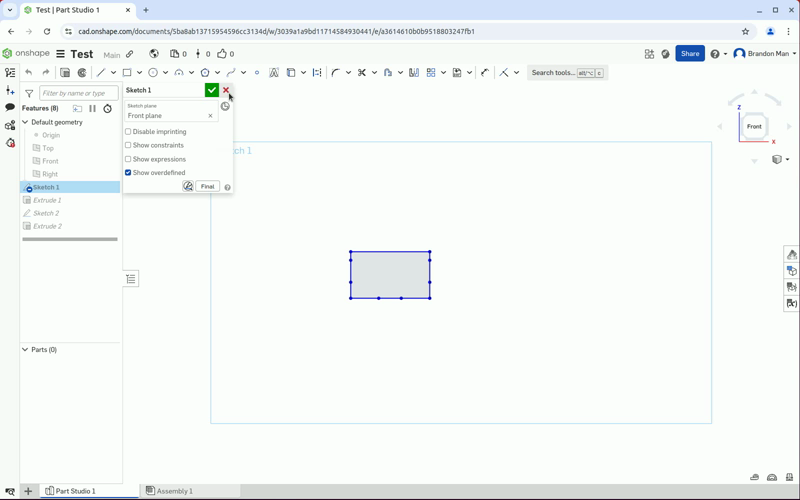
key(shift+s)
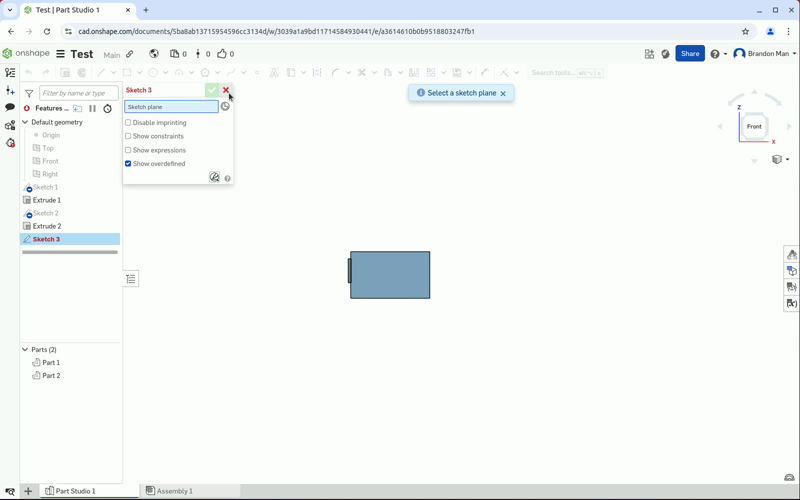
mouse_move(73, 163)
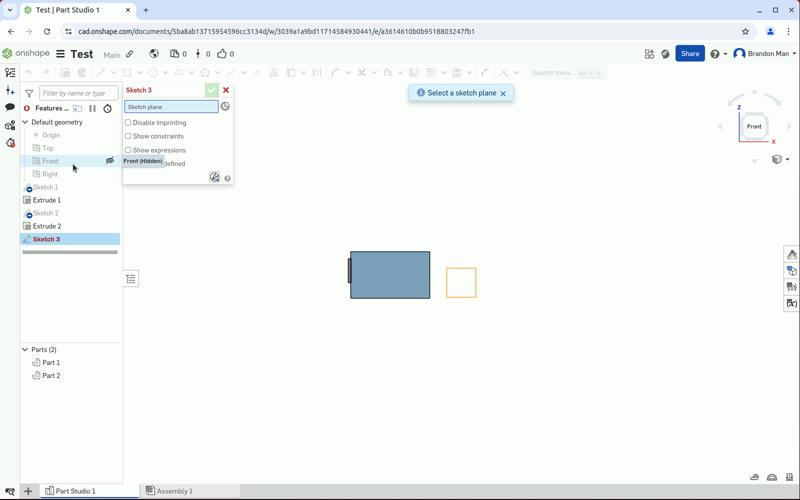
click(73, 163)
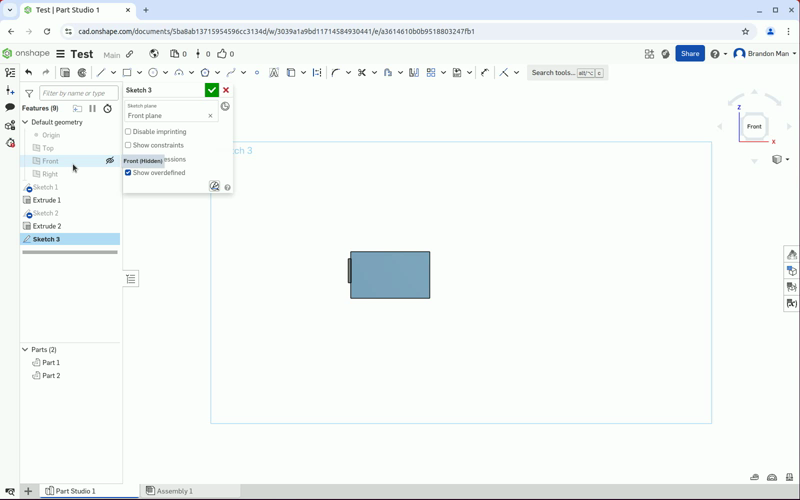
mouse_move(73, 352)
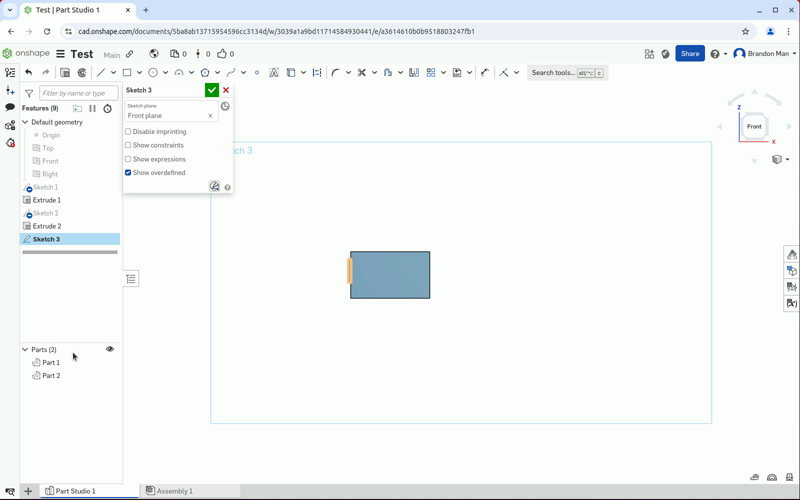
key(y)
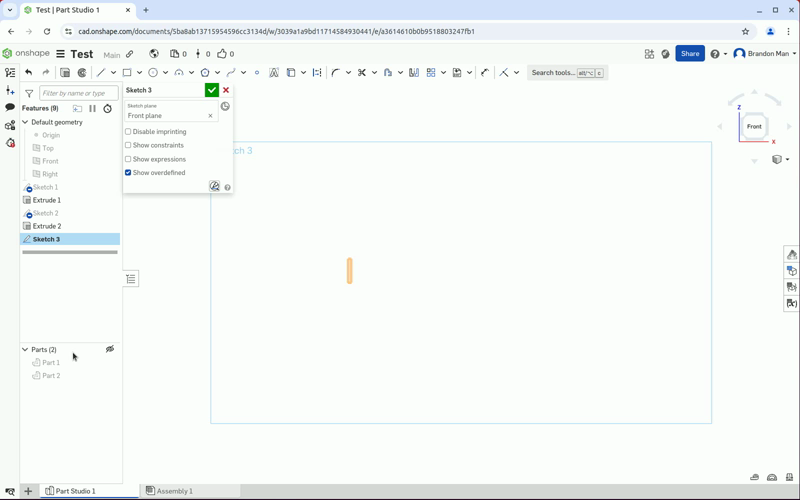
key(l)
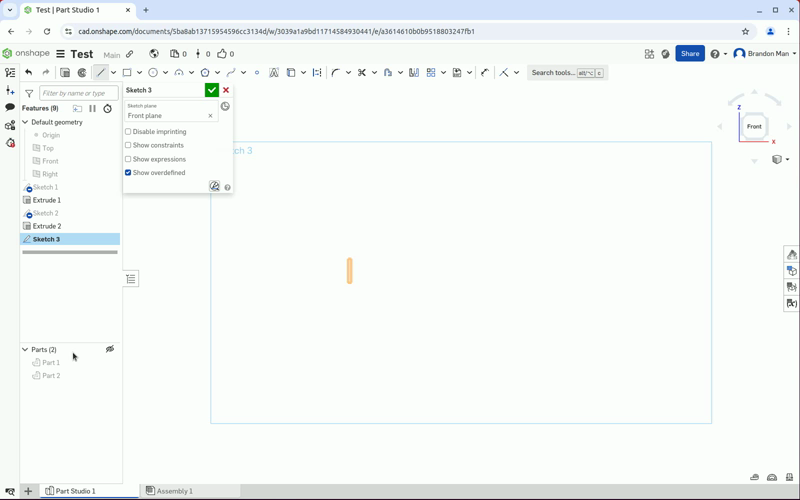
key_down(shift)
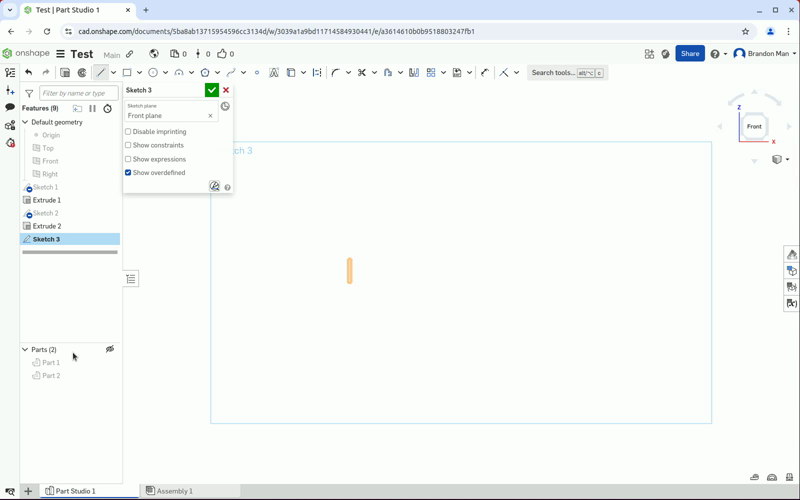
mouse_move(430, 282)
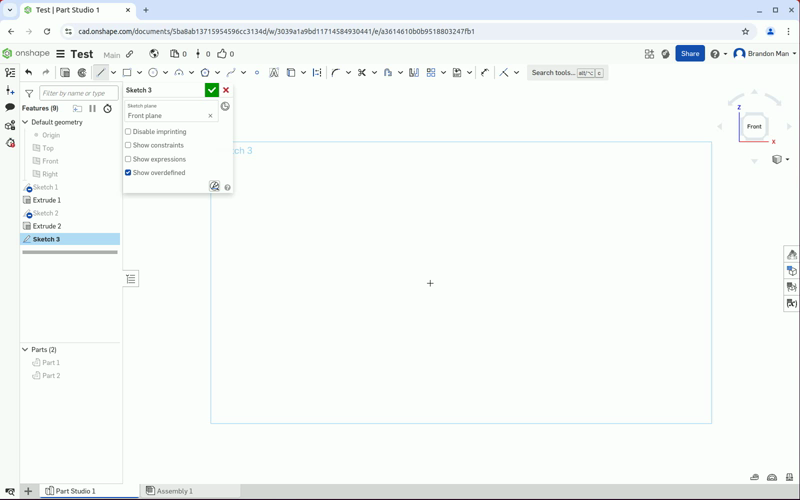
click(430, 282)
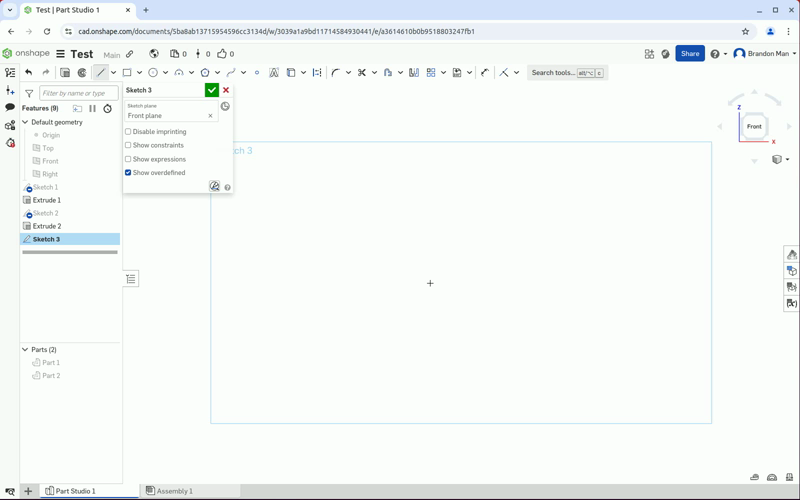
key_up(shift)
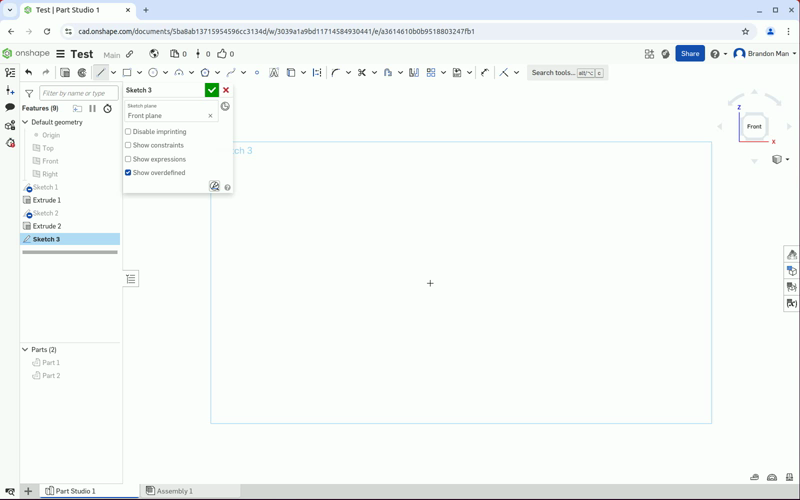
key_down(shift)
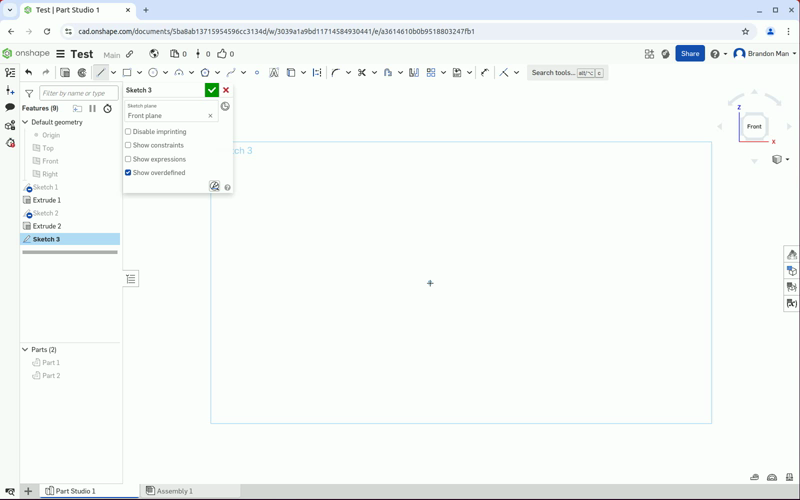
mouse_move(460, 282)
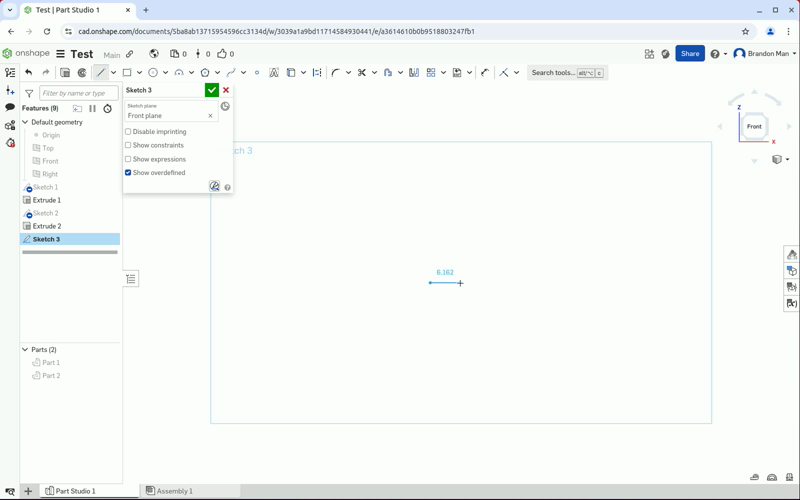
mouse_move(433, 282)
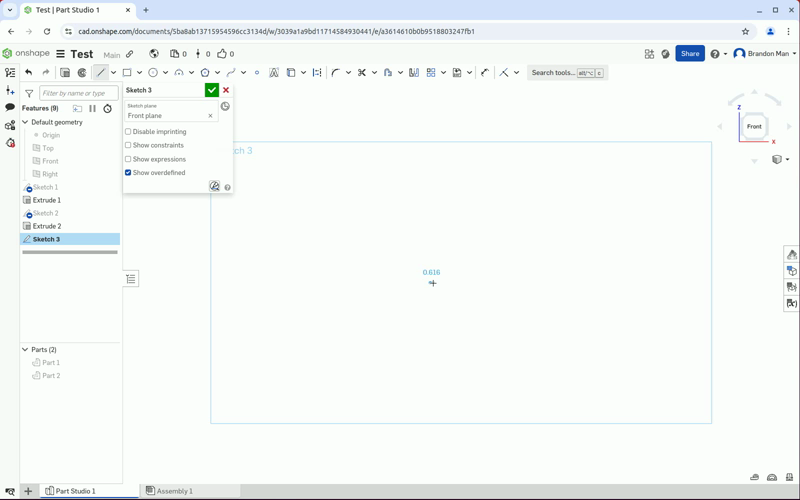
scroll(6)
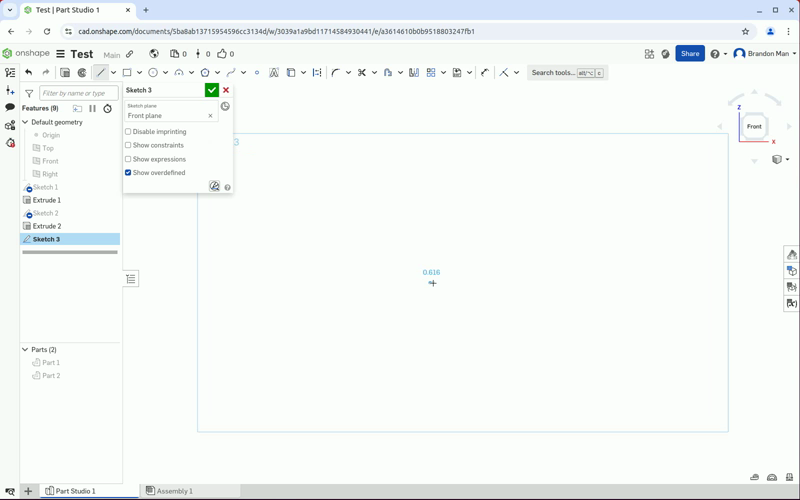
scroll(6)
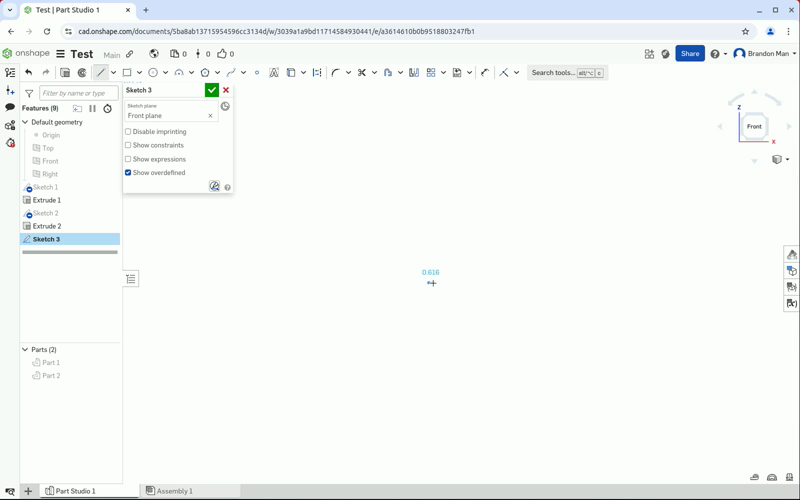
scroll(6)
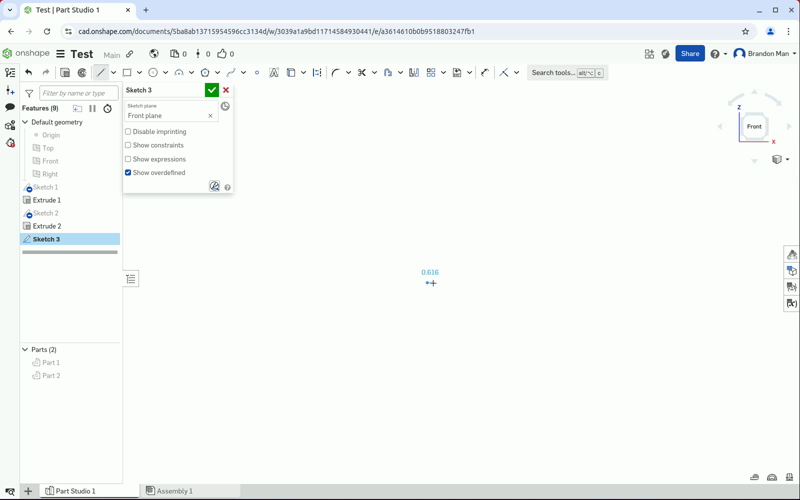
scroll(6)
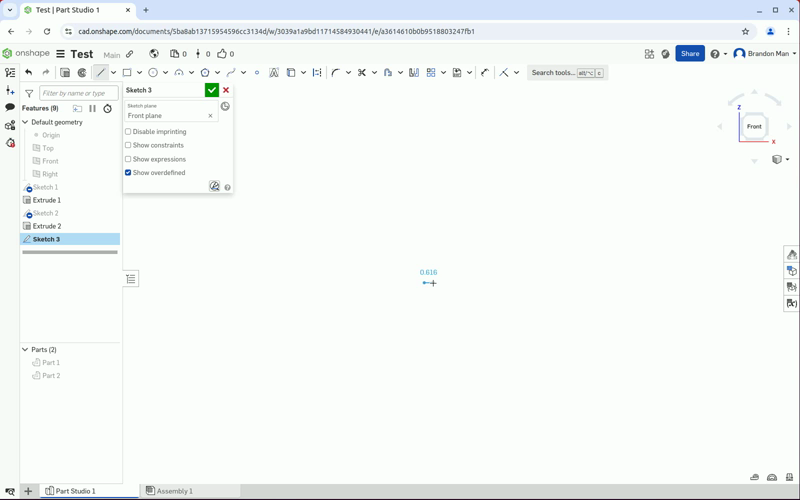
scroll(6)
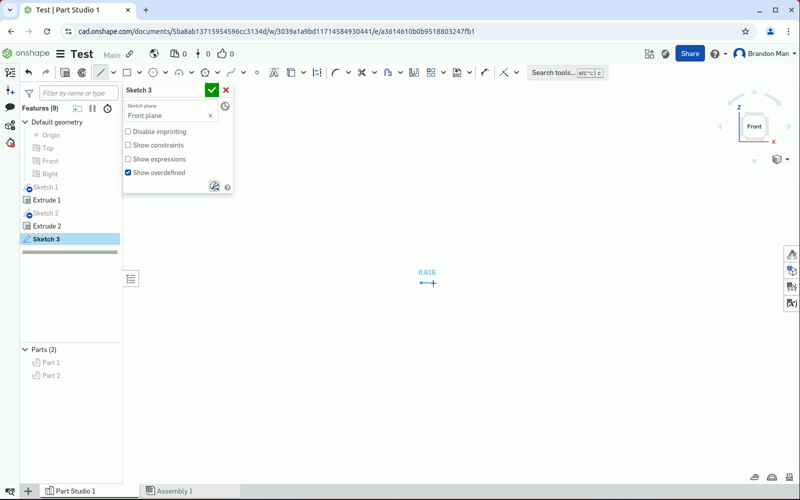
scroll(6)
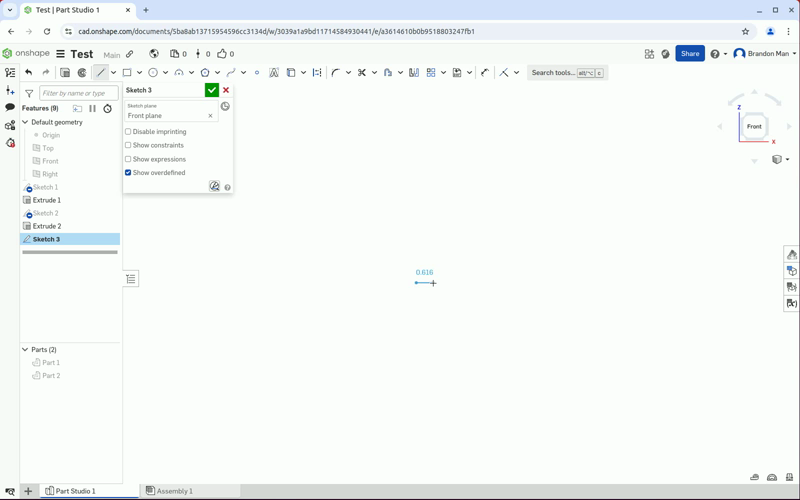
scroll(6)
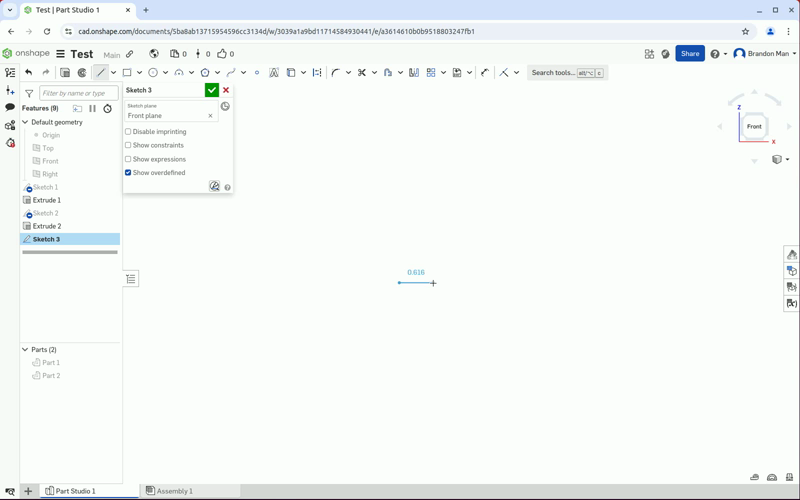
click(433, 282)
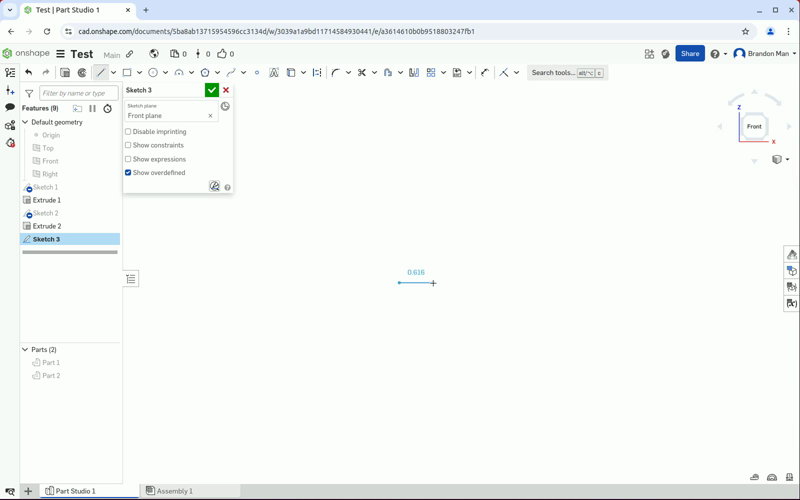
scroll(-6)
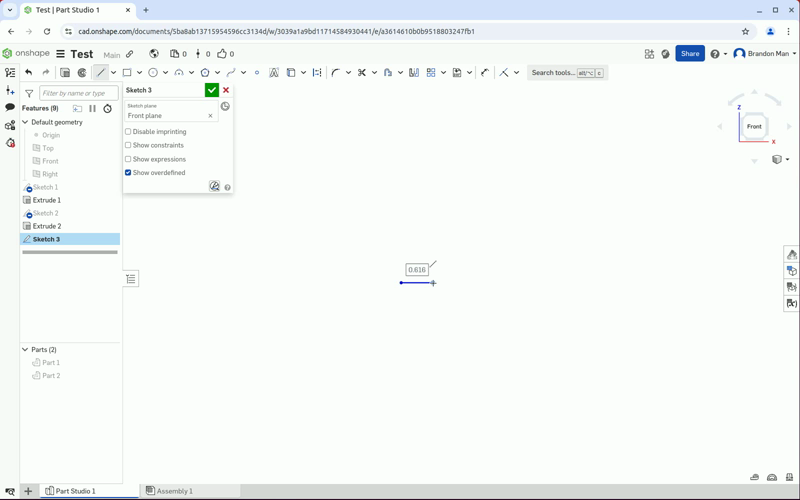
scroll(-6)
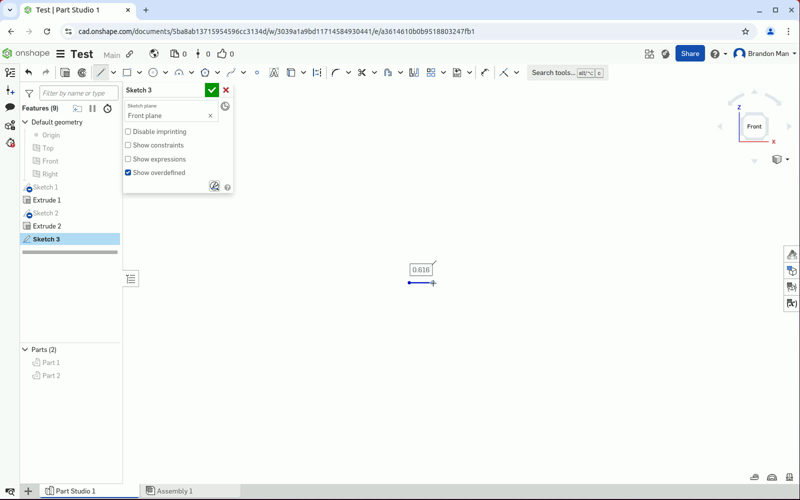
scroll(-6)
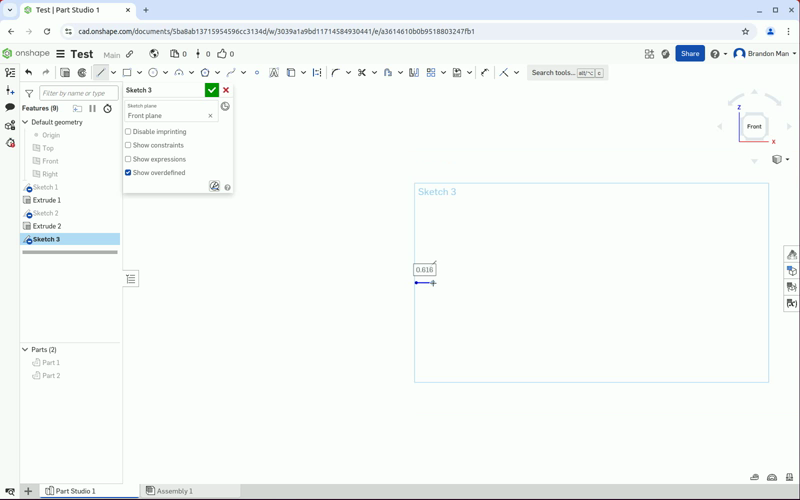
scroll(-6)
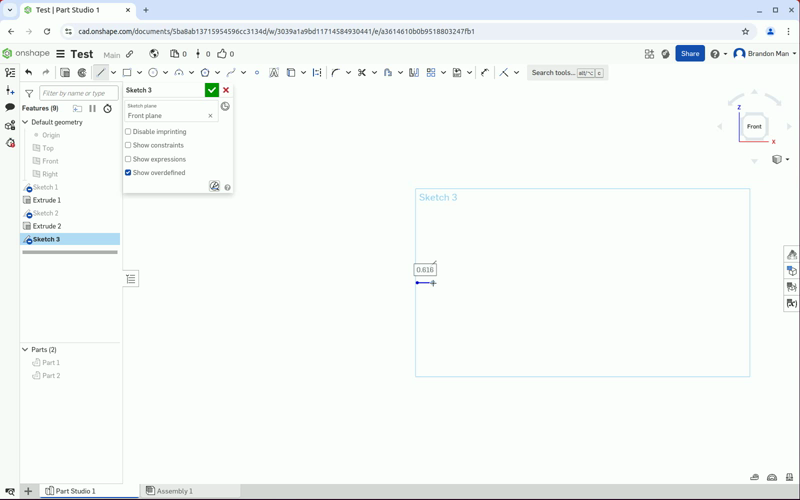
scroll(-6)
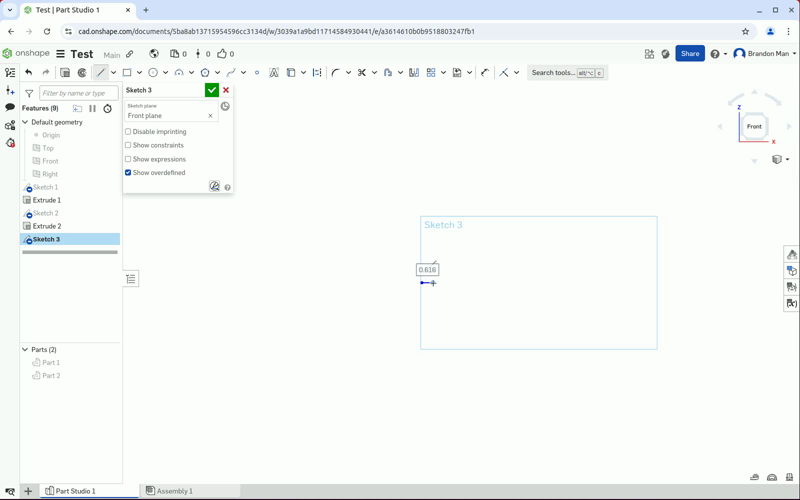
scroll(-6)
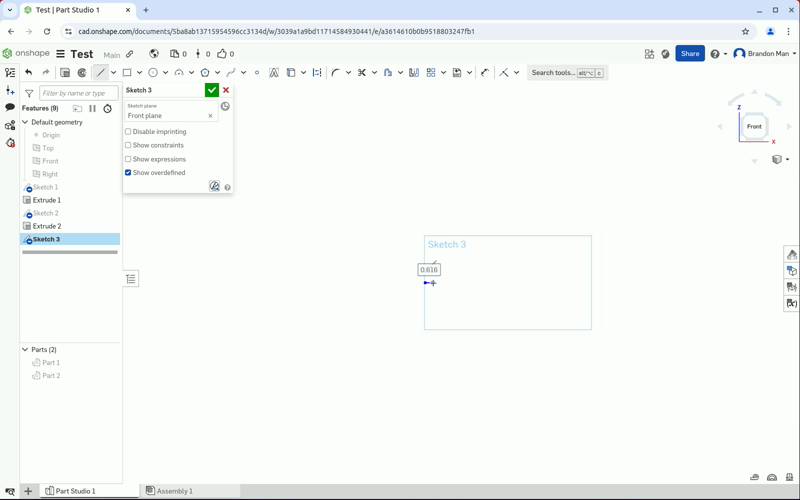
scroll(-6)
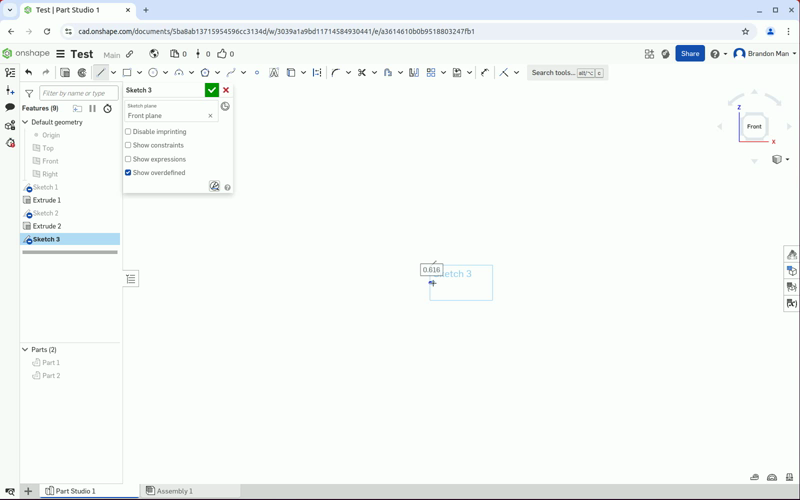
key_up(shift)
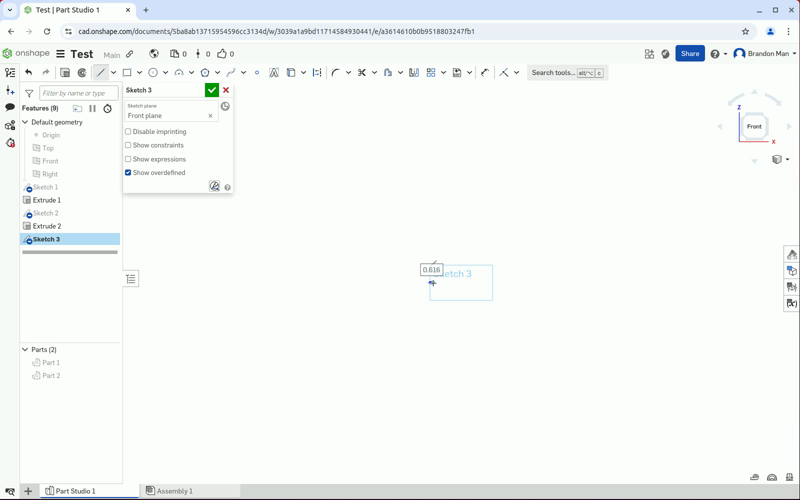
key_down(shift)
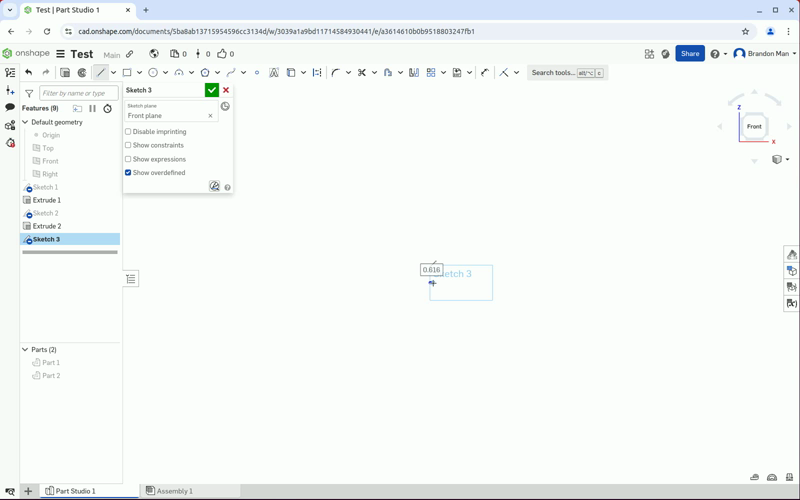
mouse_move(463, 282)
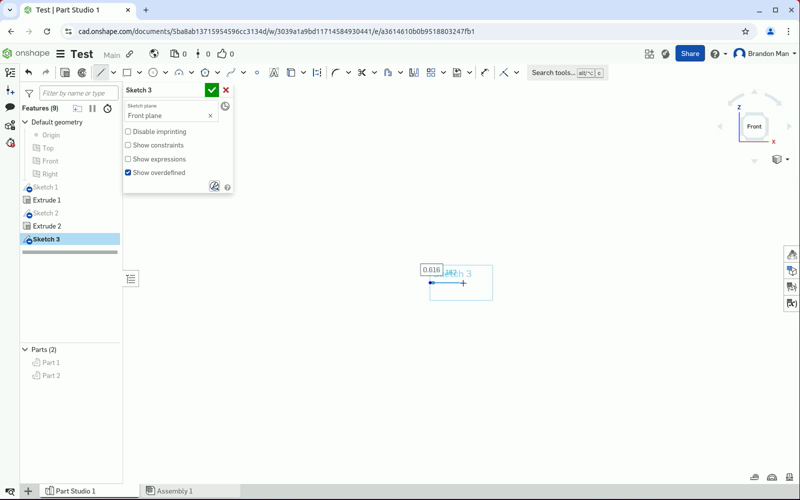
mouse_move(433, 258)
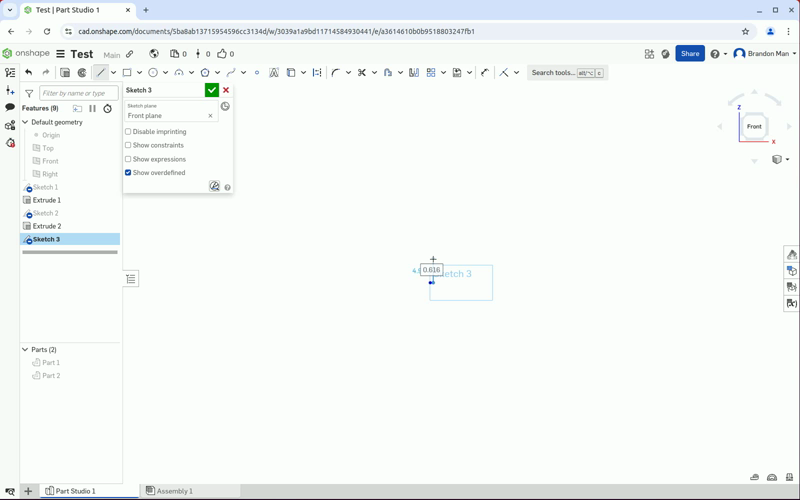
click(433, 258)
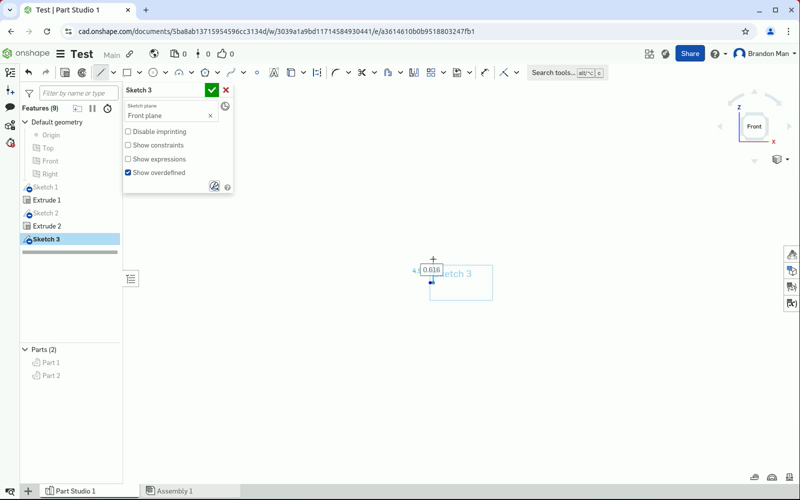
key_up(shift)
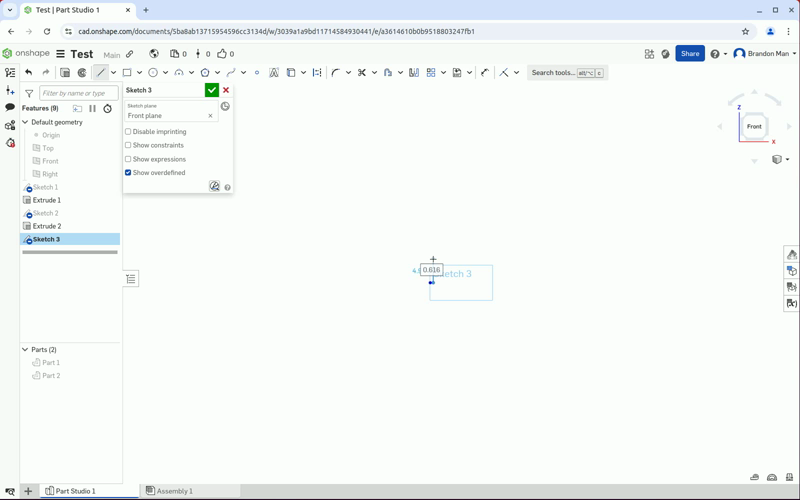
key_down(shift)
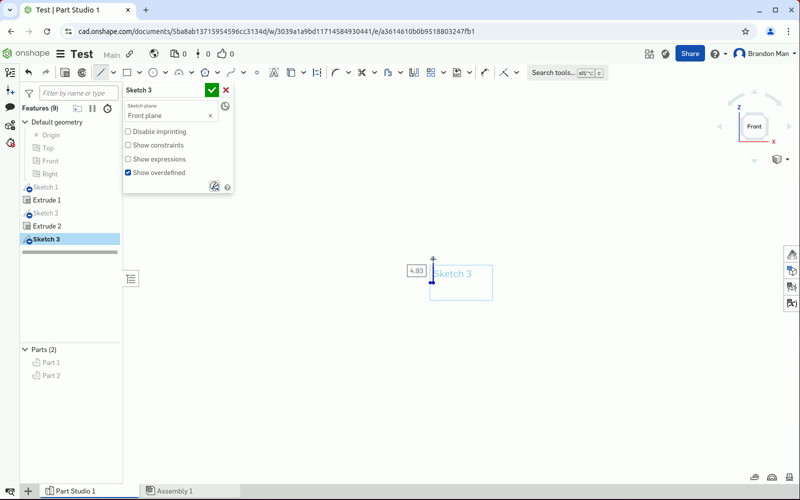
mouse_move(463, 258)
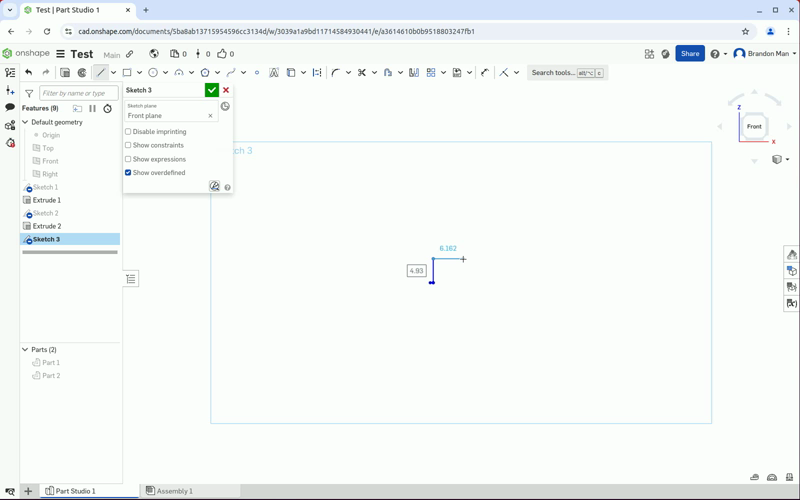
mouse_move(430, 258)
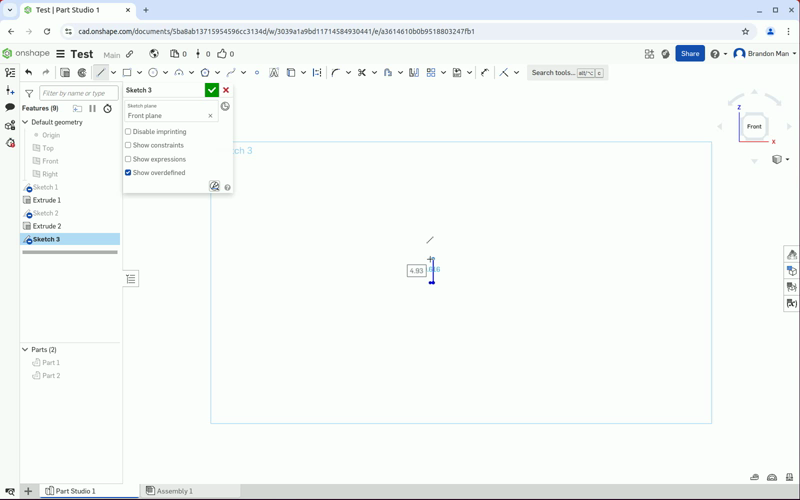
scroll(6)
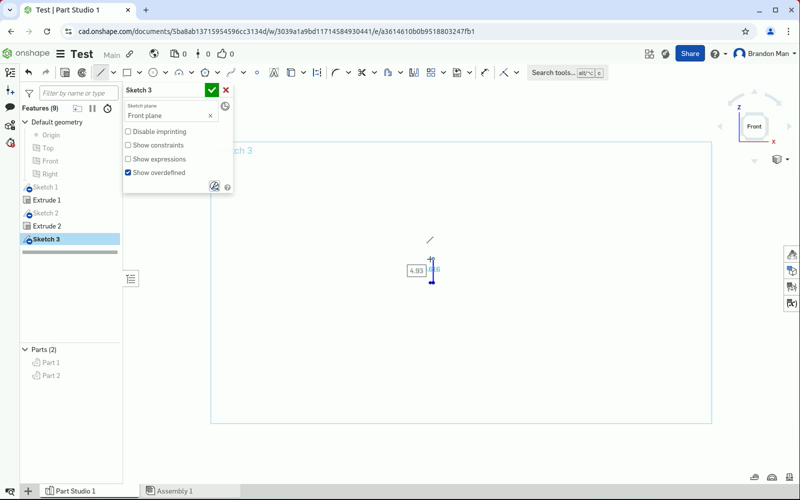
scroll(6)
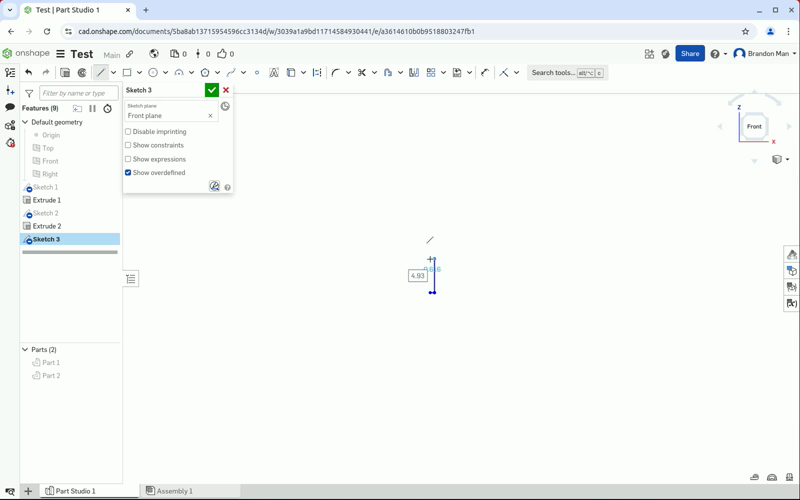
scroll(6)
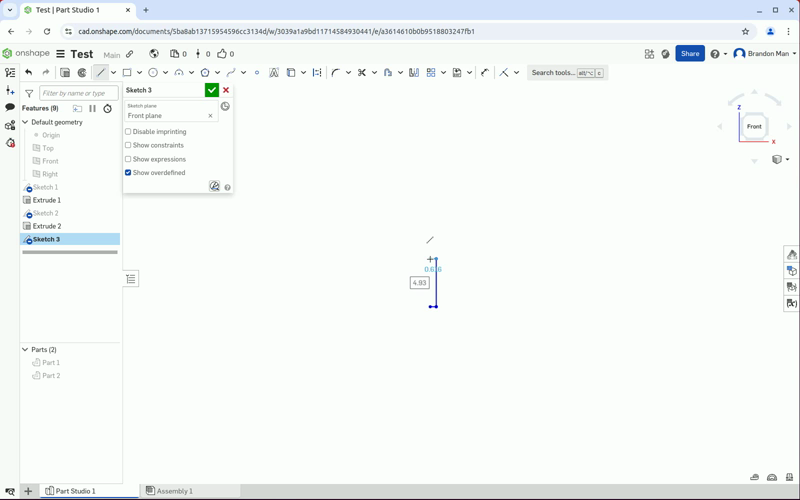
scroll(6)
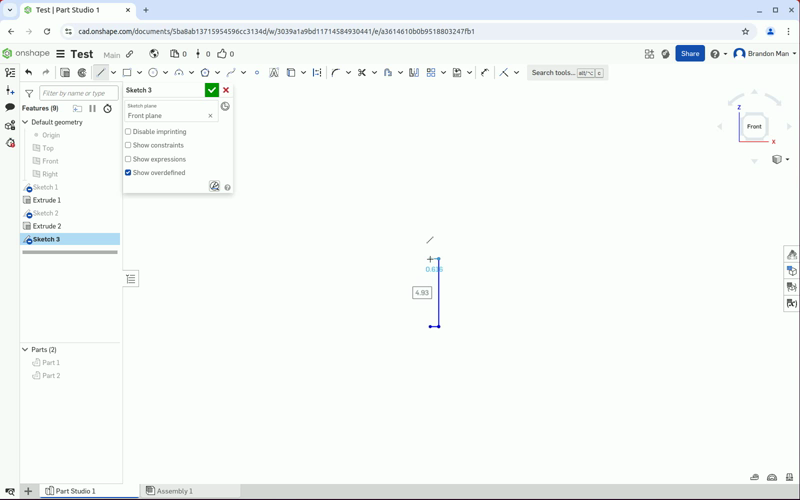
scroll(6)
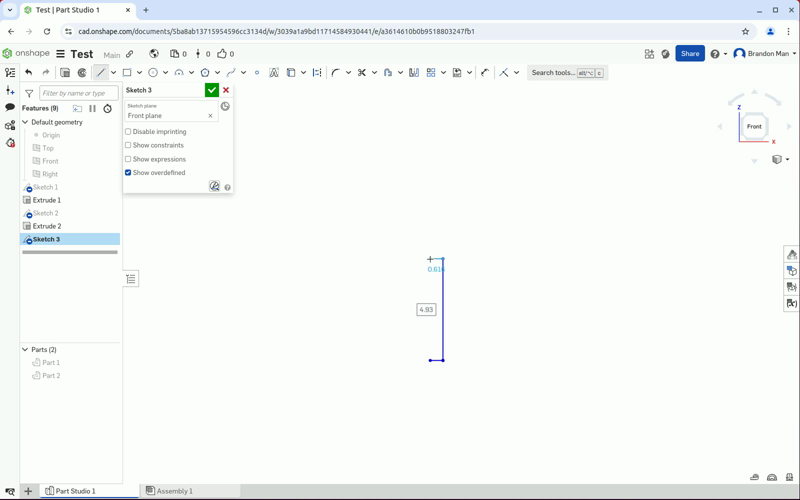
scroll(6)
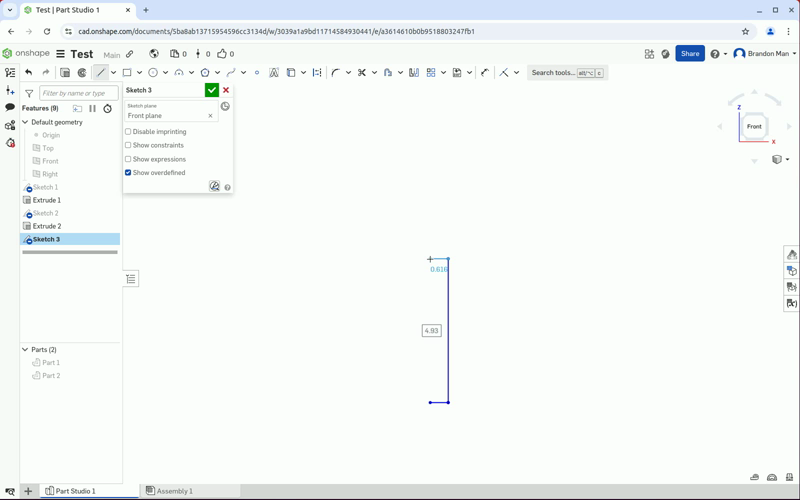
scroll(6)
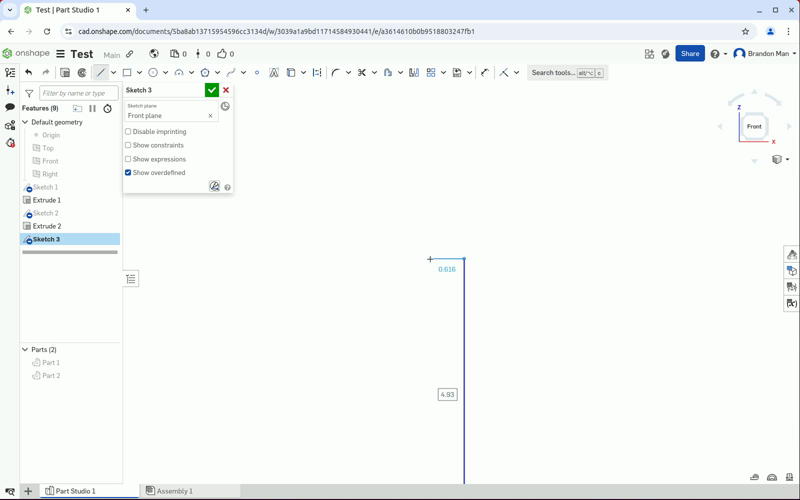
click(430, 258)
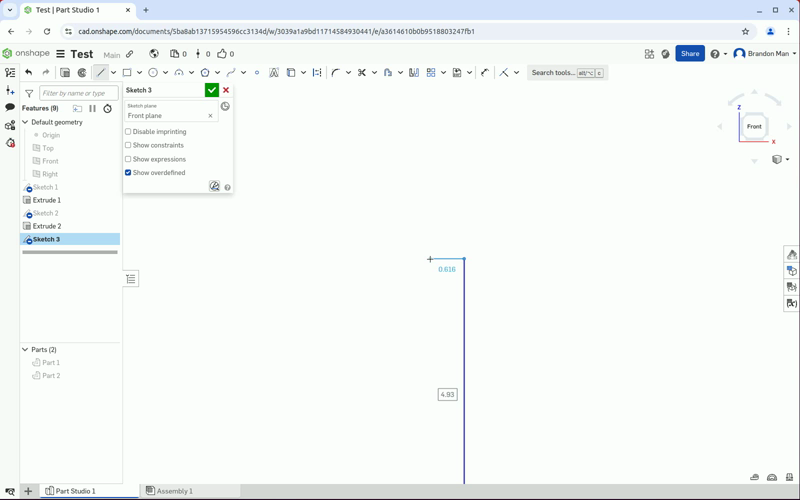
scroll(-6)
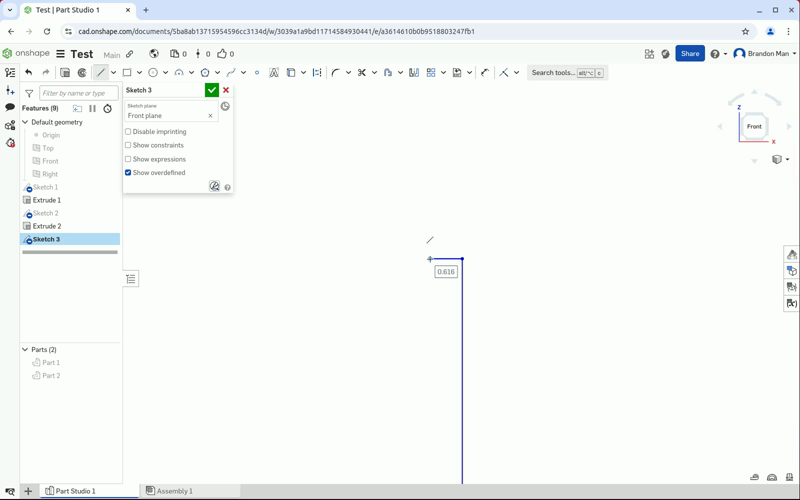
scroll(-6)
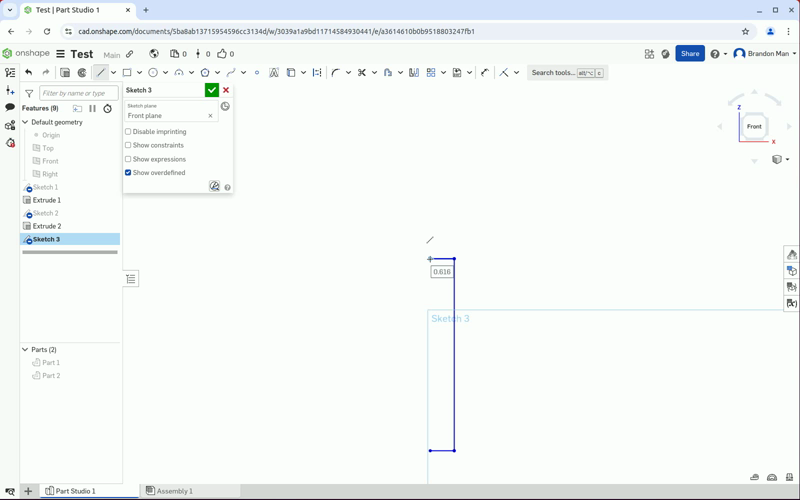
scroll(-6)
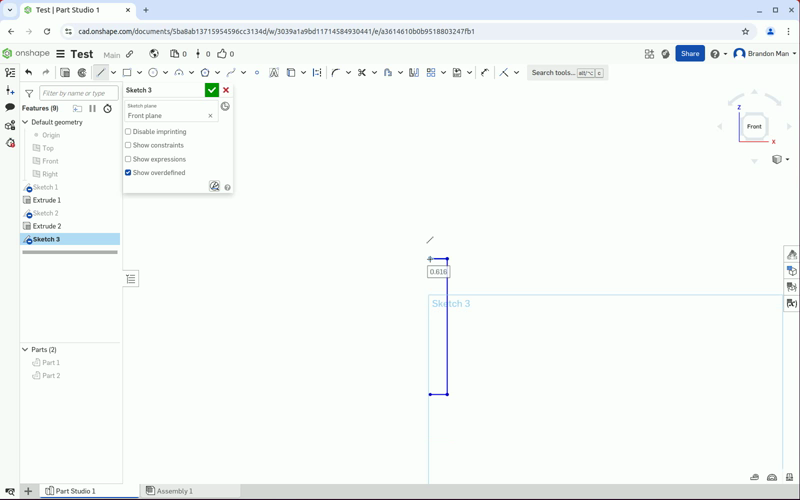
scroll(-6)
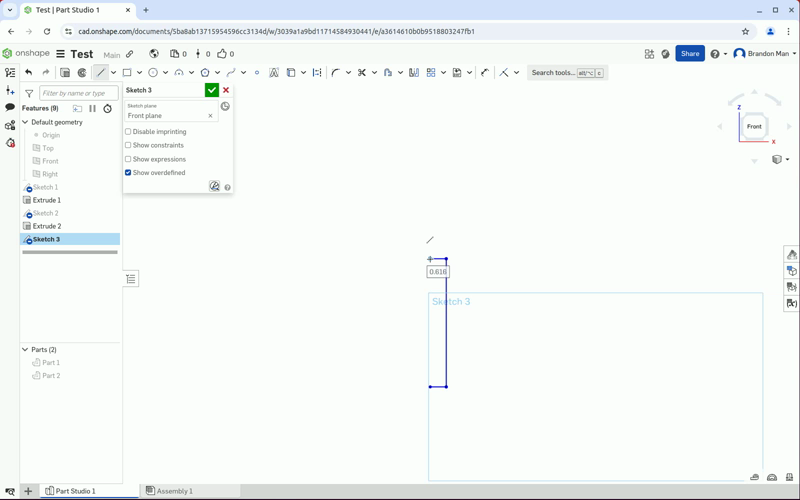
scroll(-6)
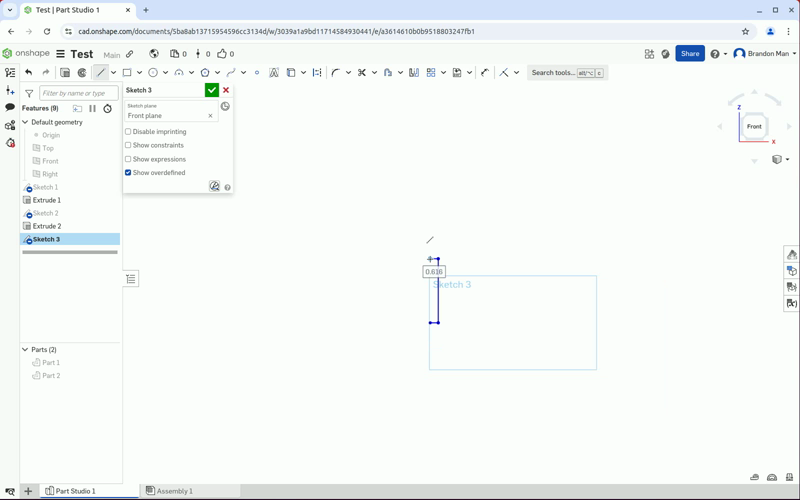
scroll(-6)
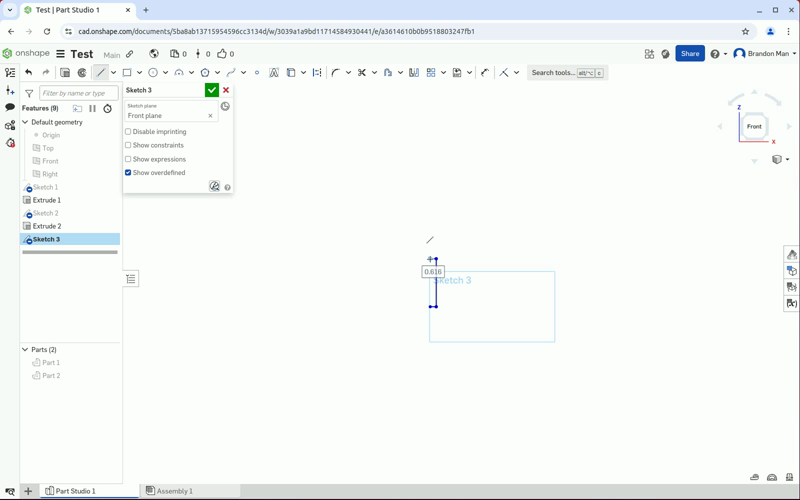
scroll(-6)
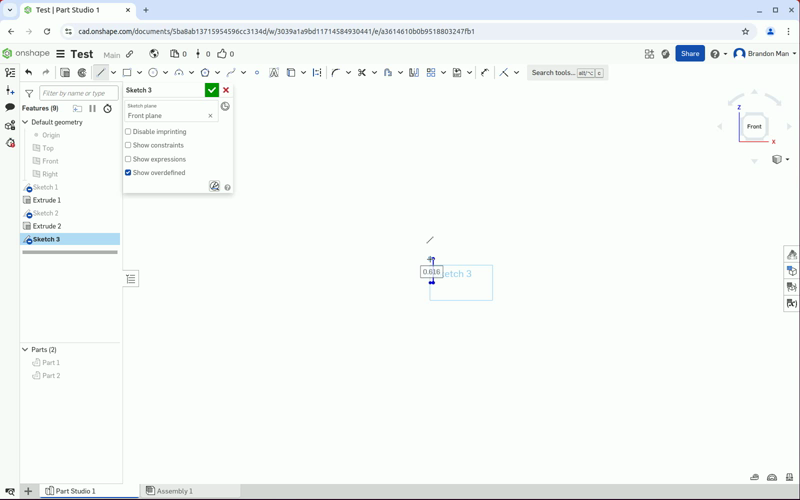
key_up(shift)
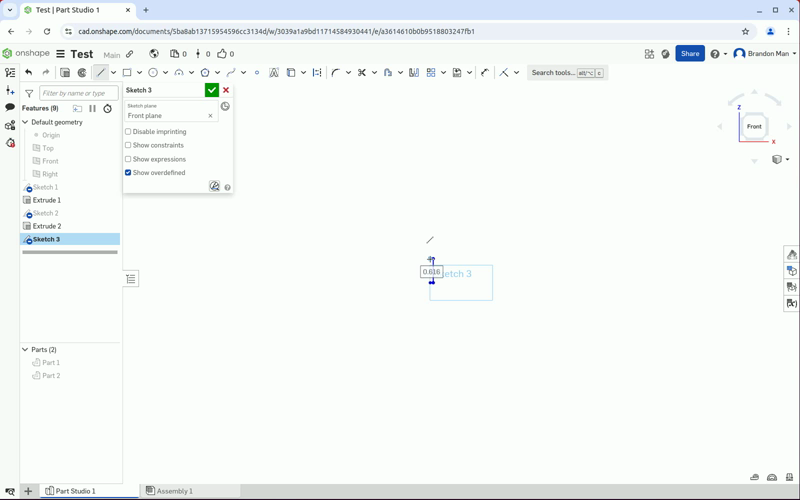
mouse_move(460, 258)
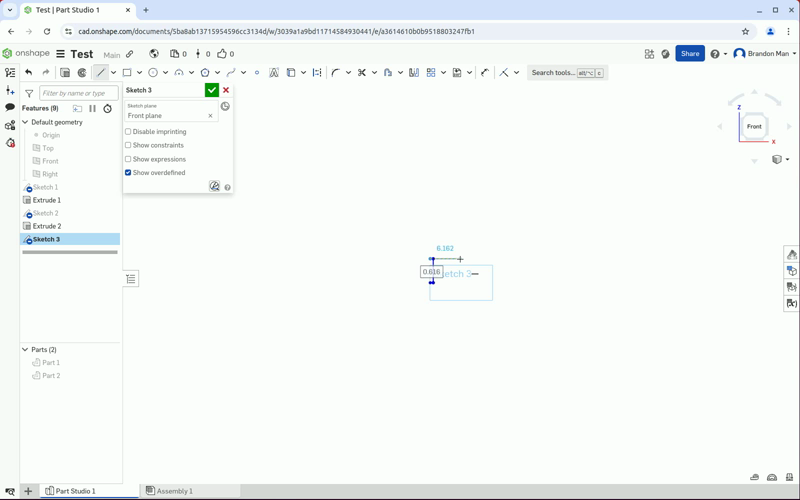
key_down(shift)
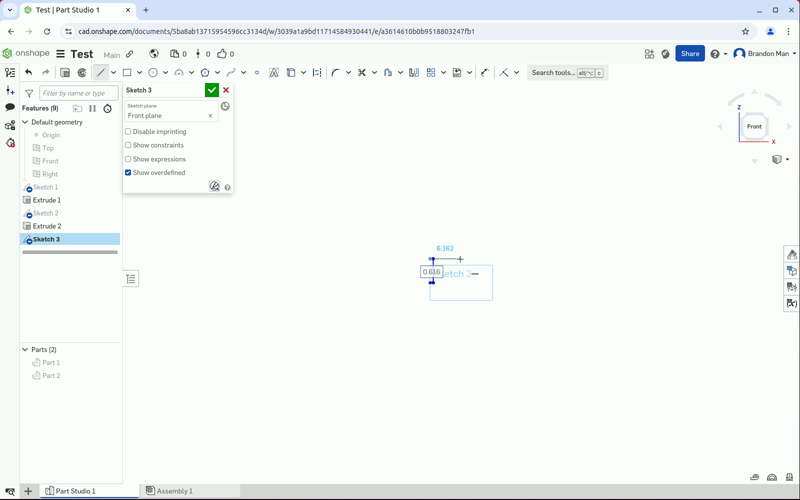
mouse_move(430, 282)
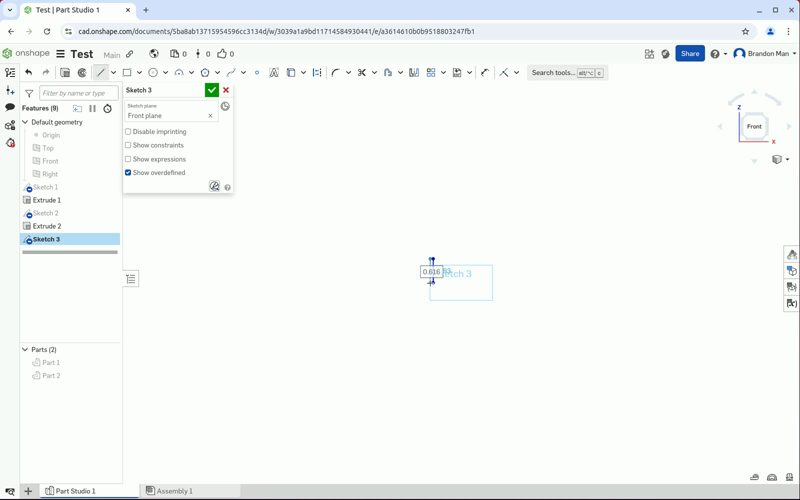
scroll(6)
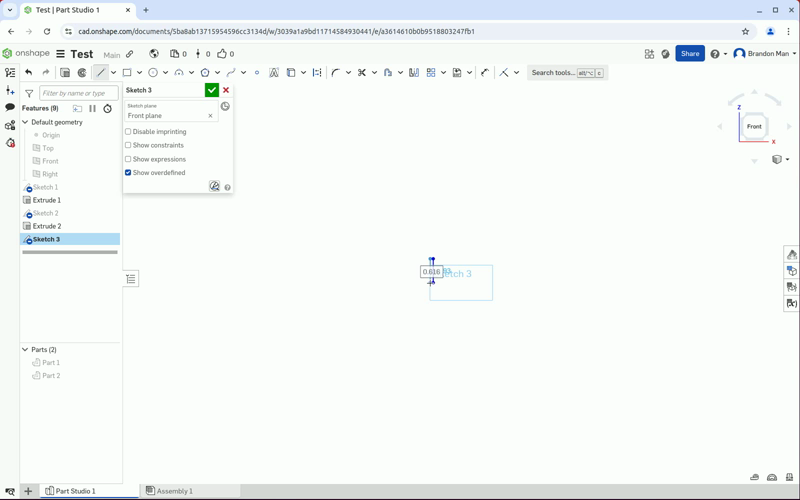
scroll(6)
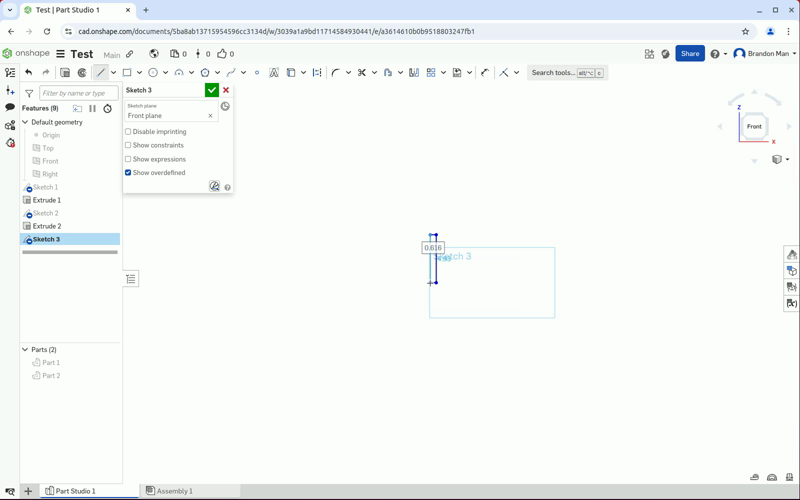
scroll(6)
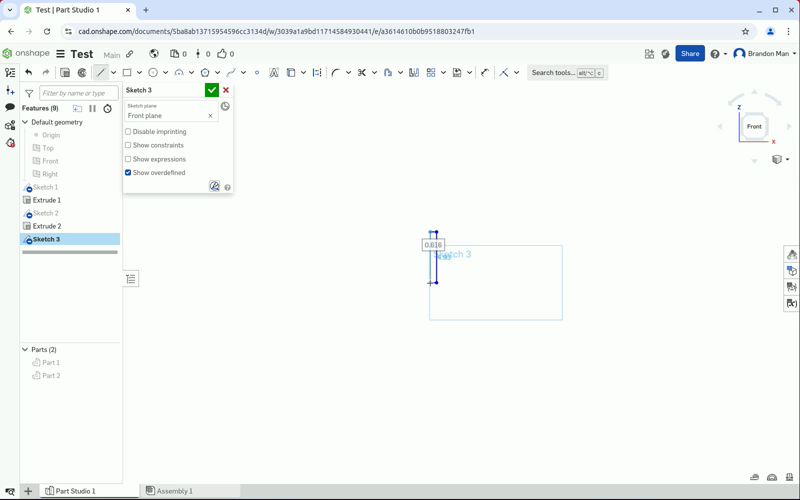
scroll(6)
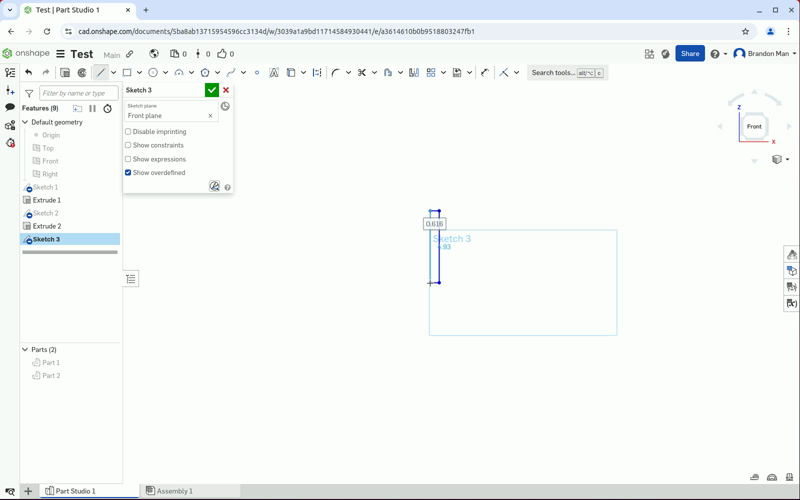
scroll(6)
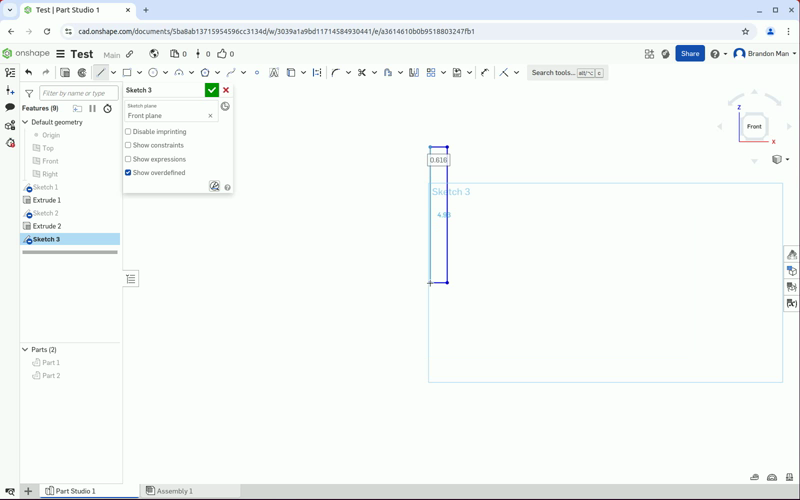
scroll(6)
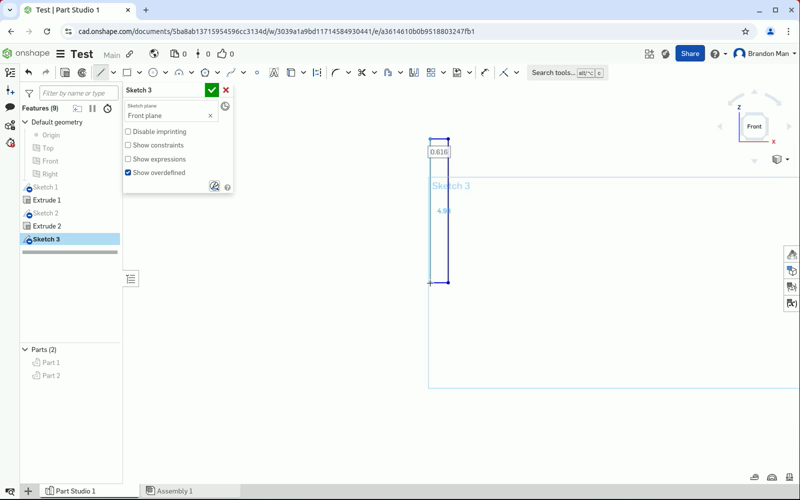
scroll(6)
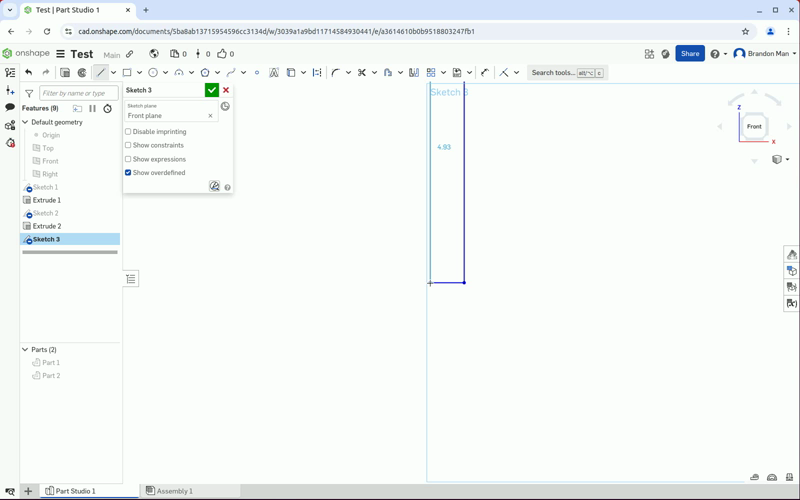
key_up(shift)
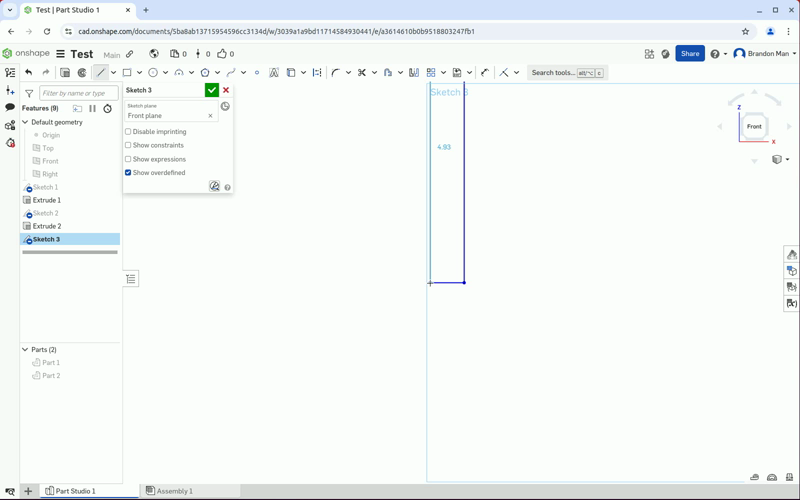
click(430, 282)
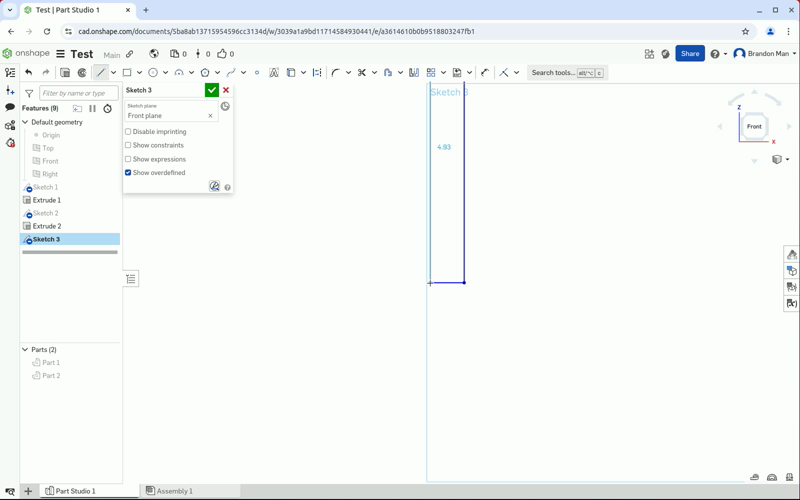
scroll(-6)
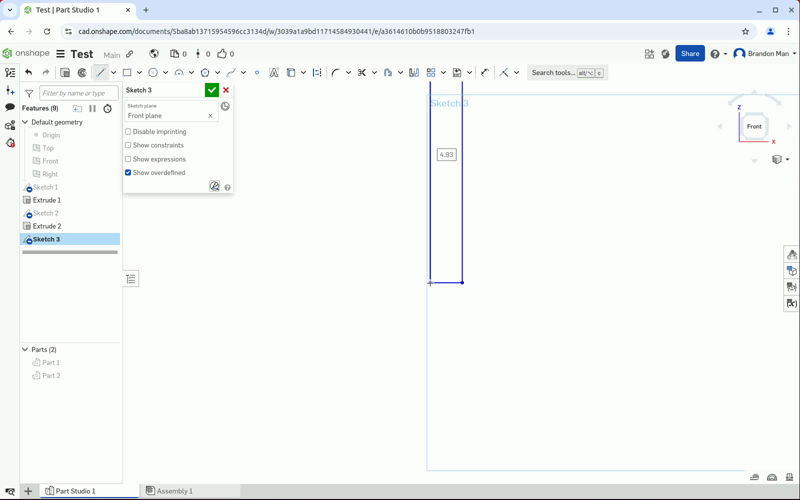
scroll(-6)
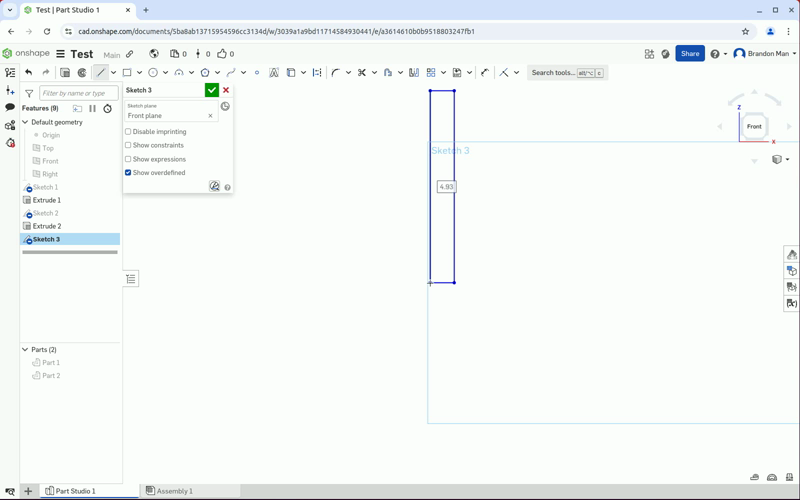
scroll(-6)
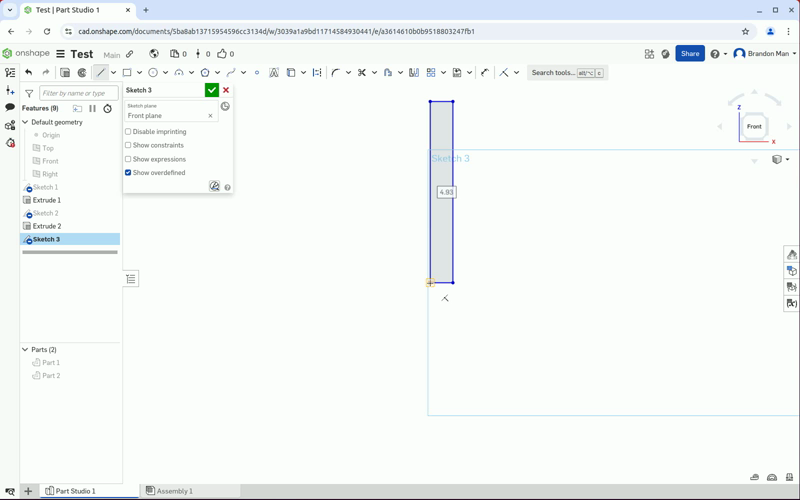
scroll(-6)
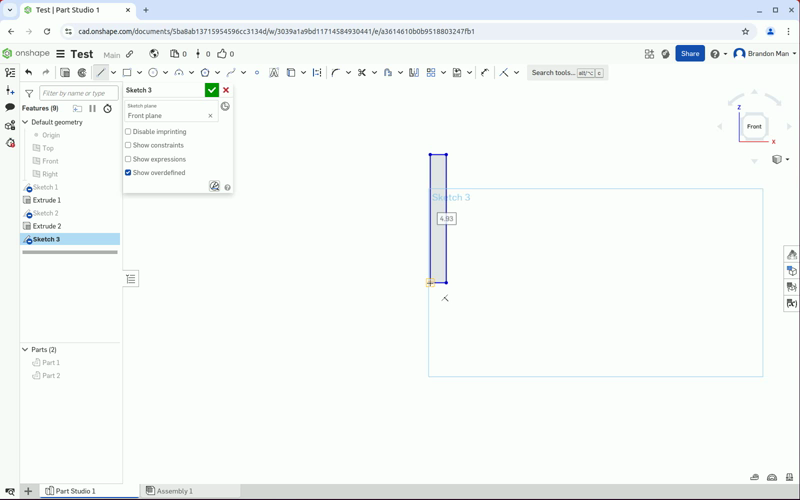
scroll(-6)
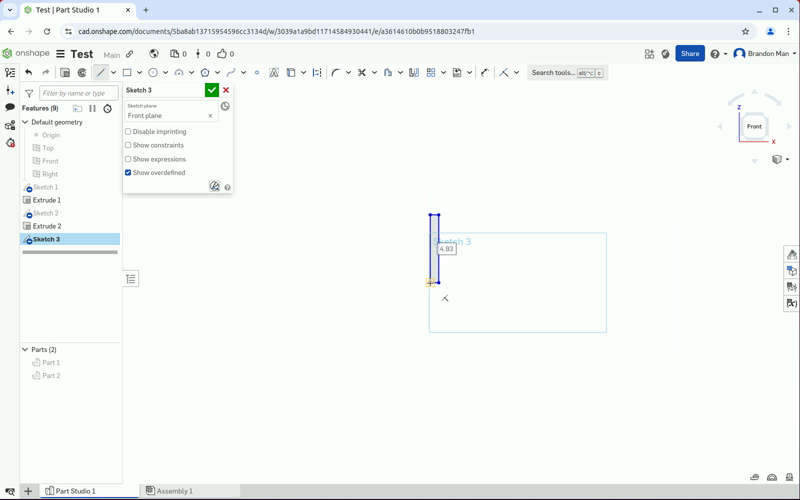
scroll(-6)
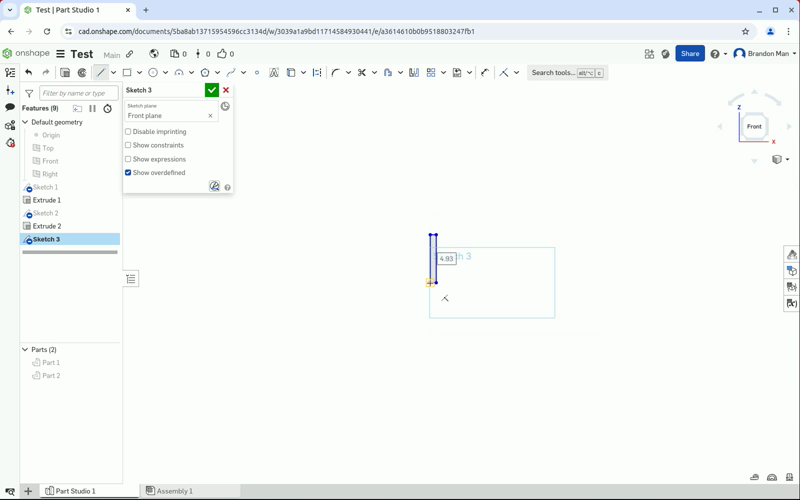
scroll(-6)
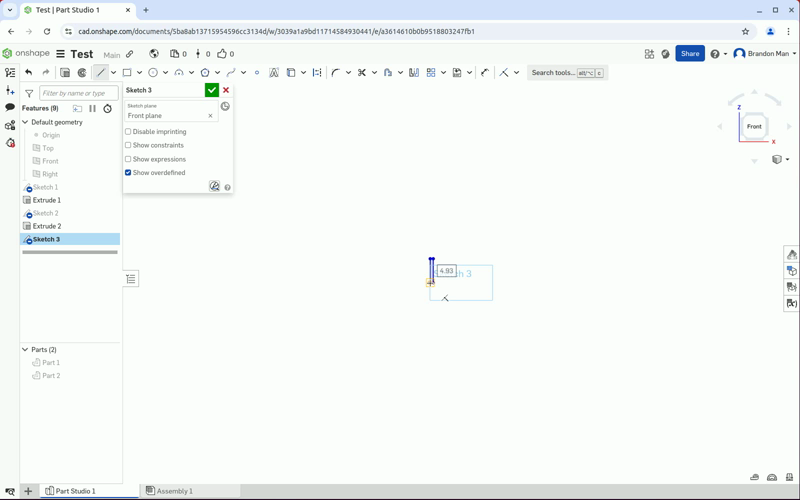
key(esc)
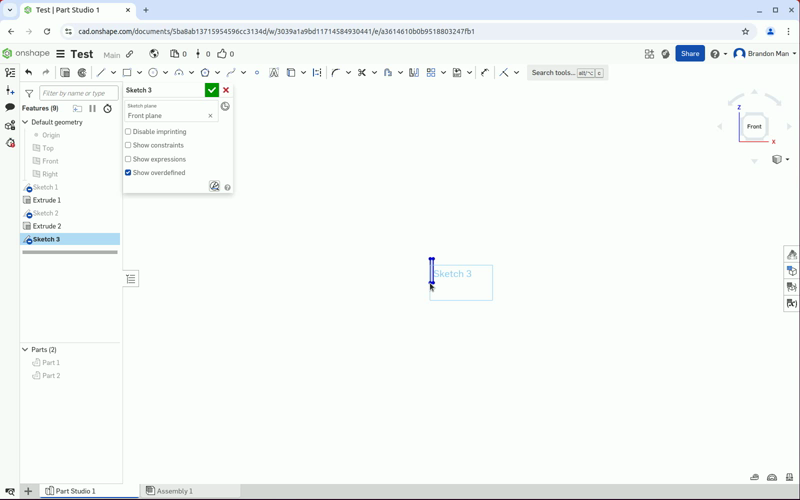
mouse_move(433, 267)
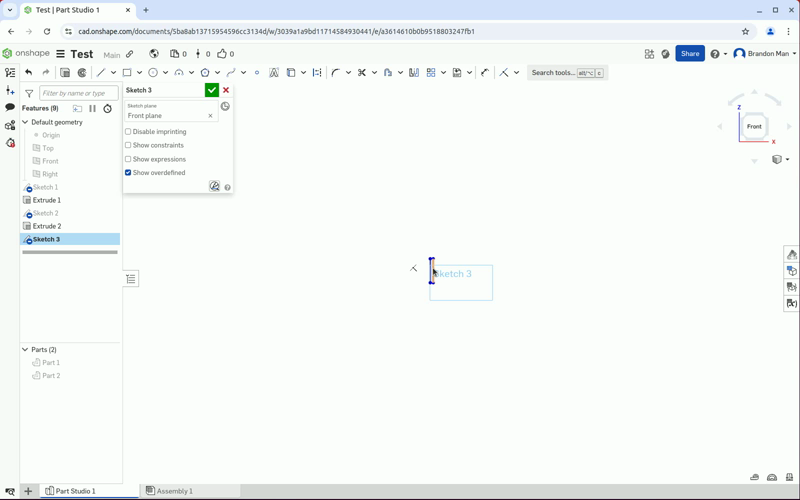
scroll(6)
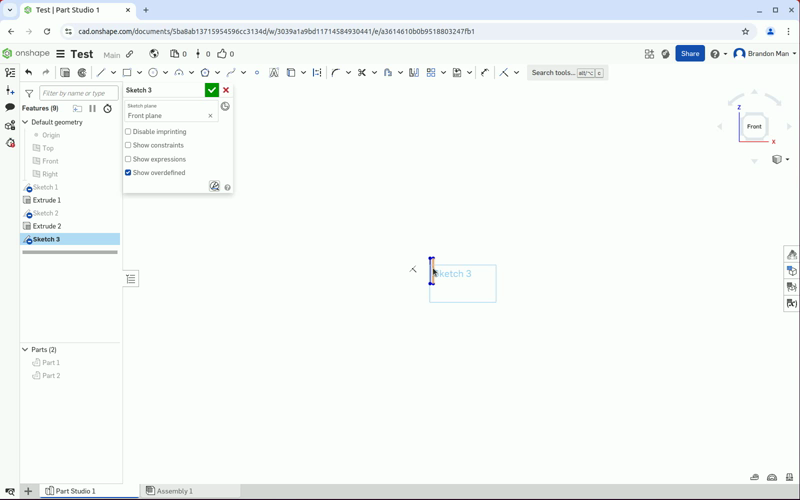
scroll(6)
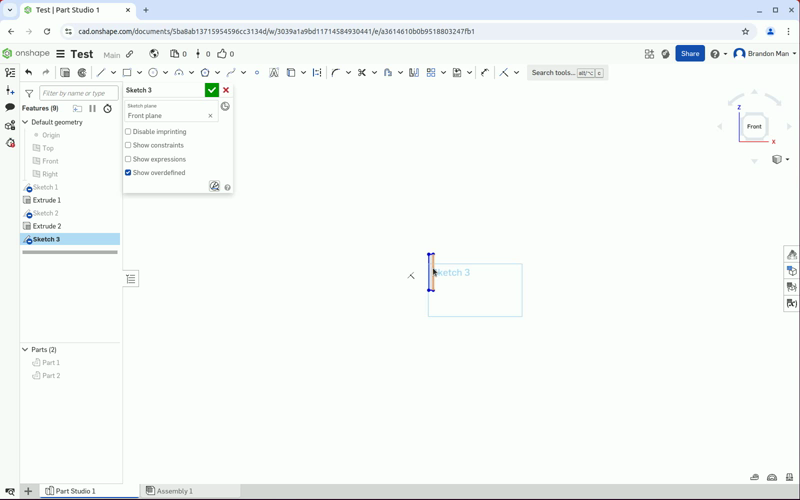
scroll(6)
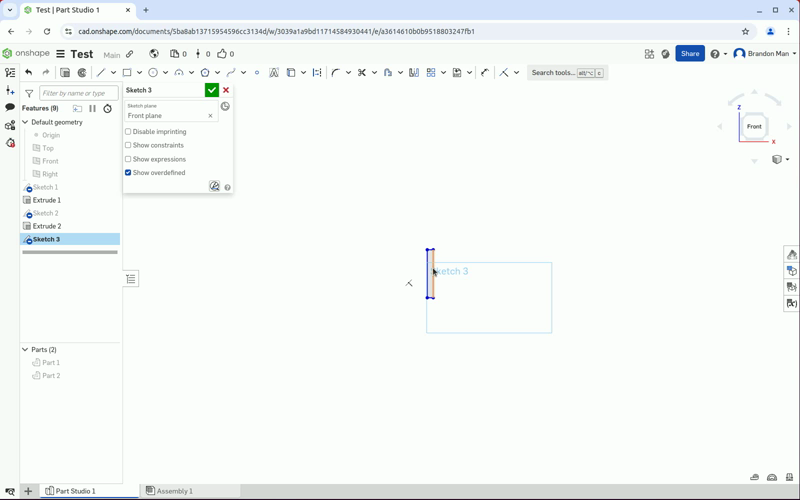
scroll(6)
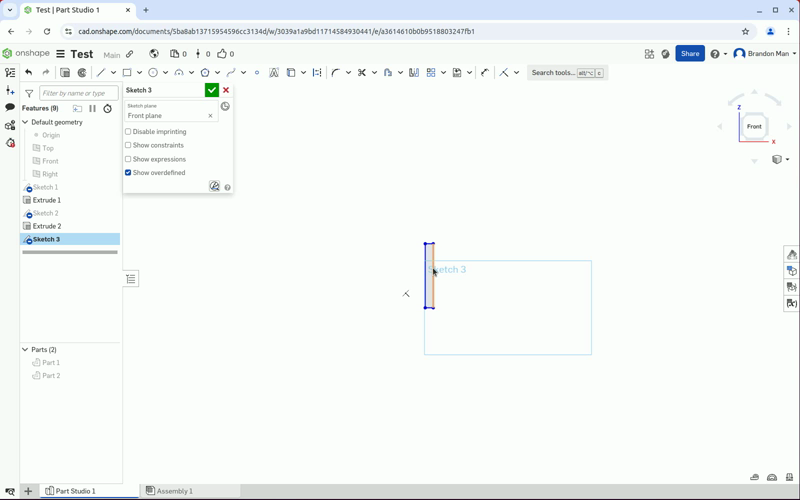
scroll(6)
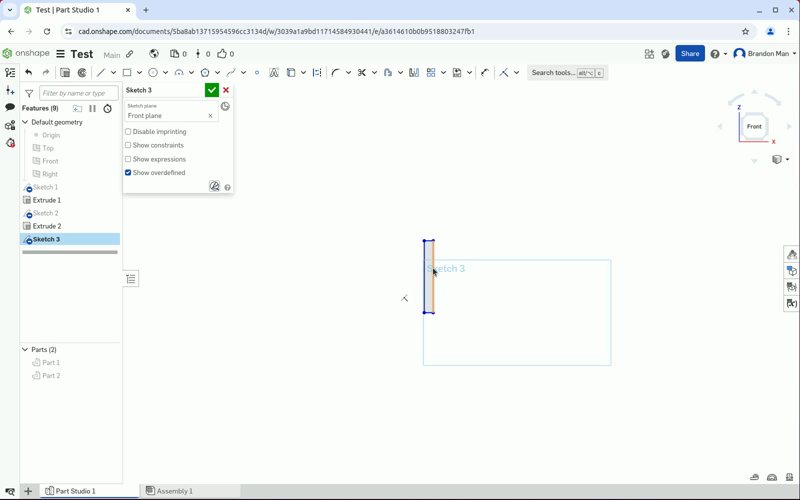
scroll(6)
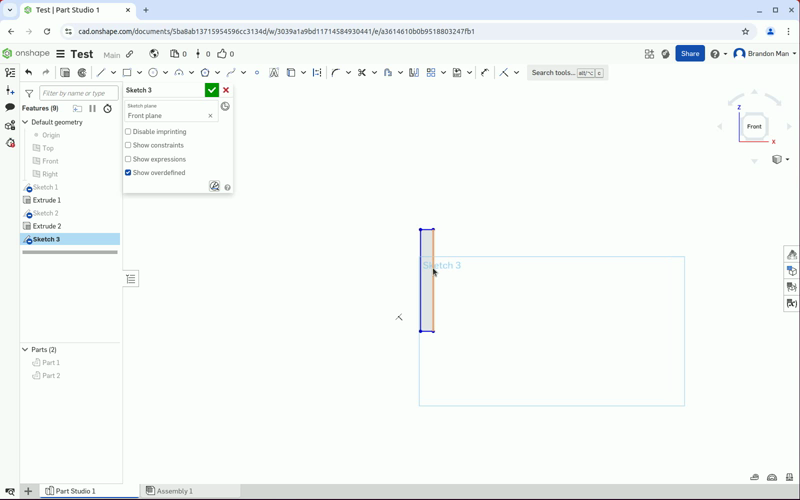
scroll(6)
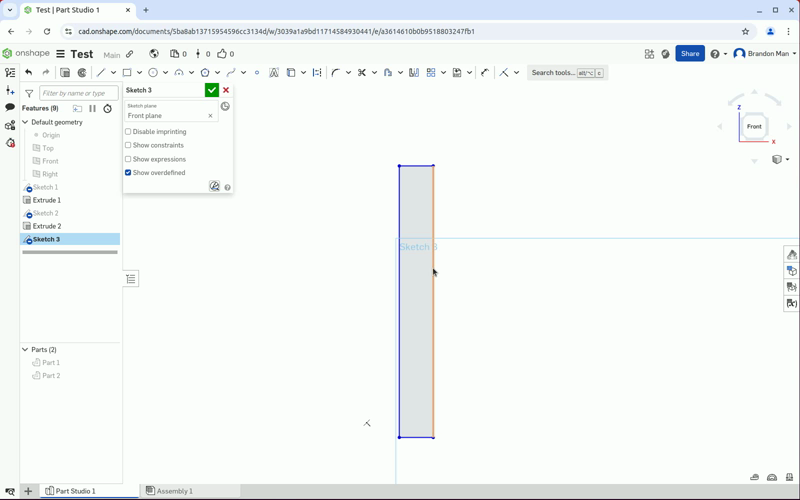
click(433, 267)
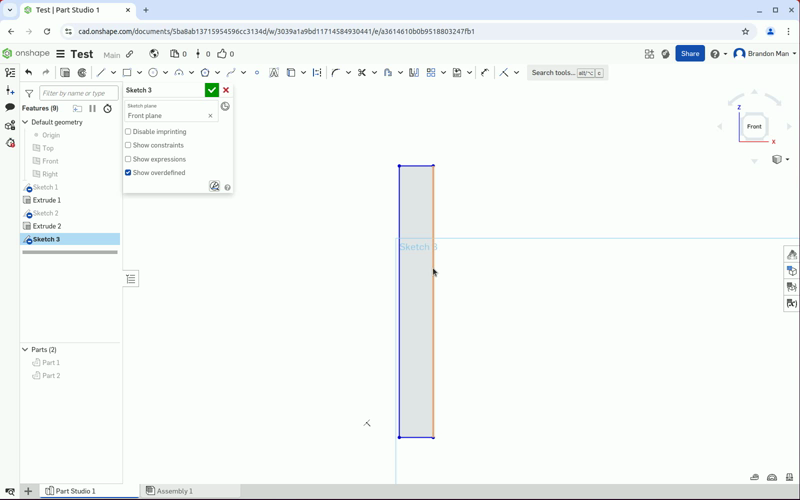
scroll(-6)
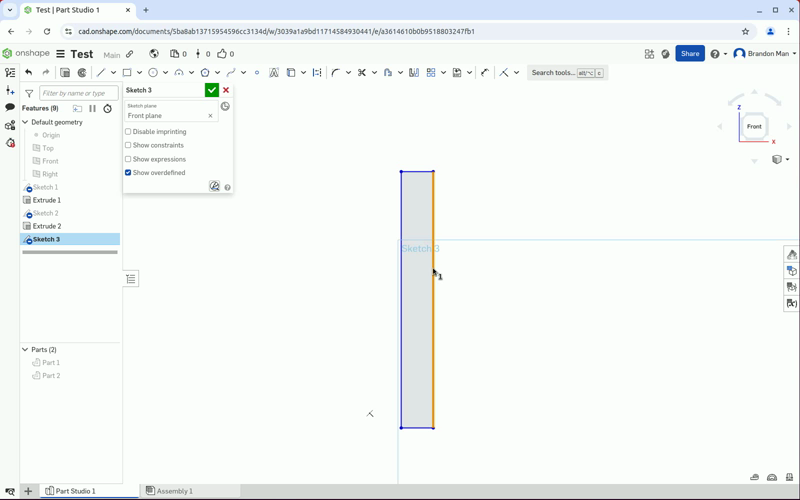
scroll(-6)
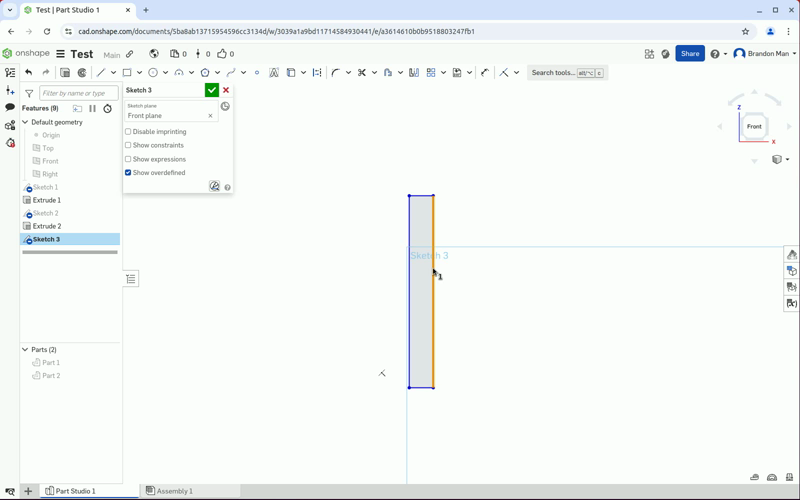
scroll(-6)
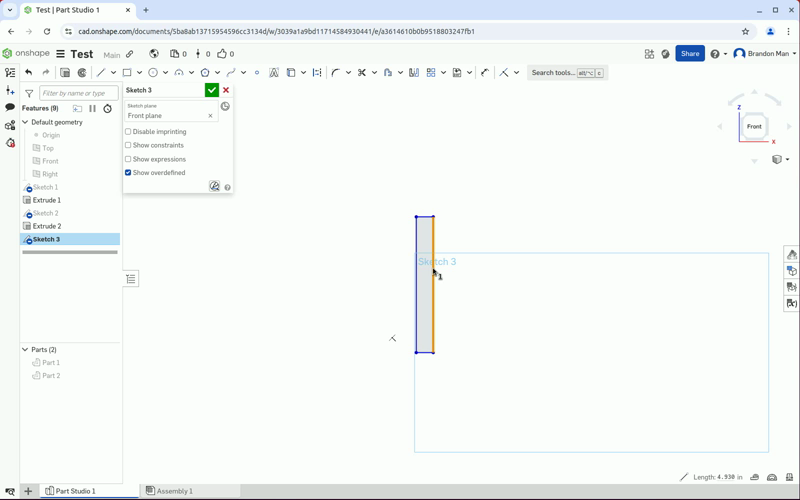
scroll(-6)
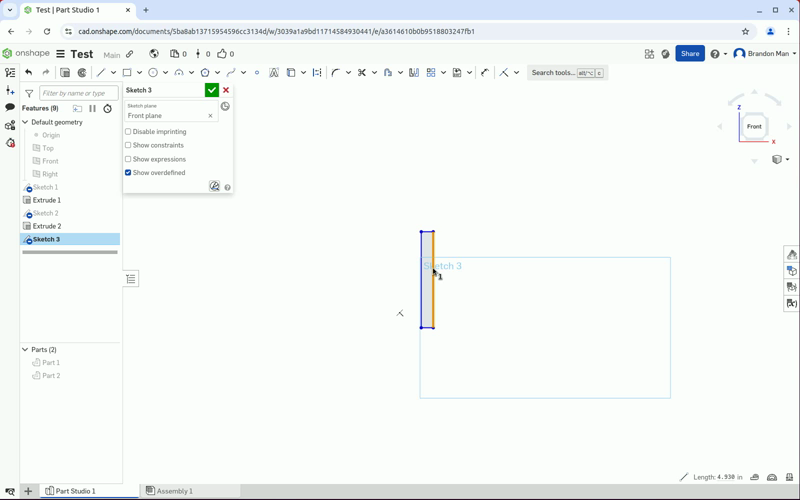
scroll(-6)
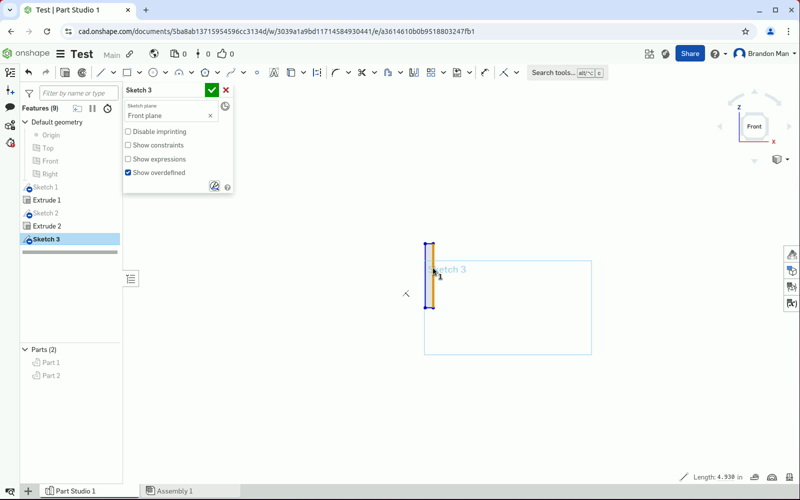
scroll(-6)
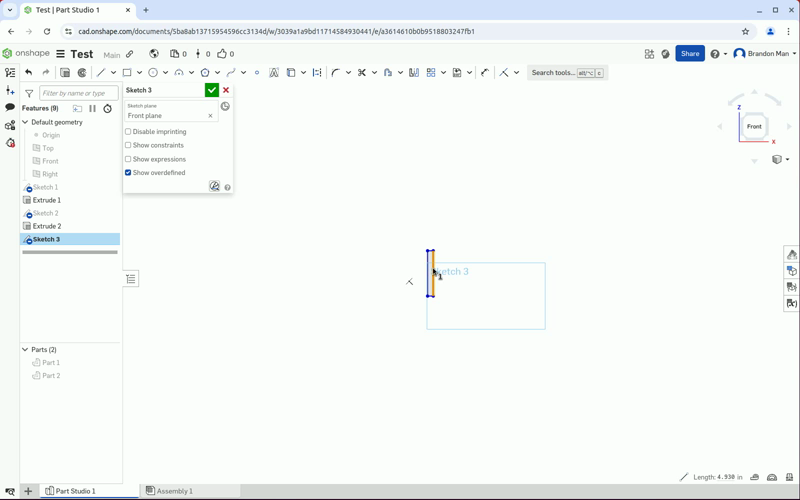
scroll(-6)
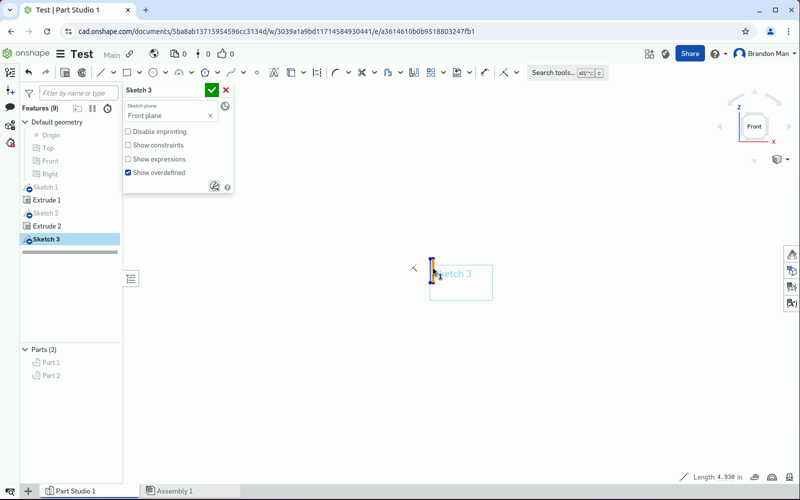
mouse_move(73, 352)
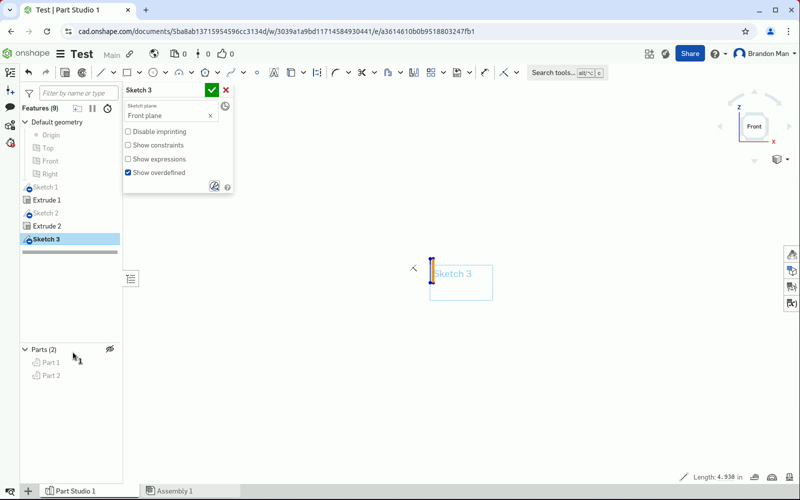
key(shift+y)
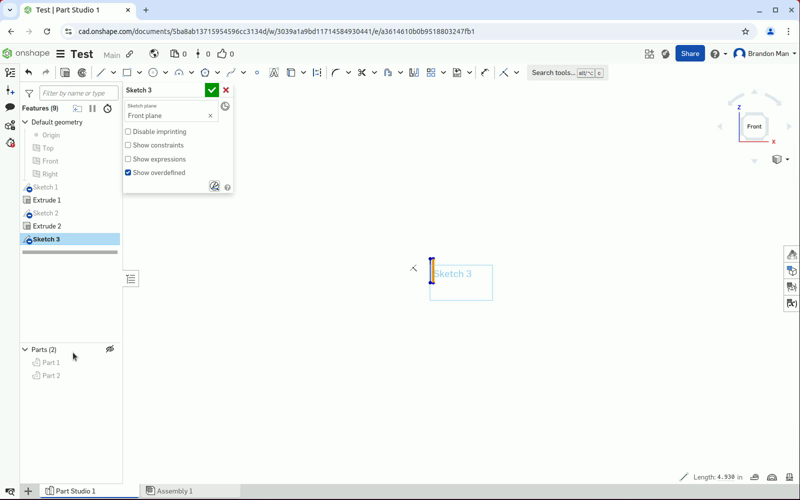
key(shift+e)
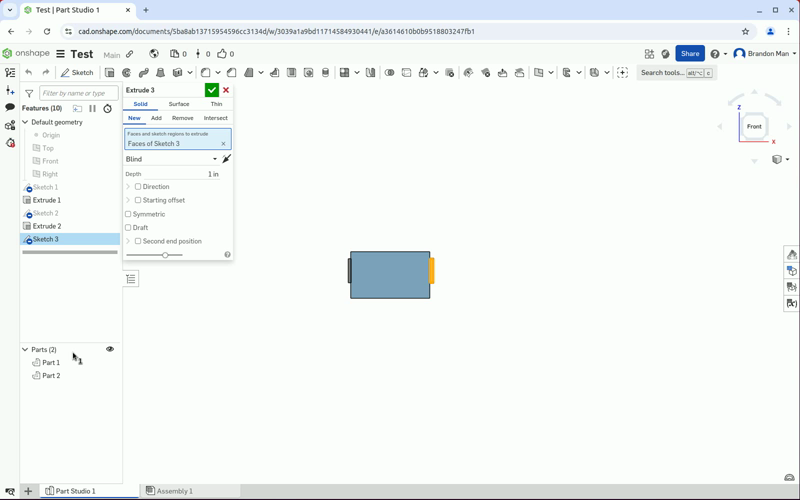
mouse_move(143, 106)
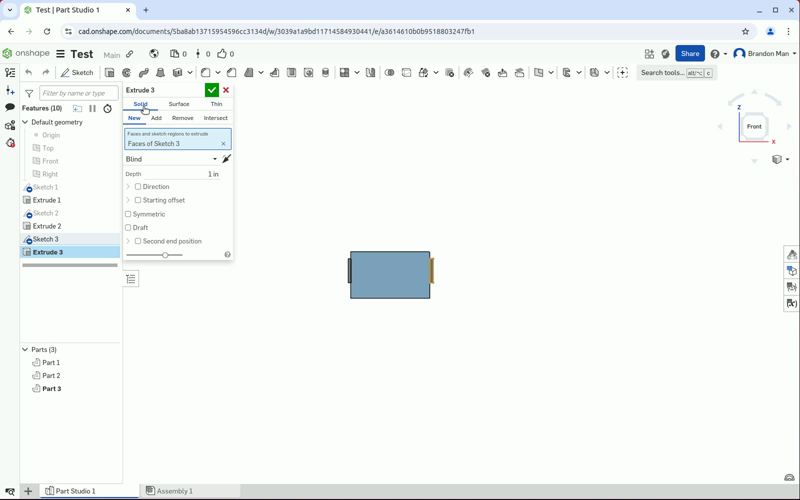
click(143, 106)
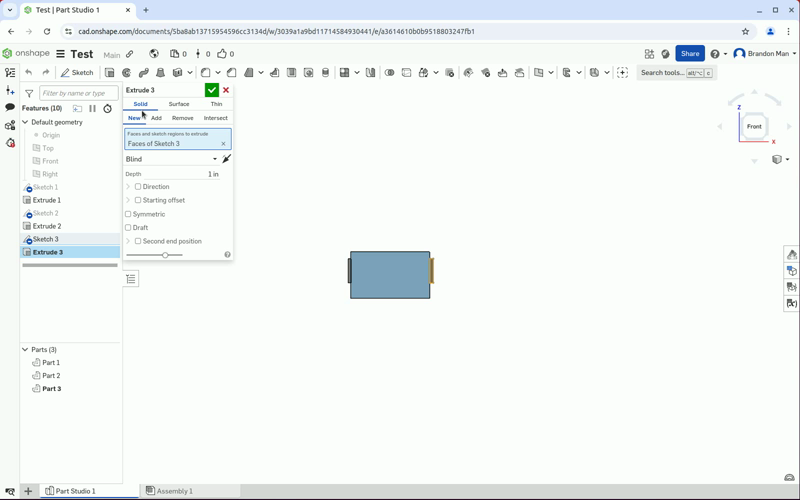
mouse_move(137, 120)
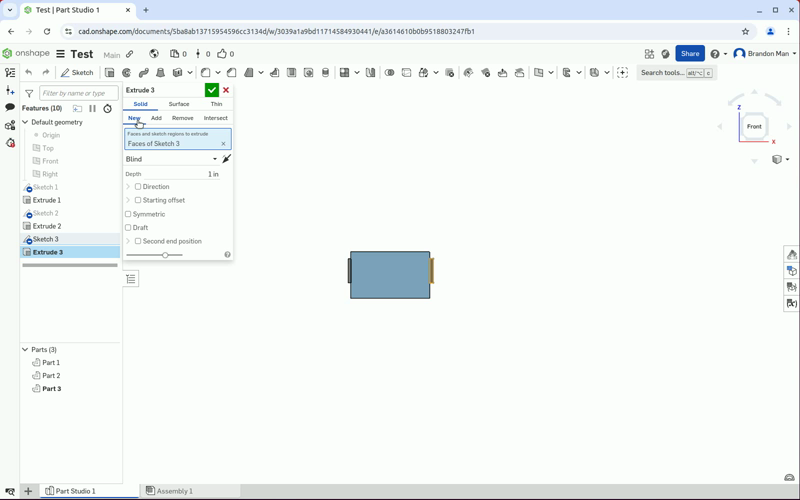
click(137, 120)
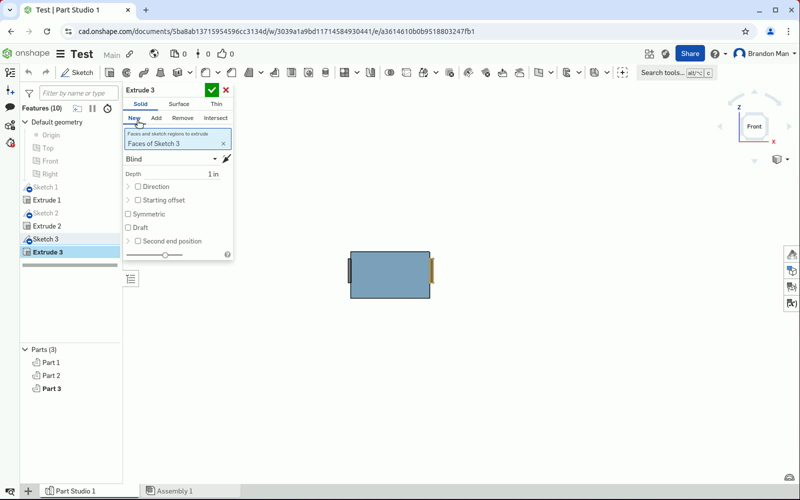
key(tab, 4)
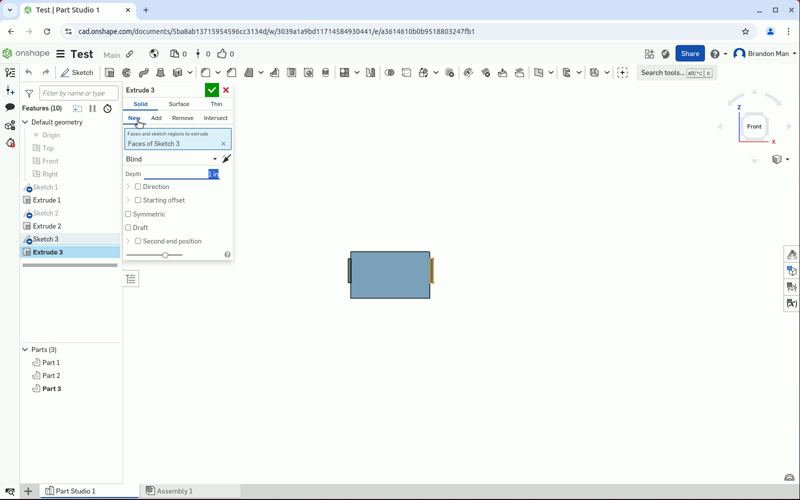
text(0.481)
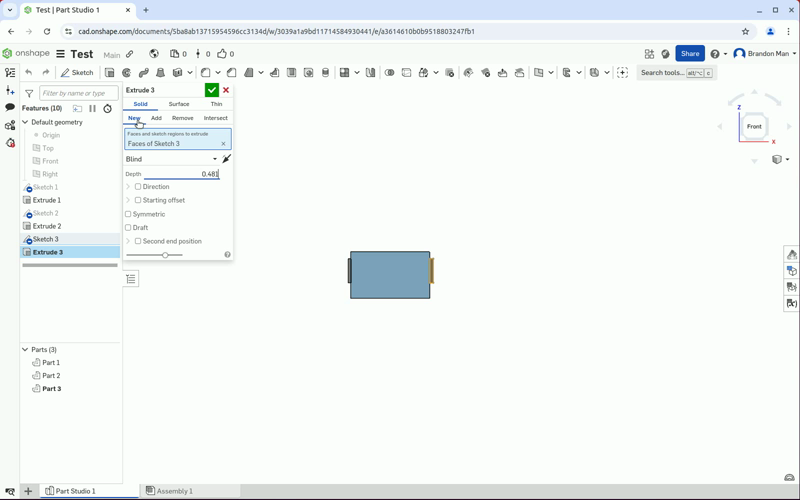
key(enter)
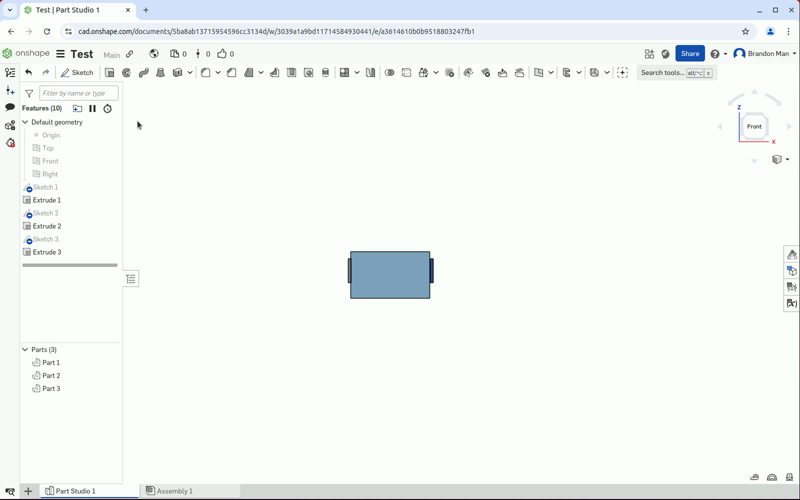
key(shift+h)
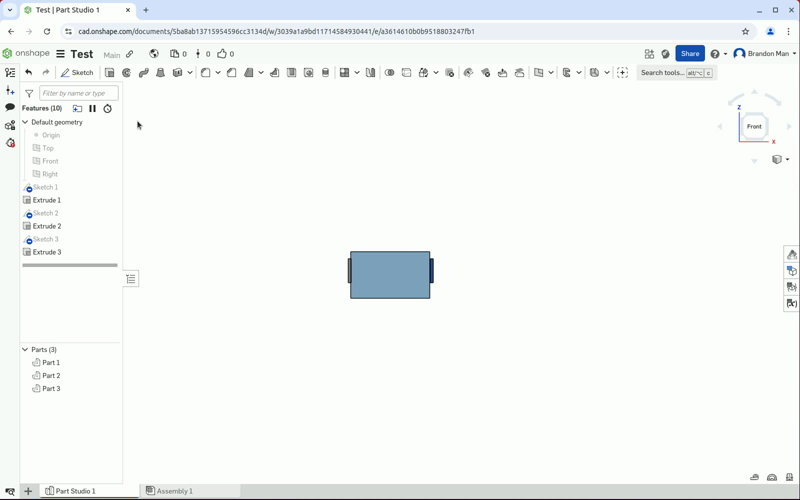
key(shift+h)
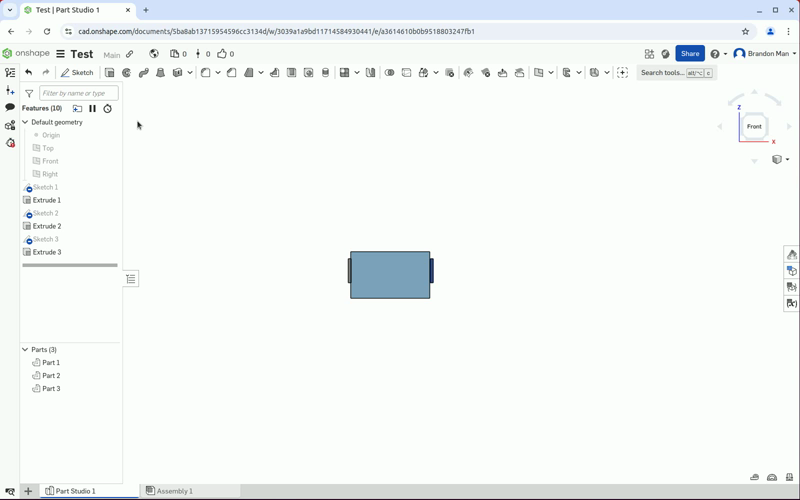
mouse_move(73, 189)
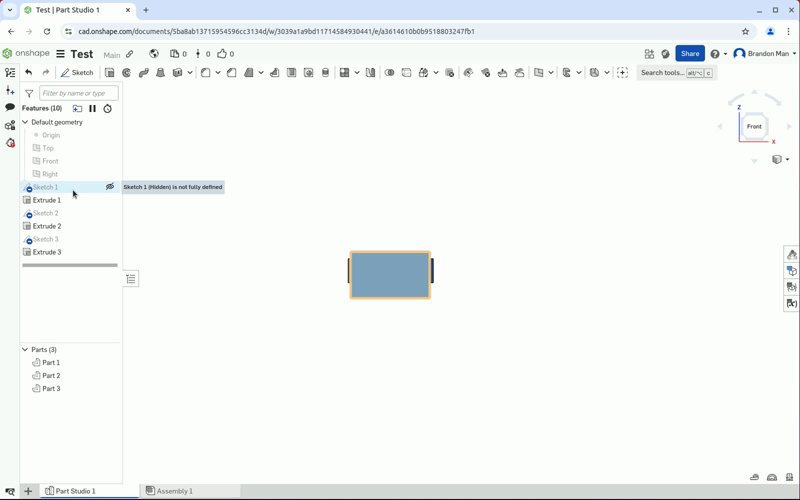
click(73, 189)
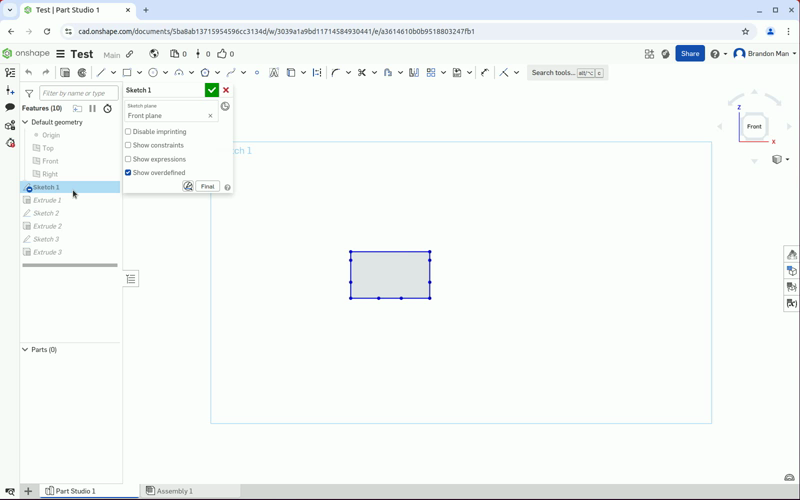
mouse_move(229, 92)
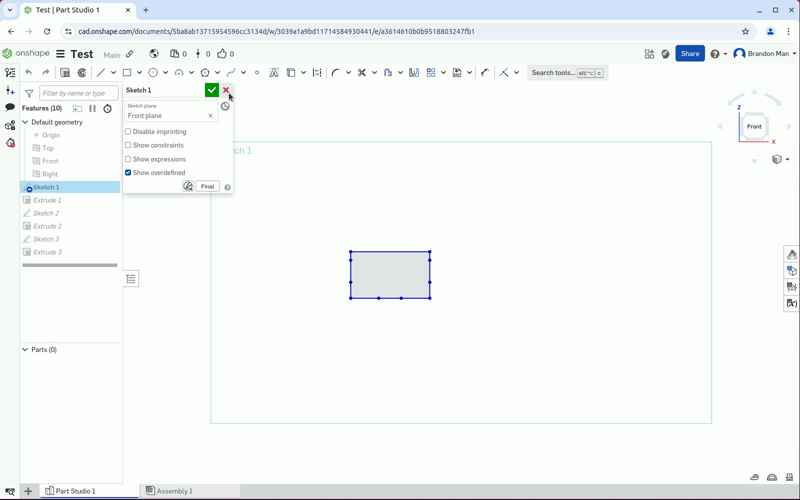
click(229, 92)
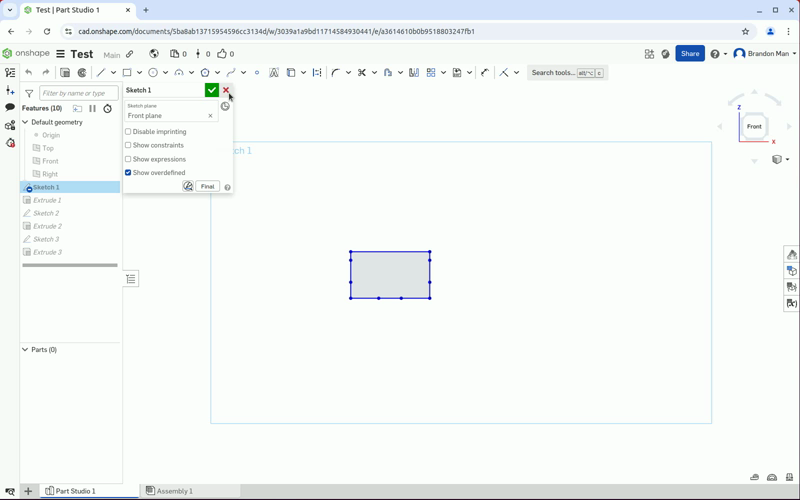
key(shift+s)
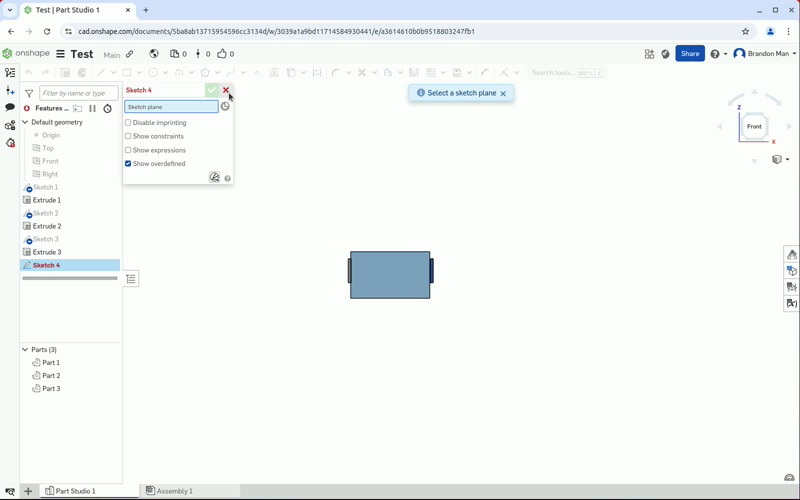
mouse_move(73, 163)
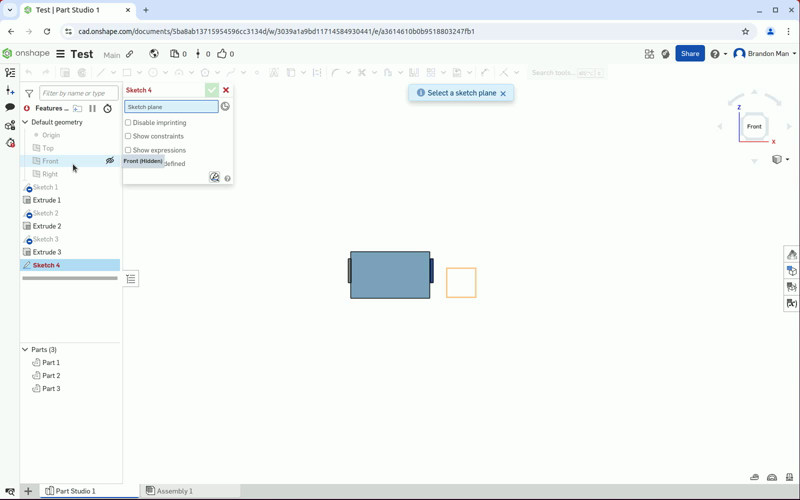
click(73, 163)
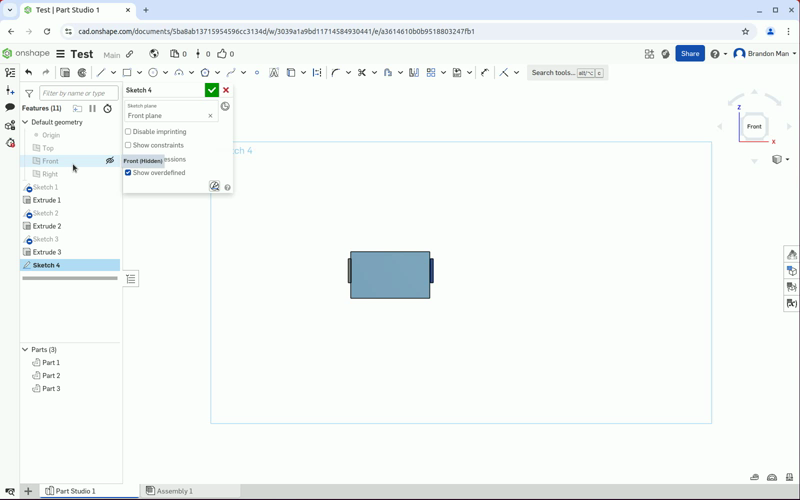
mouse_move(73, 352)
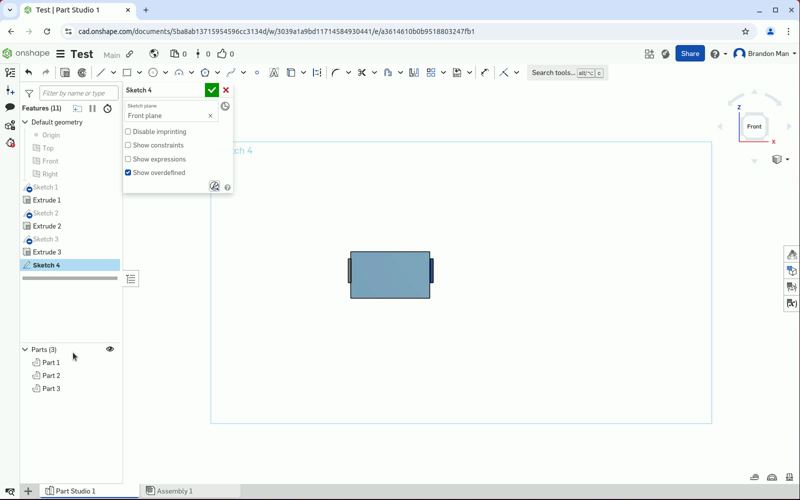
key(y)
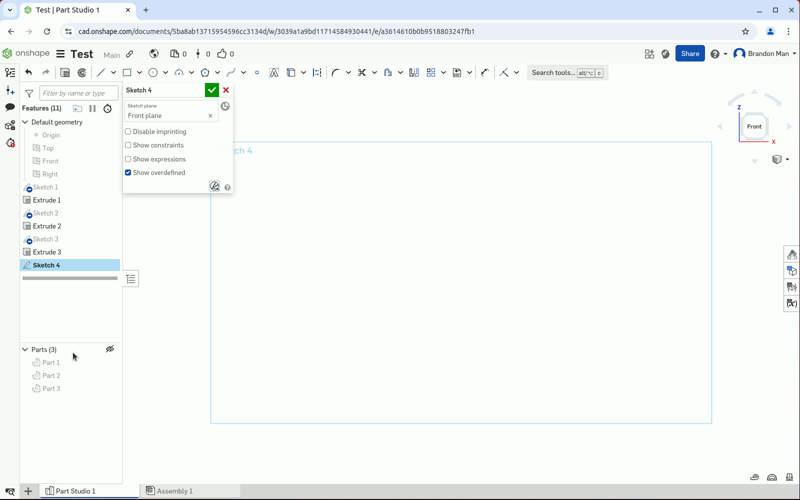
key(l)
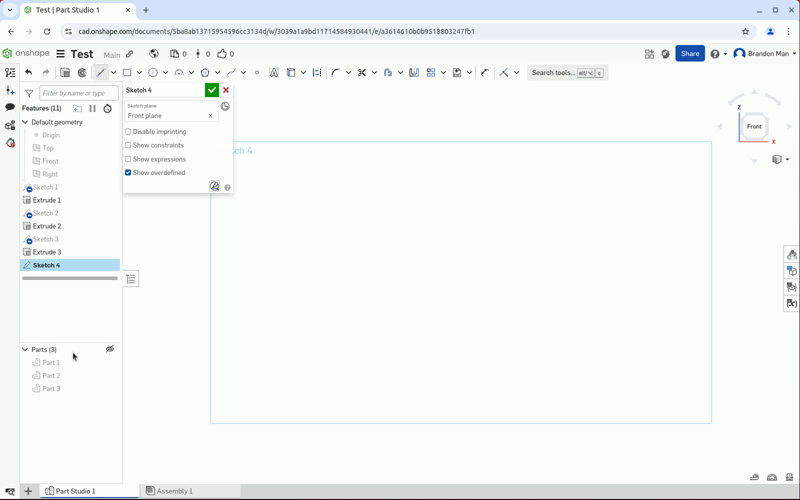
key_down(shift)
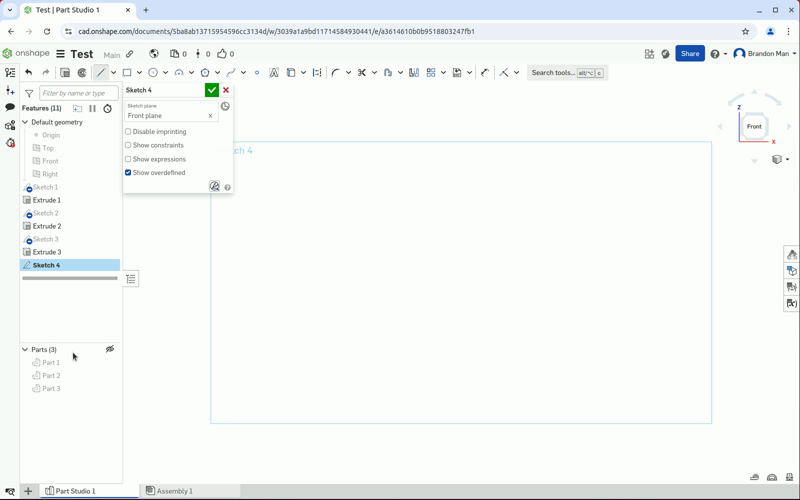
mouse_move(378, 301)
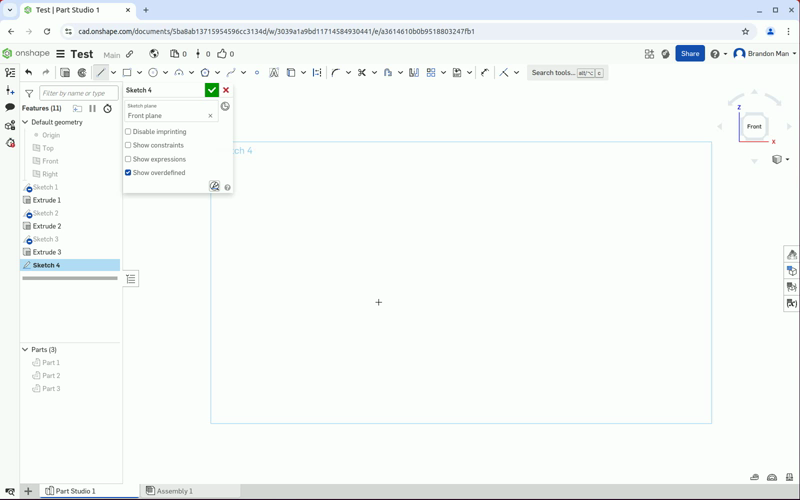
click(378, 301)
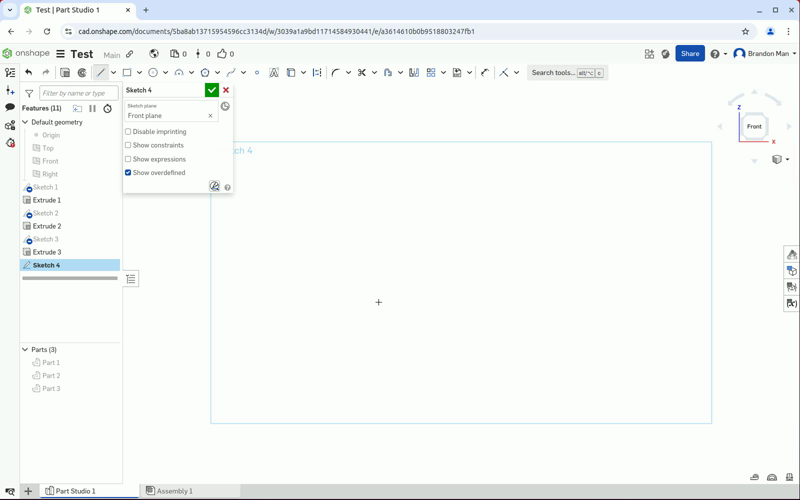
key_up(shift)
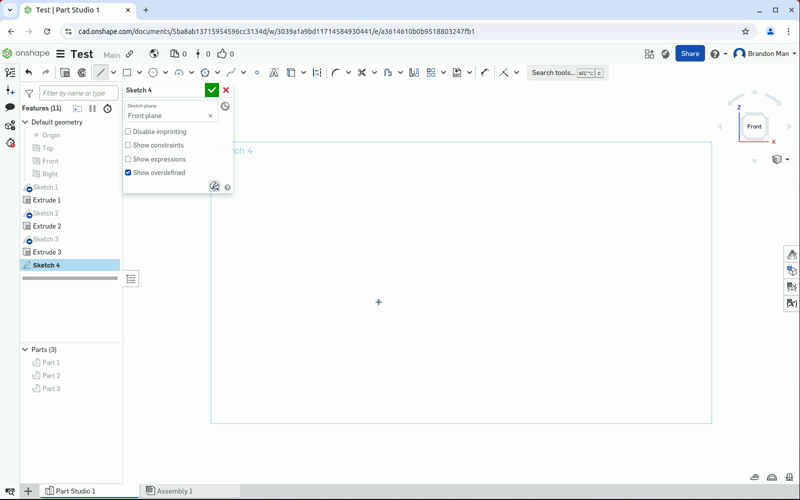
key_down(shift)
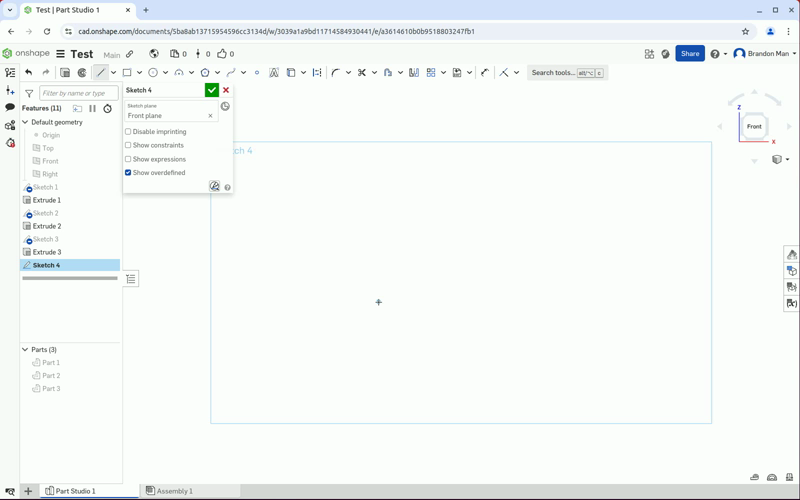
mouse_move(408, 301)
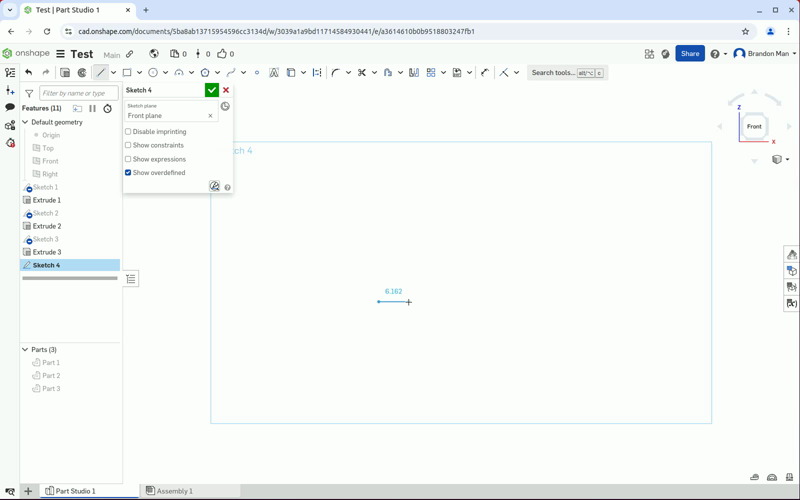
mouse_move(403, 301)
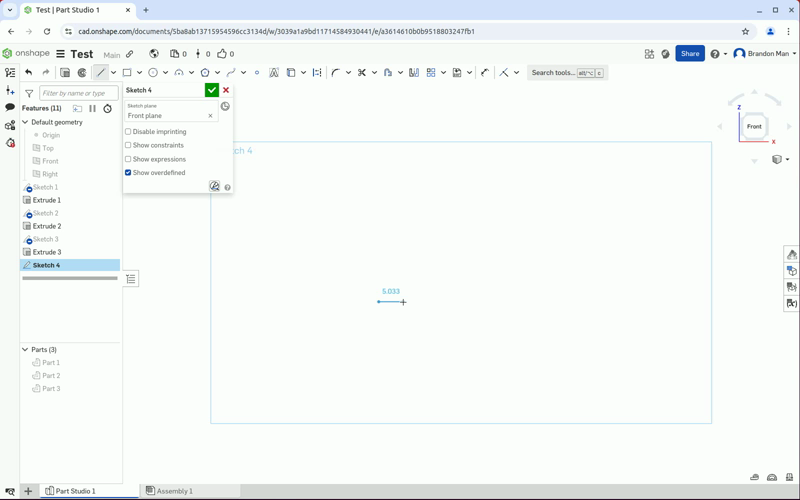
click(403, 301)
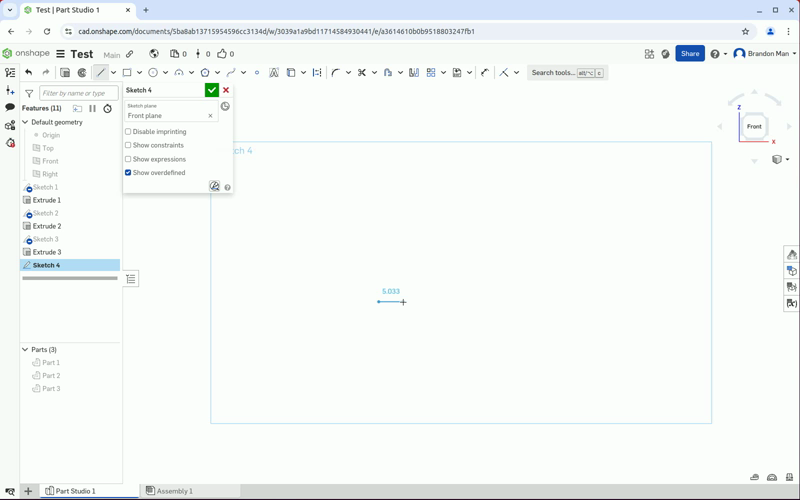
key_up(shift)
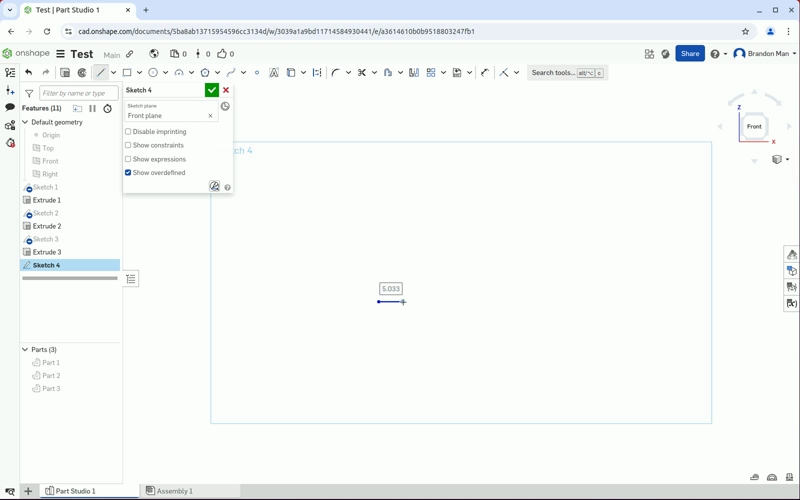
key_down(shift)
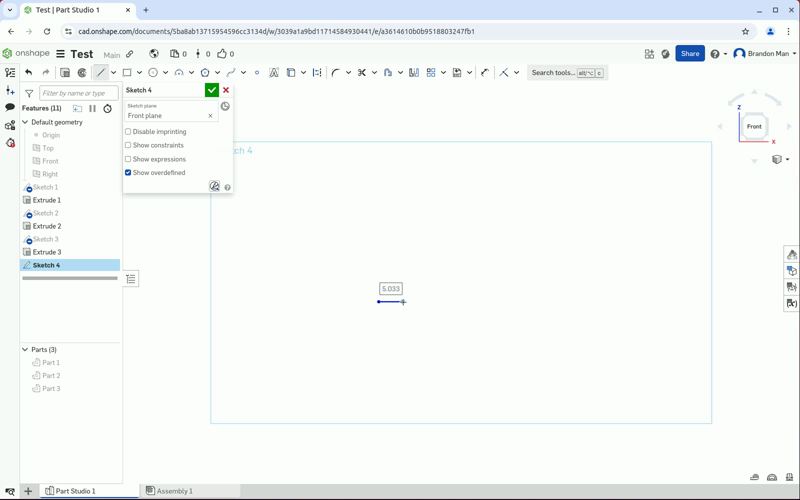
mouse_move(433, 301)
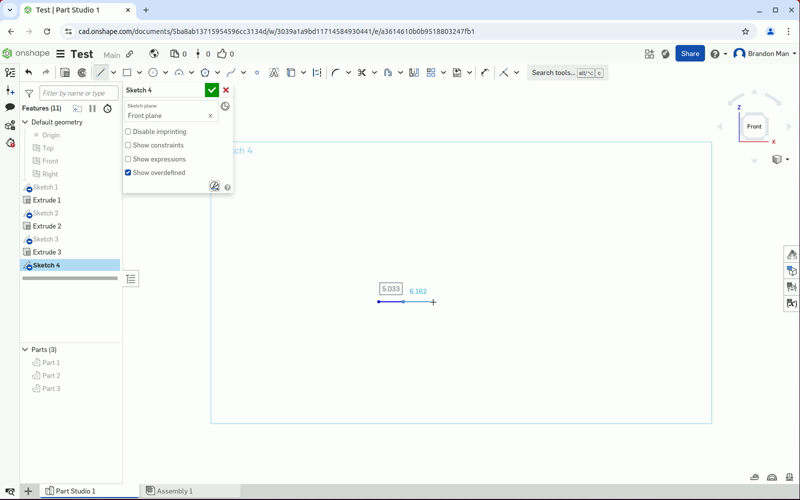
mouse_move(403, 298)
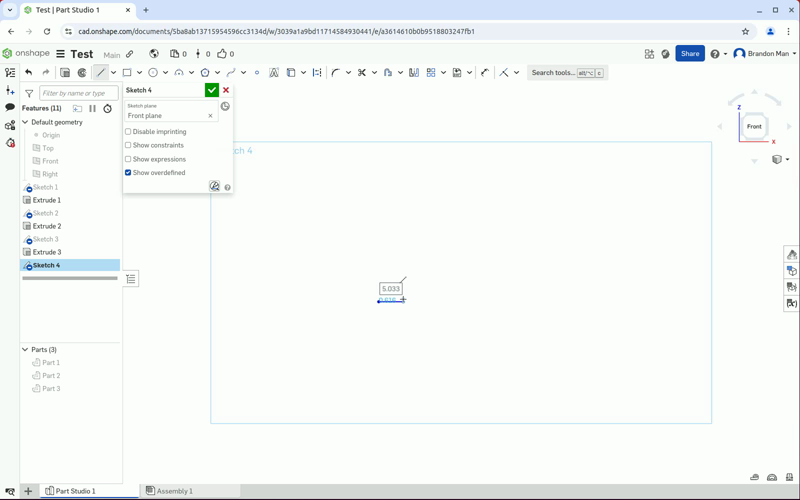
scroll(6)
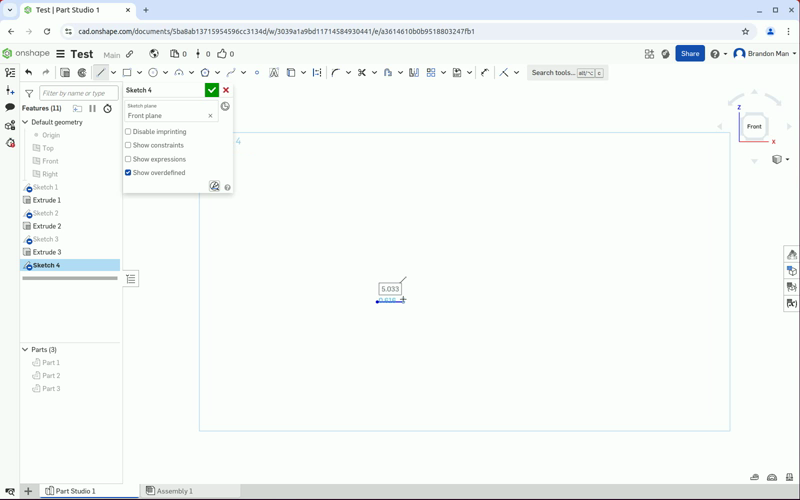
scroll(6)
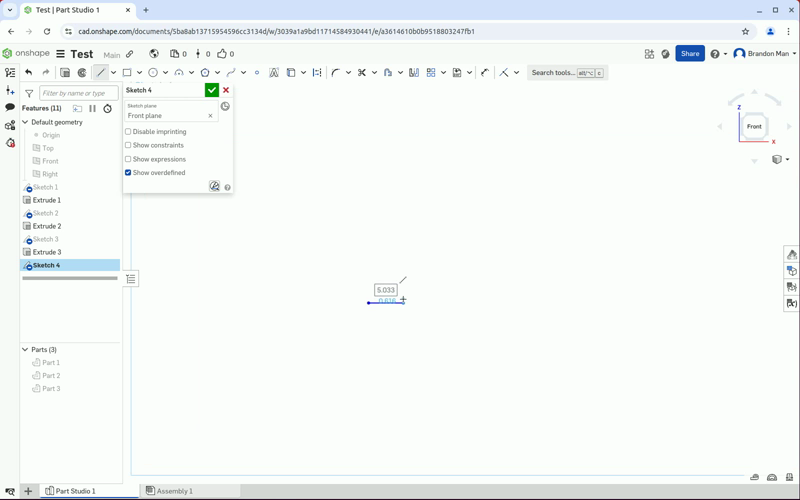
scroll(6)
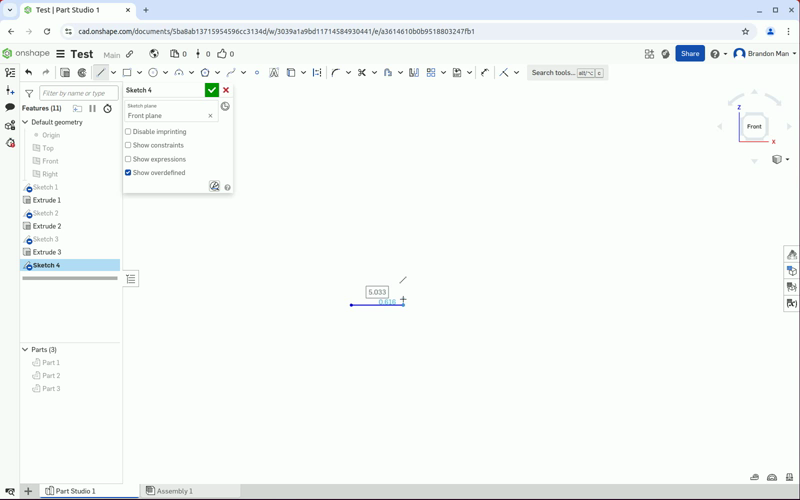
scroll(6)
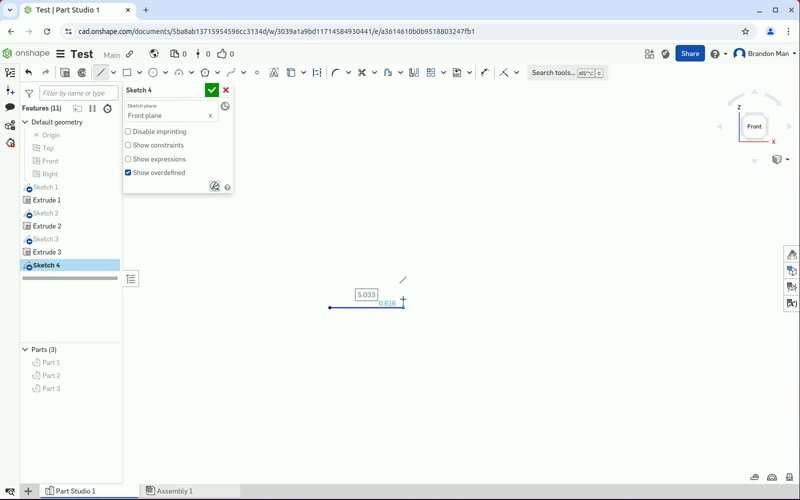
scroll(6)
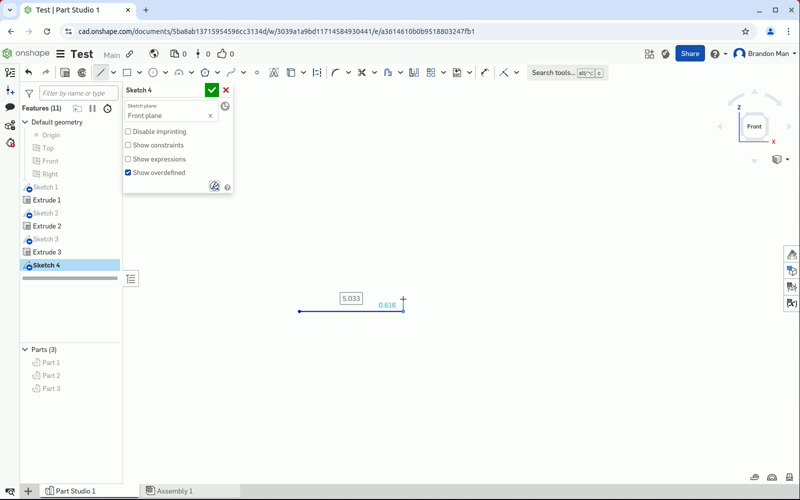
scroll(6)
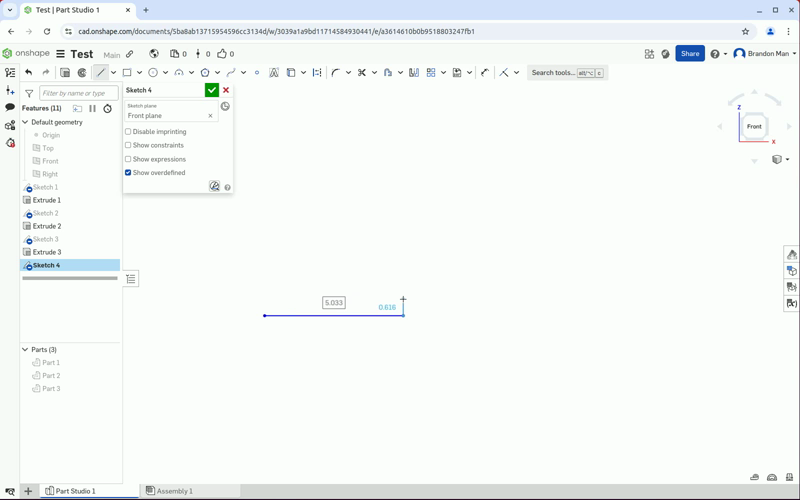
scroll(6)
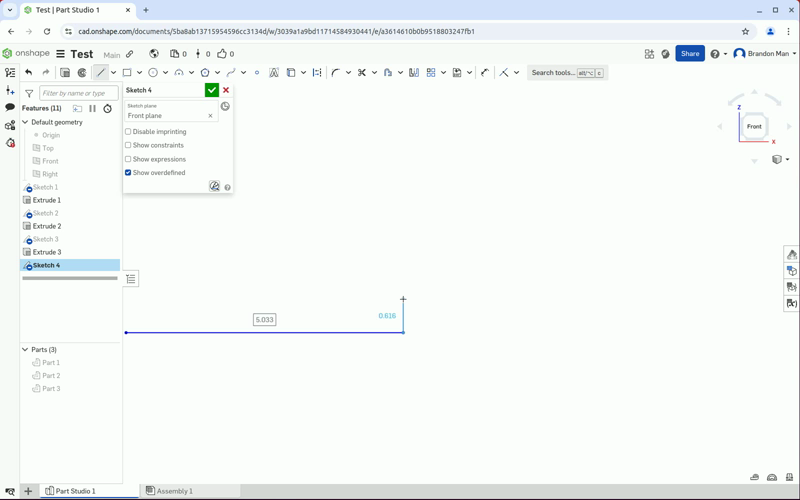
click(403, 298)
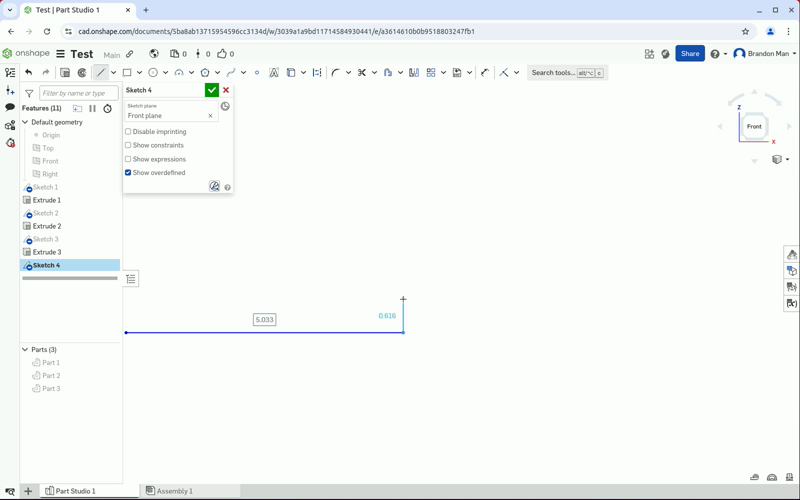
scroll(-6)
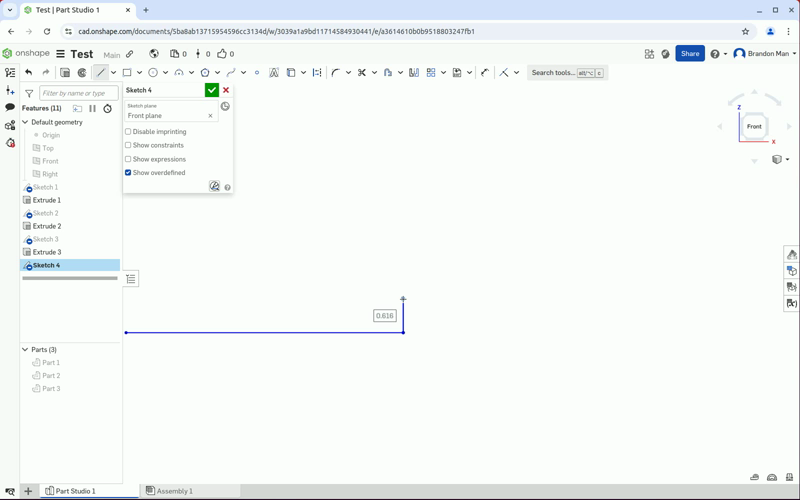
scroll(-6)
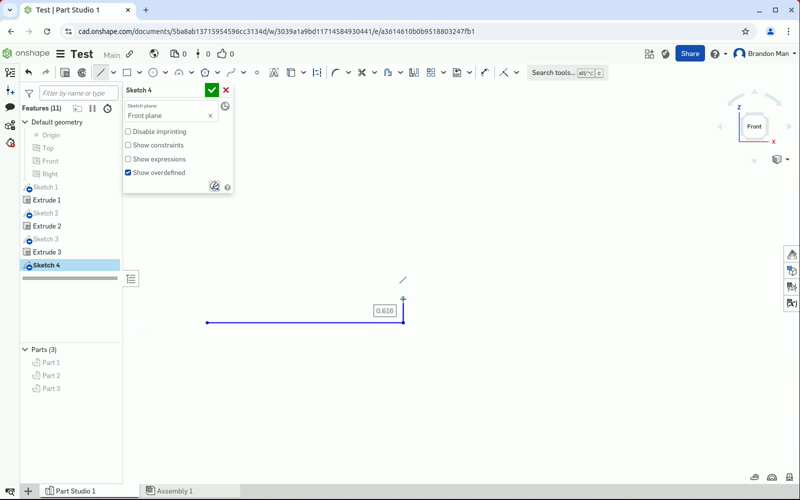
scroll(-6)
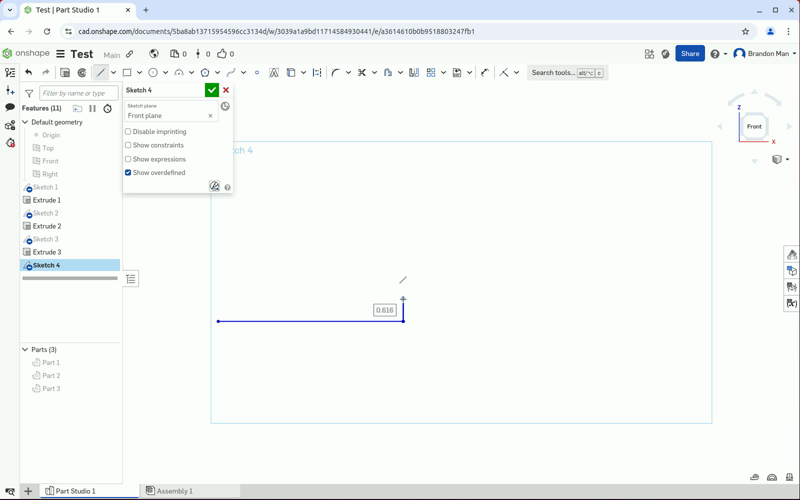
scroll(-6)
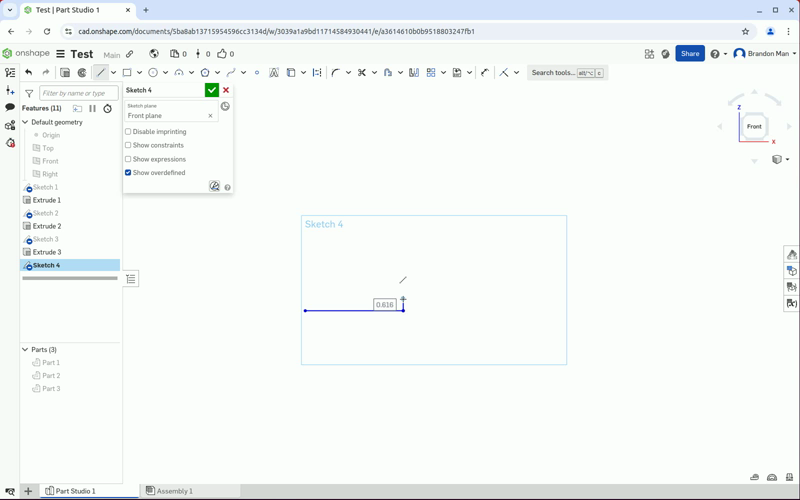
scroll(-6)
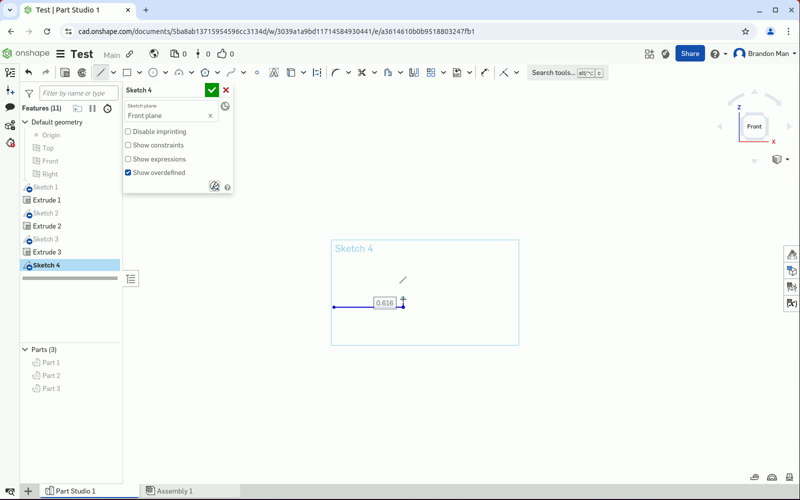
scroll(-6)
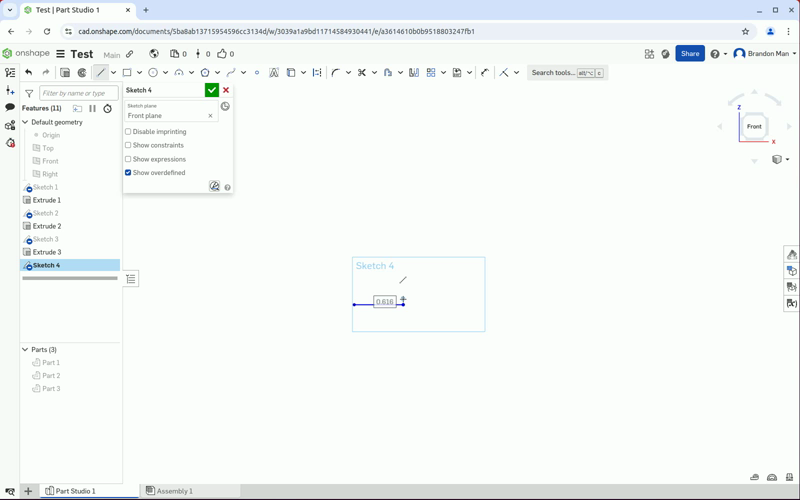
scroll(-6)
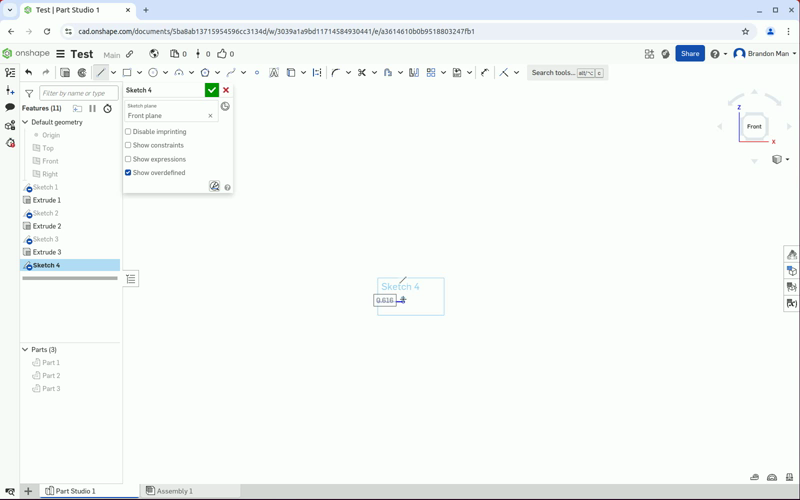
key_up(shift)
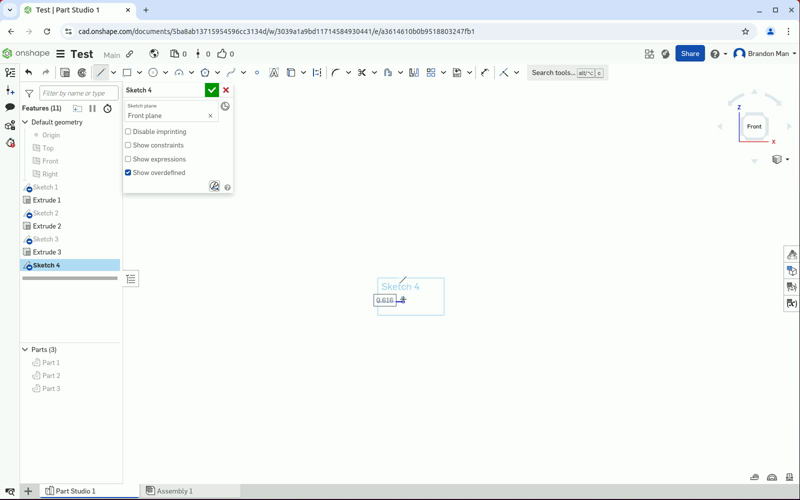
key_down(shift)
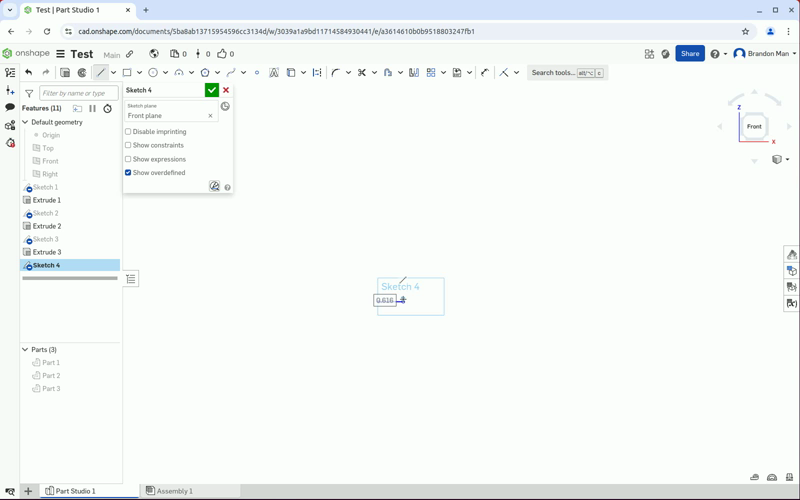
mouse_move(433, 298)
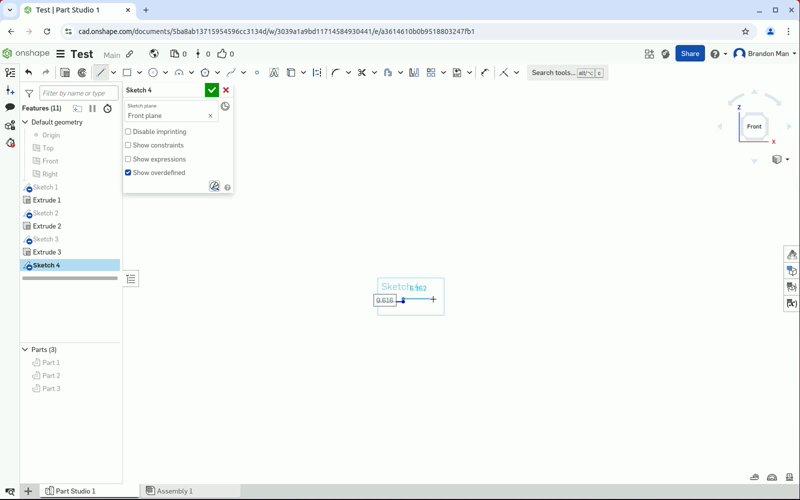
mouse_move(378, 298)
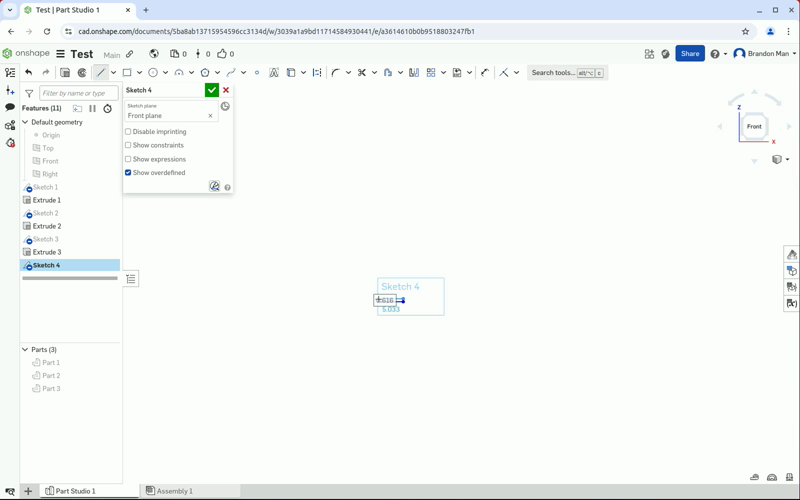
scroll(6)
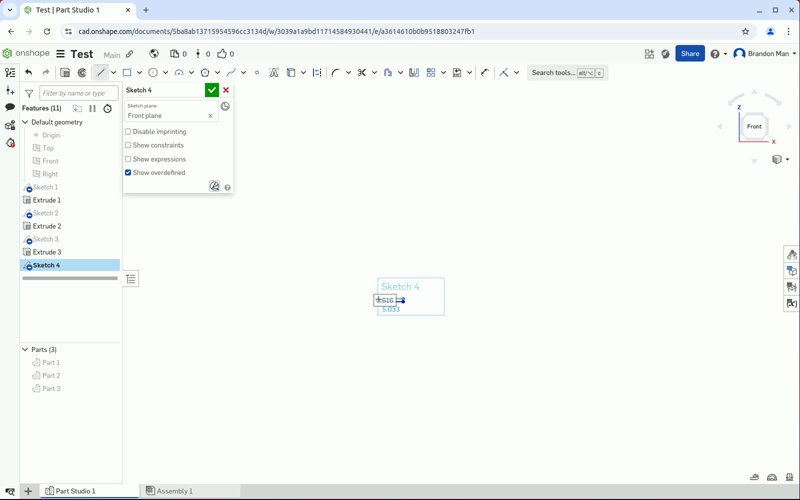
scroll(6)
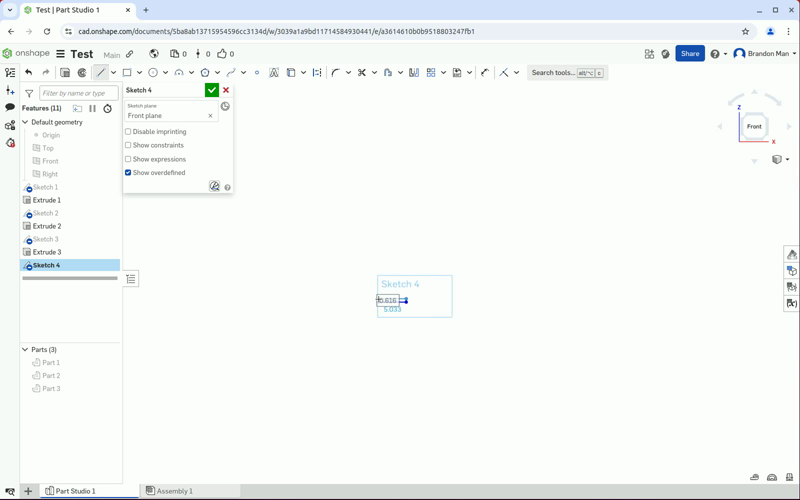
scroll(6)
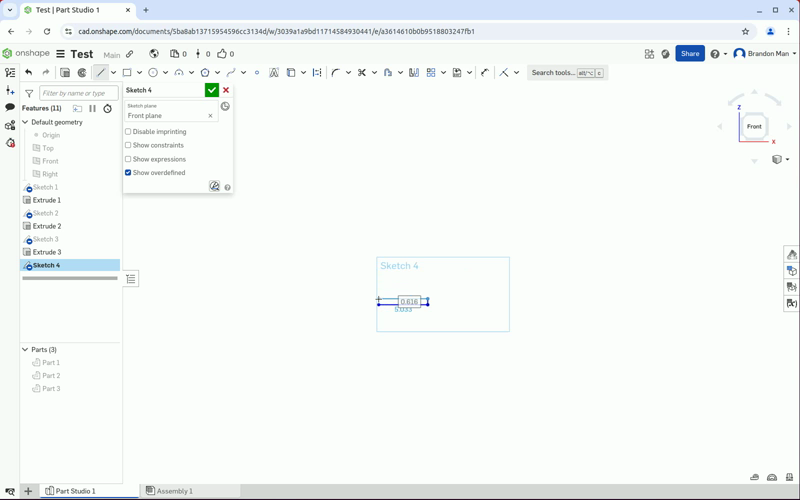
scroll(6)
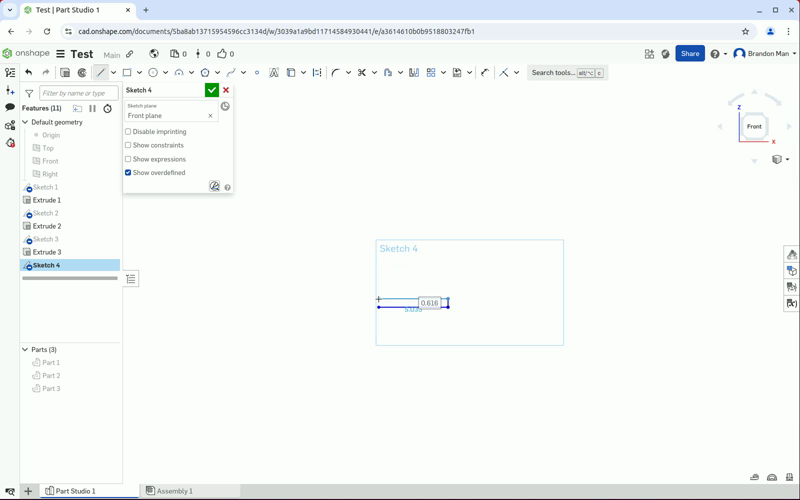
scroll(6)
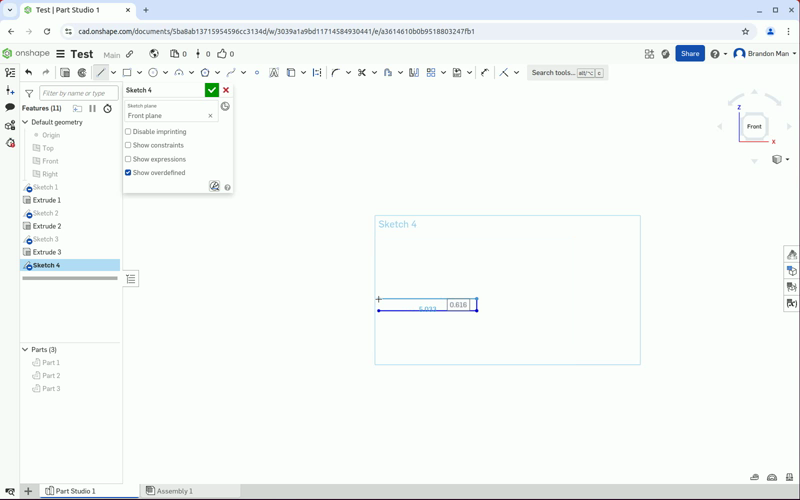
scroll(6)
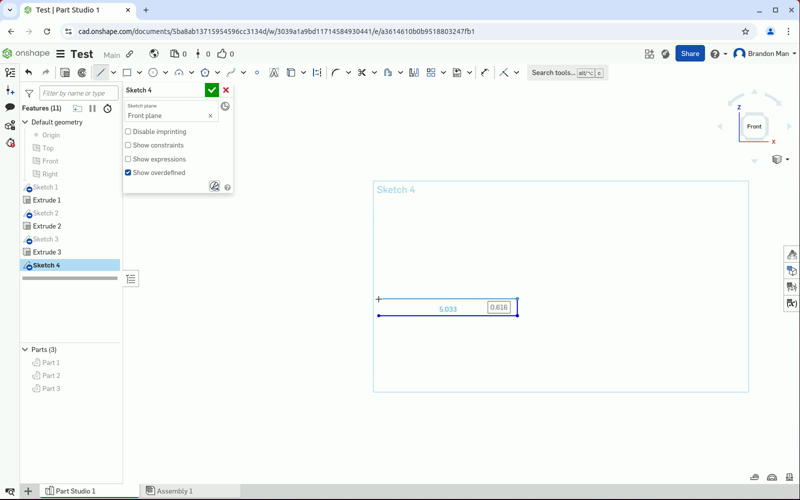
scroll(6)
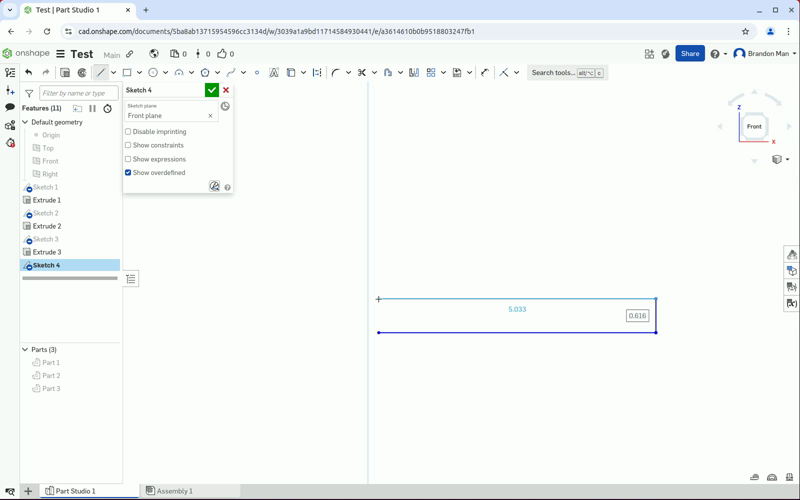
click(378, 298)
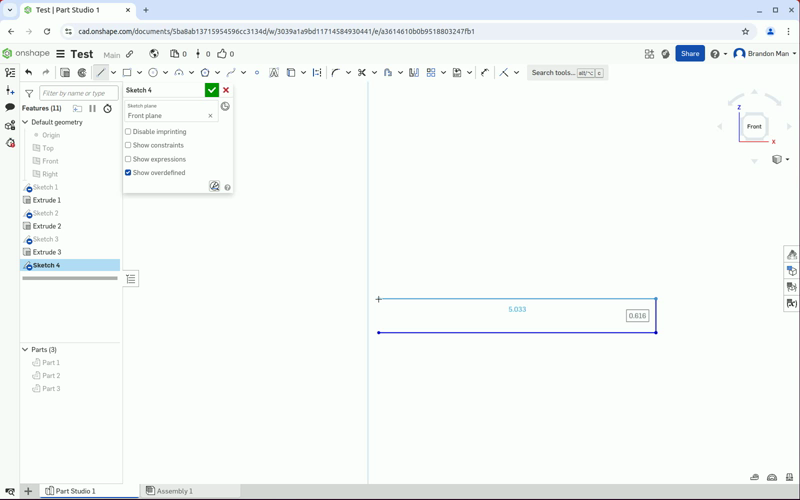
scroll(-6)
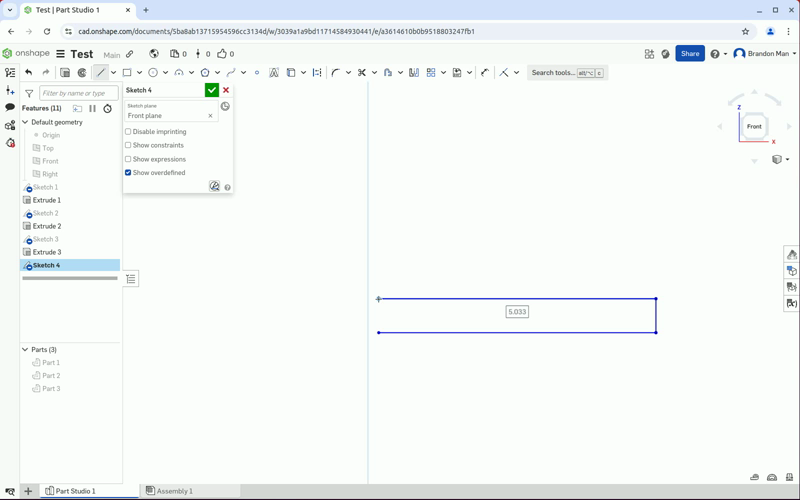
scroll(-6)
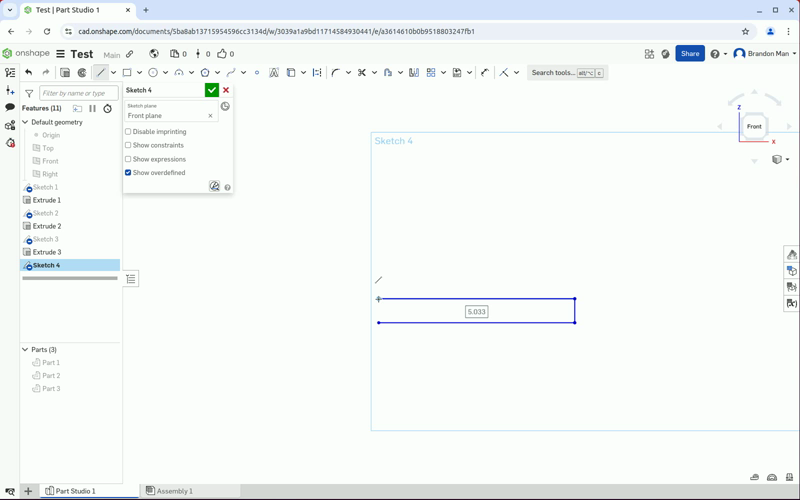
scroll(-6)
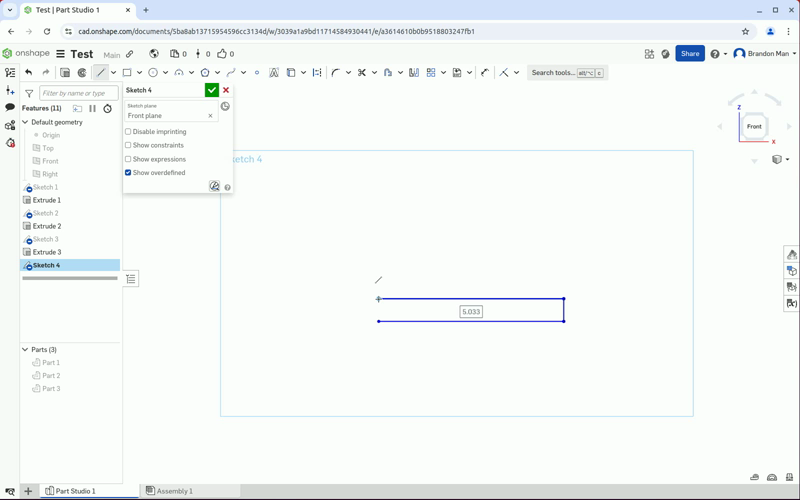
scroll(-6)
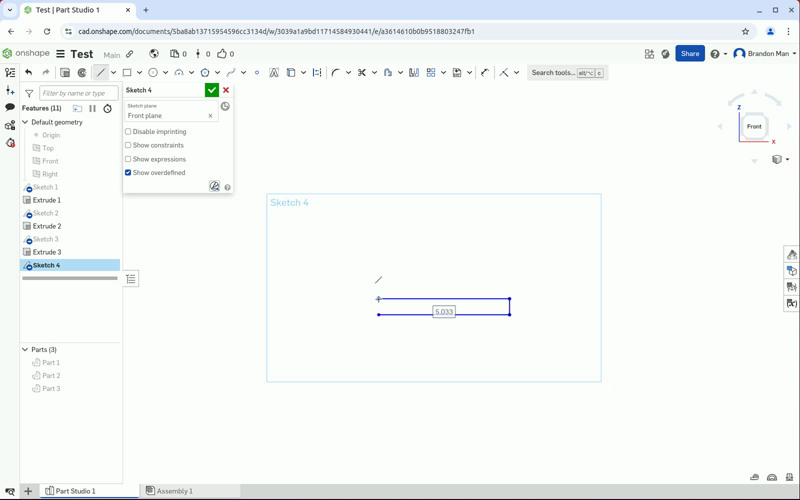
scroll(-6)
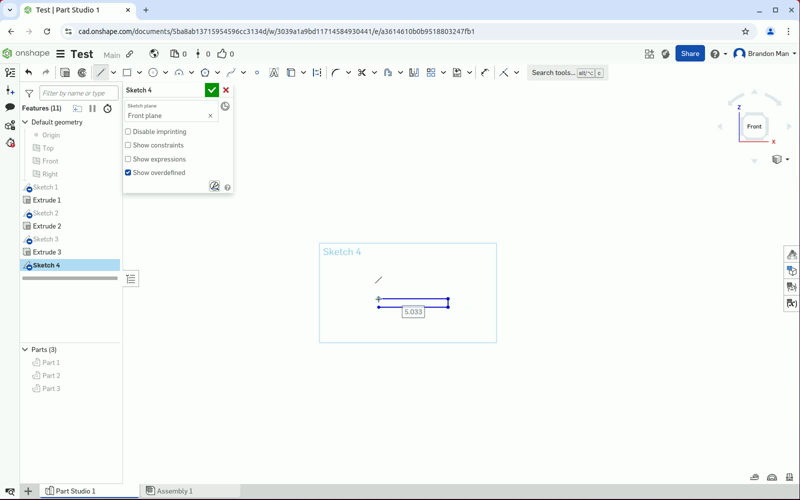
scroll(-6)
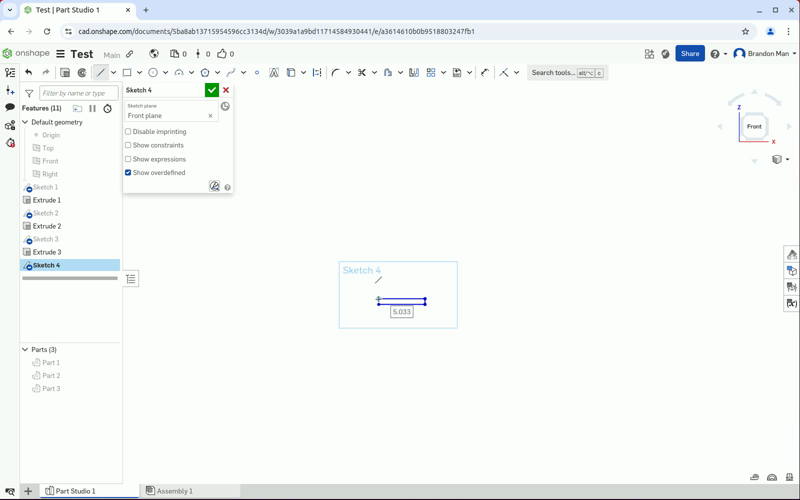
scroll(-6)
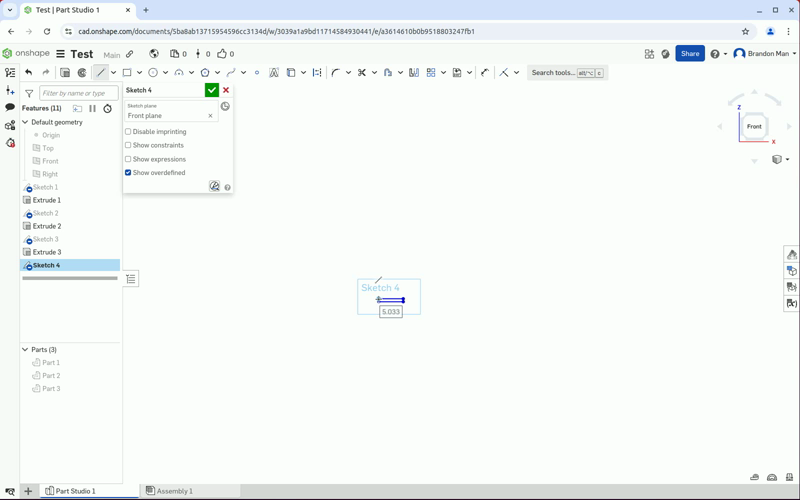
key_up(shift)
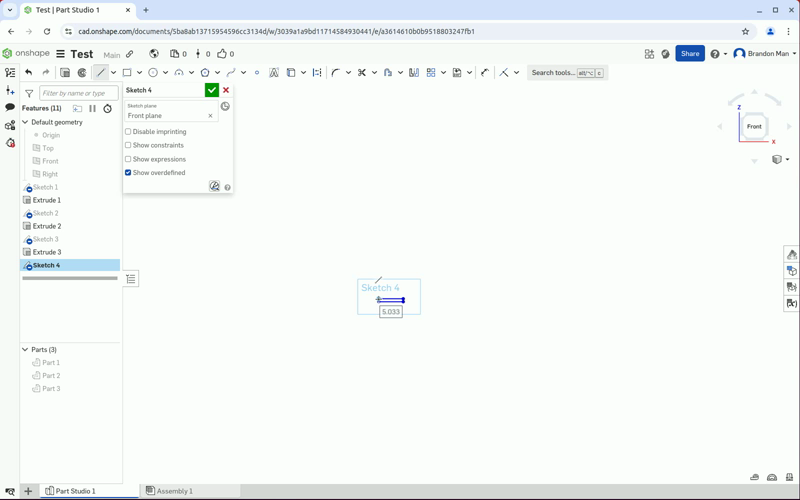
mouse_move(408, 298)
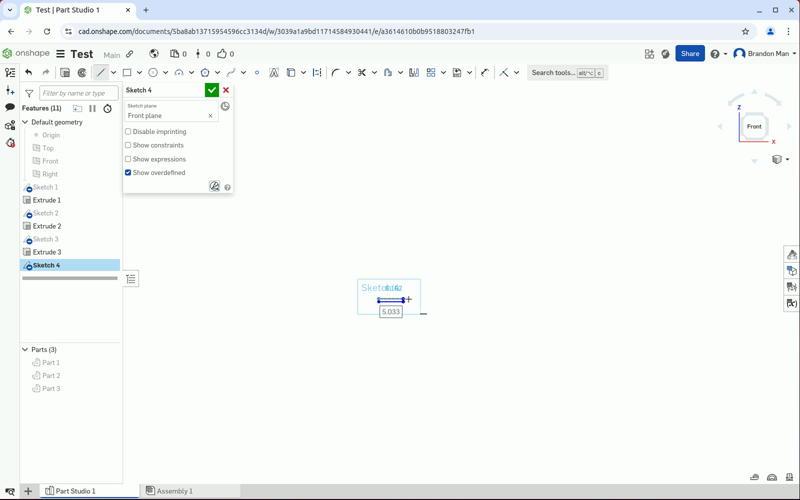
key_down(shift)
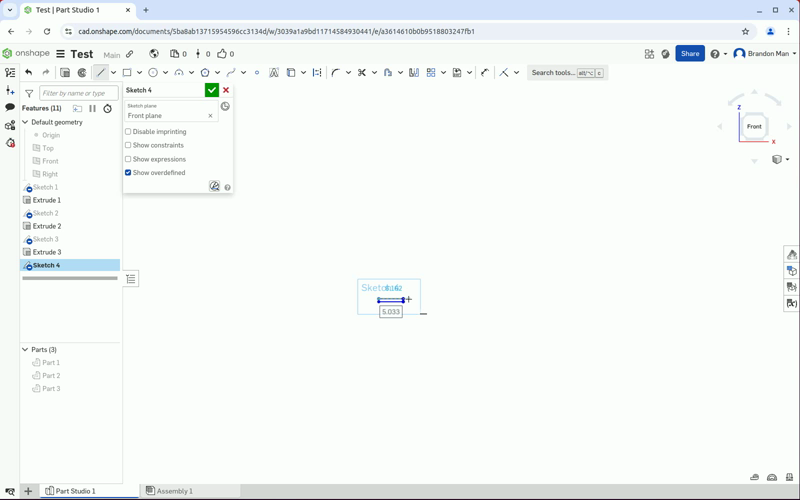
mouse_move(378, 301)
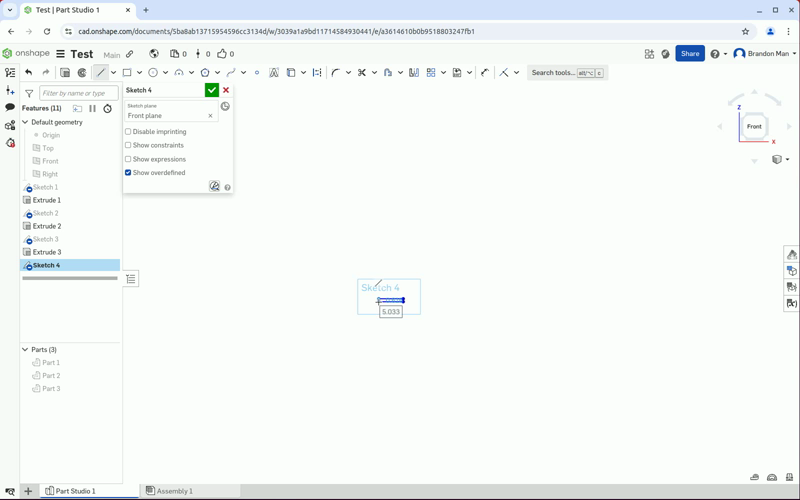
scroll(6)
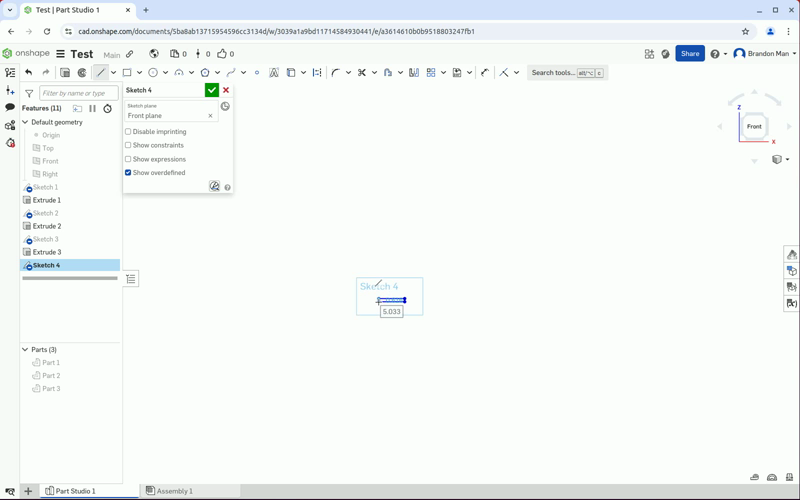
scroll(6)
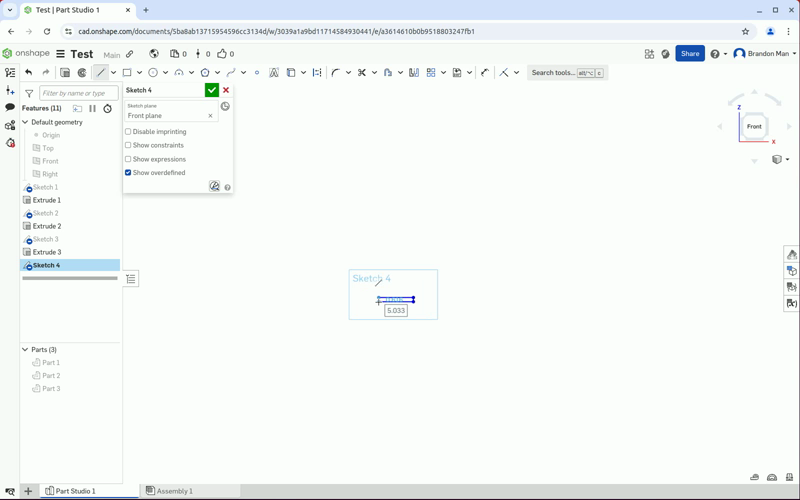
scroll(6)
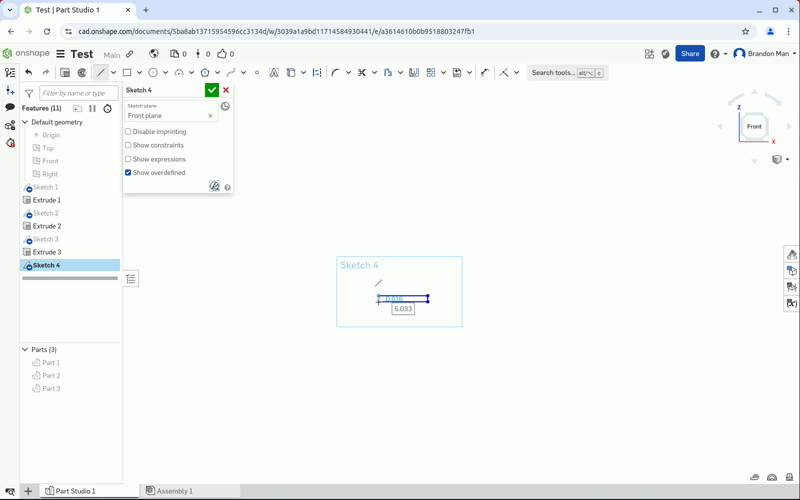
scroll(6)
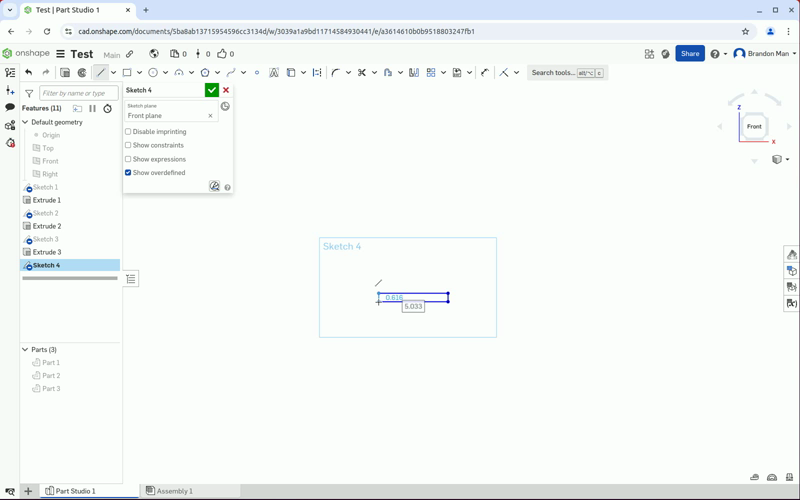
scroll(6)
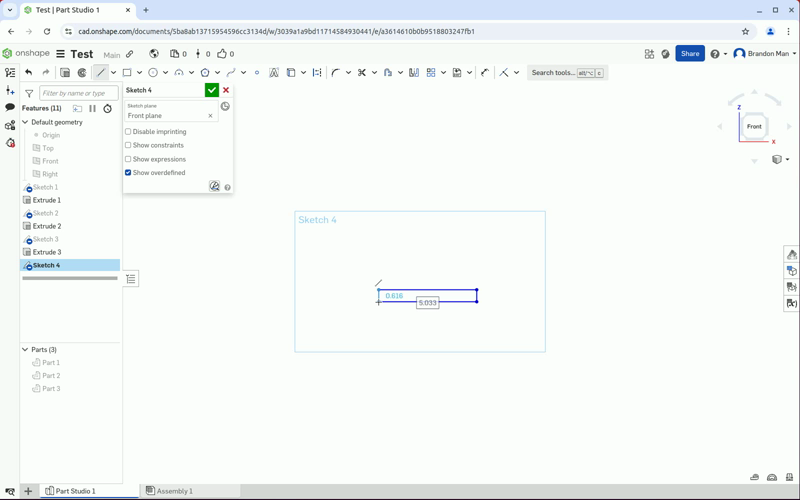
scroll(6)
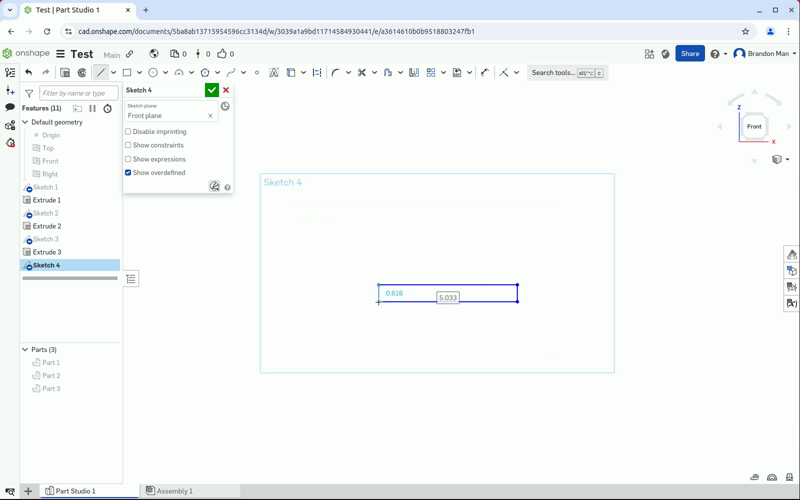
scroll(6)
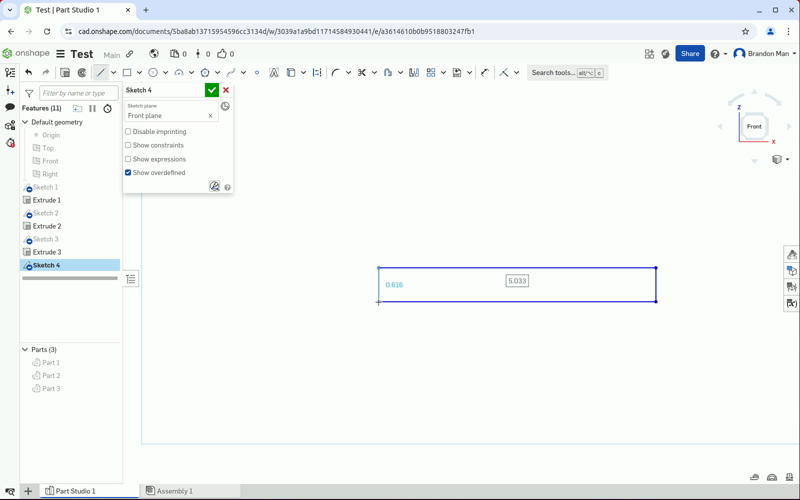
key_up(shift)
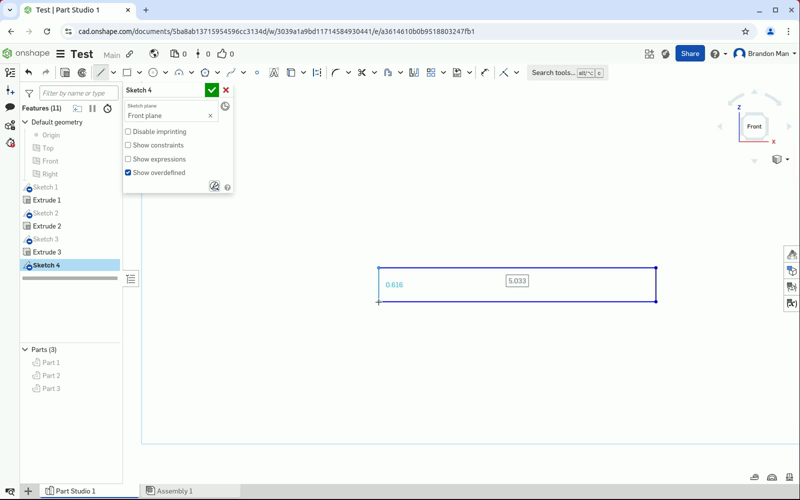
click(378, 301)
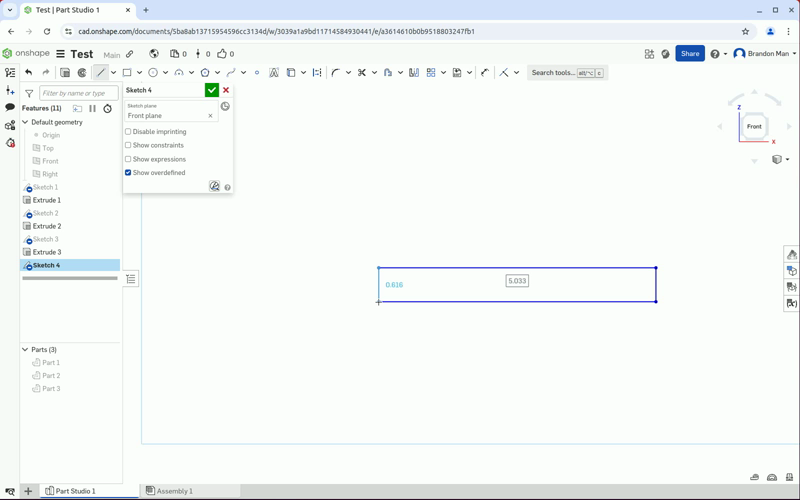
scroll(-6)
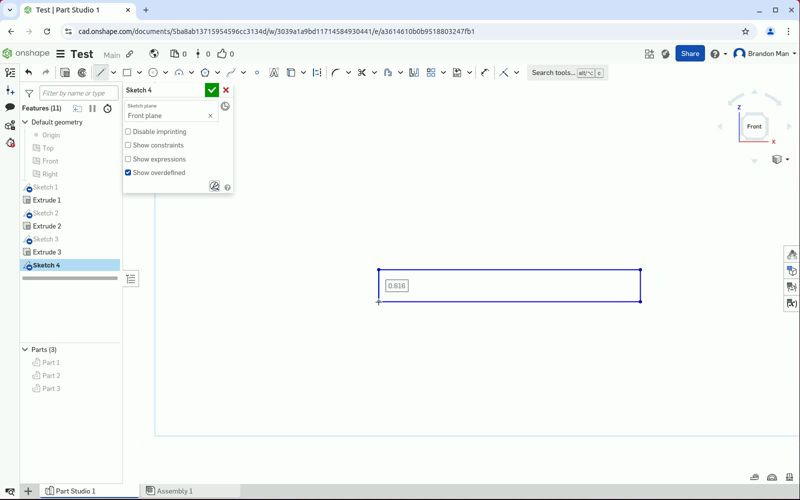
scroll(-6)
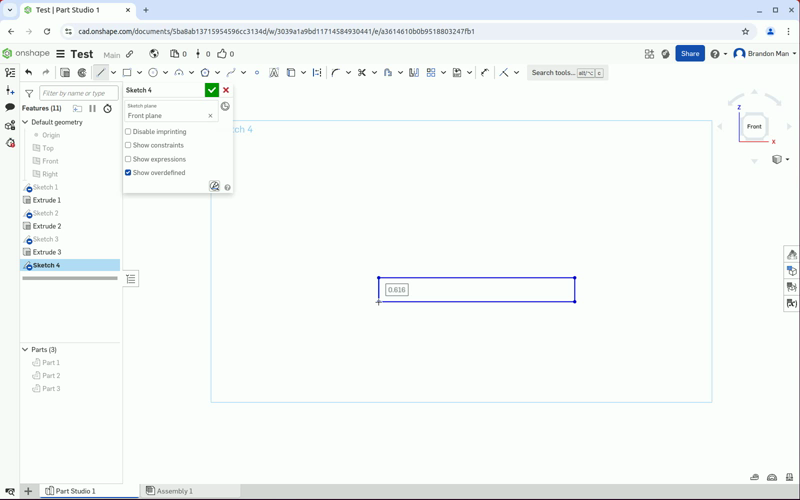
scroll(-6)
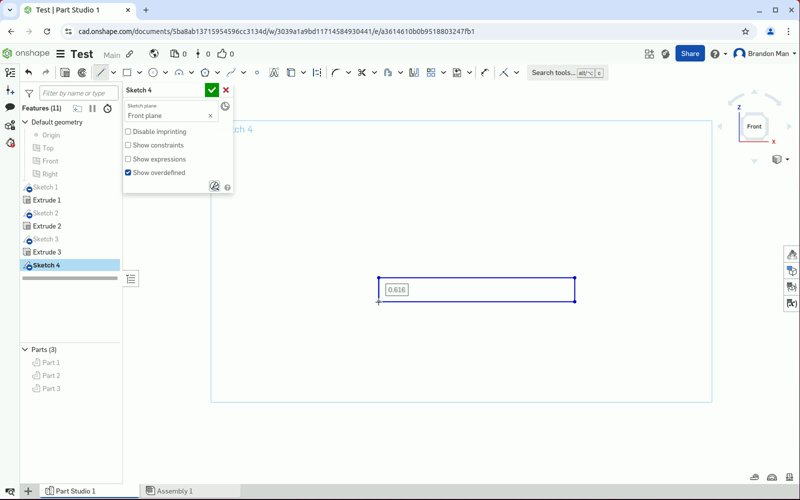
scroll(-6)
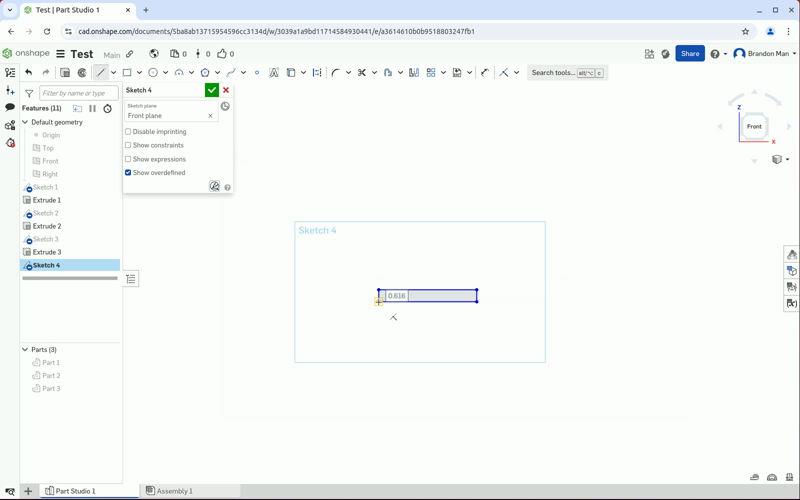
scroll(-6)
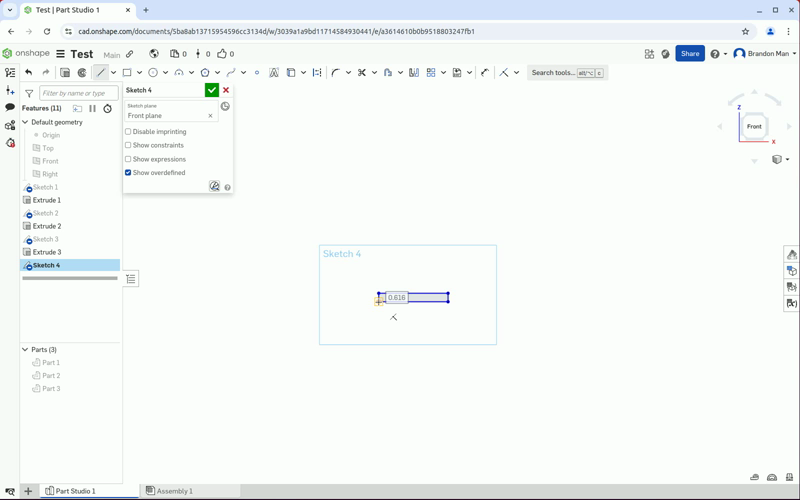
scroll(-6)
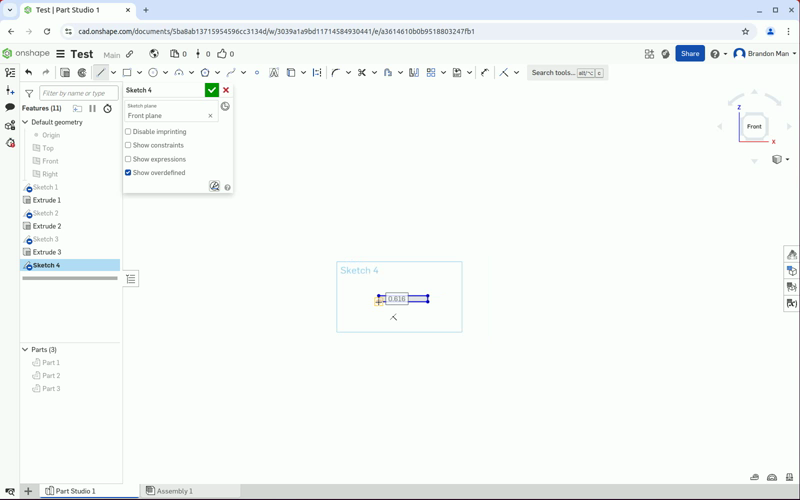
scroll(-6)
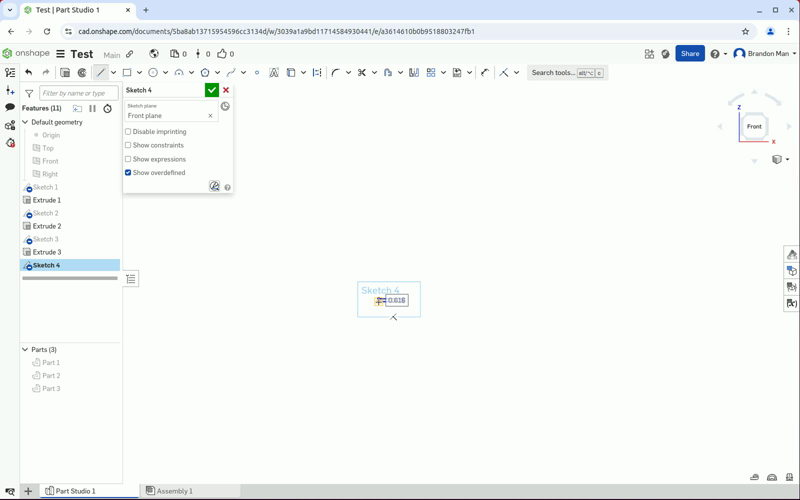
key(esc)
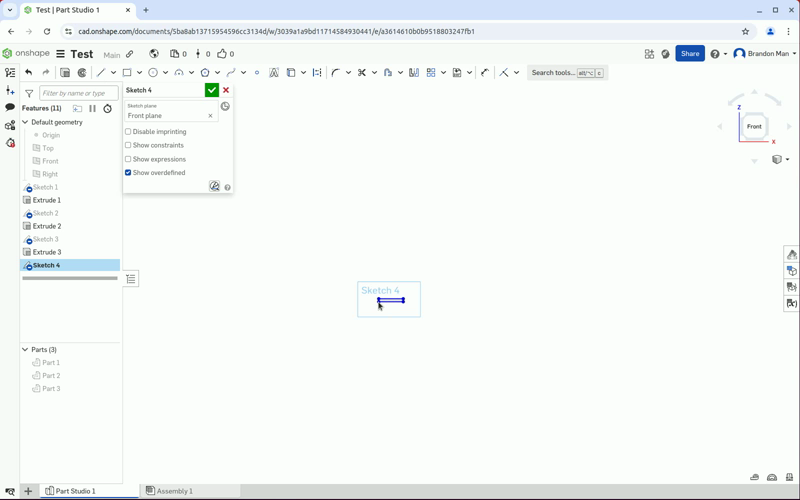
mouse_move(384, 299)
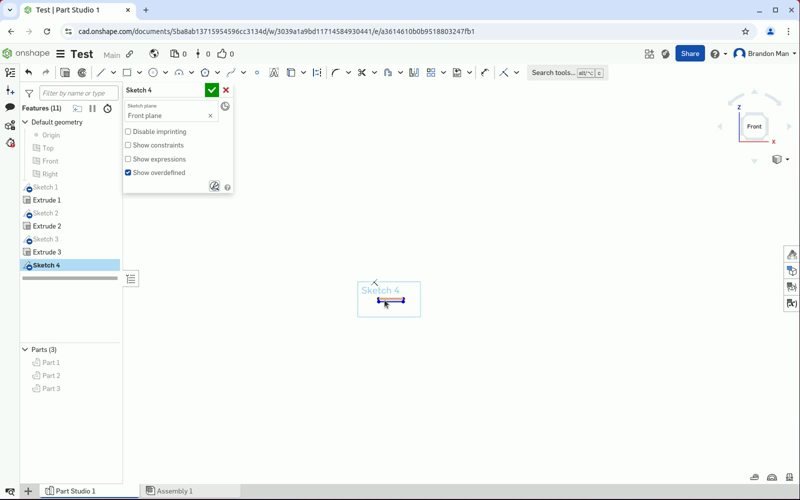
scroll(6)
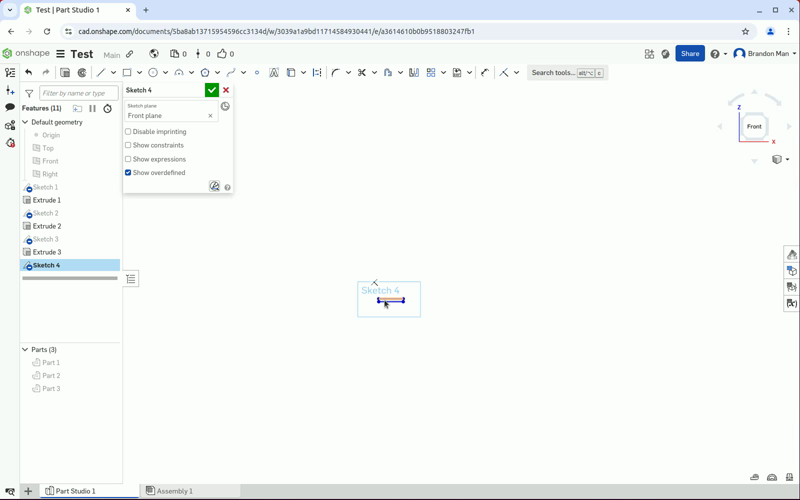
scroll(6)
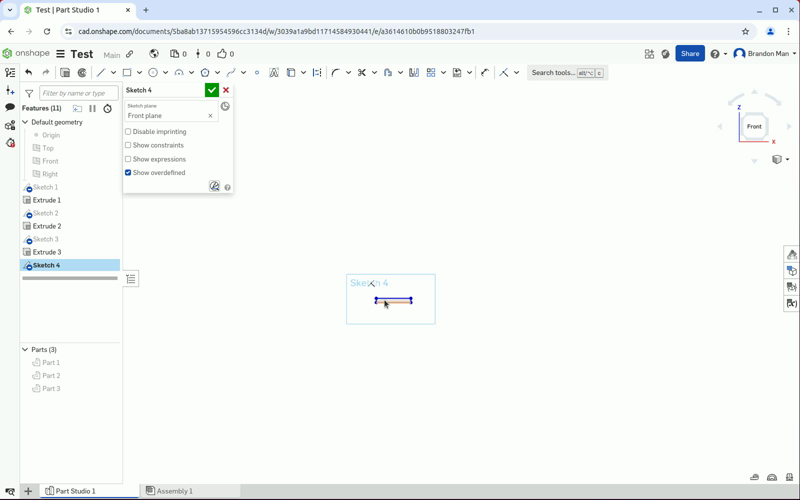
scroll(6)
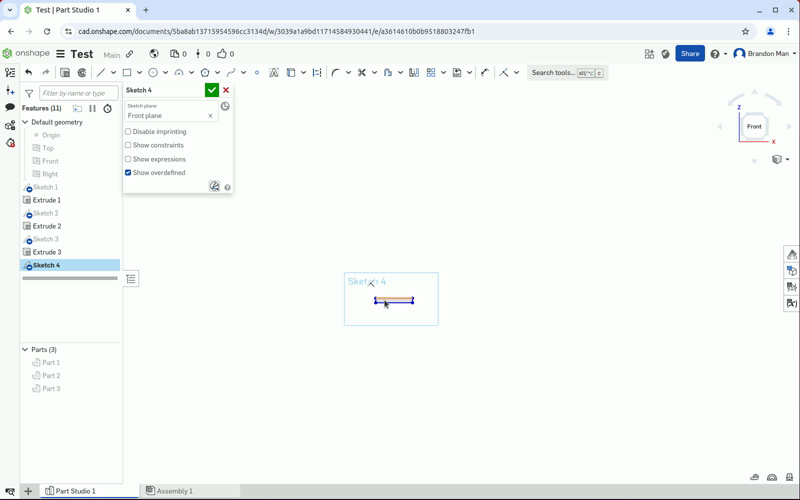
scroll(6)
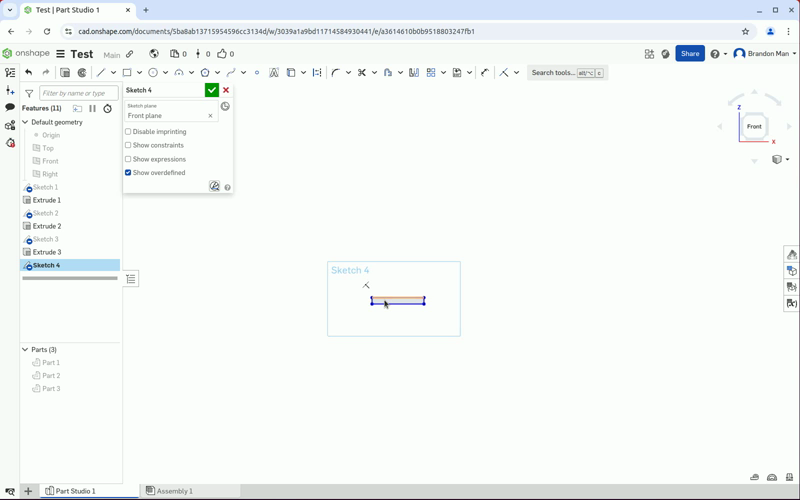
scroll(6)
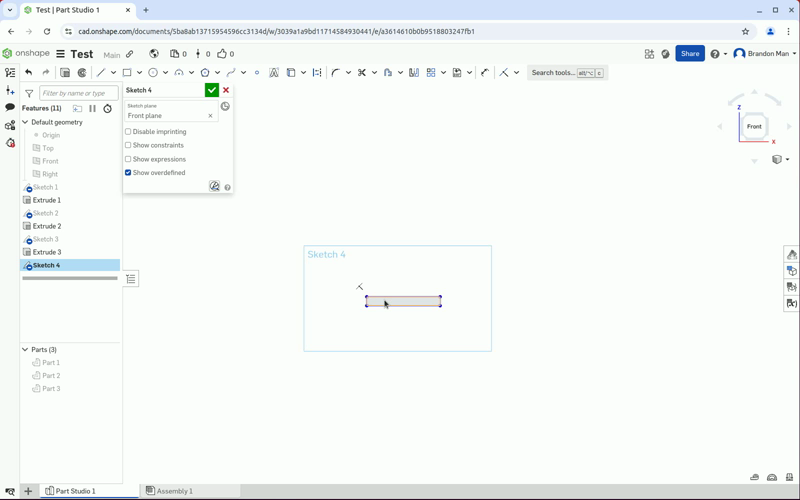
scroll(6)
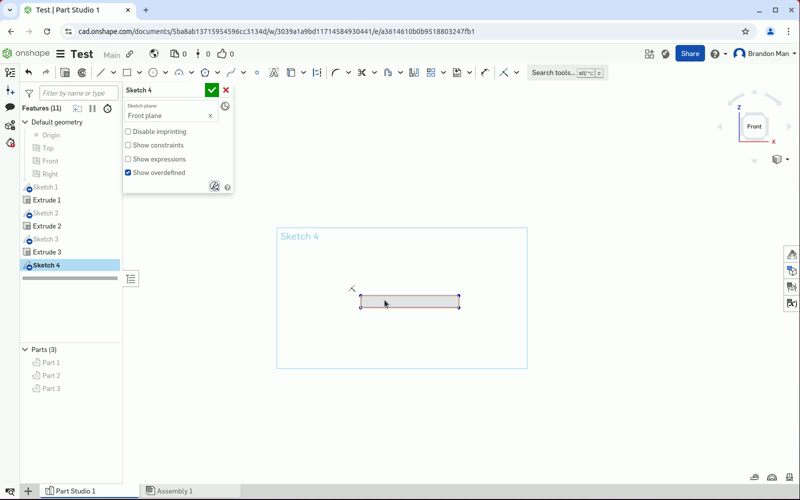
scroll(6)
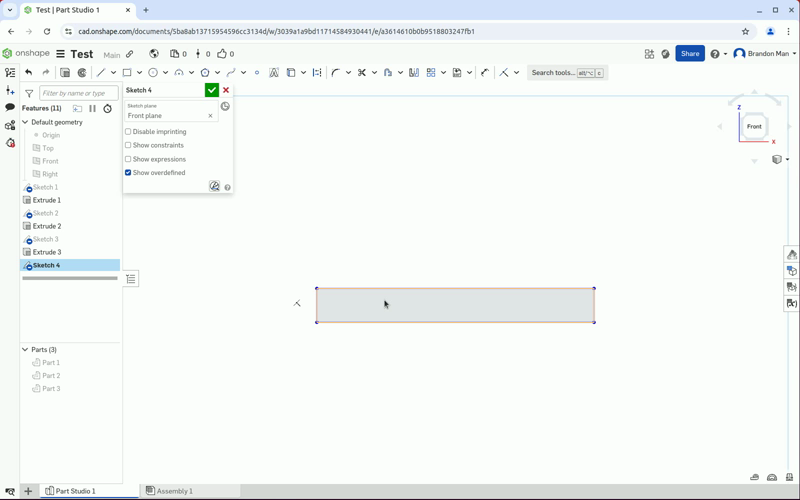
click(384, 299)
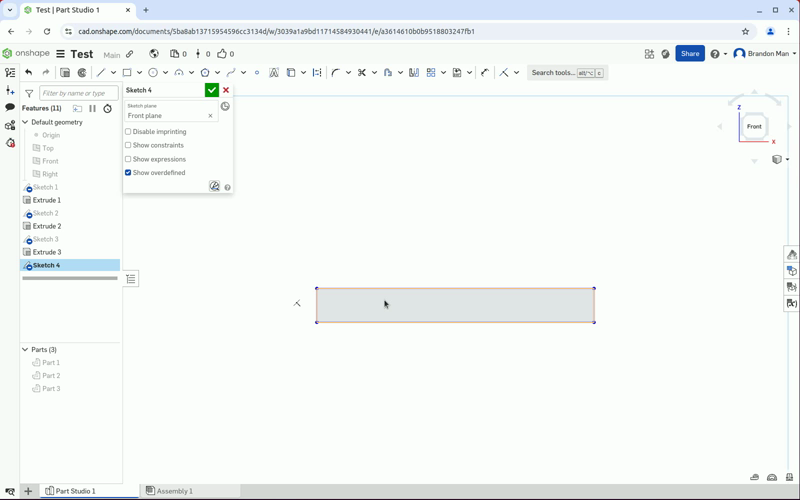
scroll(-6)
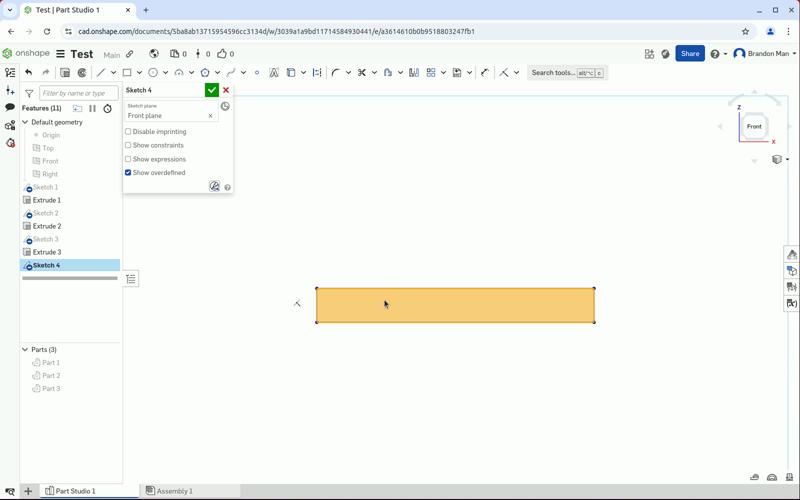
scroll(-6)
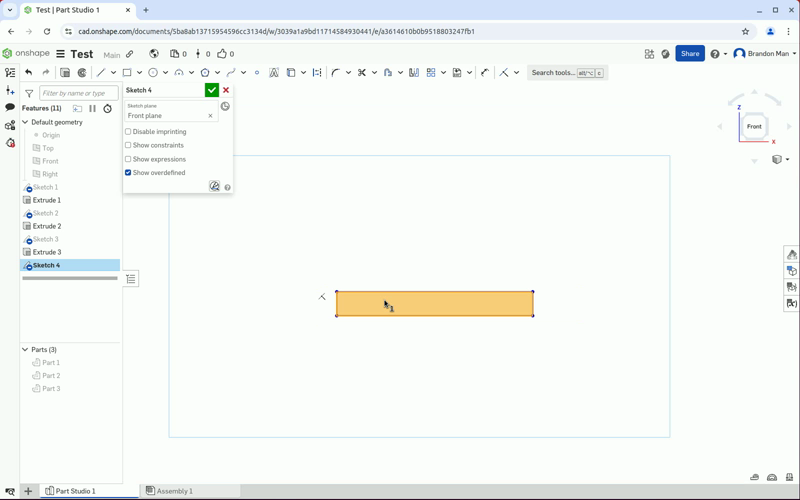
scroll(-6)
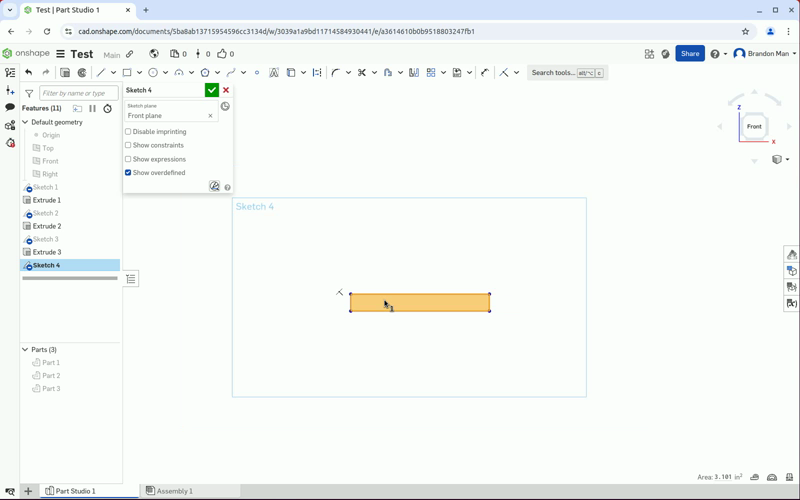
scroll(-6)
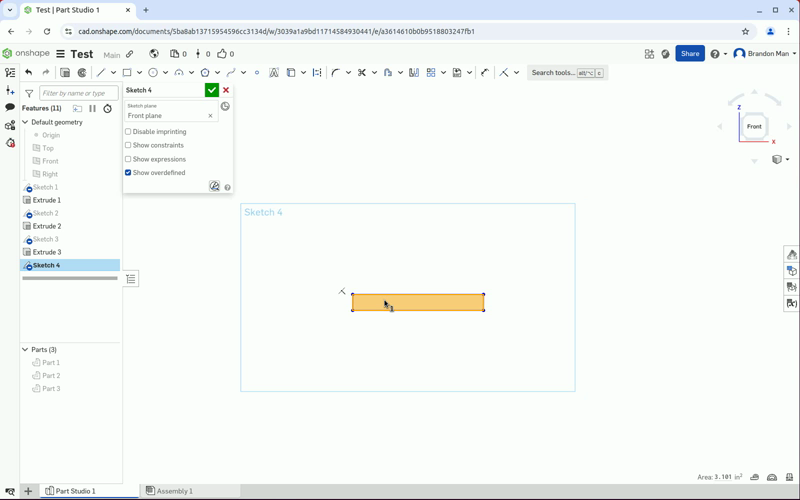
scroll(-6)
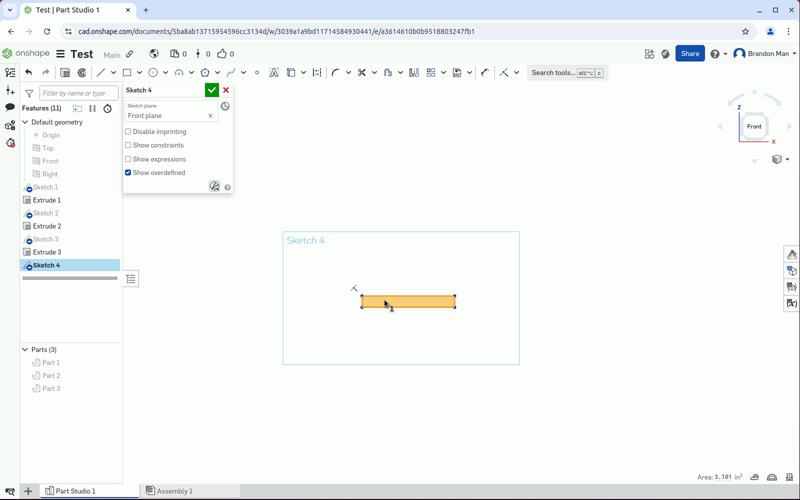
scroll(-6)
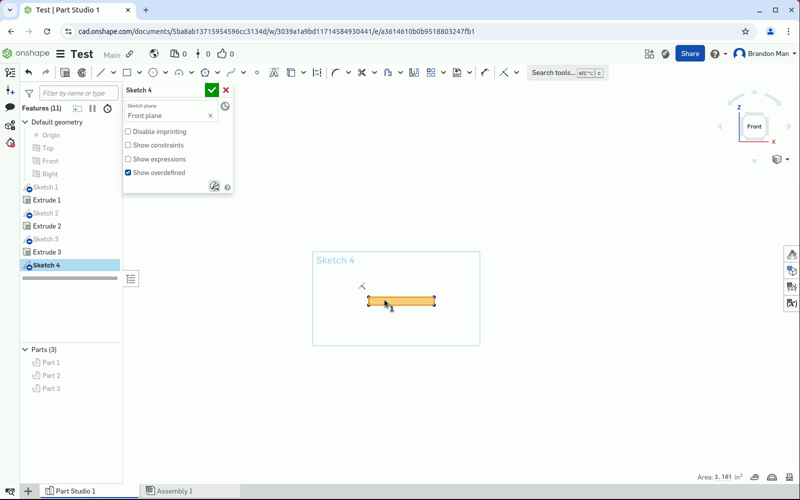
scroll(-6)
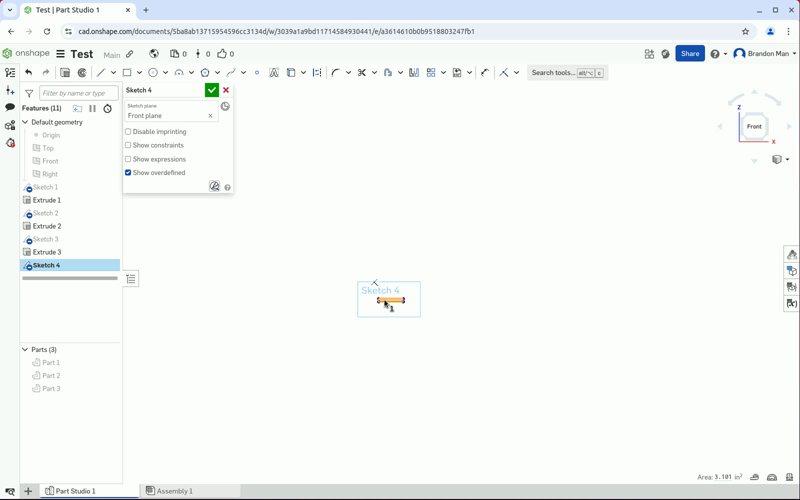
mouse_move(73, 352)
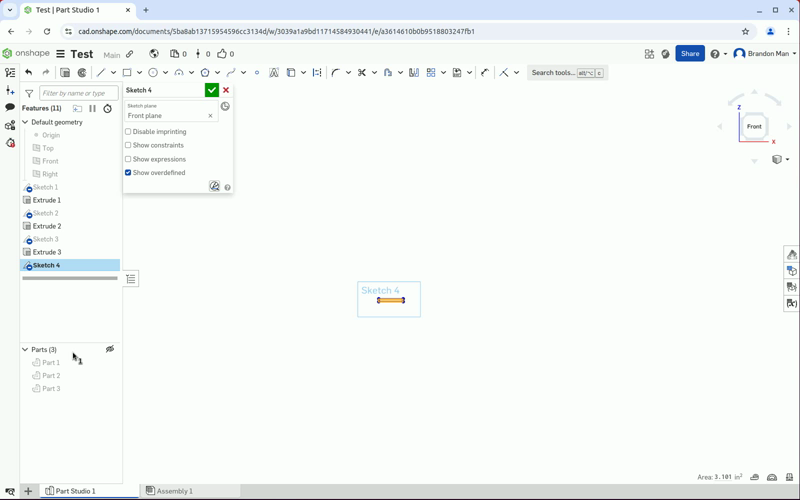
key(shift+y)
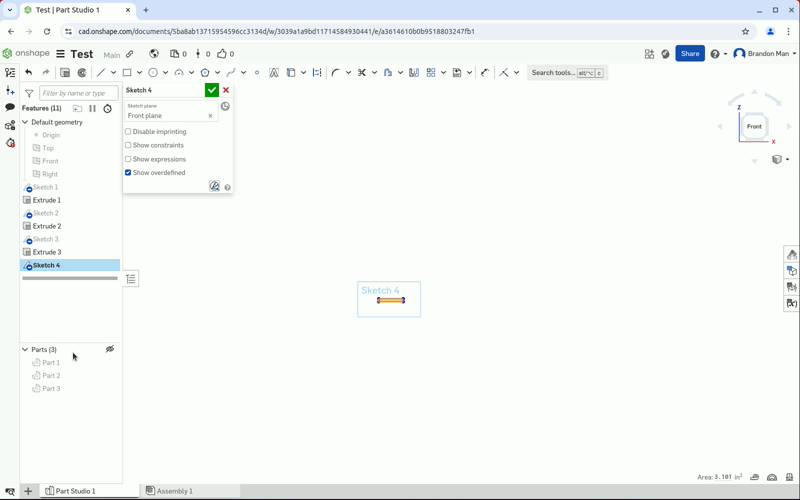
key(shift+e)
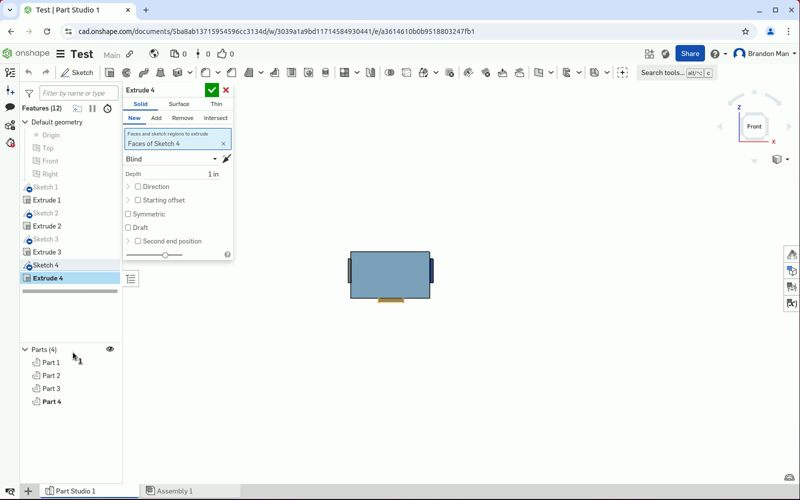
mouse_move(143, 106)
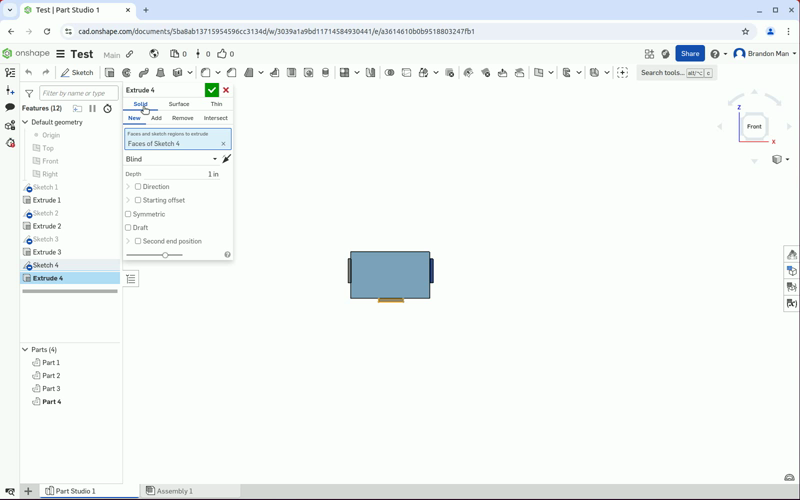
click(143, 106)
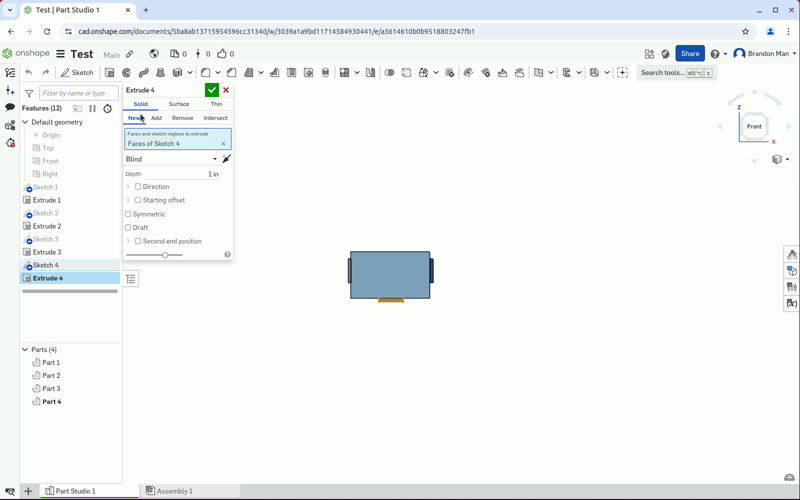
mouse_move(137, 120)
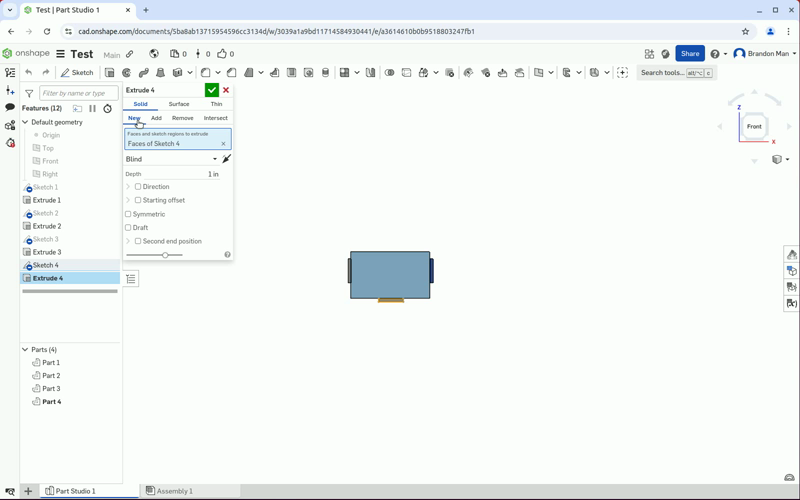
click(137, 120)
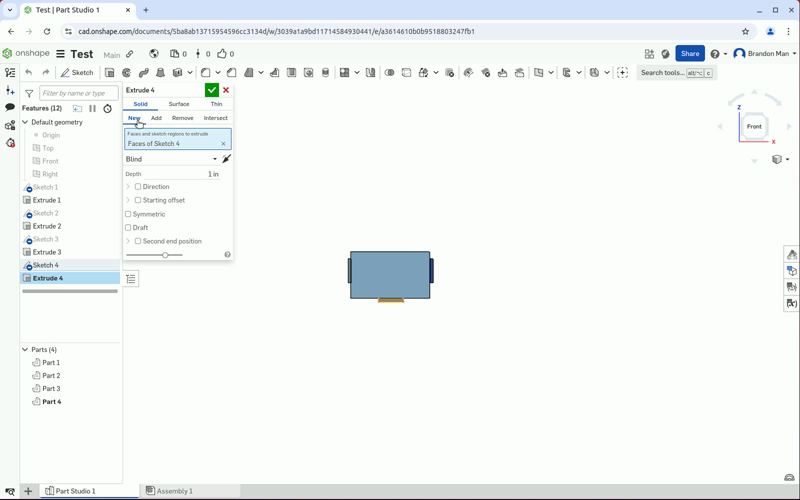
key(tab, 4)
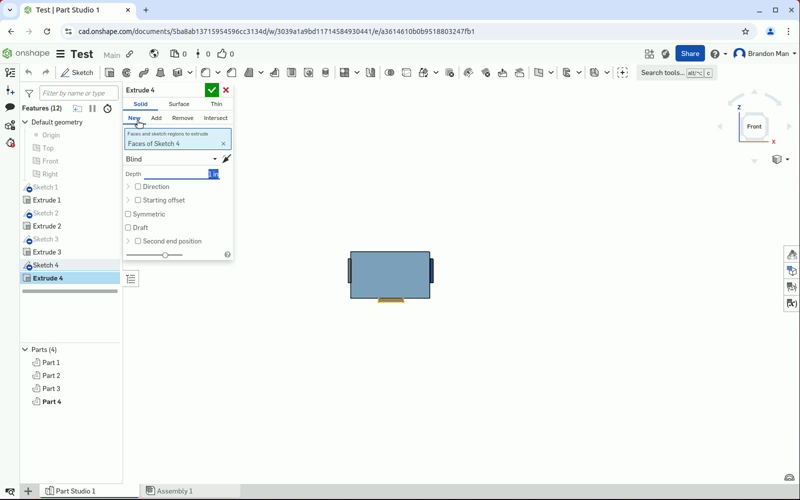
text(0.481)
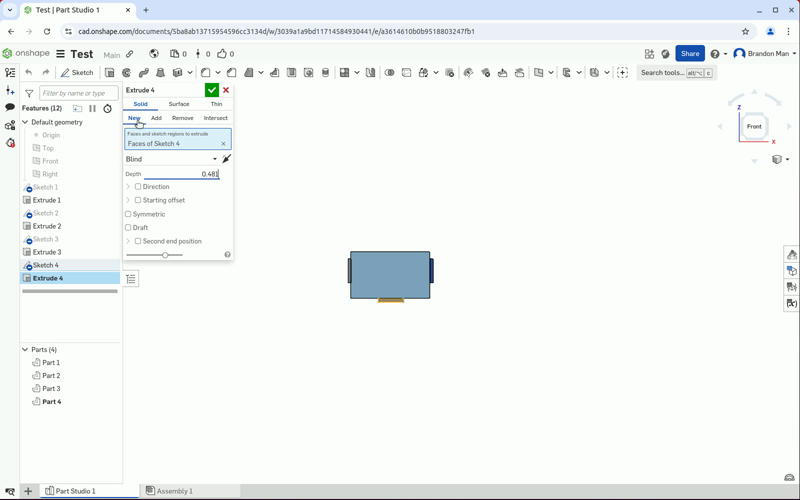
key(enter)
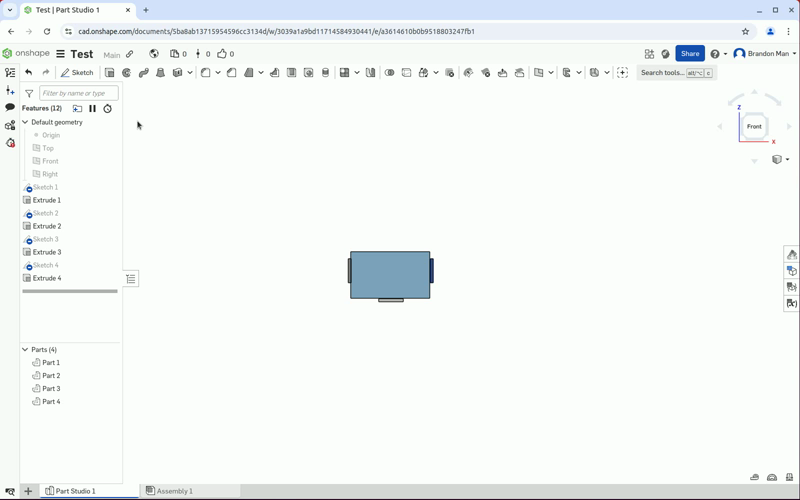
key(shift+h)
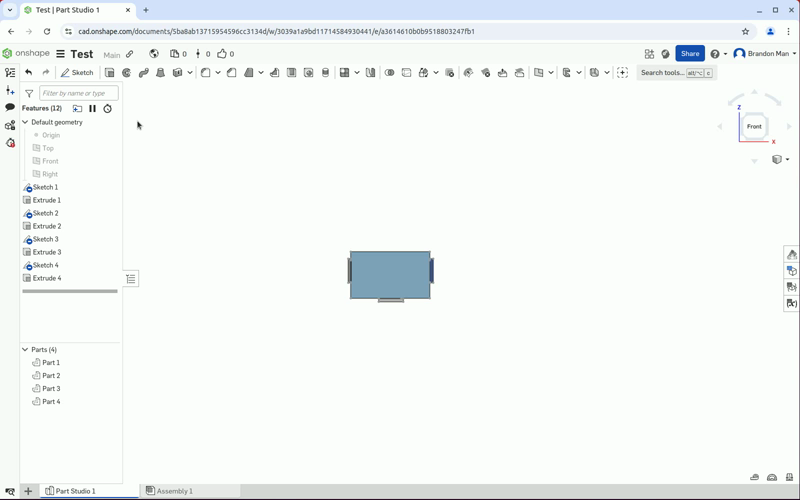
key(shift+h)
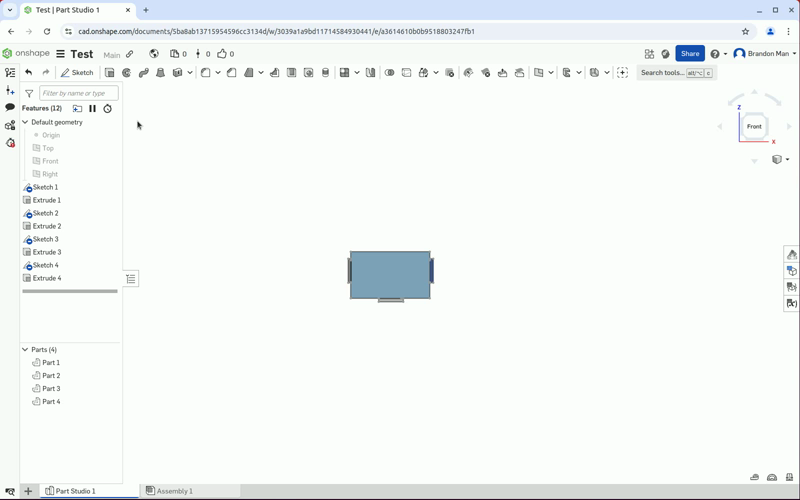
key(shift+7)
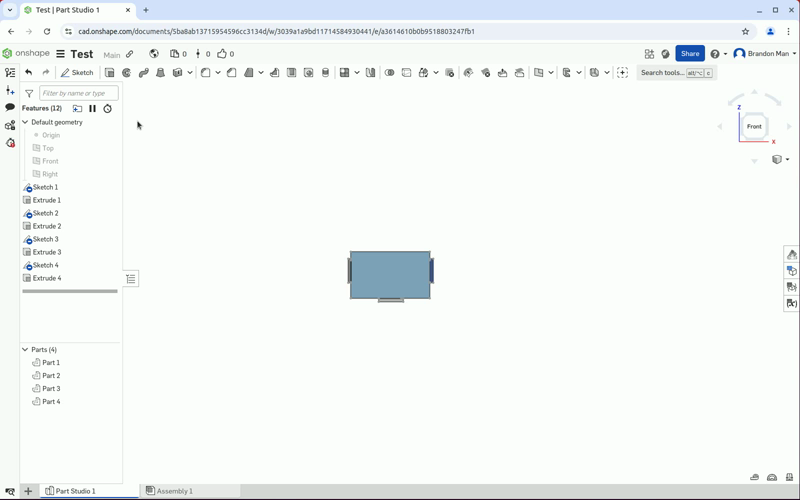
key(left, 2)
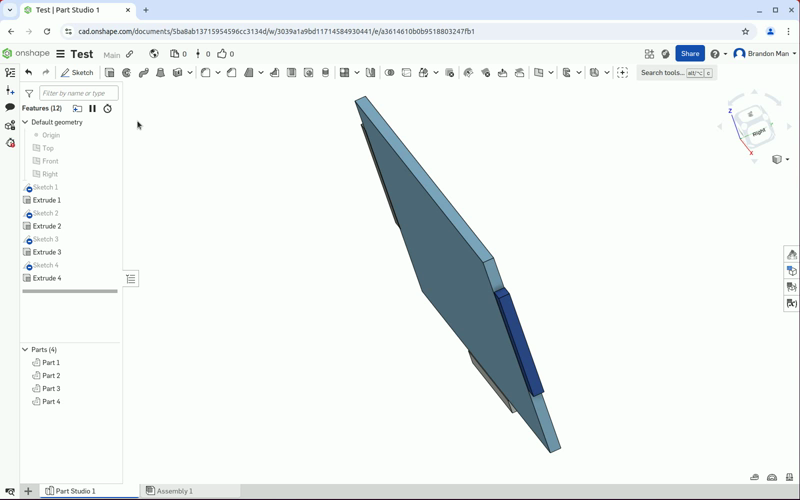
key(down, 2)
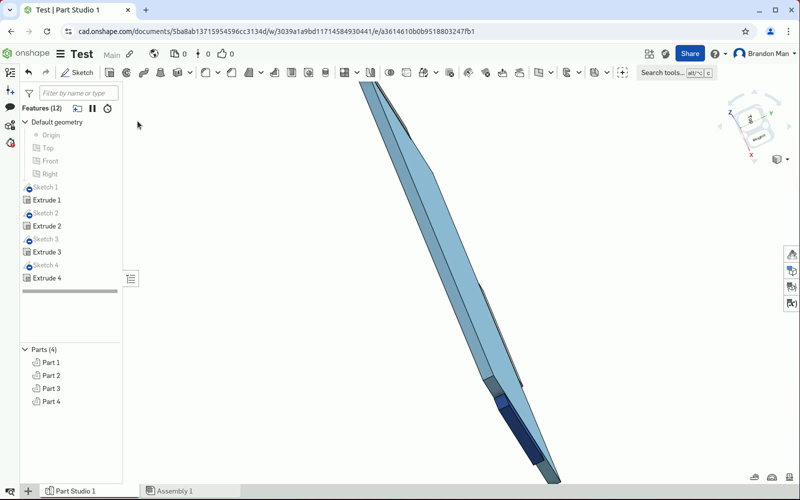
key(up, 2)
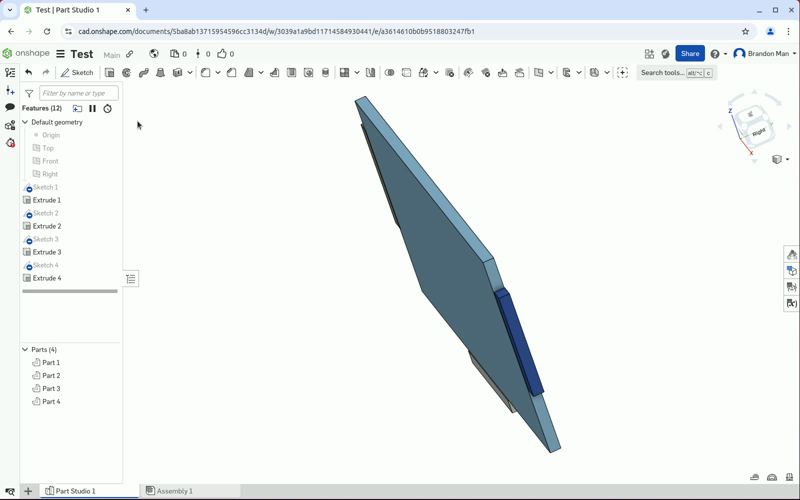
key(right, 2)
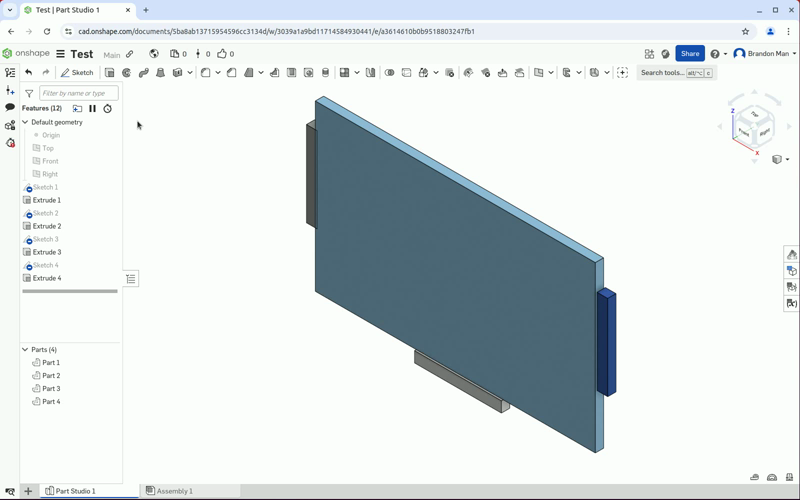
mouse_move(73, 189)
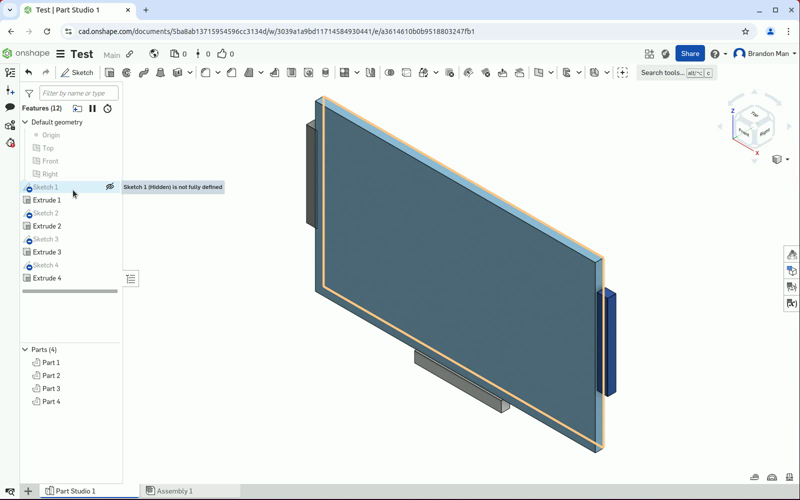
click(73, 189)